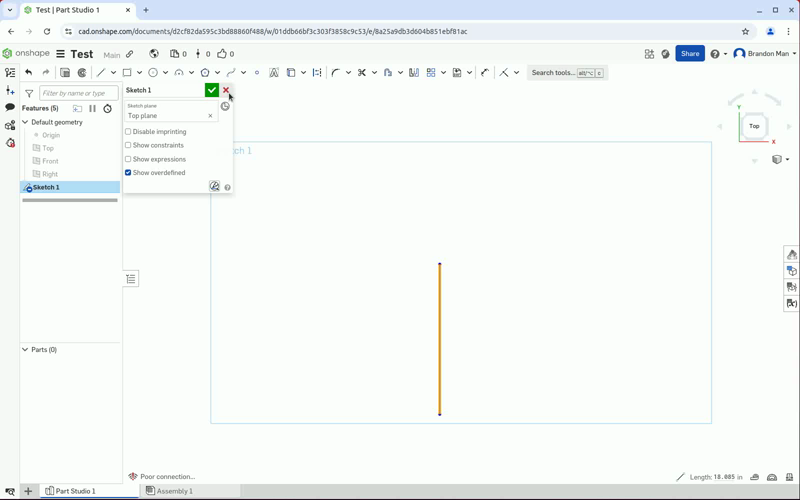
key(shift+h)
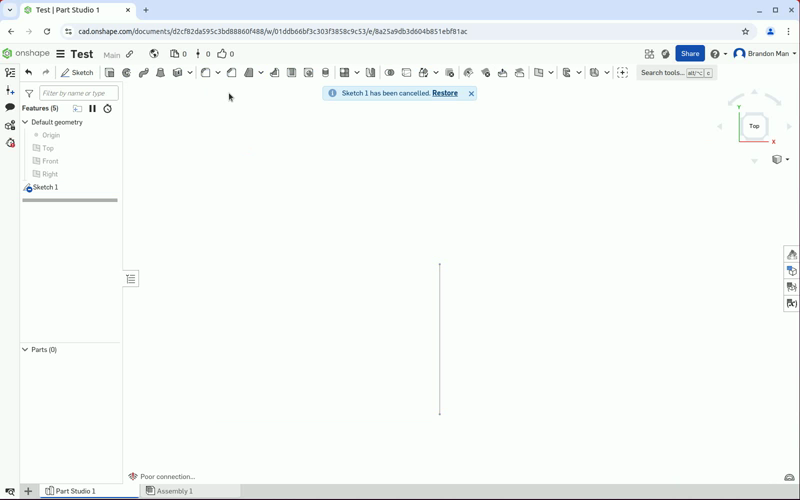
key(shift+s)
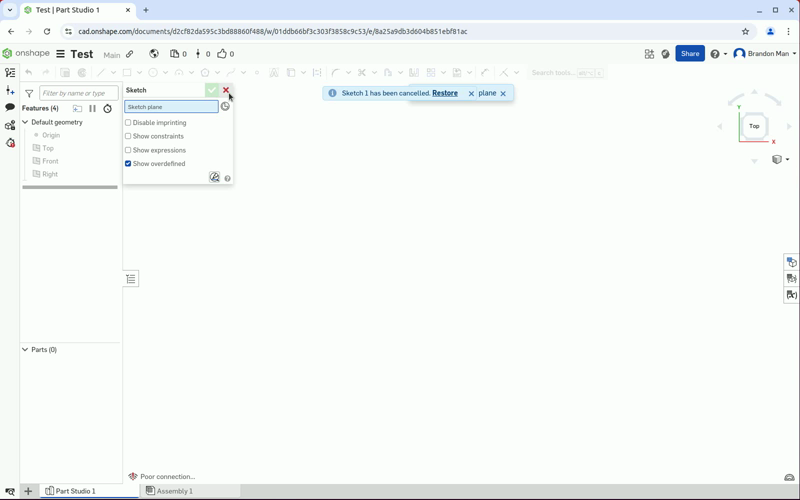
mouse_move(73, 150)
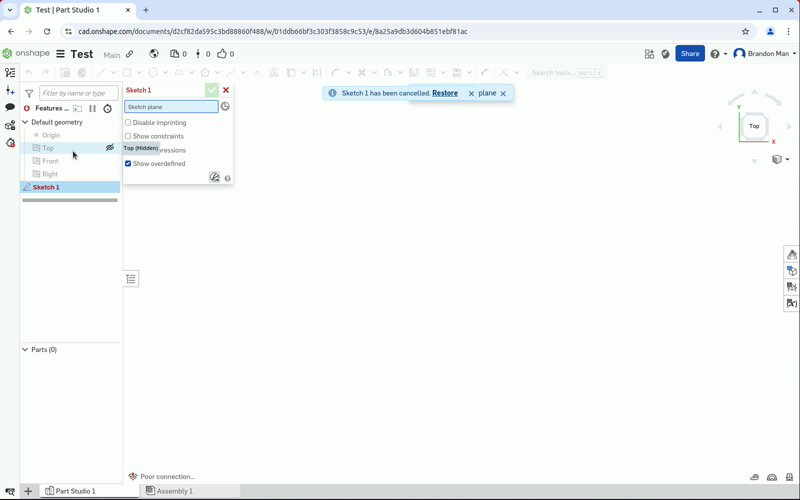
click(73, 150)
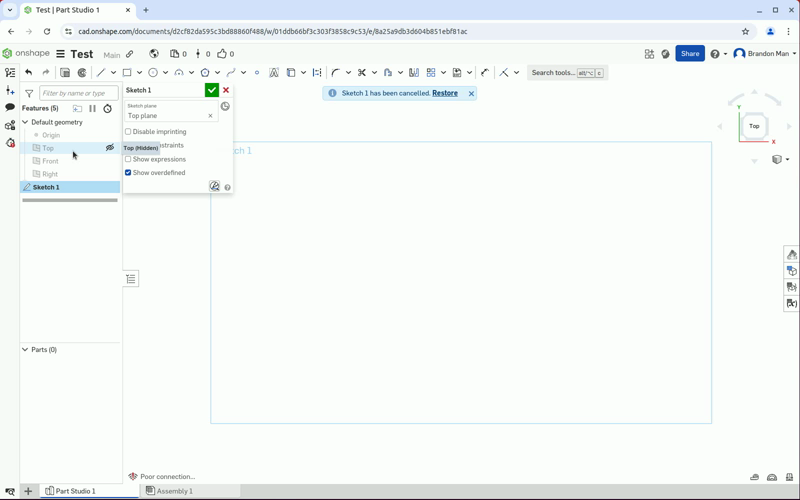
mouse_move(73, 352)
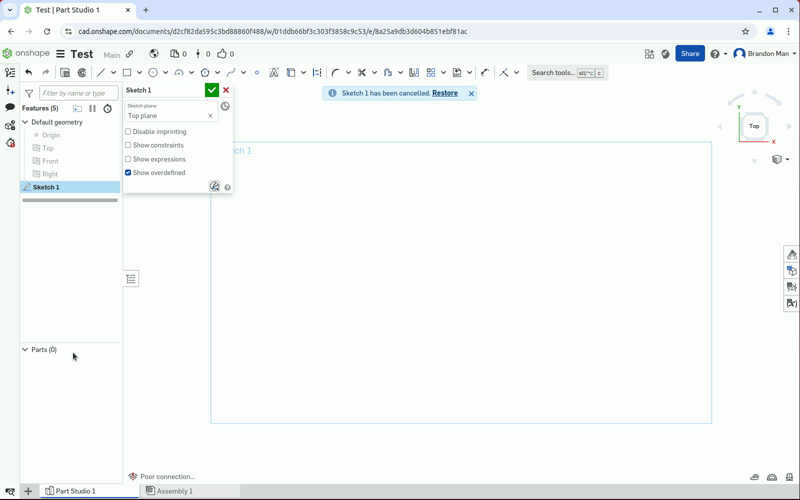
key(y)
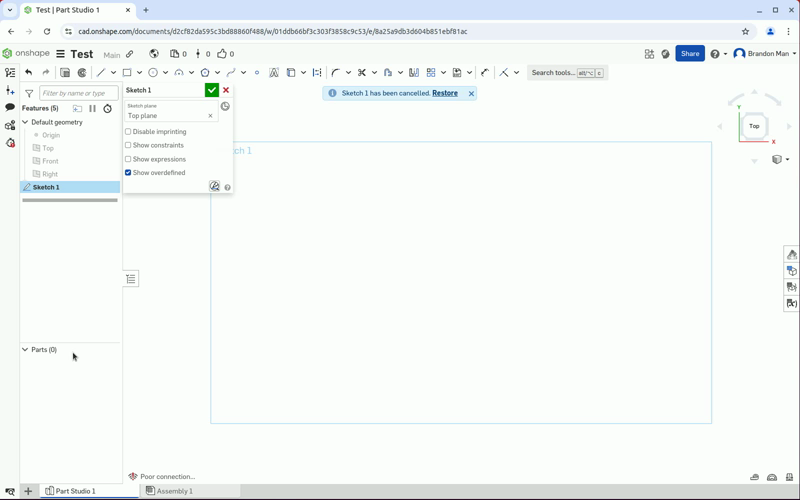
key(l)
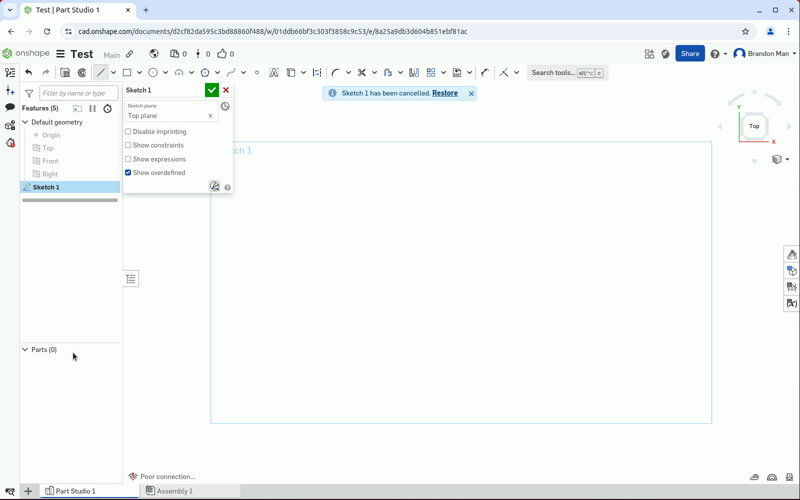
key_down(shift)
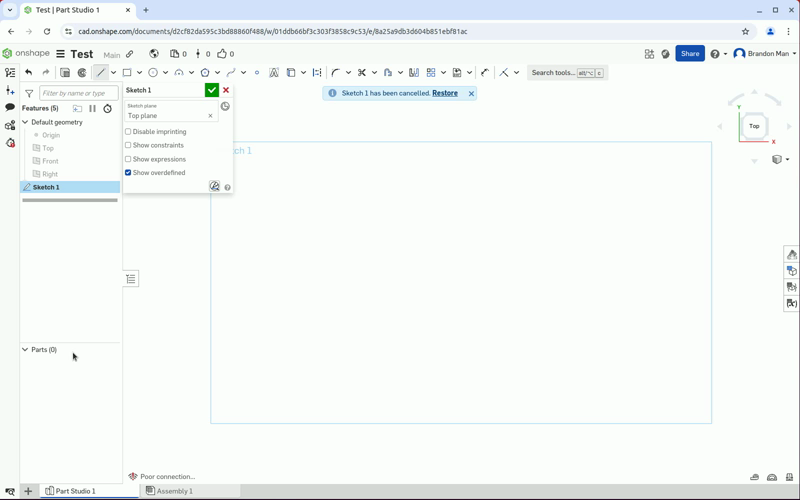
mouse_move(390, 282)
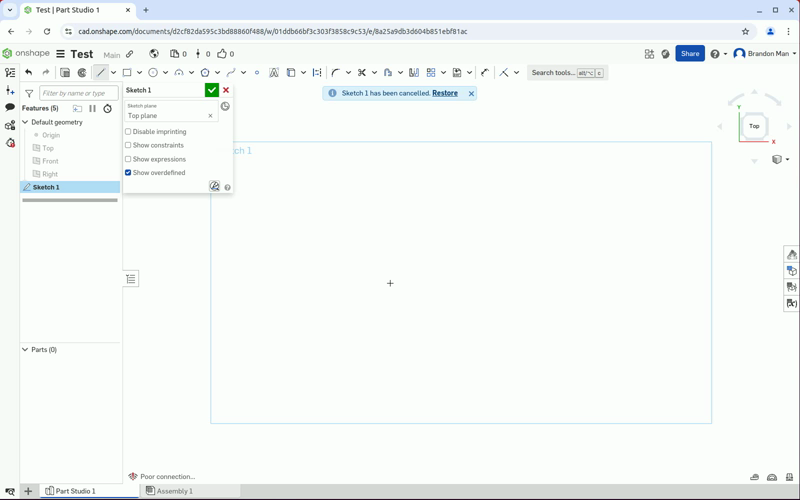
click(390, 282)
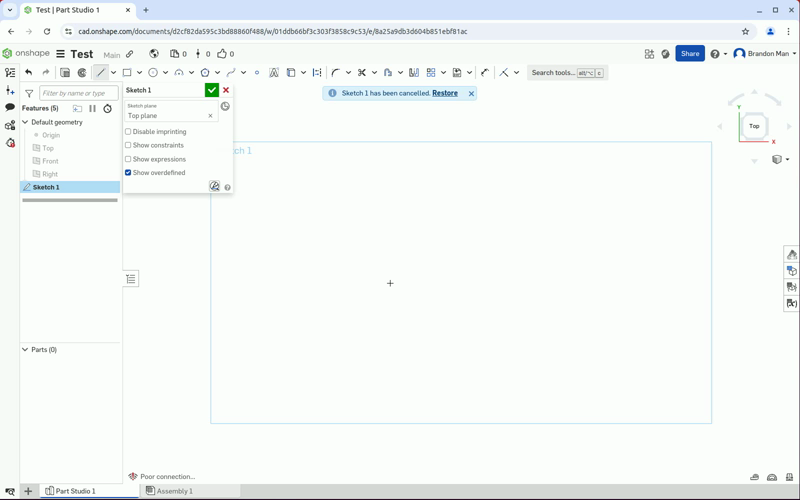
key_up(shift)
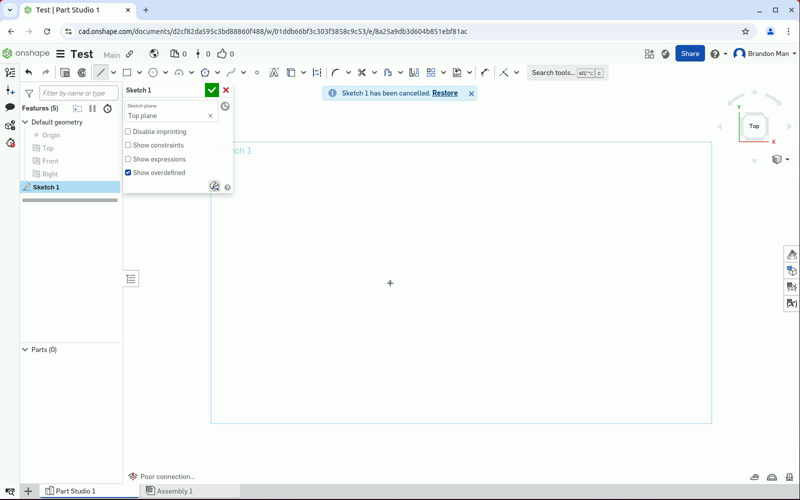
key_down(shift)
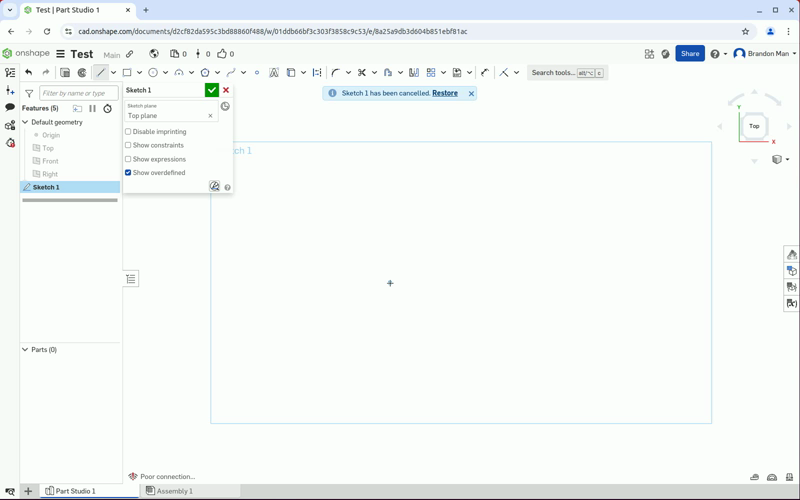
mouse_move(530, 282)
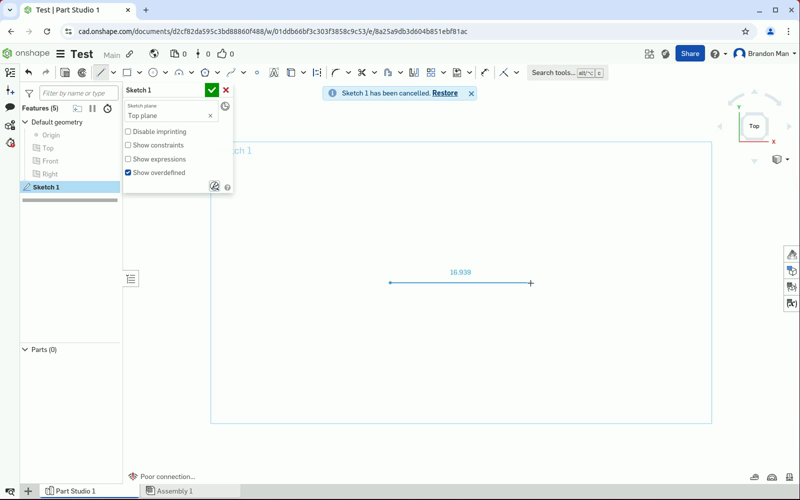
click(530, 282)
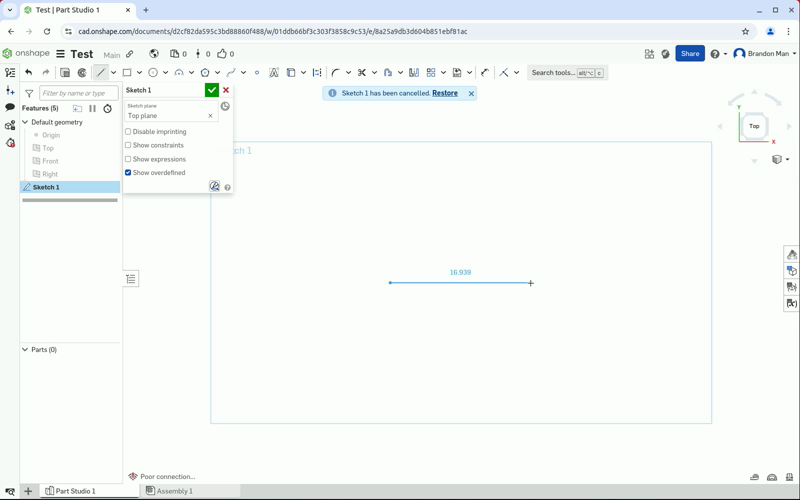
key_up(shift)
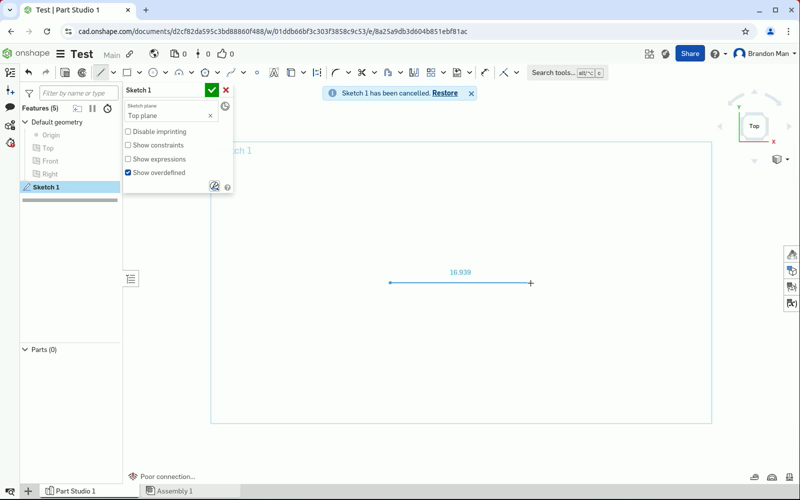
key_down(shift)
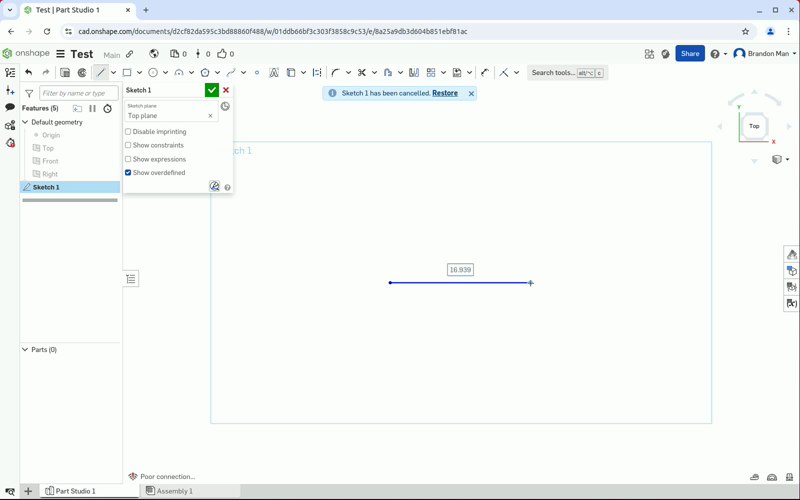
mouse_move(530, 170)
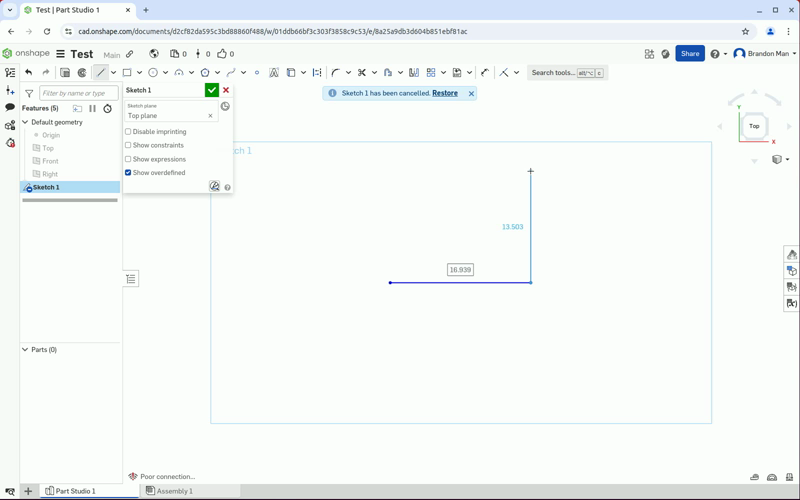
click(530, 170)
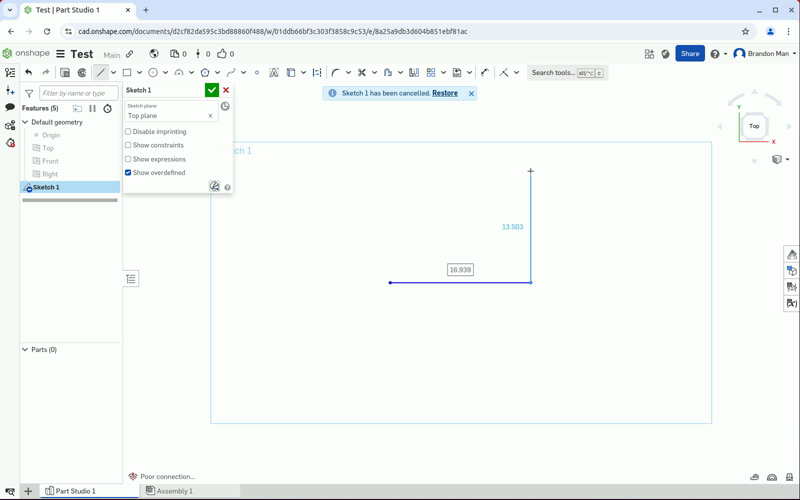
key_up(shift)
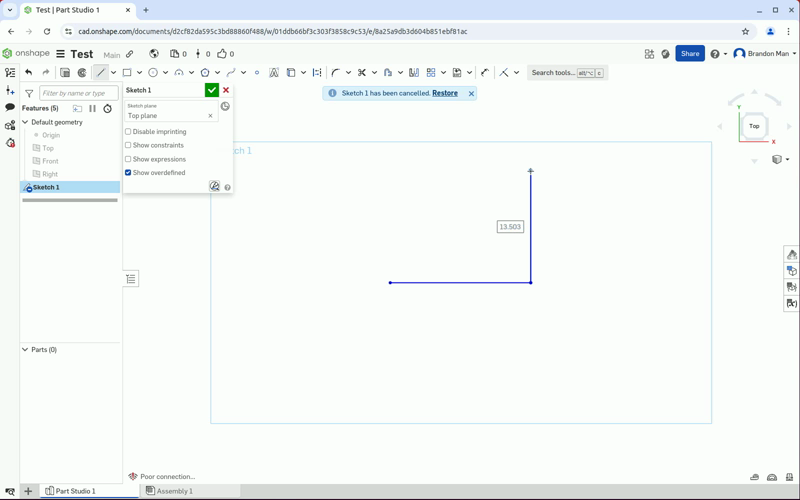
key_down(shift)
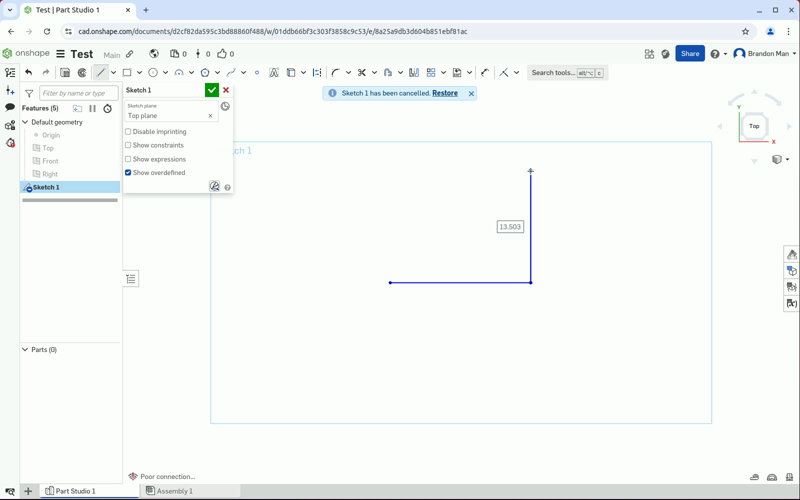
mouse_move(390, 170)
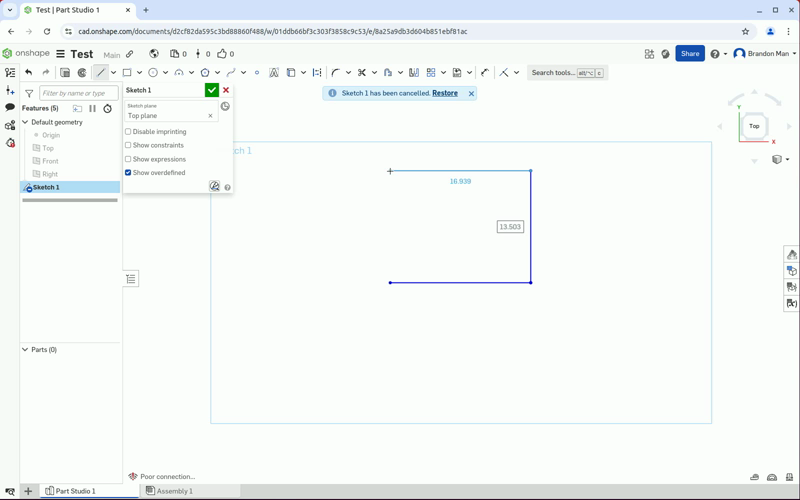
click(390, 170)
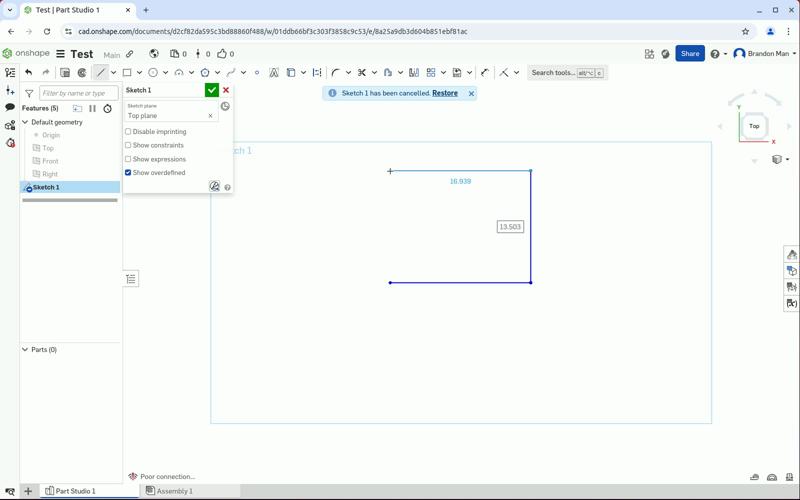
key_up(shift)
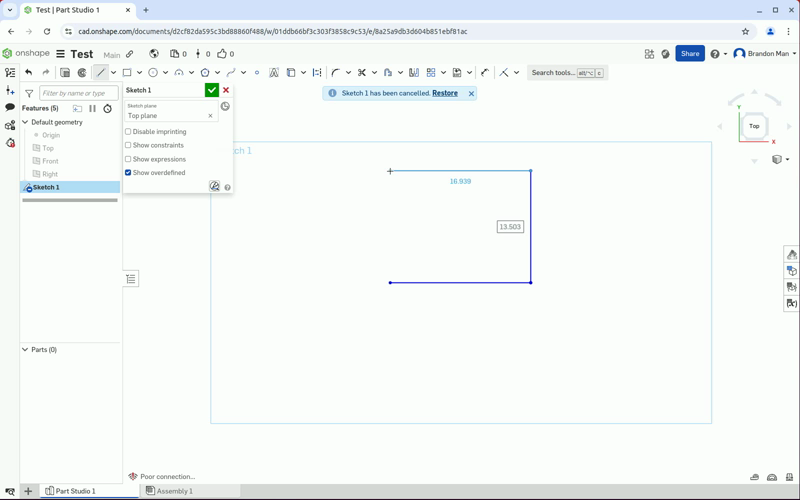
key_down(shift)
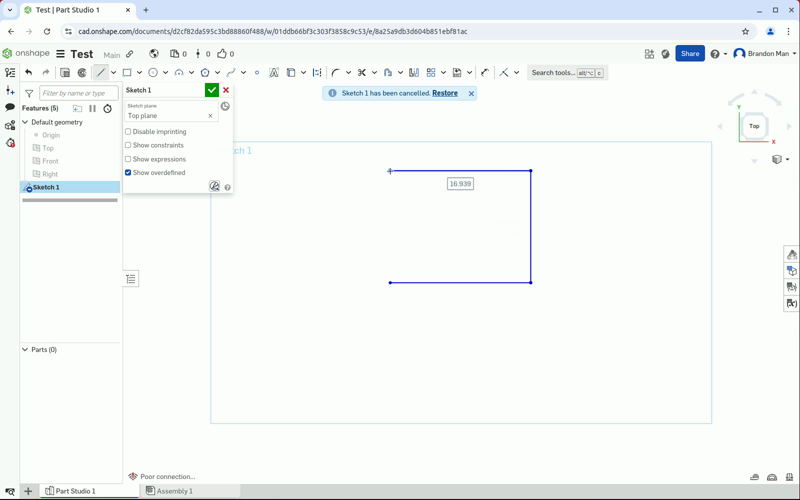
mouse_move(390, 282)
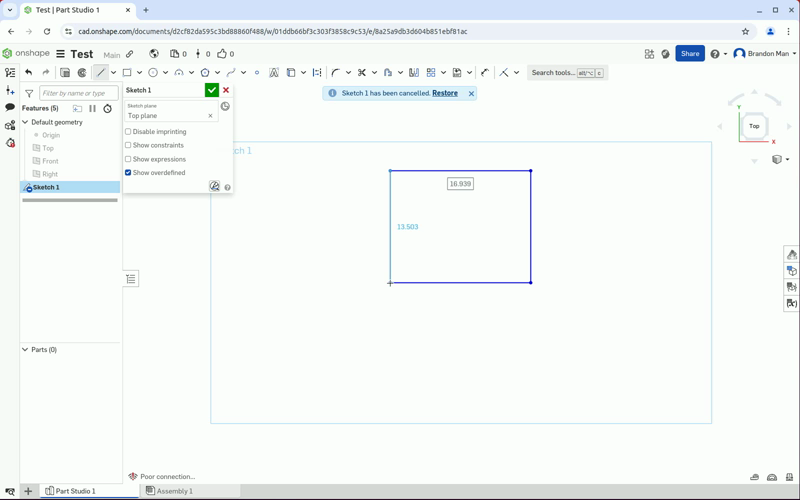
key_up(shift)
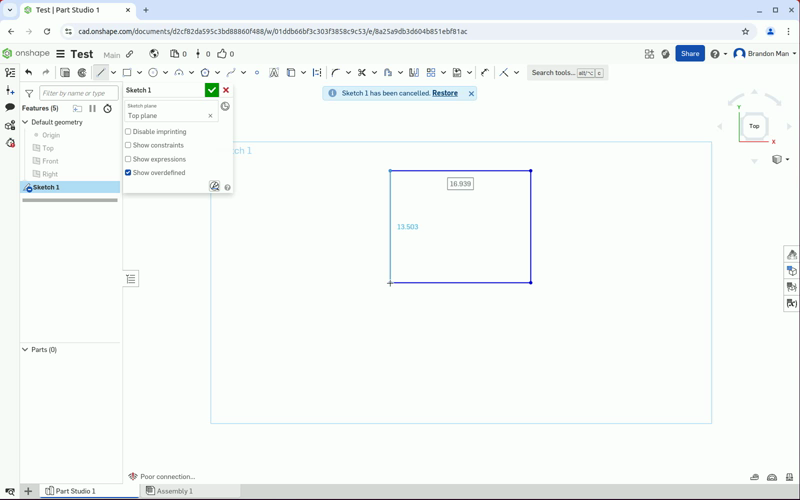
click(390, 282)
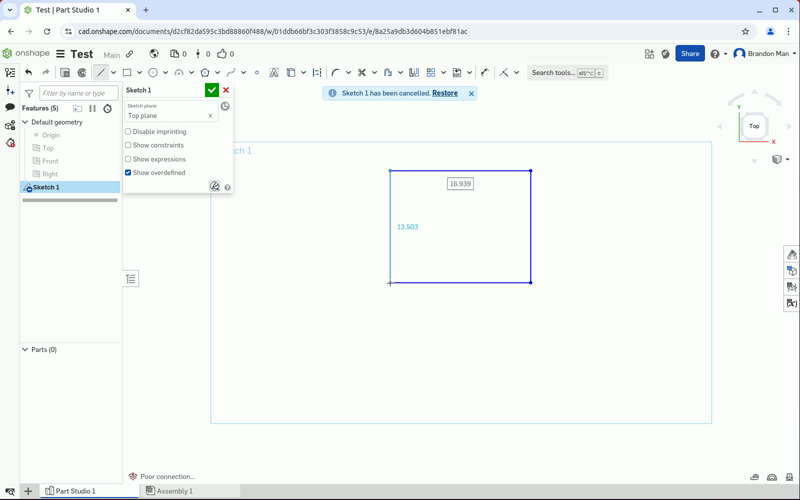
key(esc)
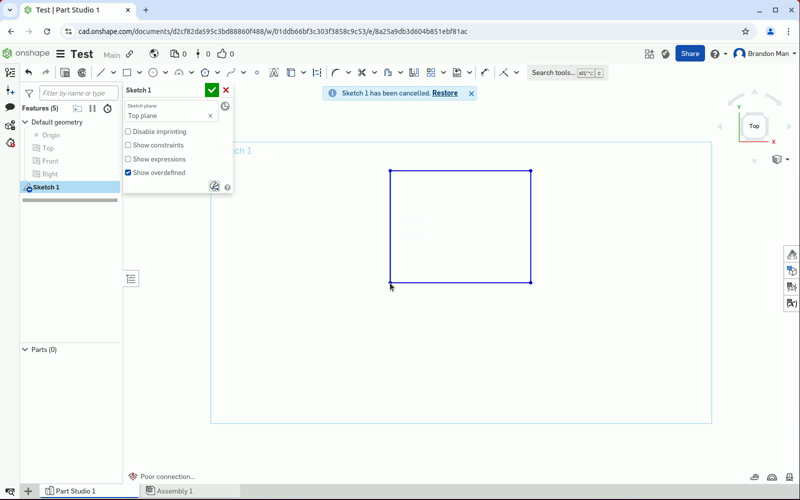
key(a)
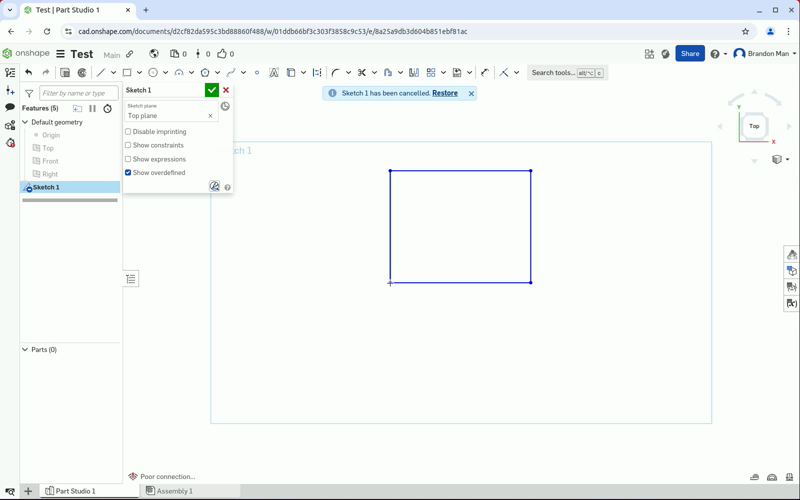
key_down(shift)
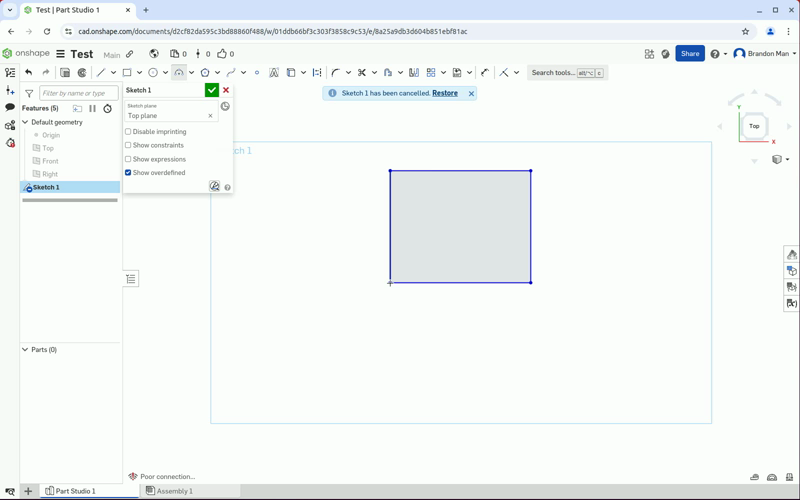
mouse_move(408, 241)
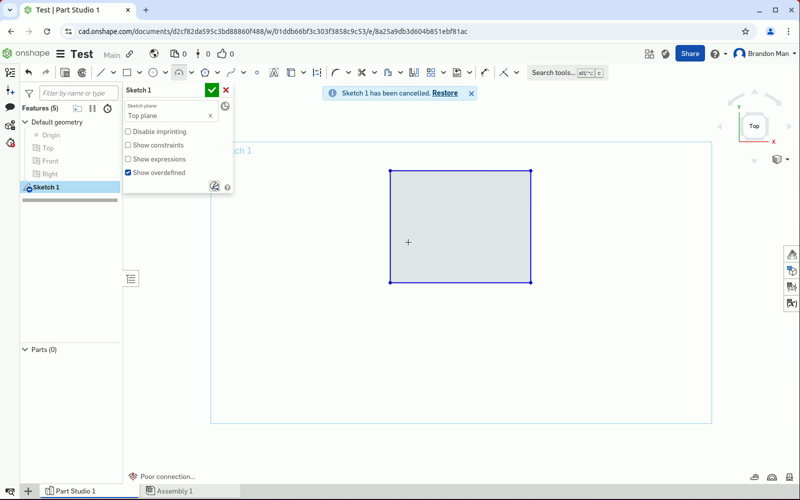
click(408, 241)
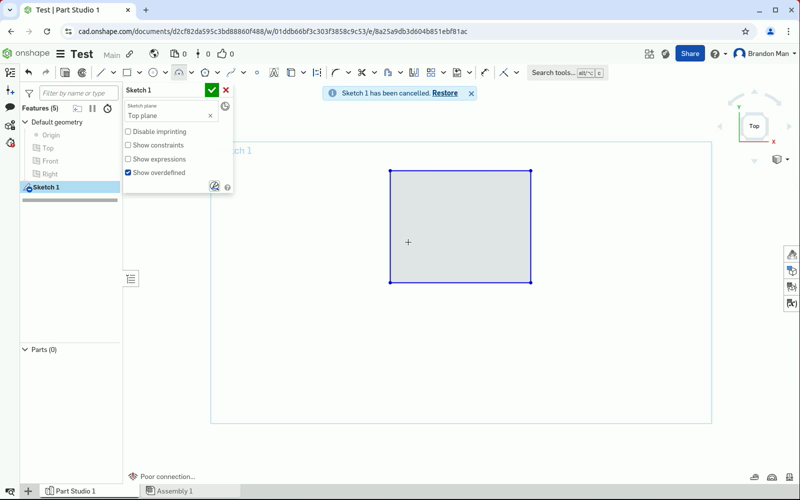
key_up(shift)
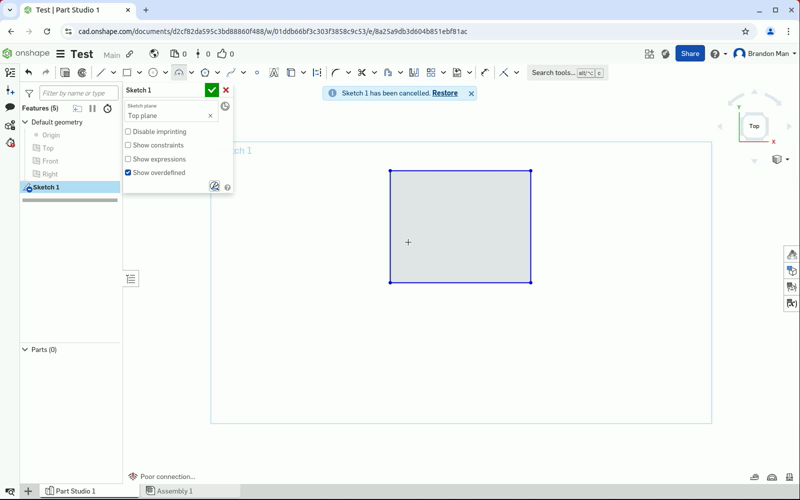
key_down(shift)
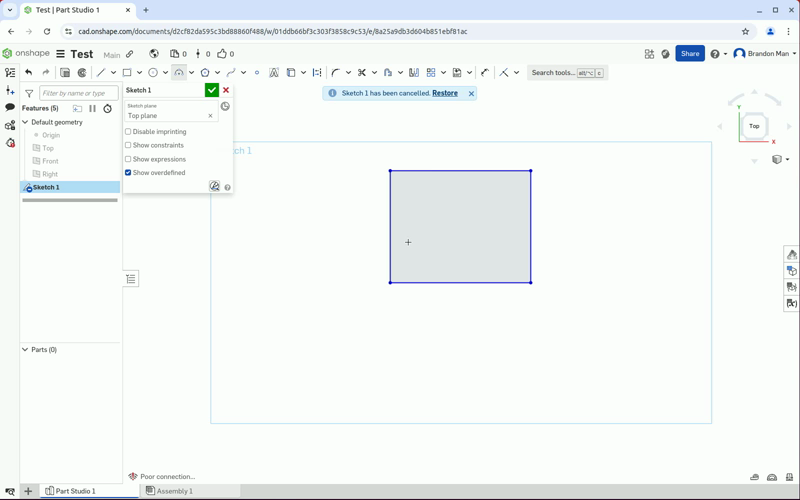
mouse_move(429, 241)
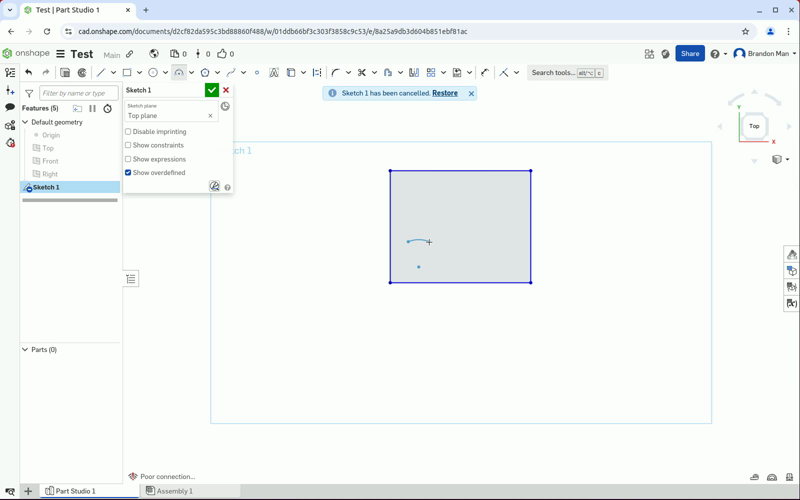
click(429, 241)
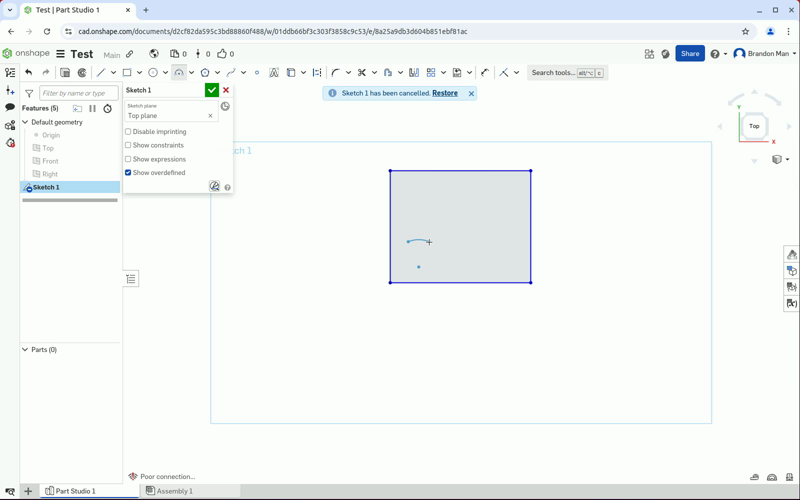
mouse_move(418, 252)
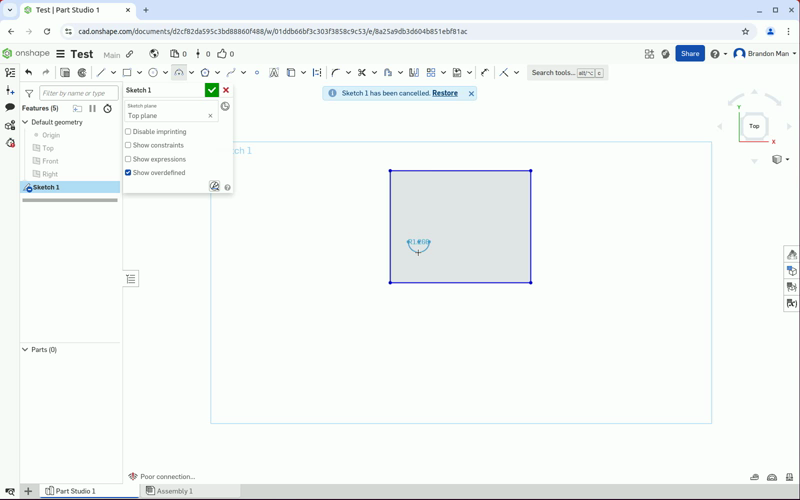
click(418, 252)
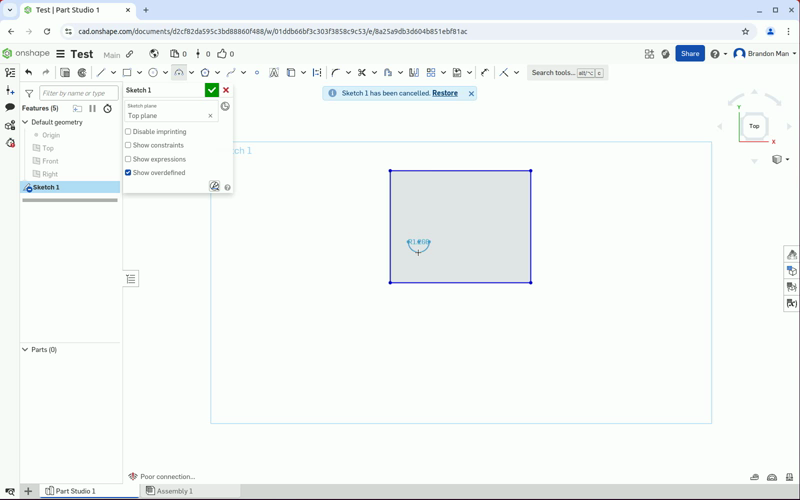
key_up(shift)
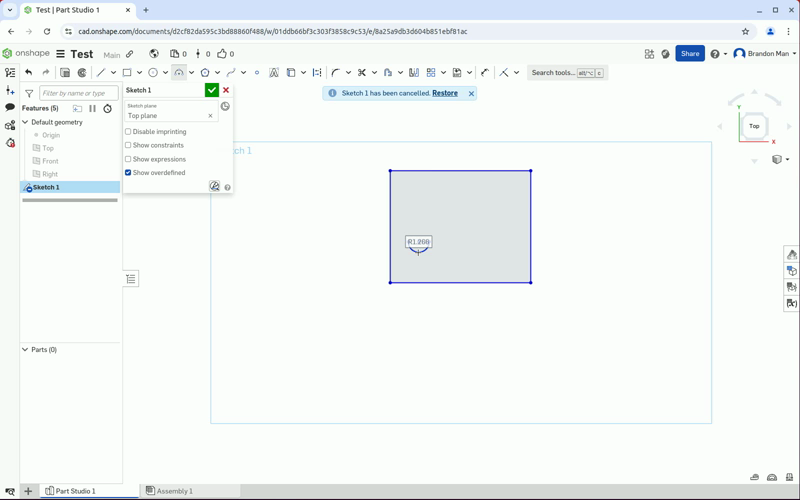
key(esc)
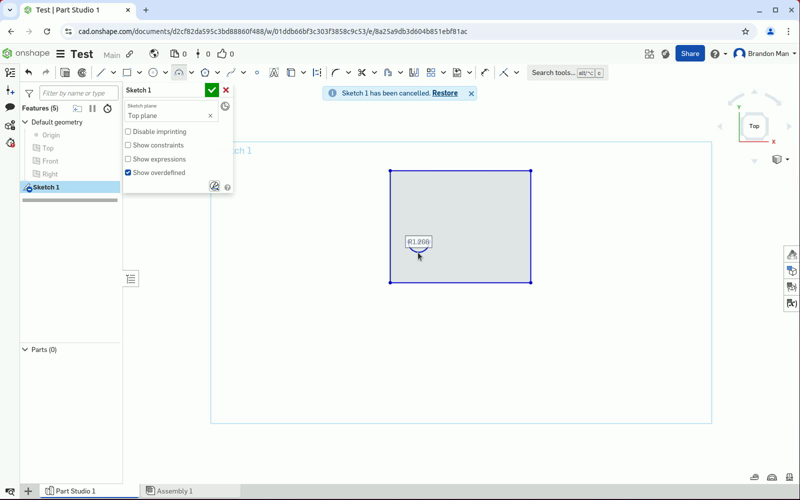
key(l)
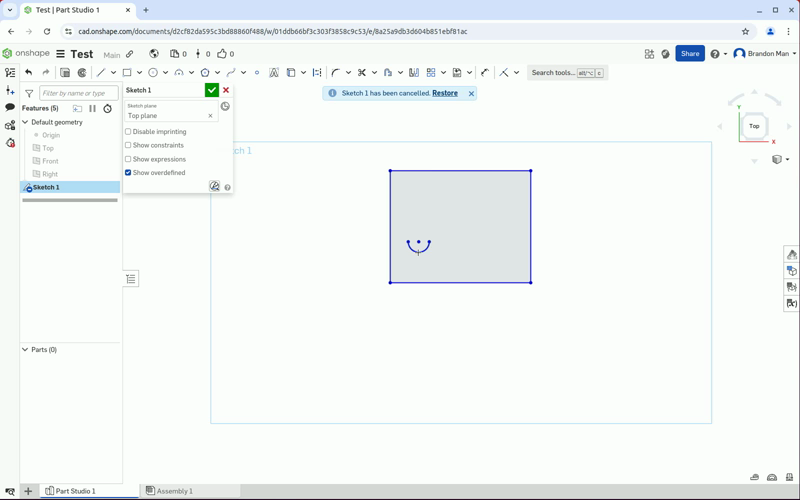
mouse_move(429, 241)
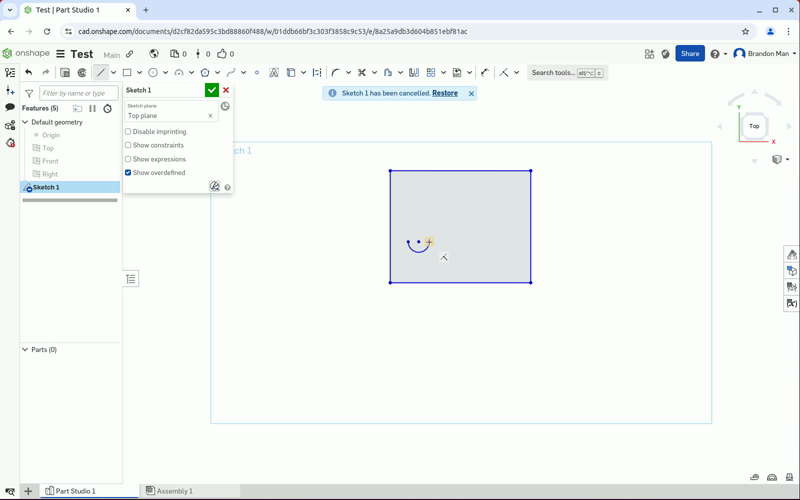
click(429, 241)
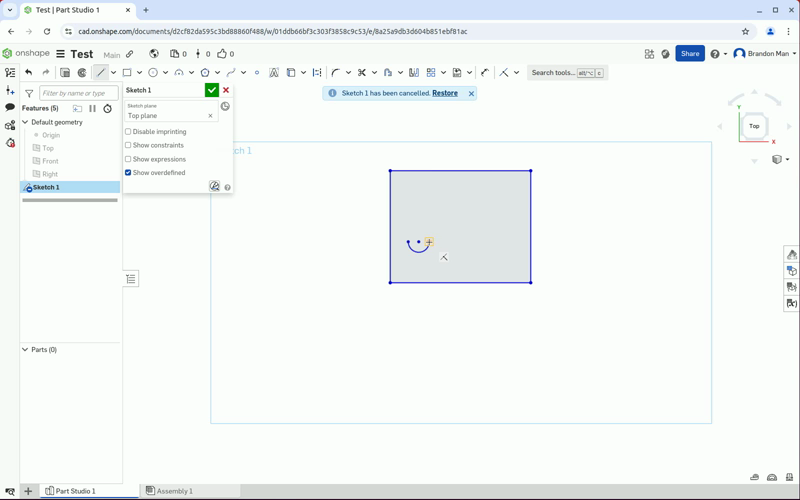
key_down(shift)
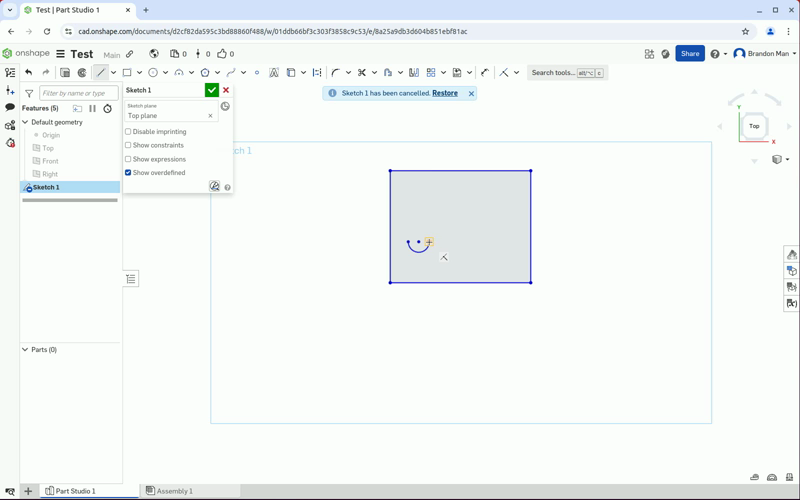
mouse_move(459, 241)
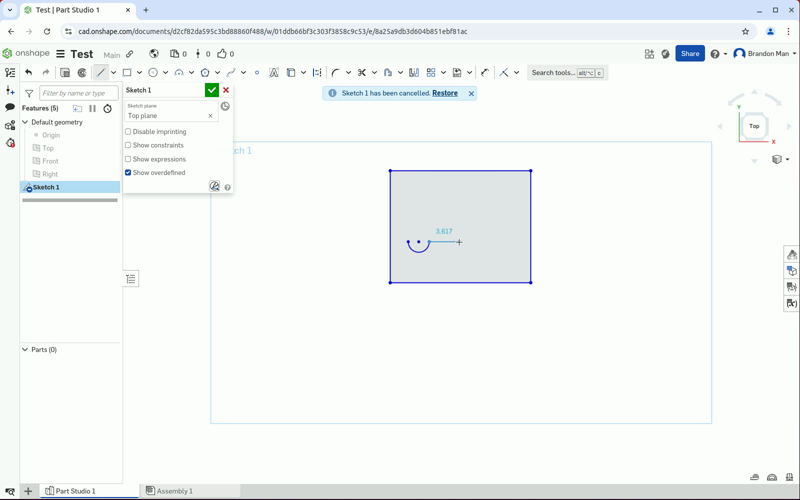
mouse_move(429, 212)
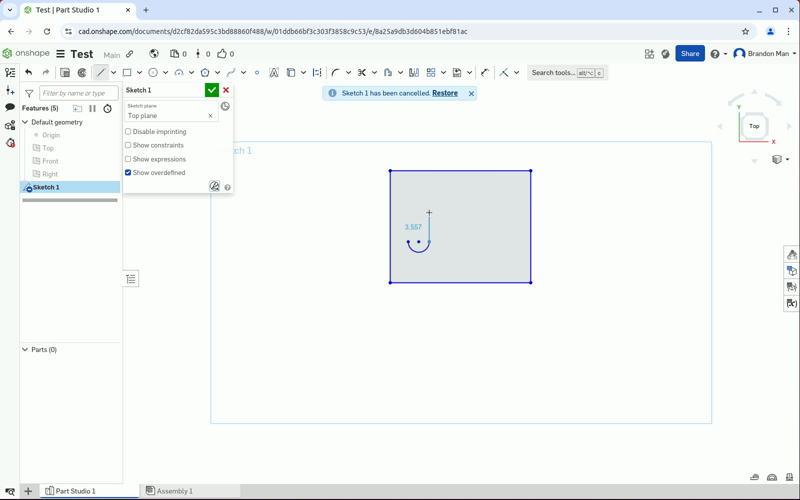
click(429, 212)
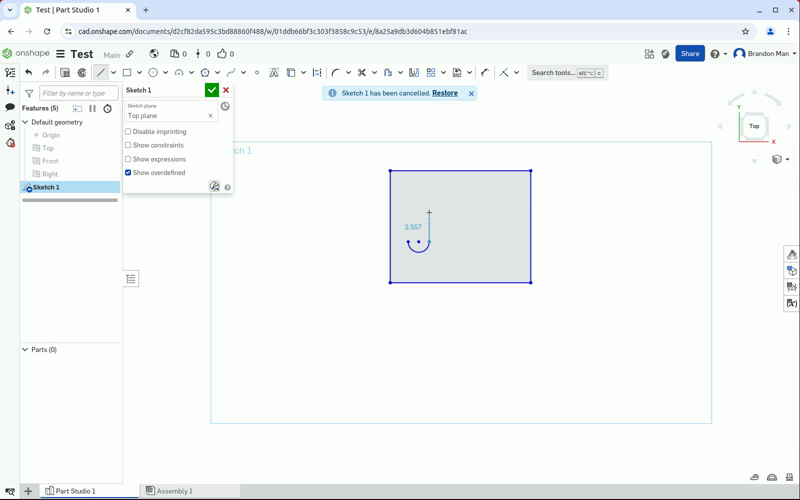
key_up(shift)
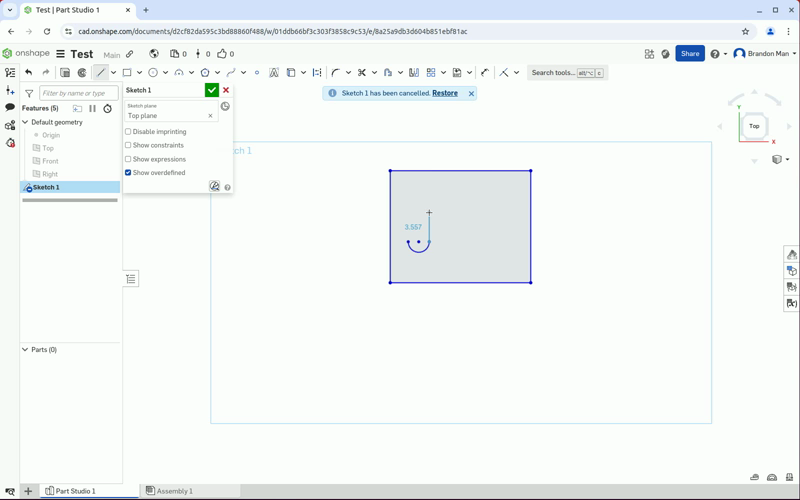
key(esc)
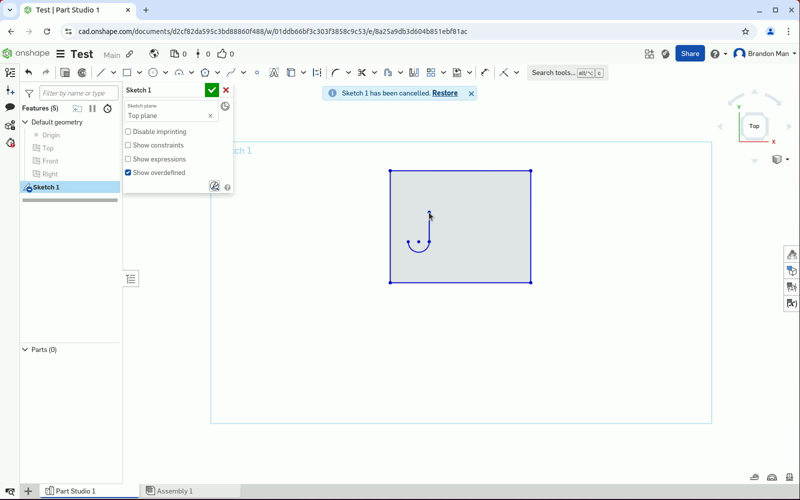
key(a)
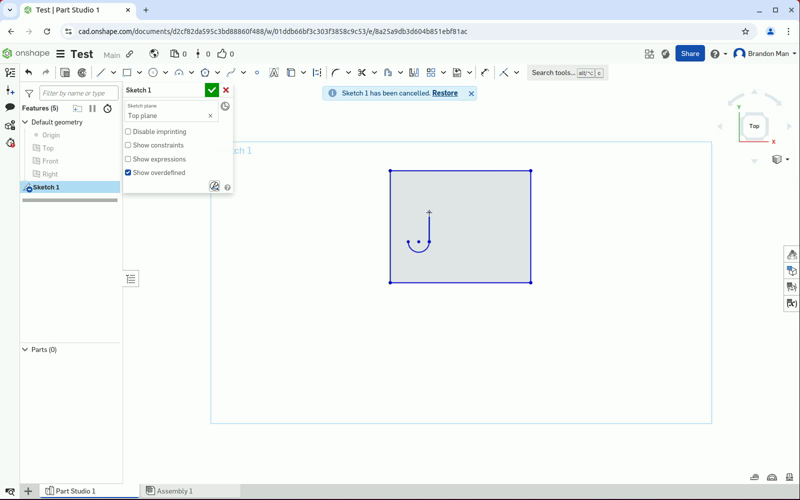
mouse_move(429, 212)
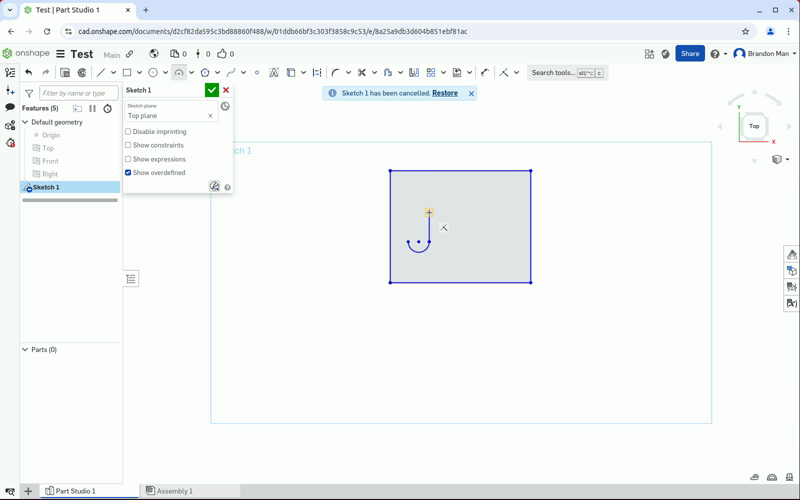
click(429, 212)
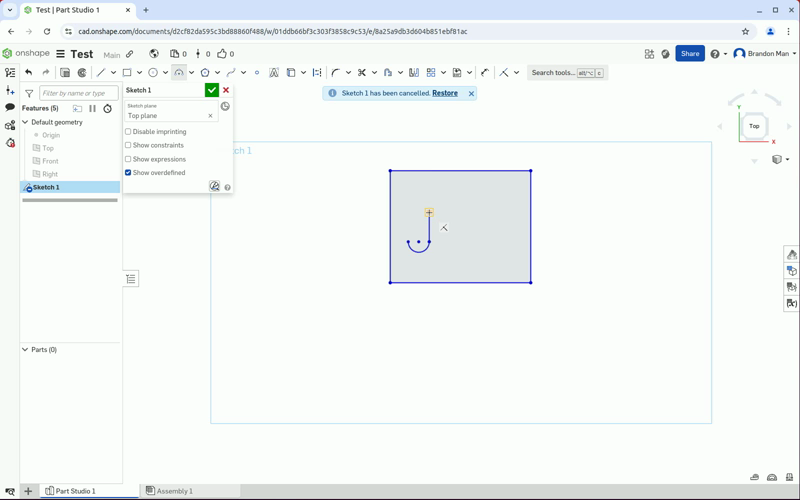
key_down(shift)
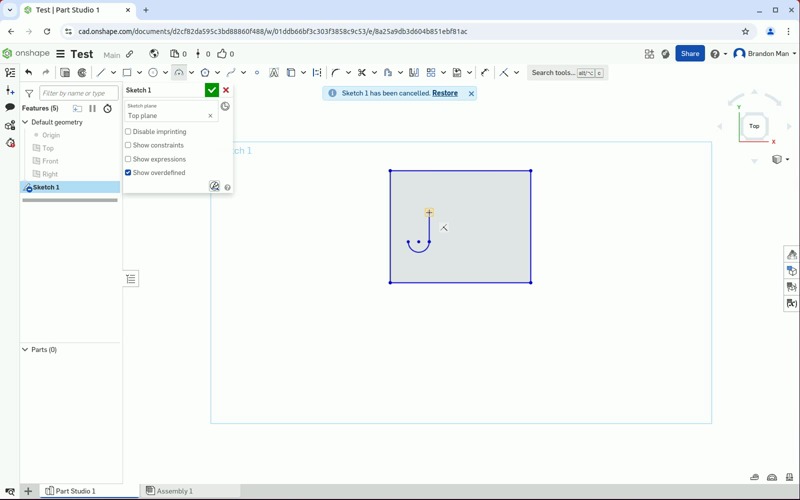
mouse_move(408, 212)
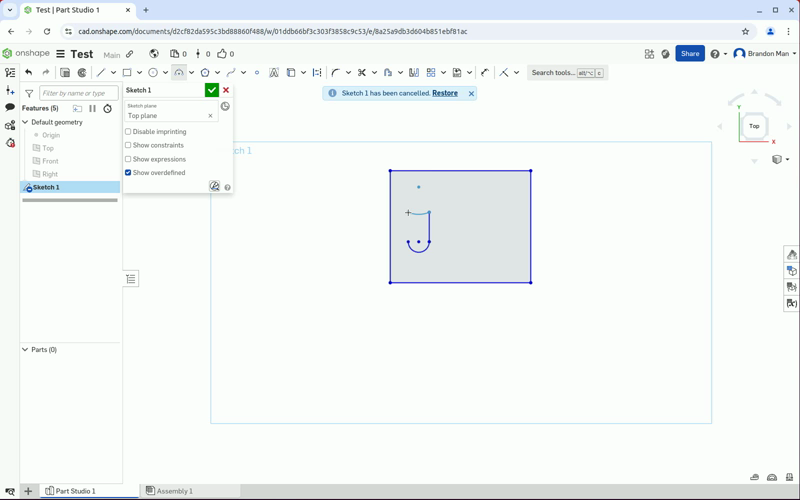
click(408, 212)
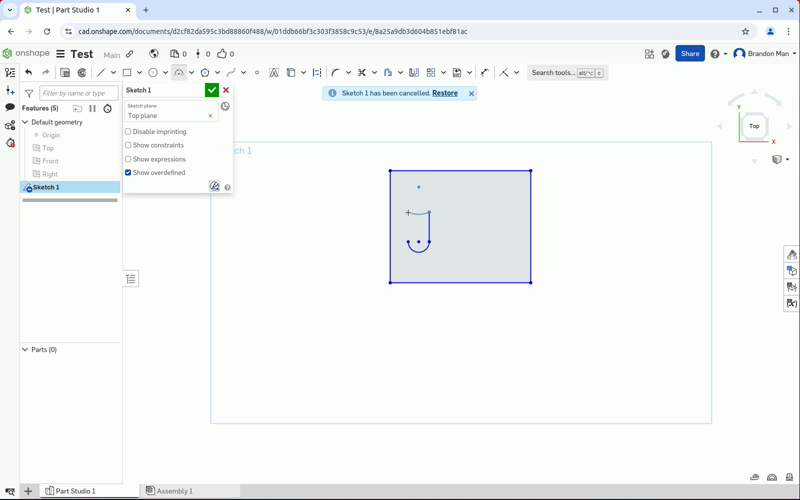
mouse_move(418, 201)
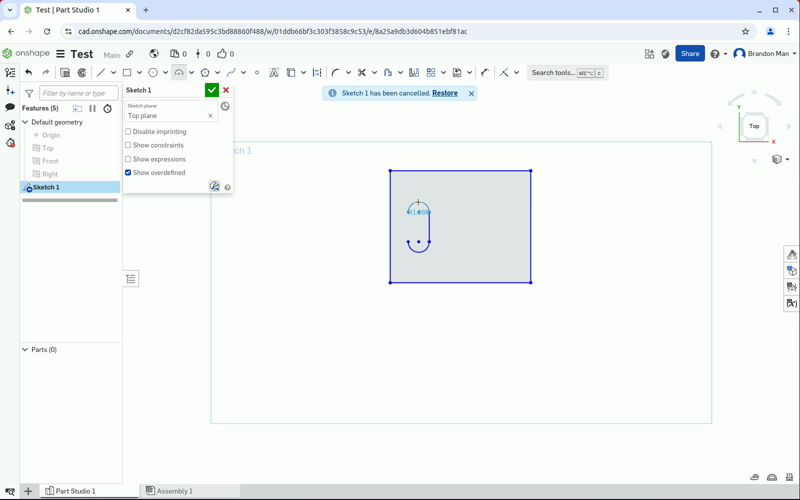
click(418, 201)
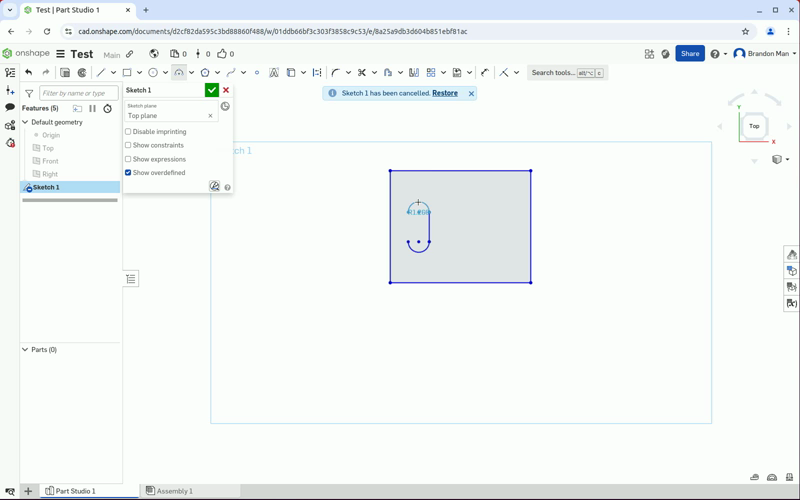
key_up(shift)
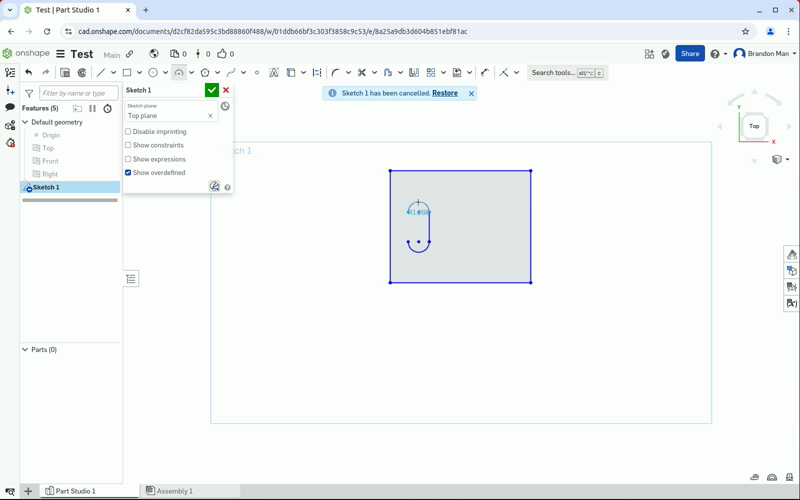
key(esc)
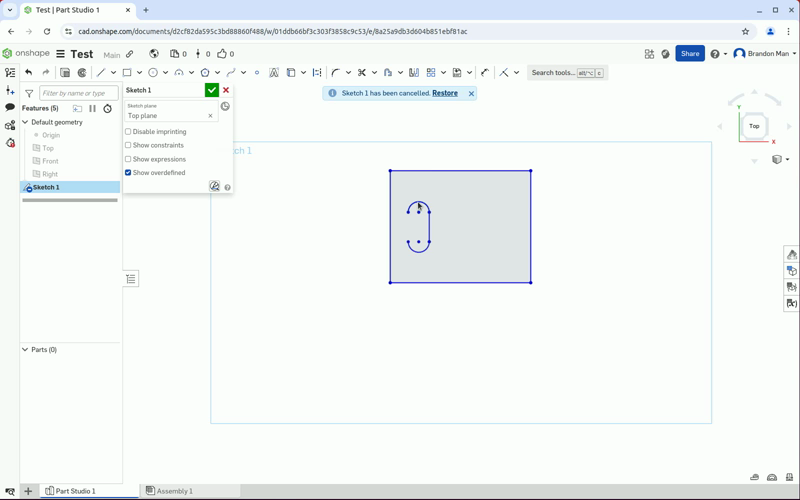
key(l)
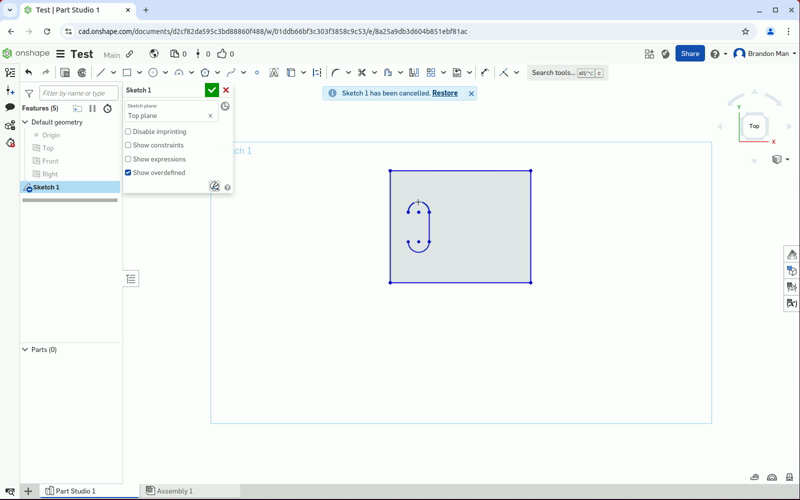
mouse_move(408, 212)
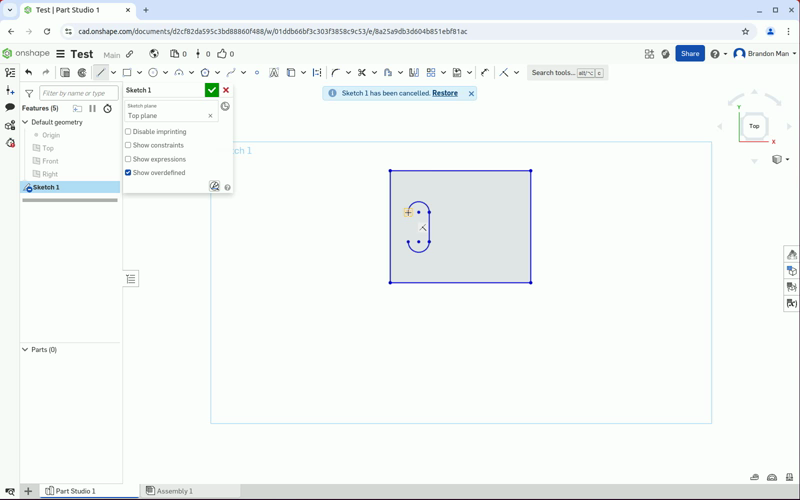
click(408, 212)
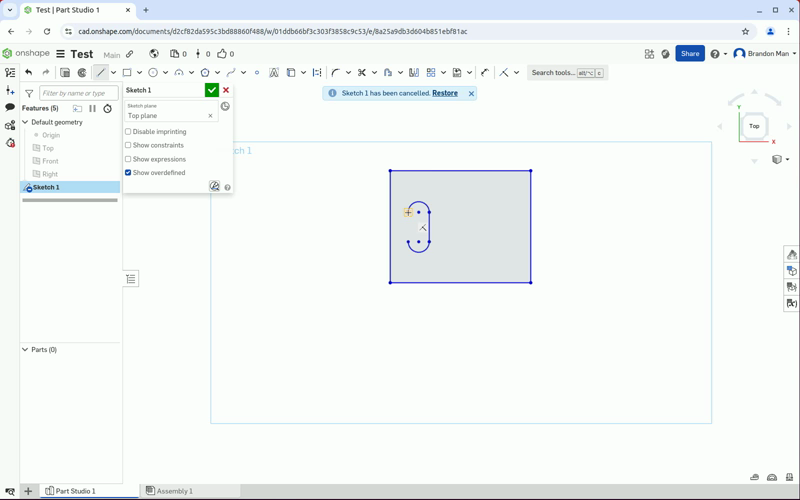
mouse_move(438, 212)
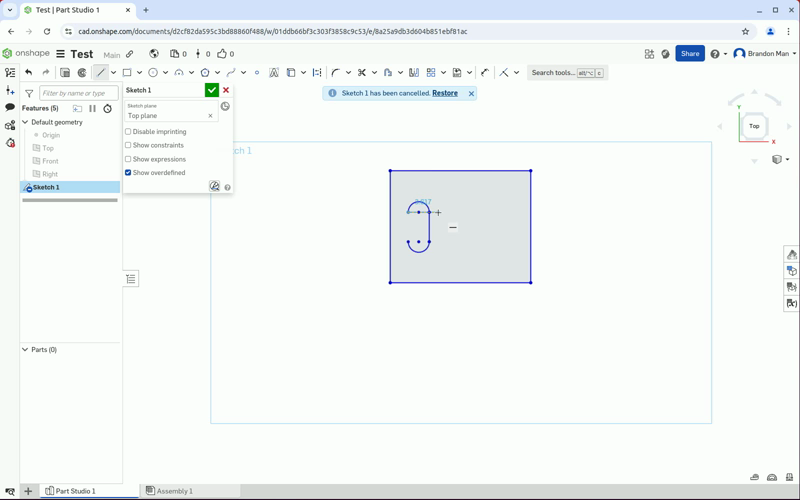
key_down(shift)
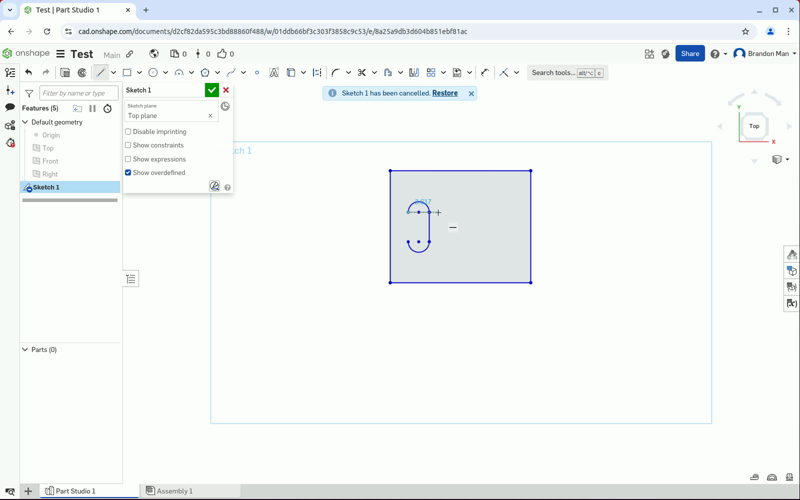
mouse_move(408, 241)
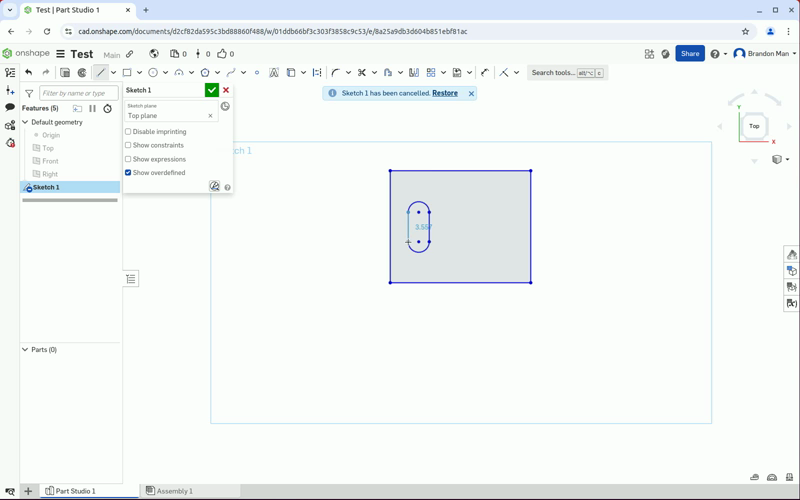
key_up(shift)
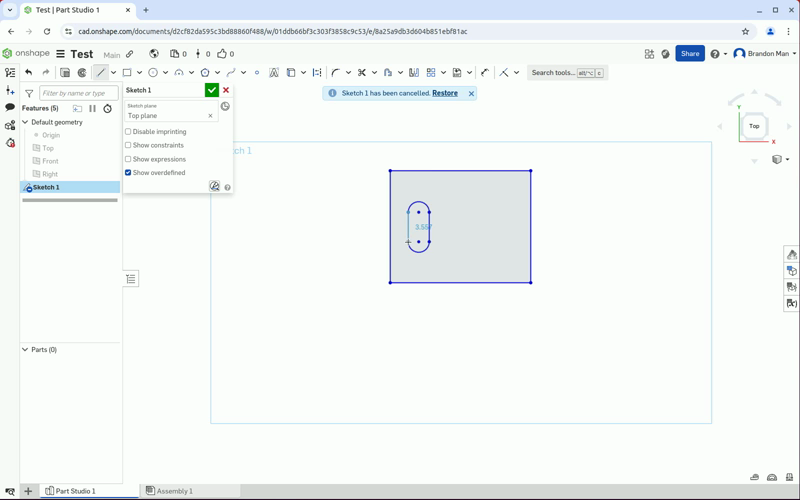
click(408, 241)
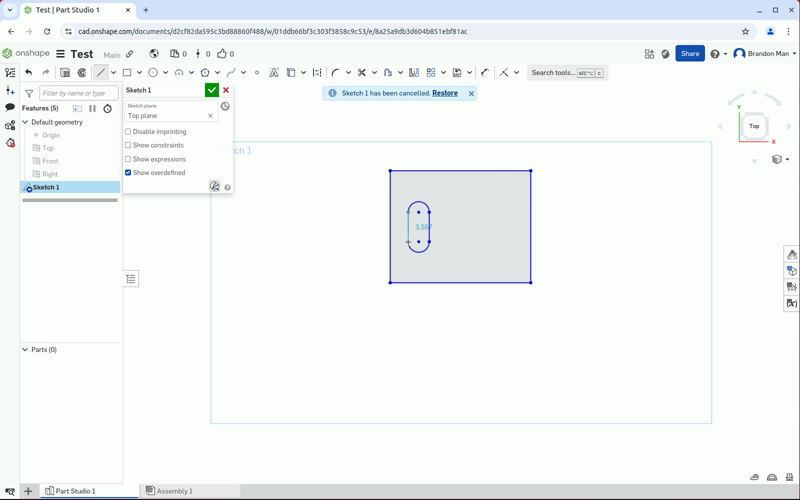
key(esc)
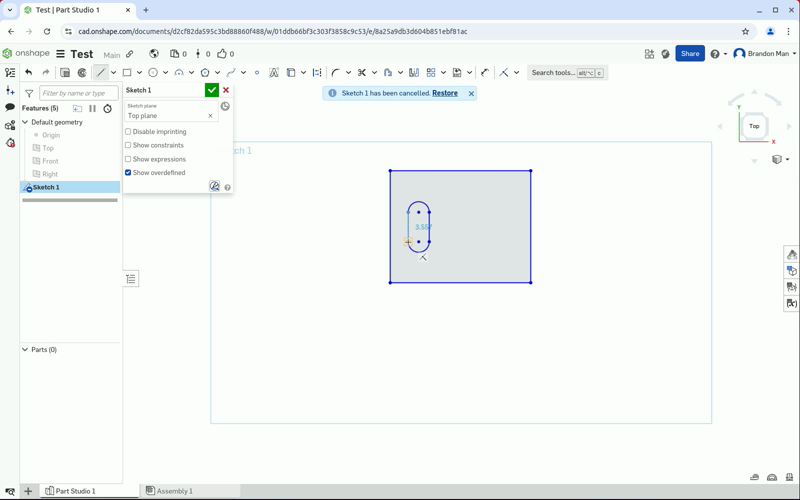
key(a)
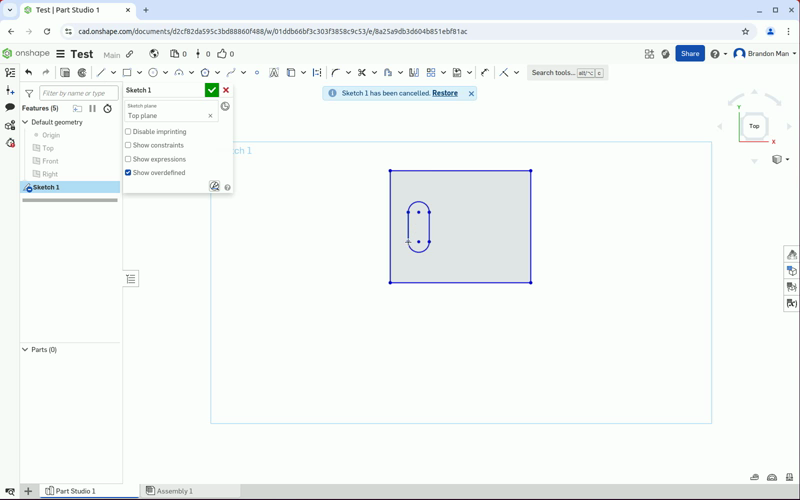
key_down(shift)
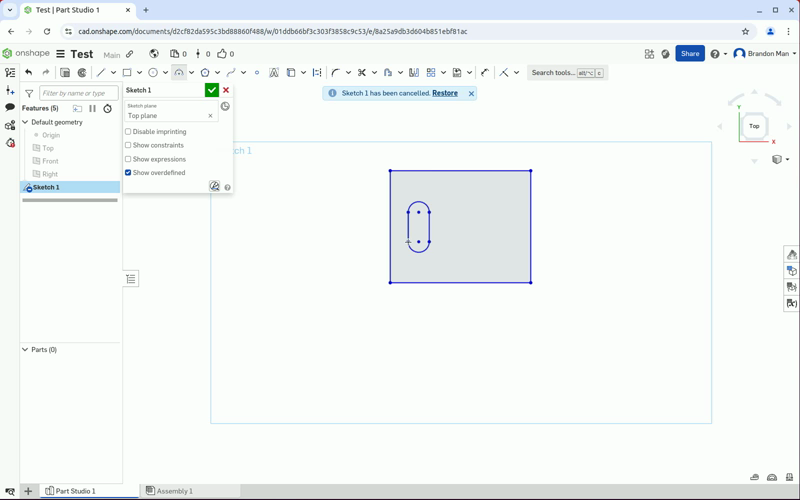
mouse_move(492, 241)
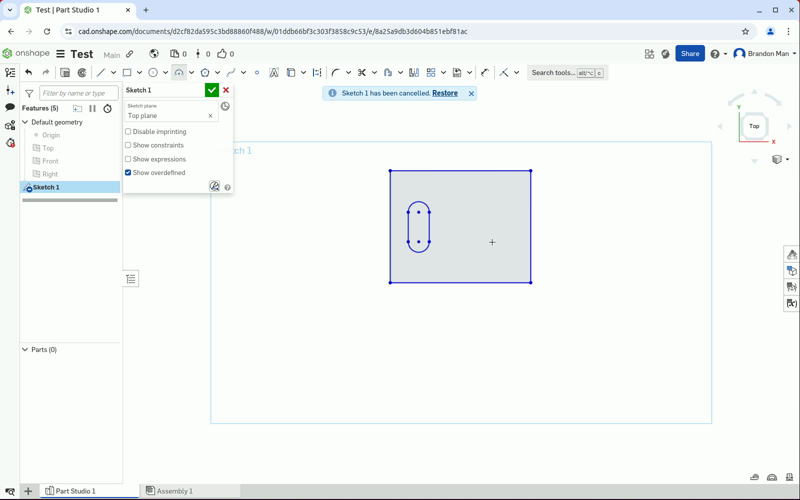
click(492, 241)
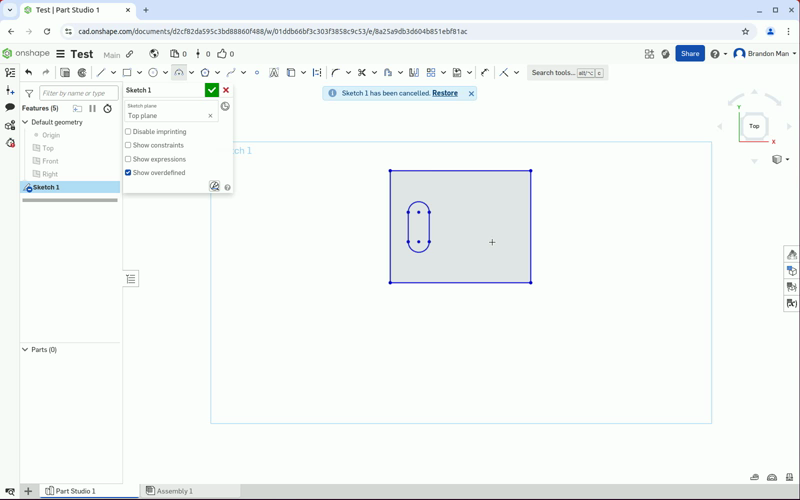
key_up(shift)
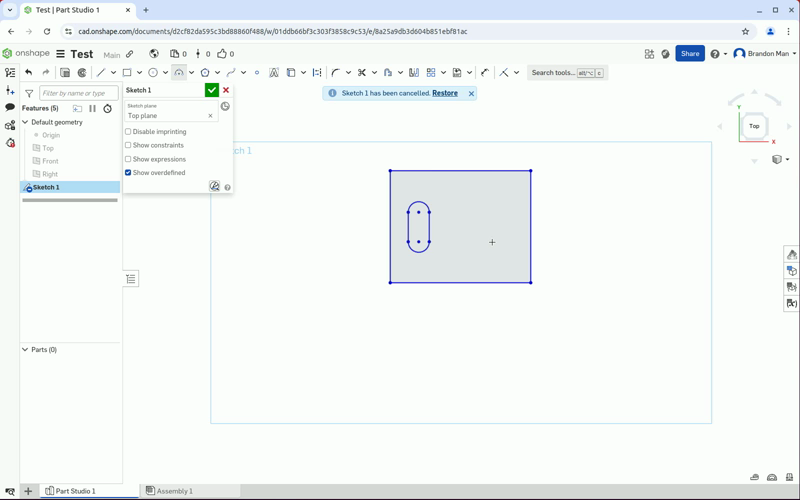
key_down(shift)
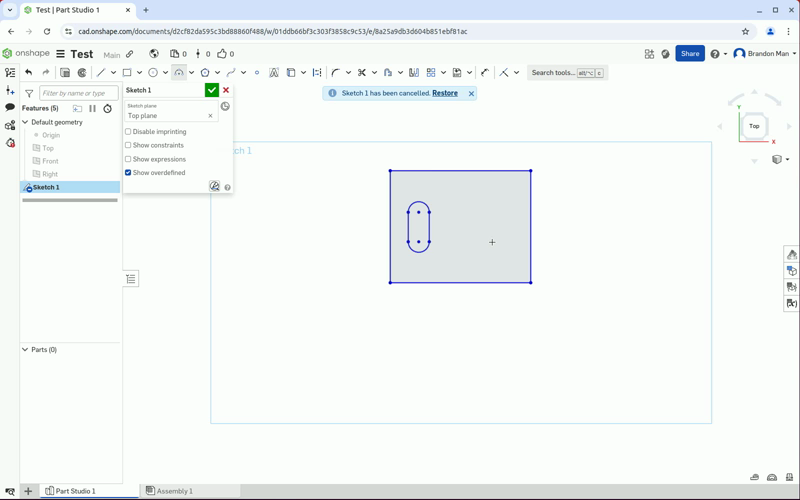
mouse_move(513, 241)
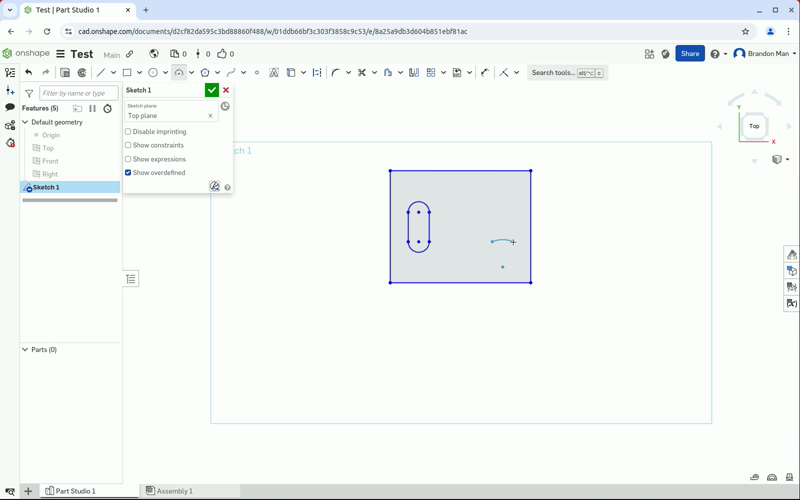
click(513, 241)
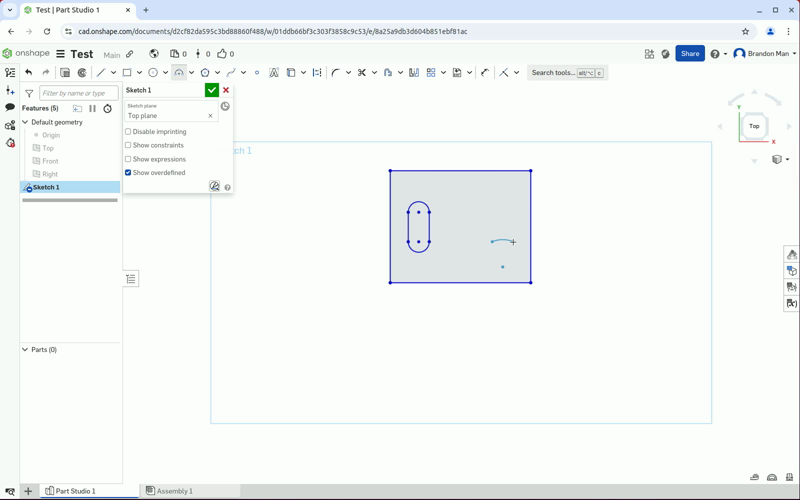
mouse_move(502, 252)
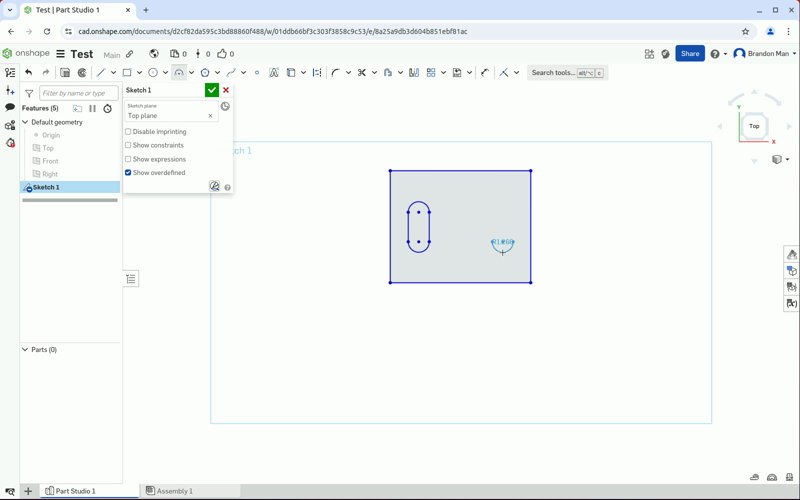
click(502, 252)
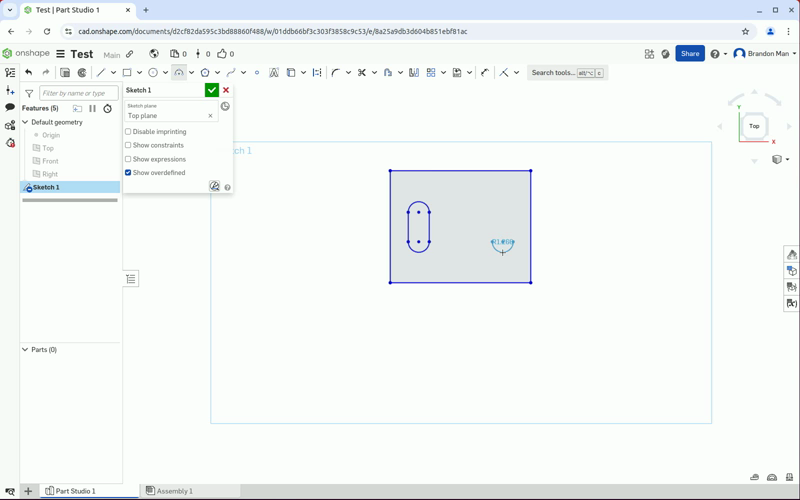
key_up(shift)
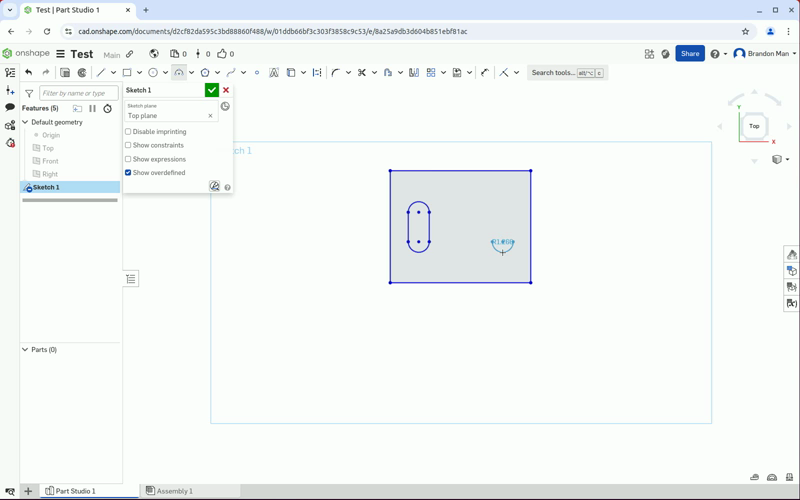
key(esc)
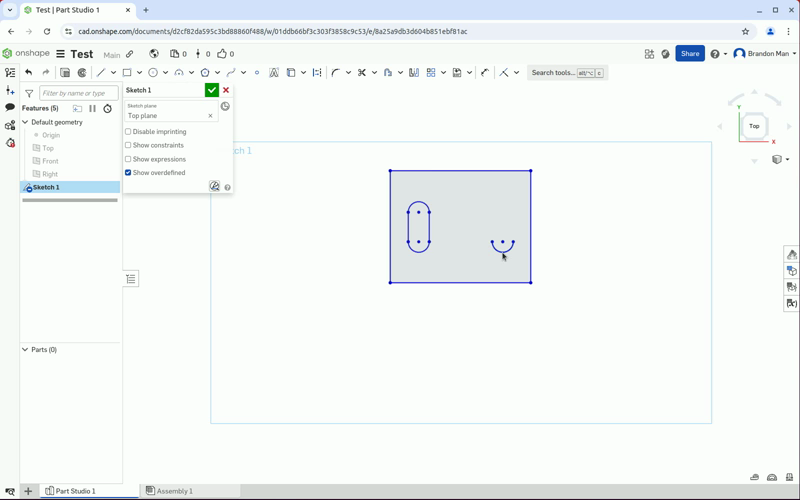
key(l)
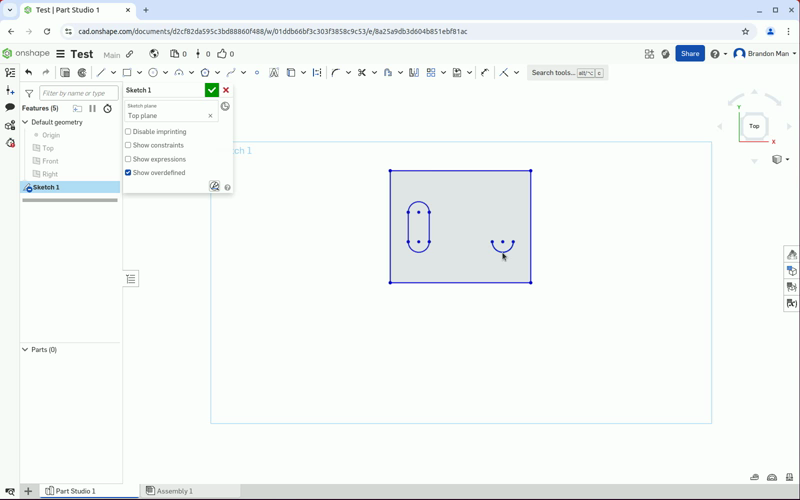
mouse_move(513, 241)
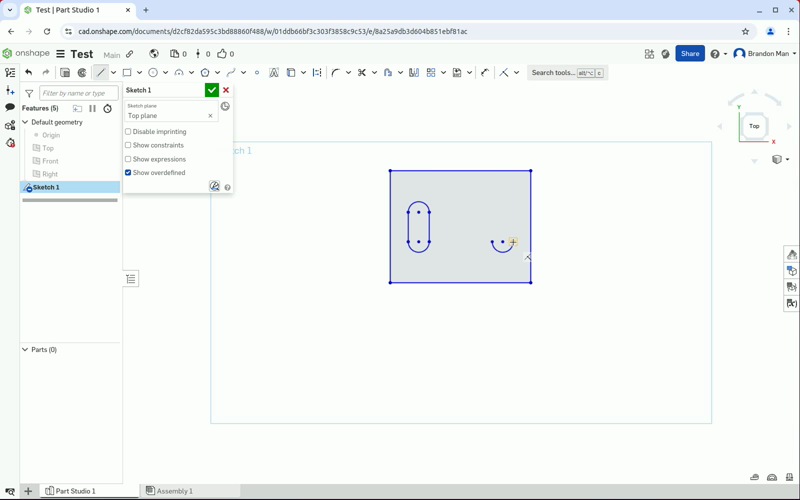
click(513, 241)
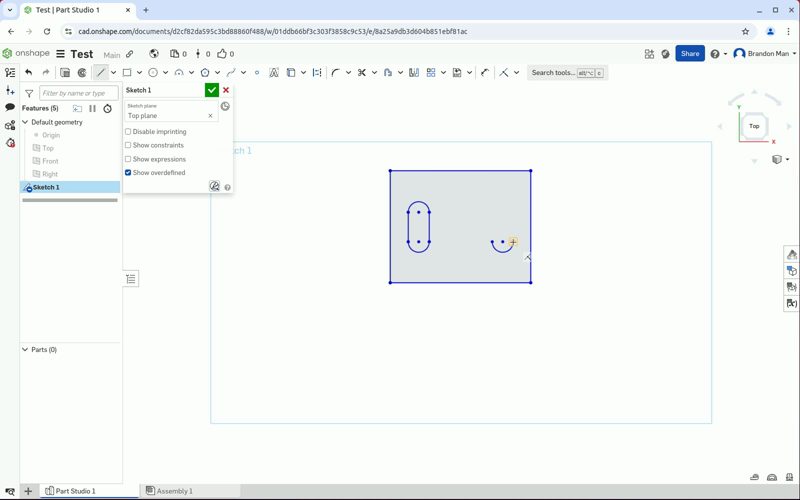
key_down(shift)
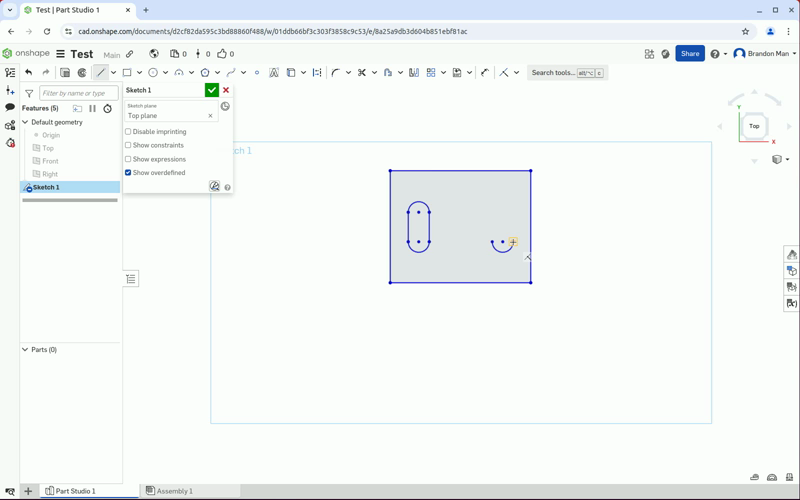
mouse_move(543, 241)
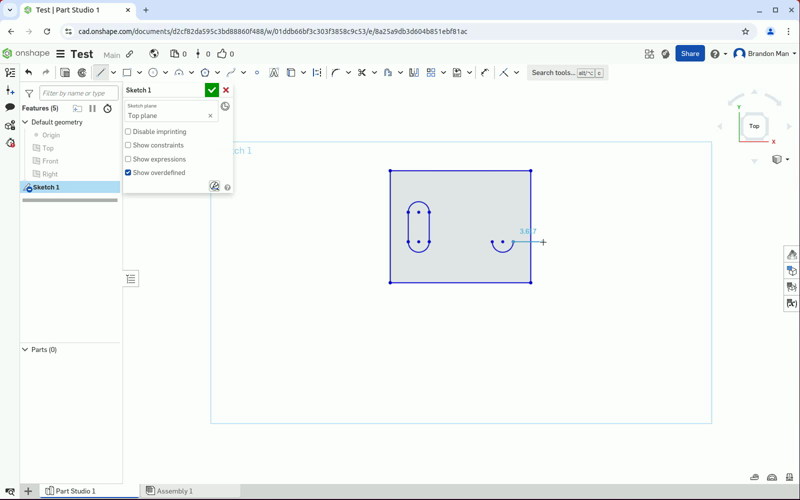
mouse_move(513, 212)
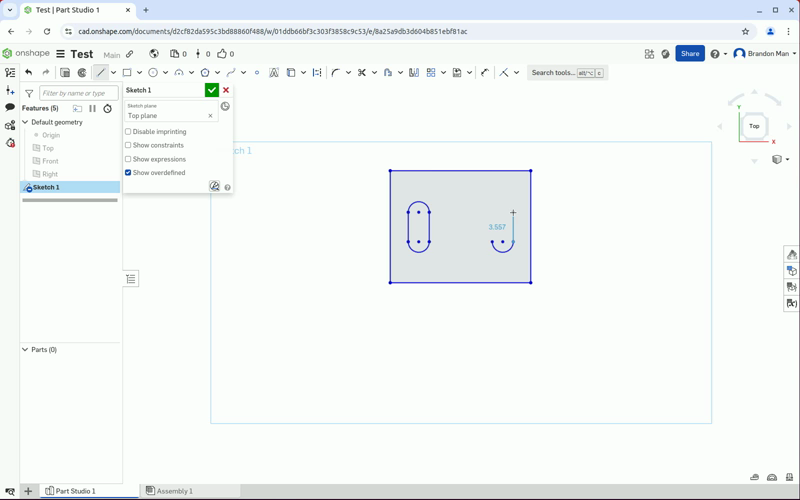
click(513, 212)
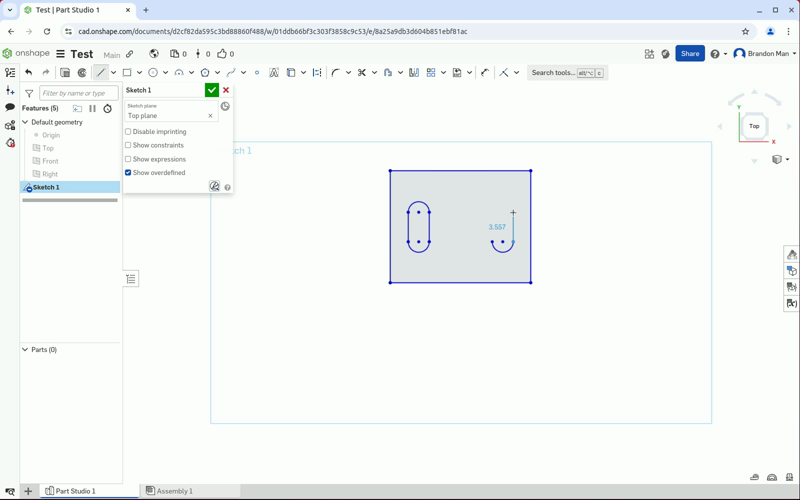
key_up(shift)
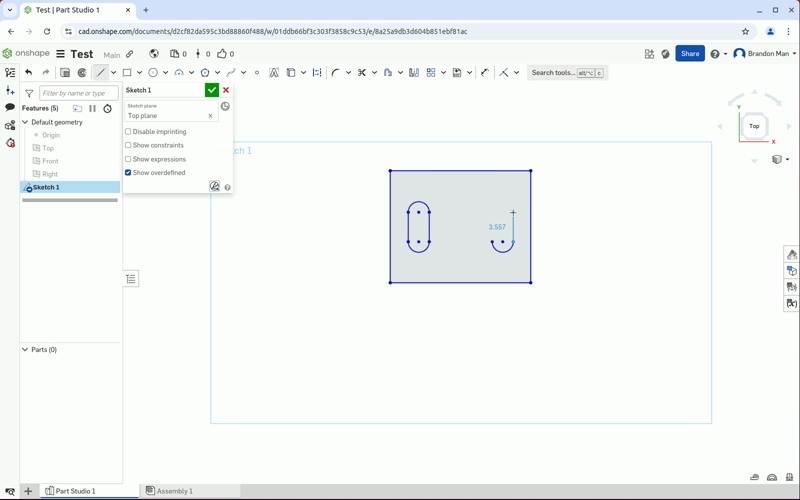
key(esc)
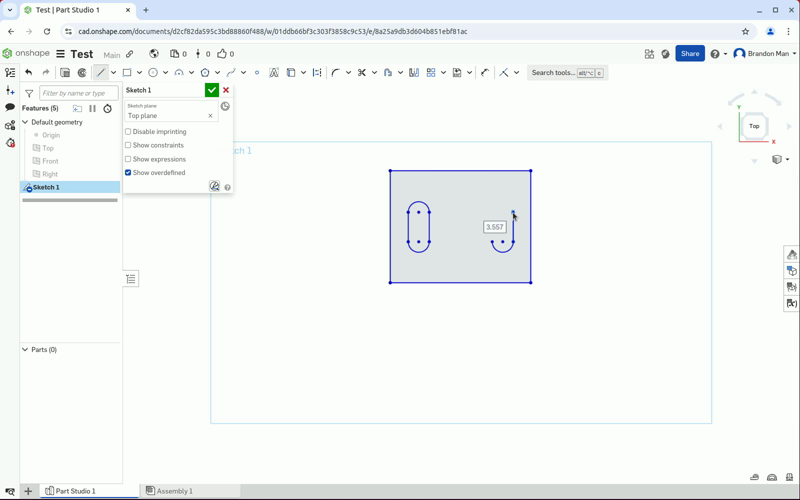
key(a)
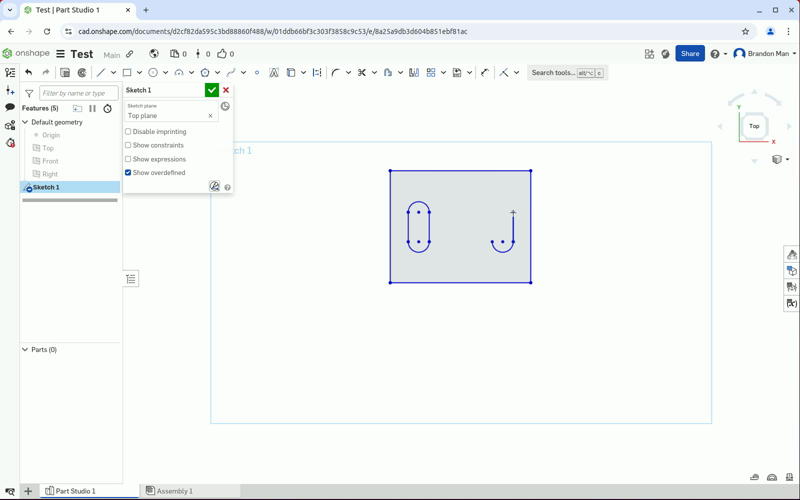
mouse_move(513, 212)
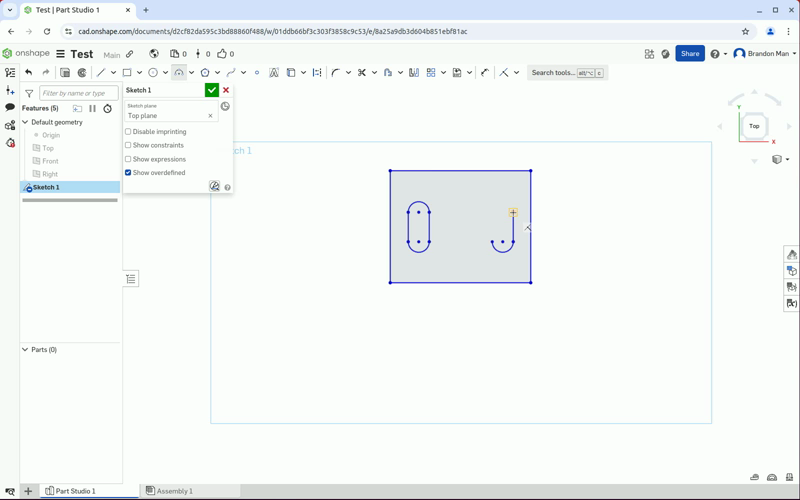
click(513, 212)
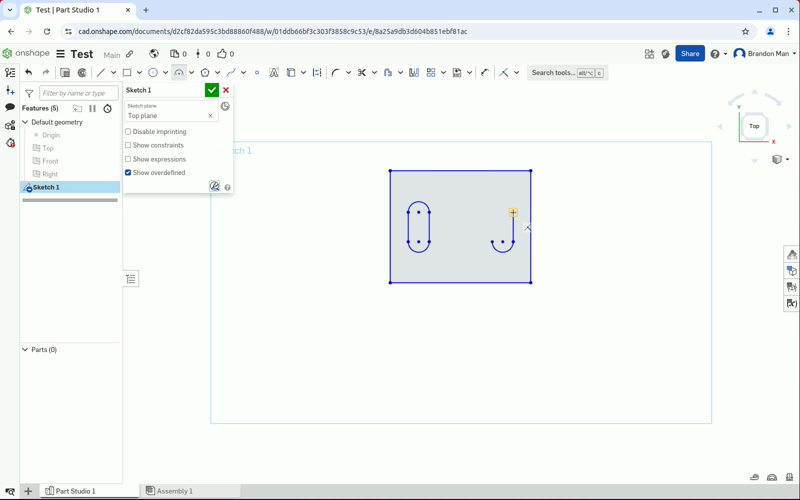
key_down(shift)
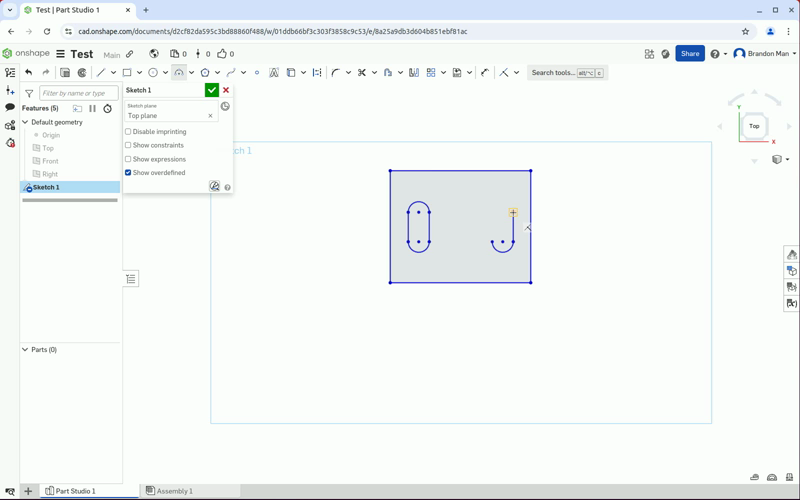
mouse_move(492, 212)
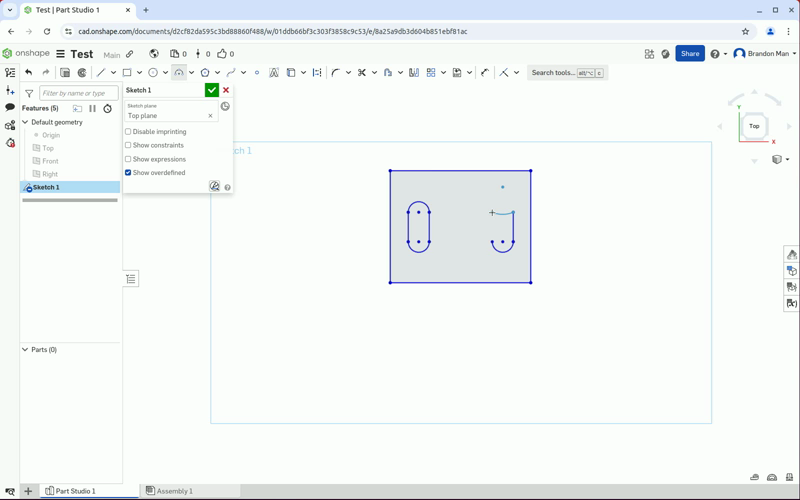
click(492, 212)
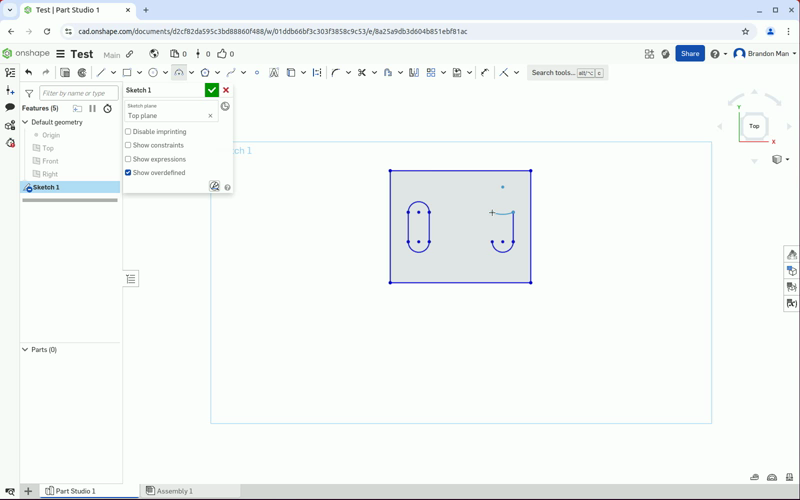
mouse_move(502, 201)
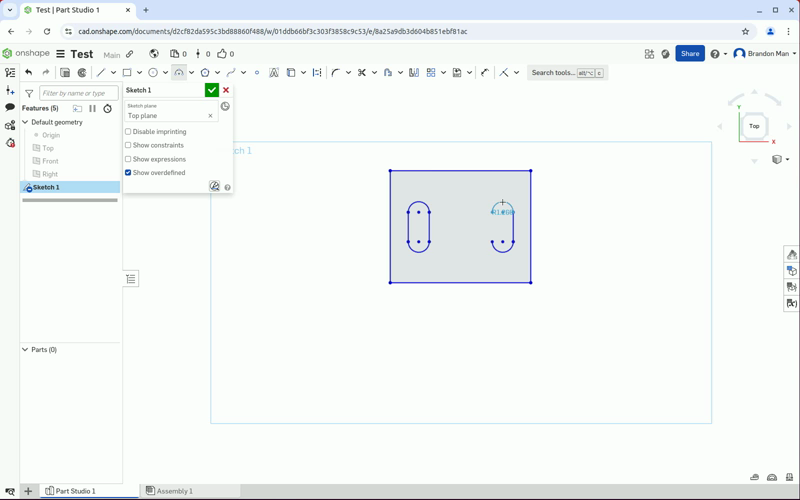
click(502, 201)
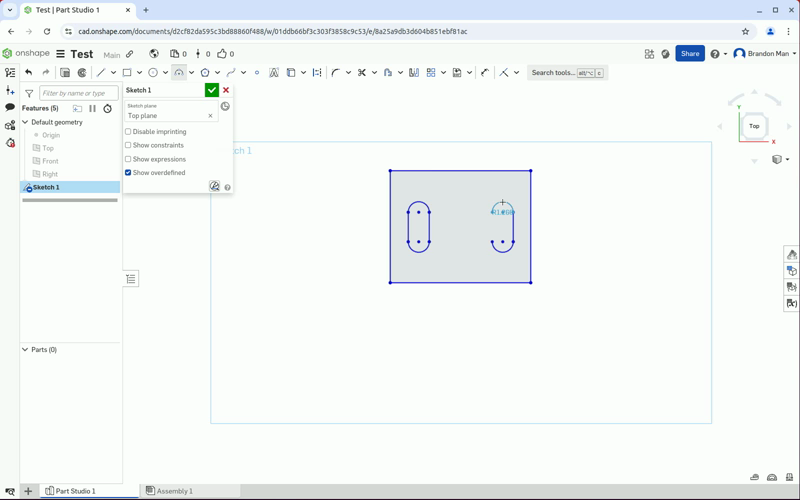
key_up(shift)
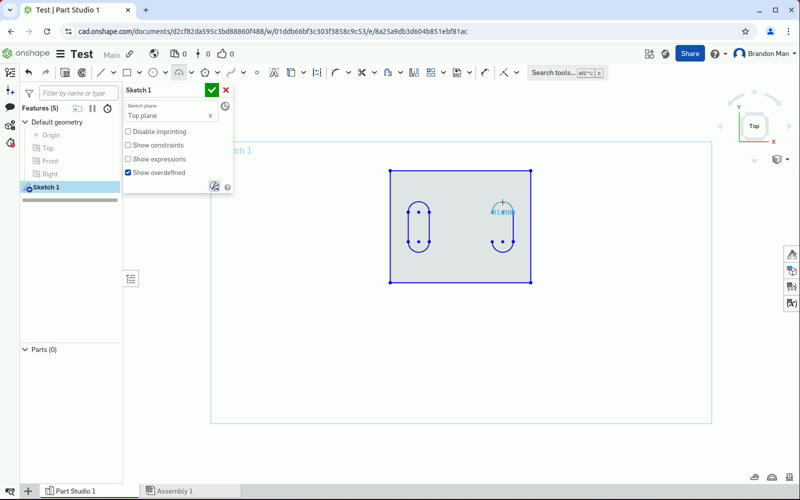
key(esc)
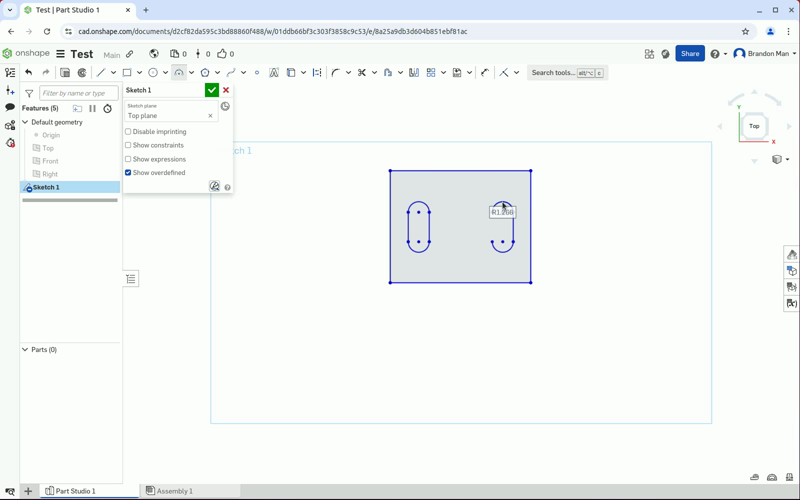
key(l)
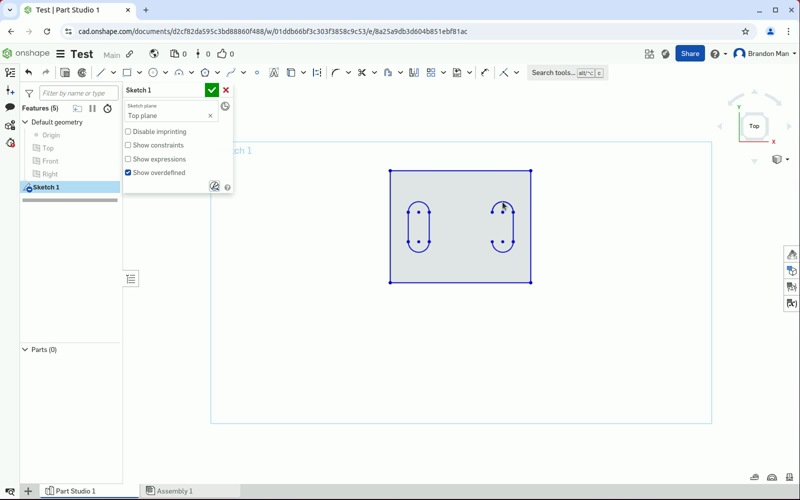
mouse_move(492, 212)
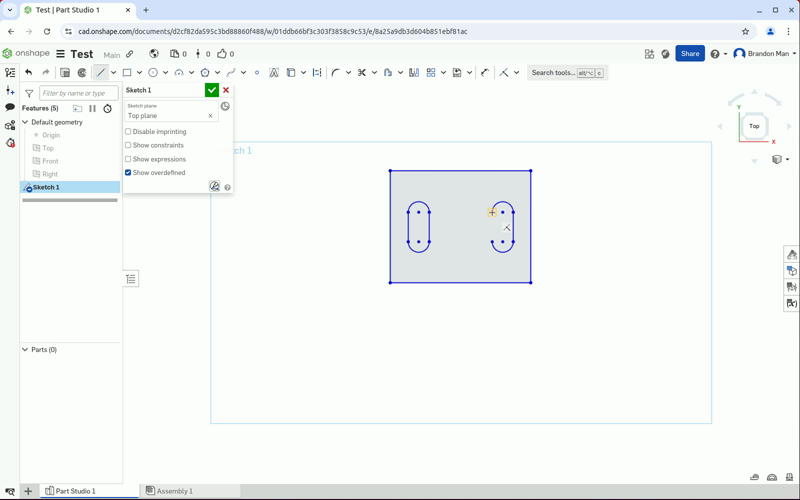
click(492, 212)
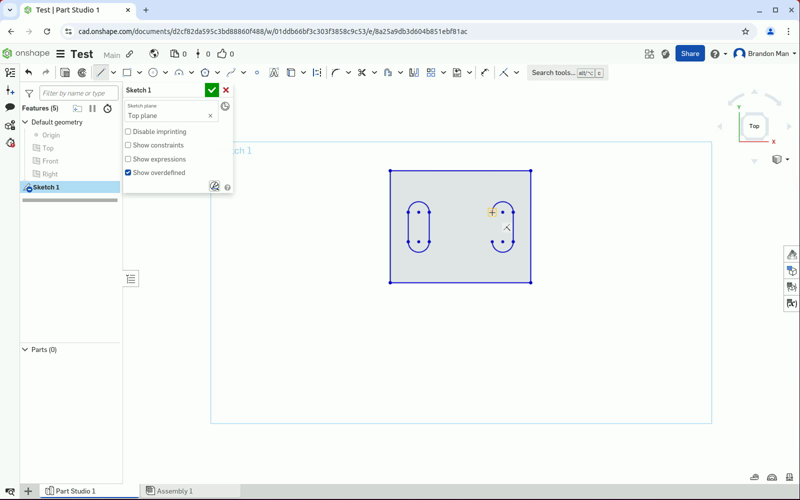
mouse_move(522, 212)
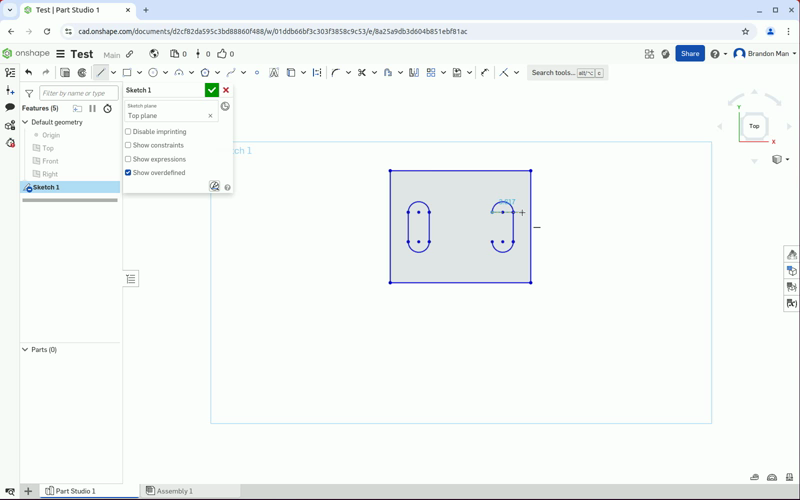
key_down(shift)
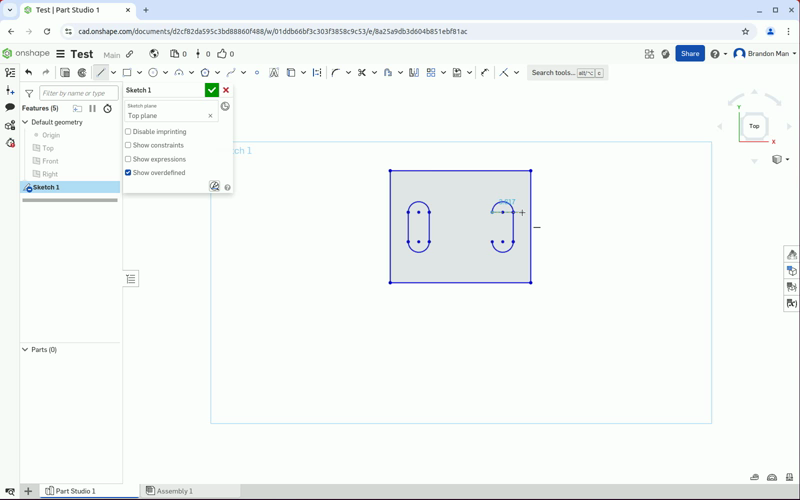
mouse_move(492, 241)
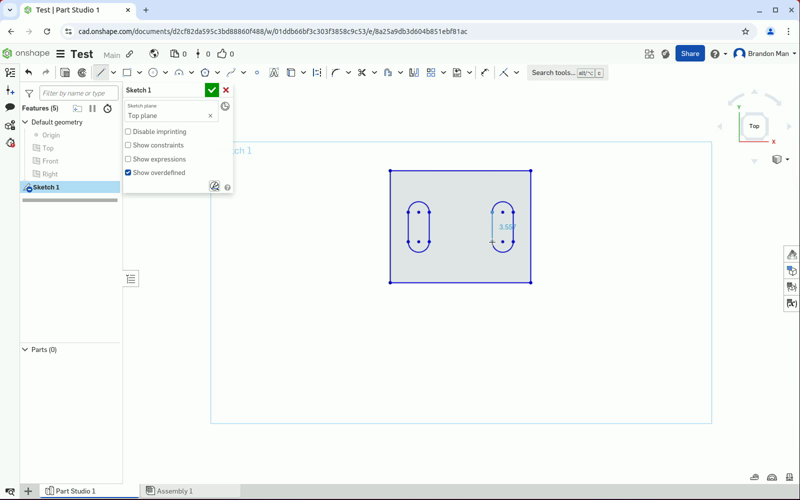
key_up(shift)
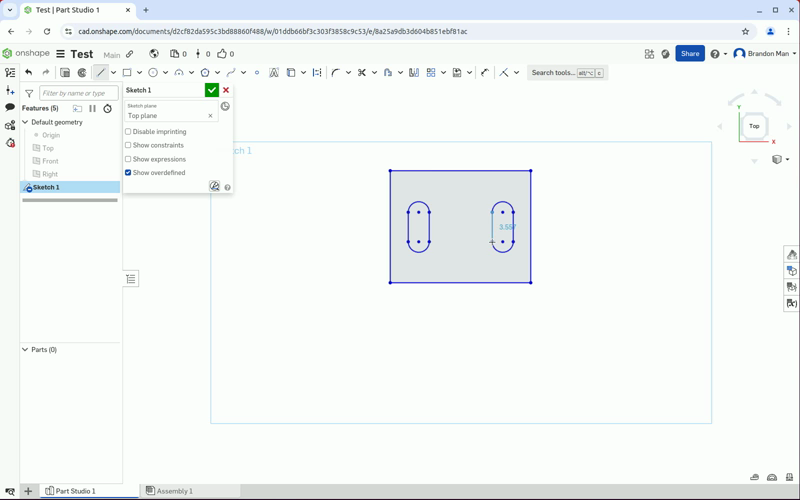
click(492, 241)
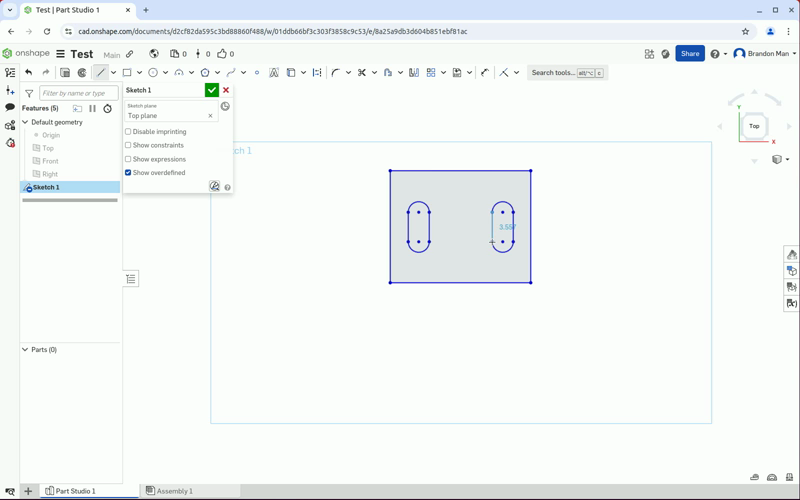
key(esc)
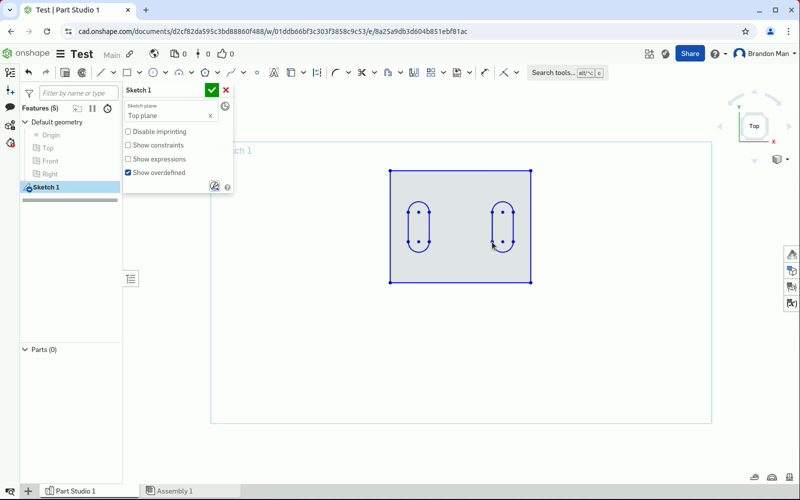
mouse_move(448, 271)
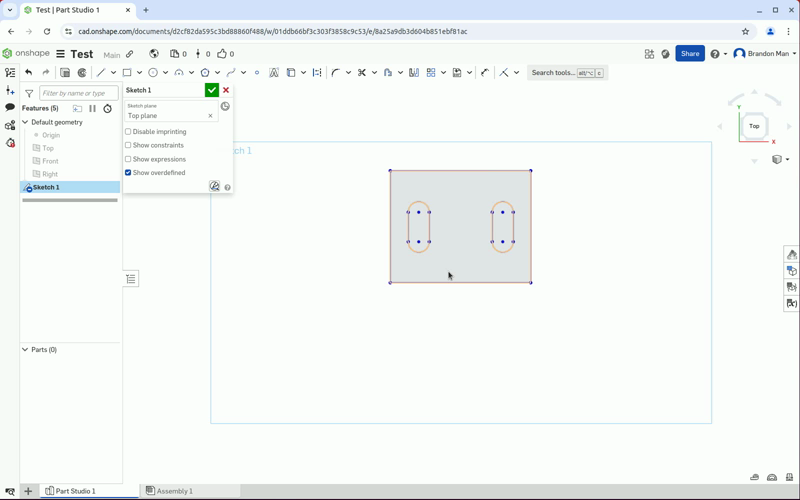
click(448, 271)
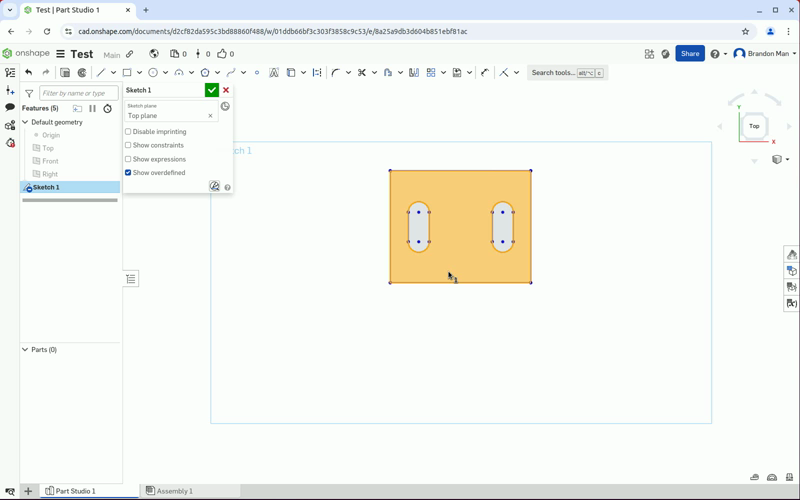
mouse_move(73, 352)
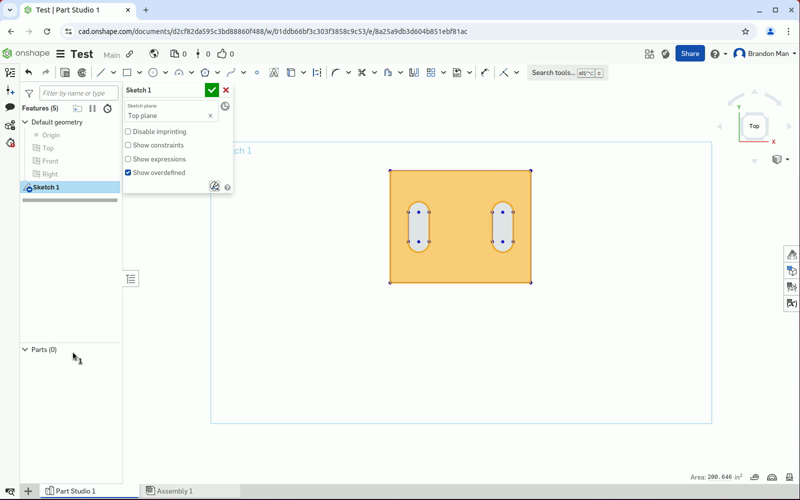
key(shift+y)
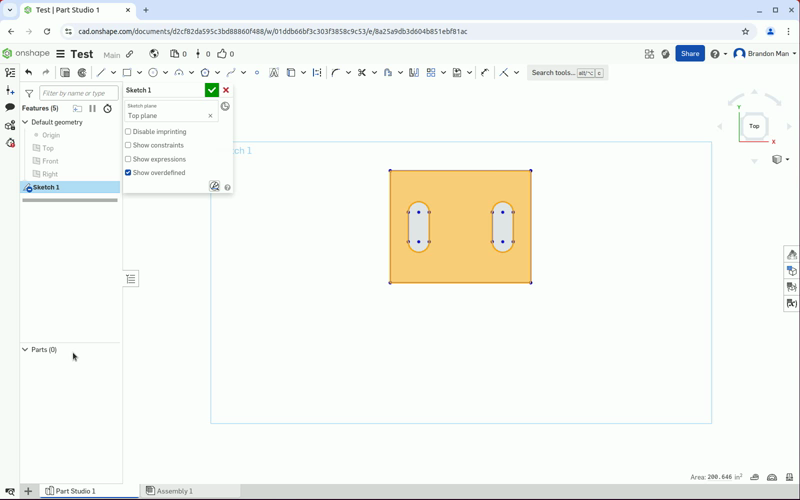
key(shift+e)
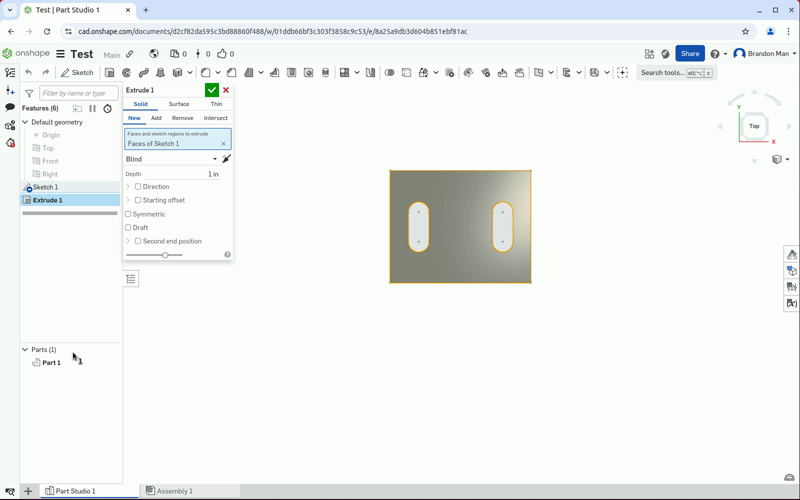
mouse_move(143, 106)
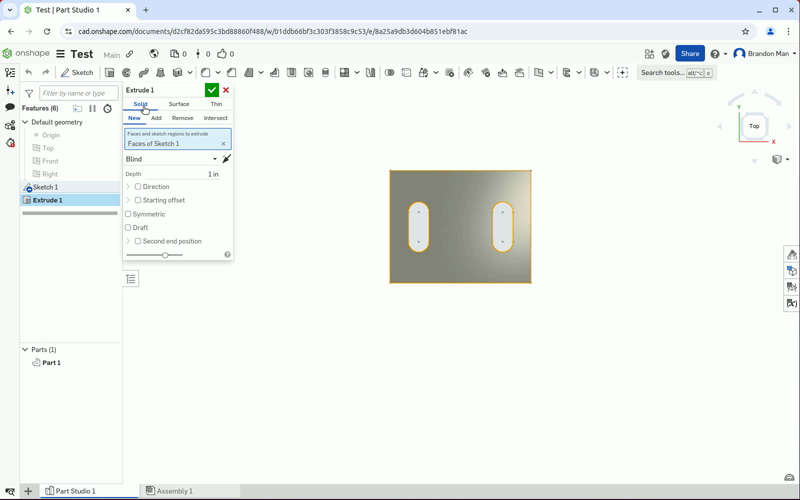
click(143, 106)
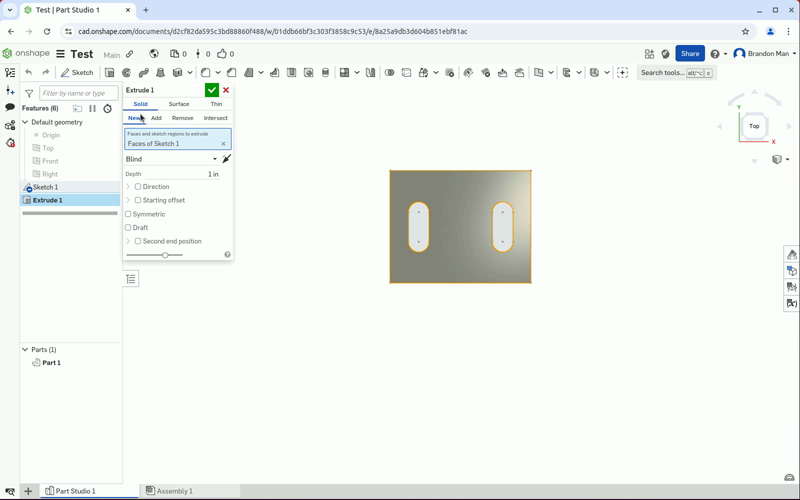
mouse_move(137, 120)
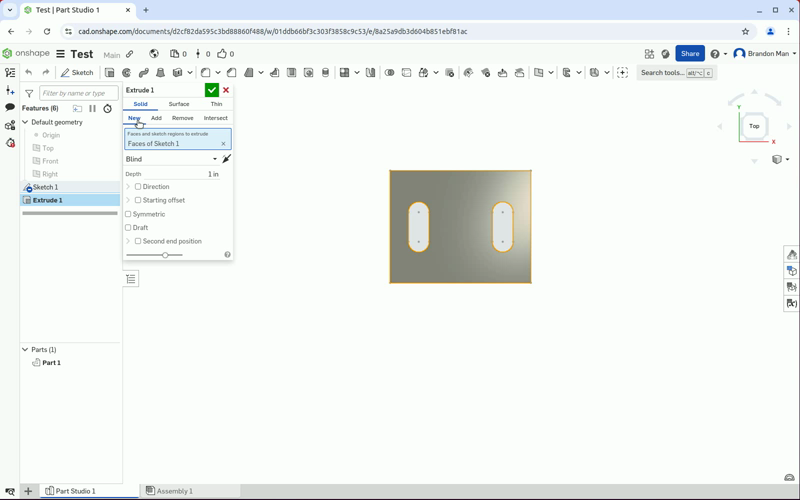
click(137, 120)
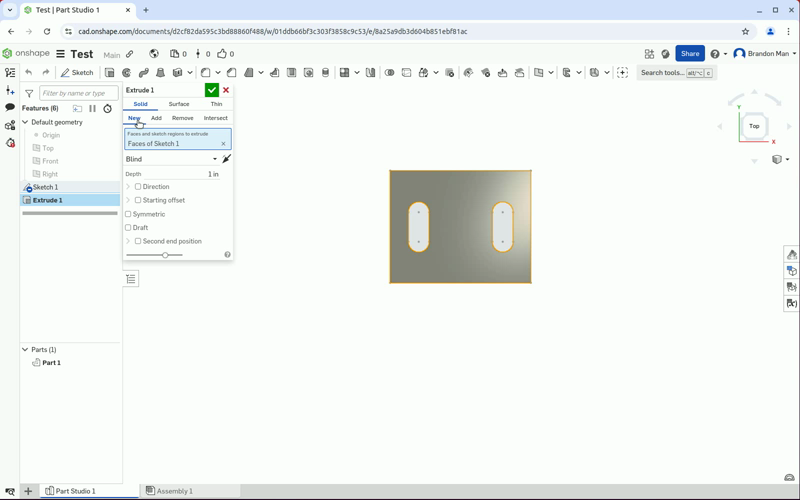
key(tab, 4)
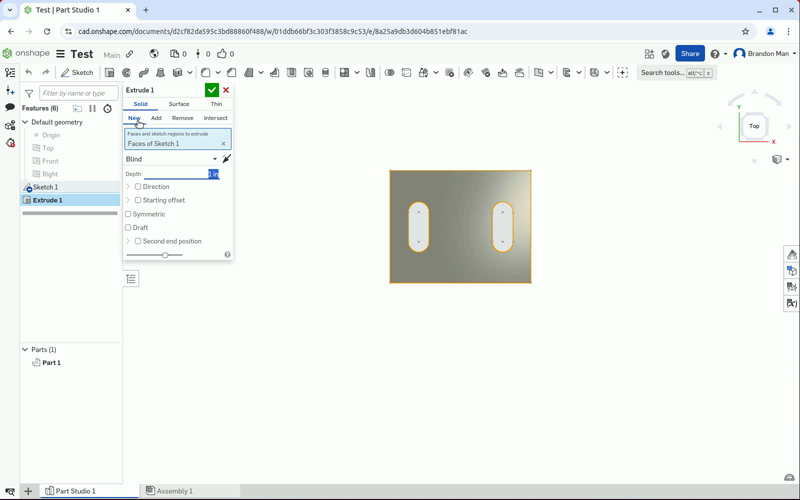
text(0.989)
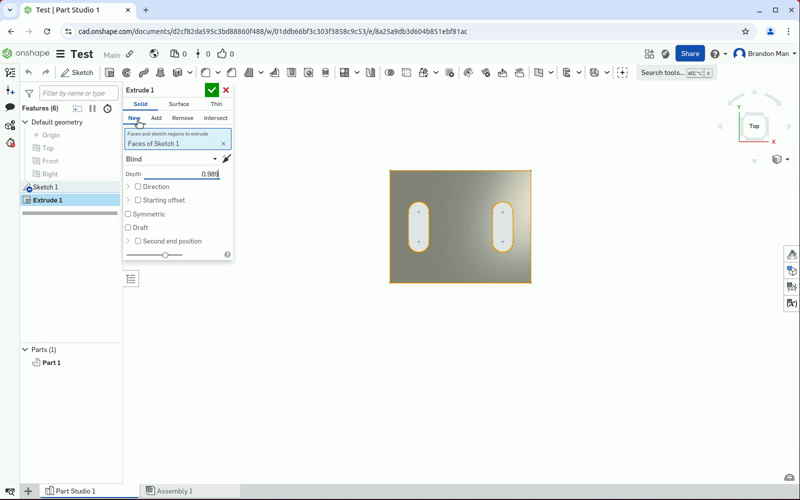
key(enter)
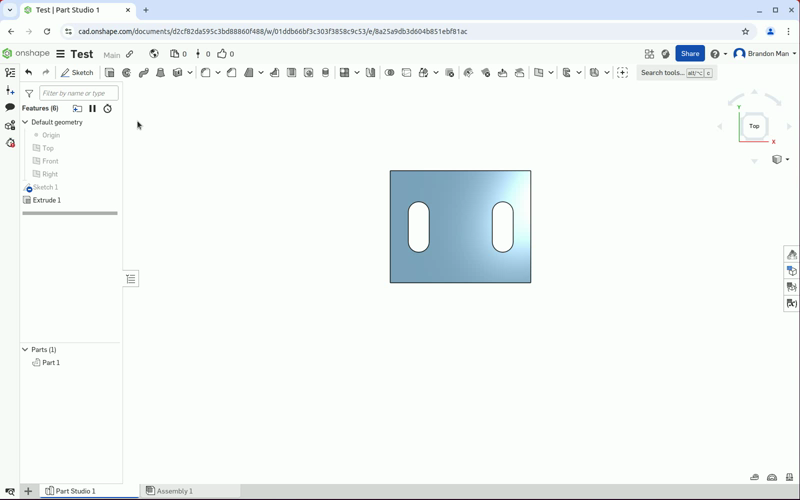
key(shift+h)
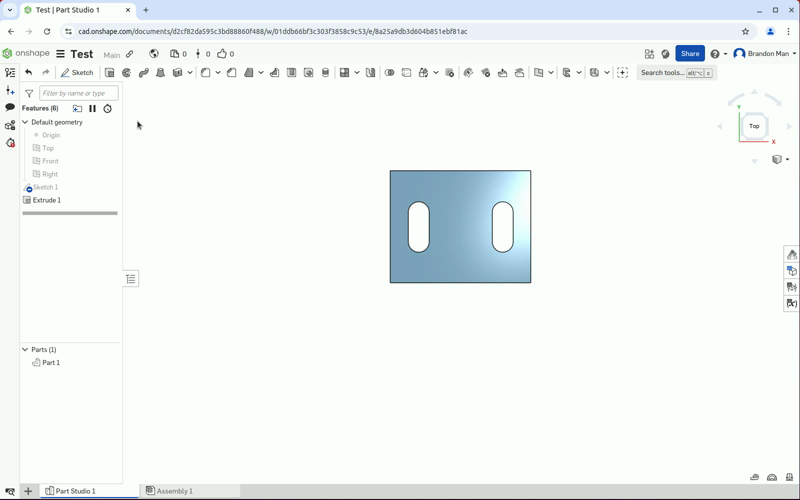
key(shift+h)
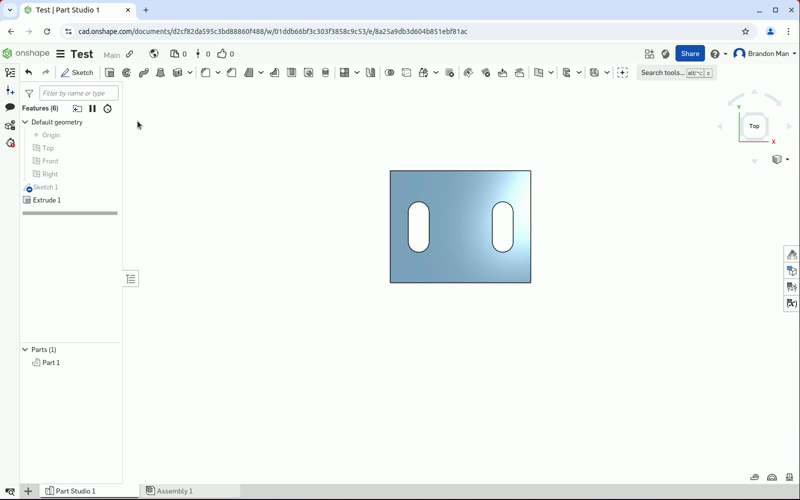
mouse_move(73, 189)
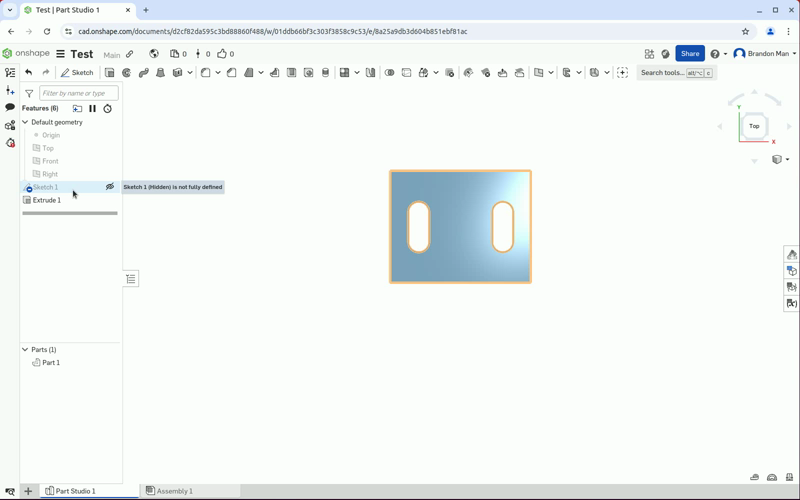
click(73, 189)
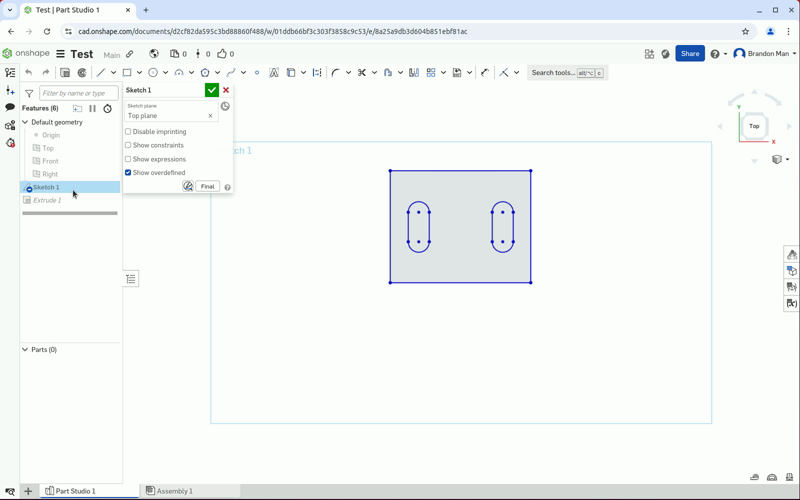
mouse_move(229, 92)
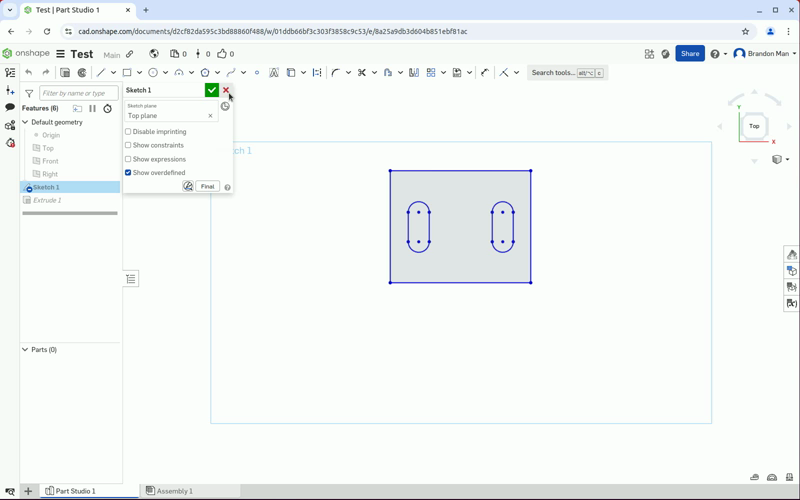
click(229, 92)
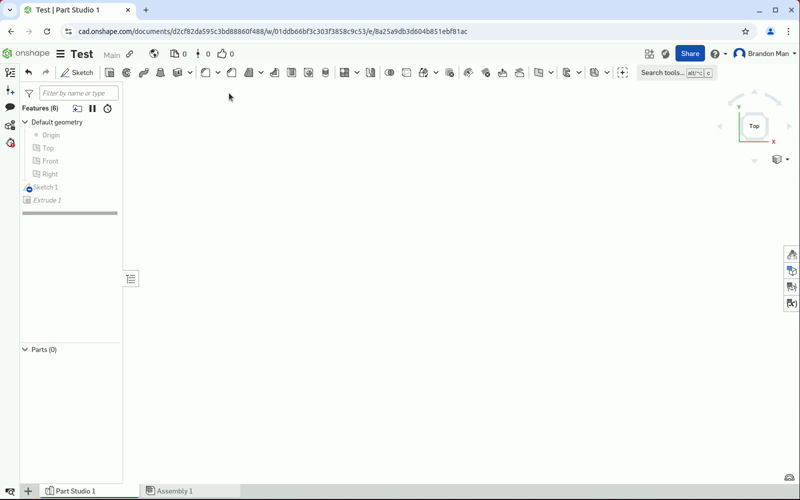
mouse_move(541, 75)
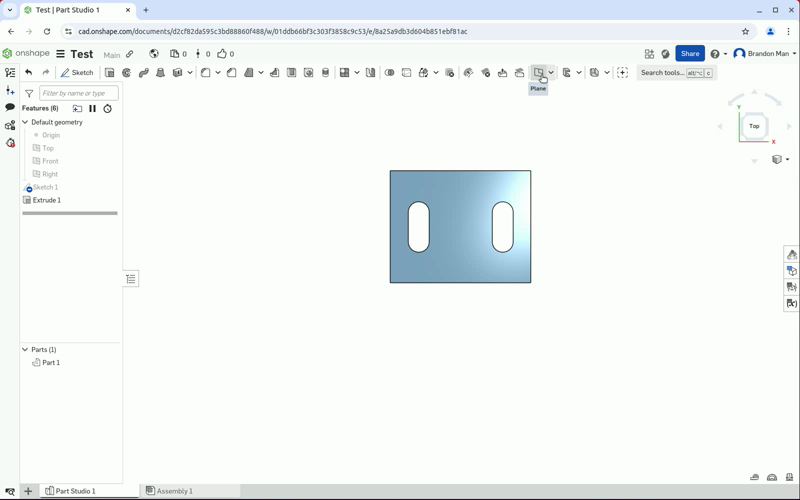
click(541, 75)
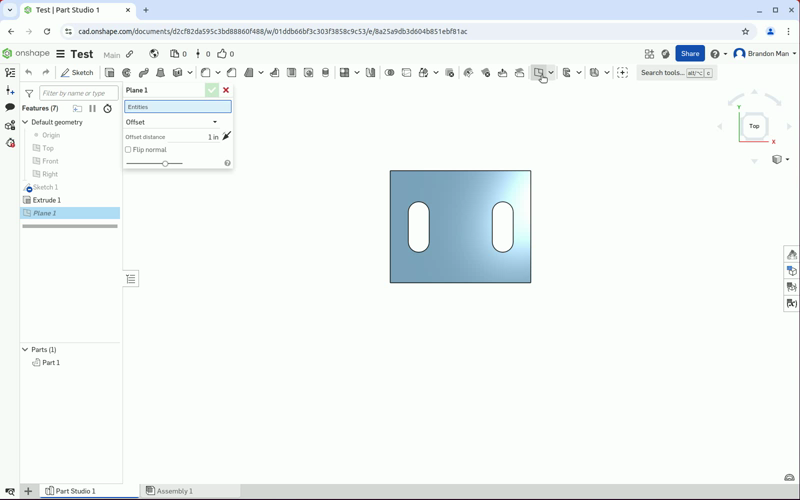
mouse_move(73, 150)
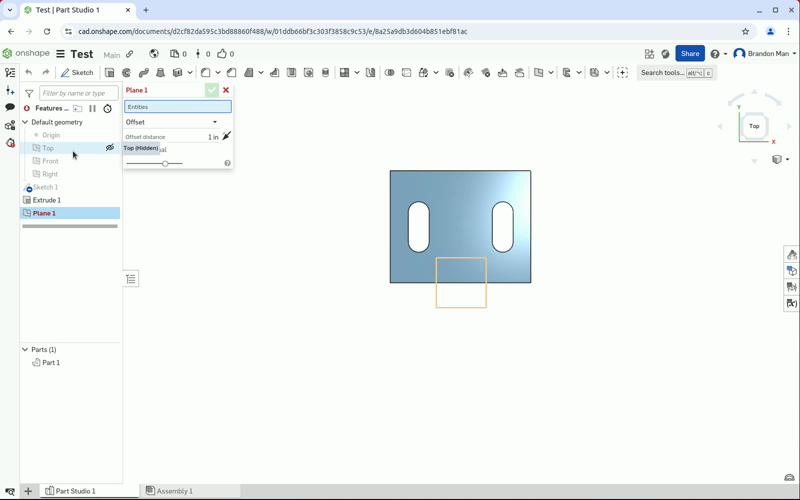
click(73, 150)
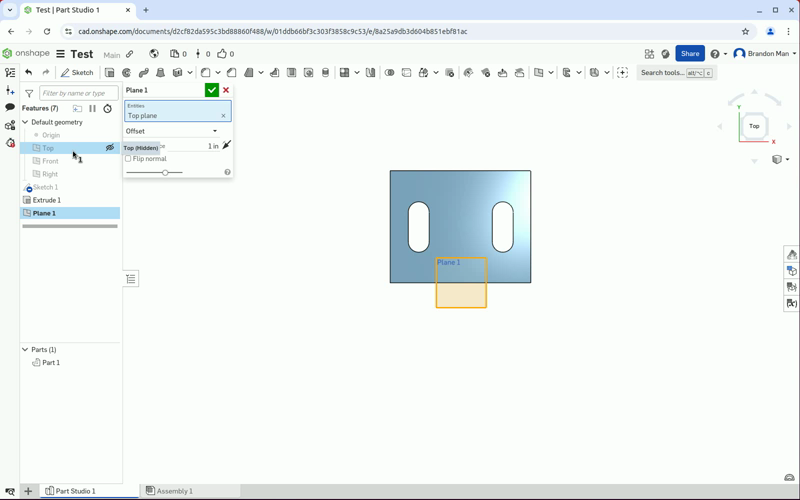
key(tab, 2)
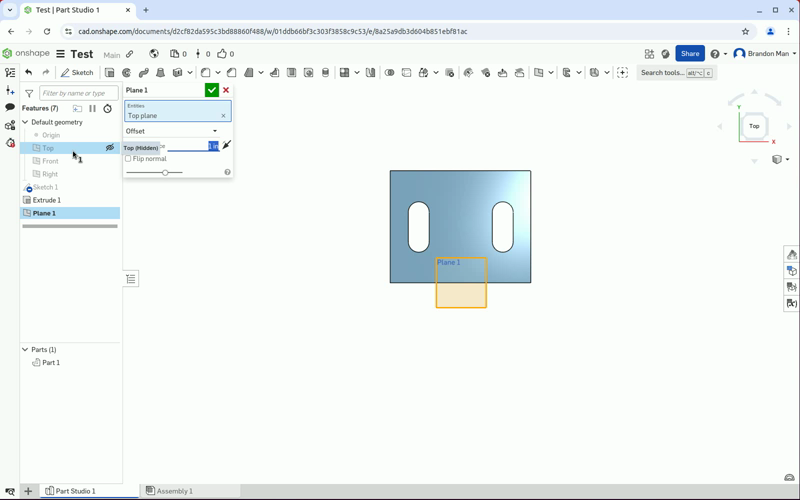
text(0.995)
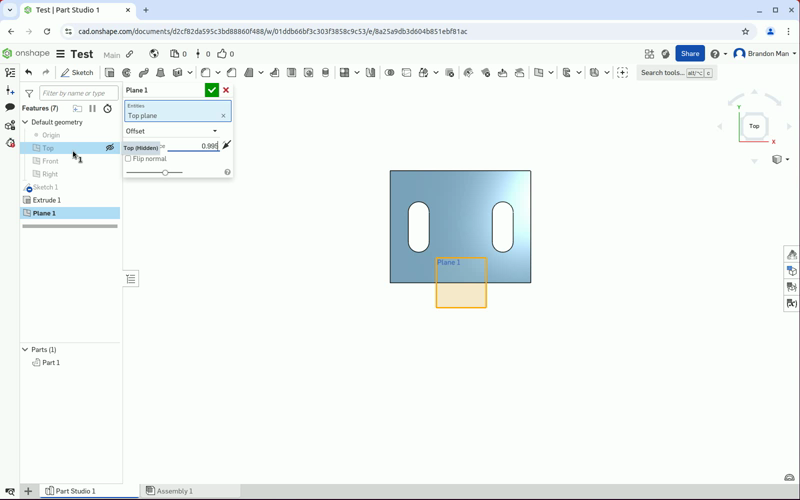
key(enter, 2)
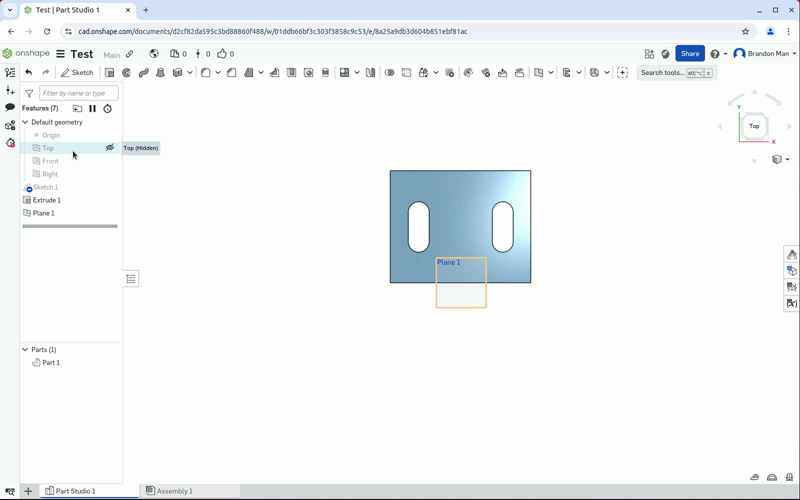
key(shift+s)
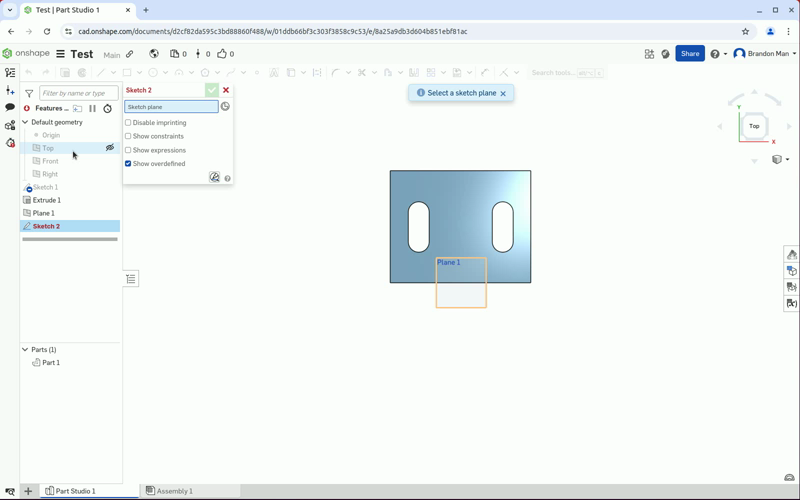
mouse_move(73, 215)
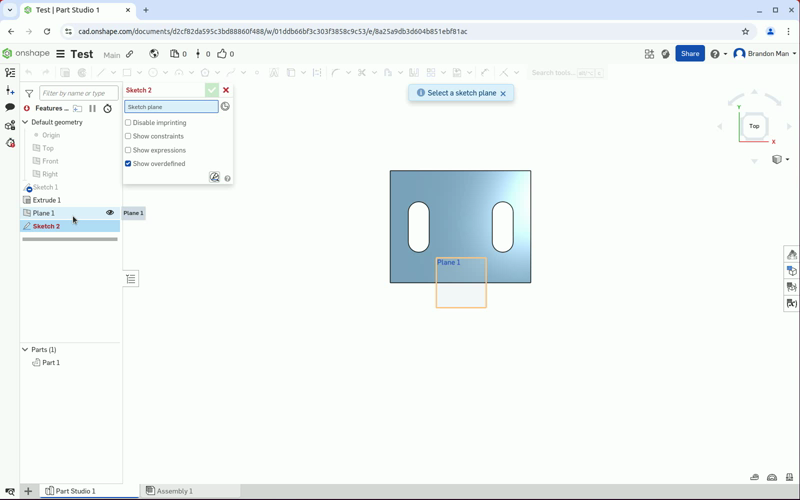
click(73, 215)
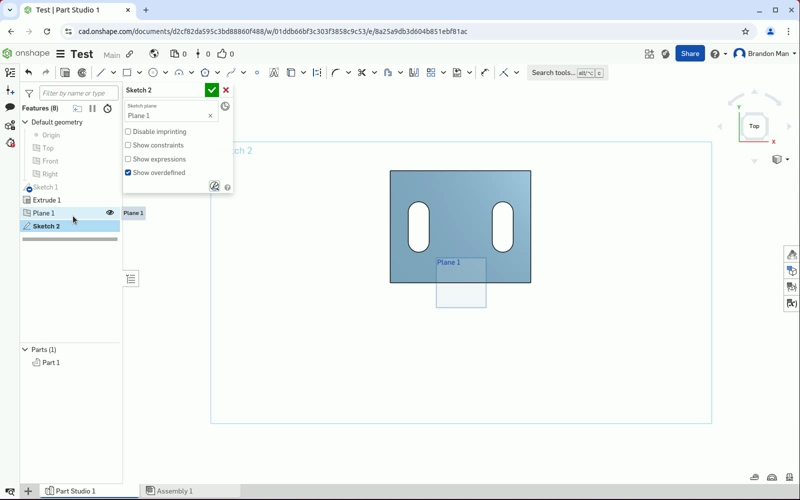
mouse_move(73, 352)
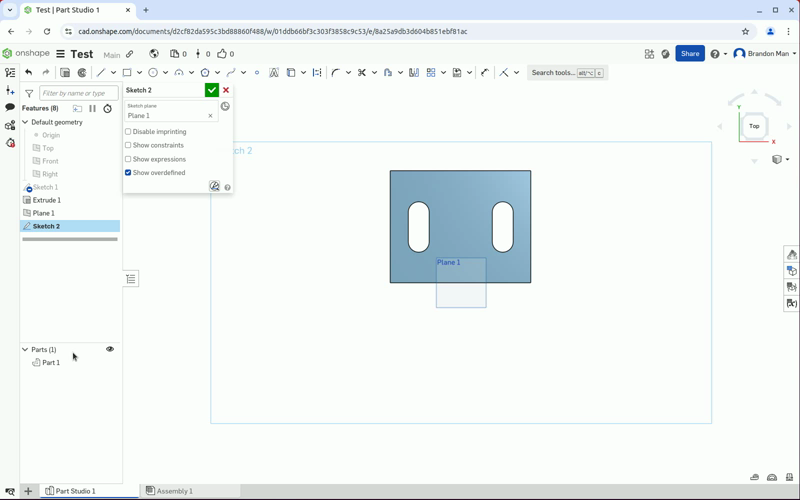
key(y)
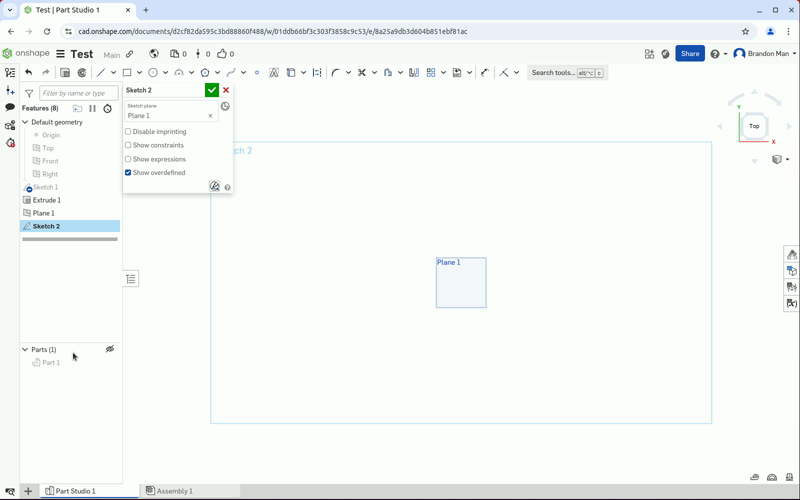
key(l)
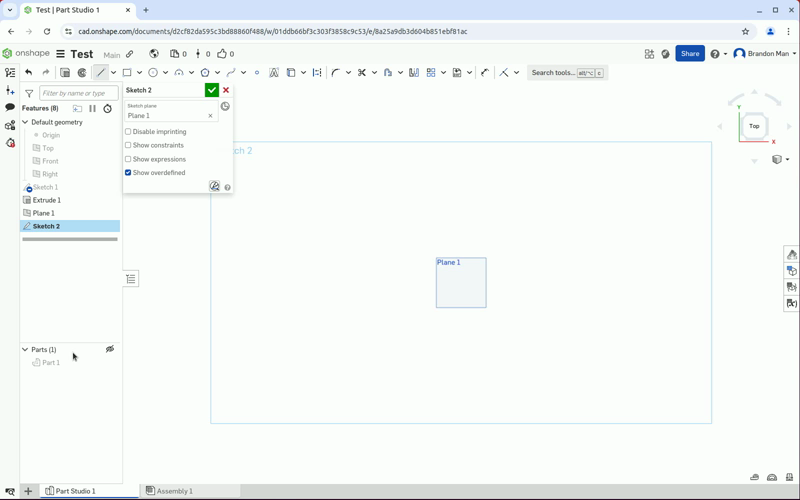
key_down(shift)
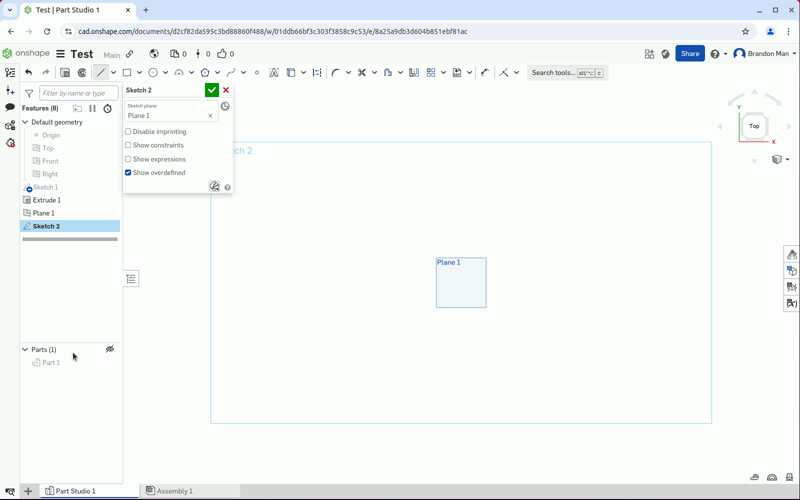
mouse_move(390, 178)
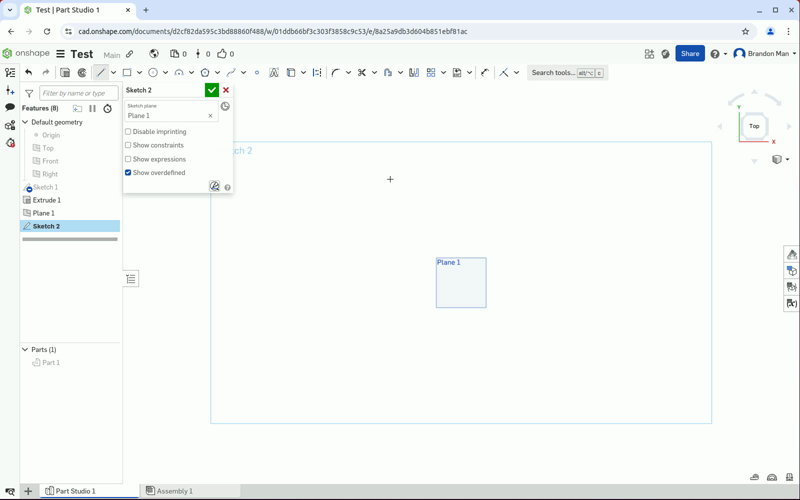
click(390, 178)
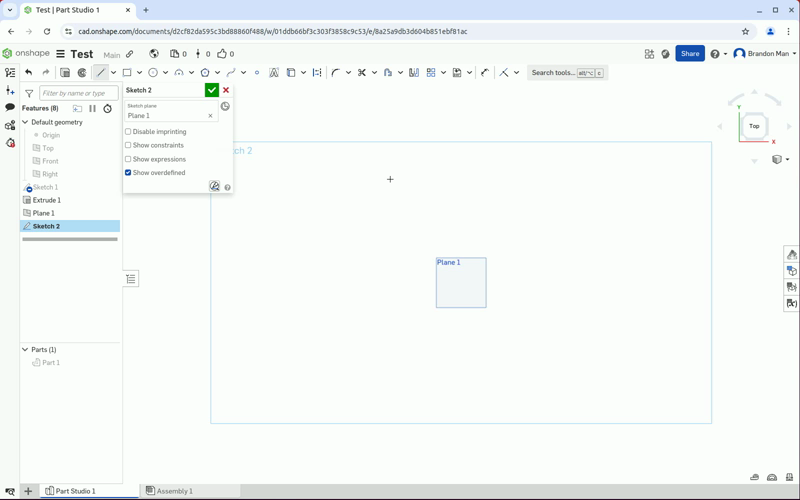
key_up(shift)
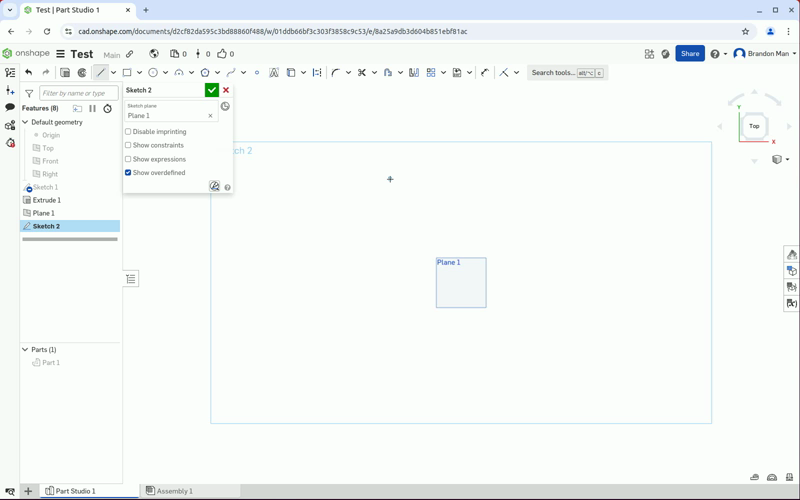
key_down(shift)
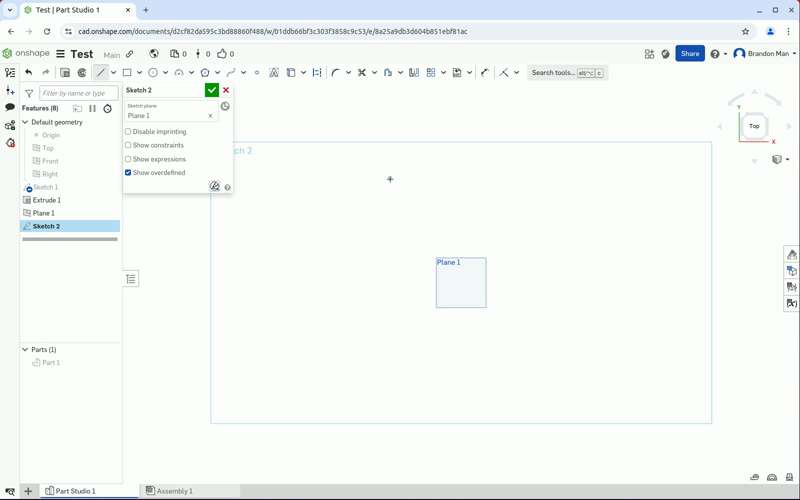
mouse_move(530, 178)
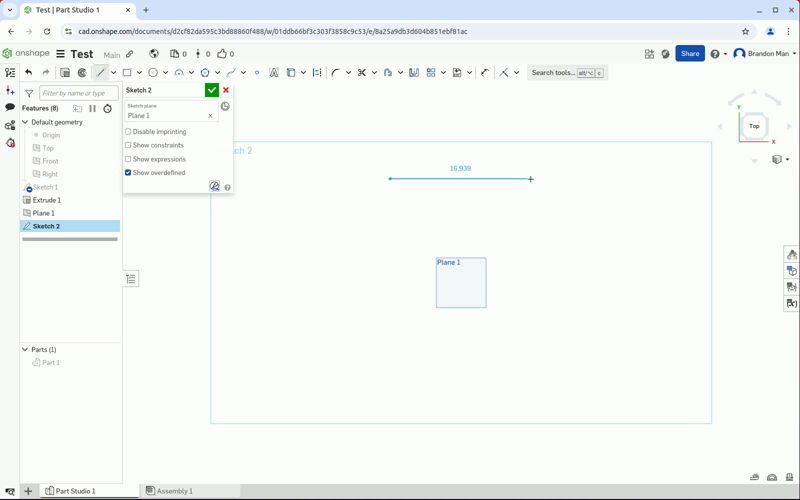
click(530, 178)
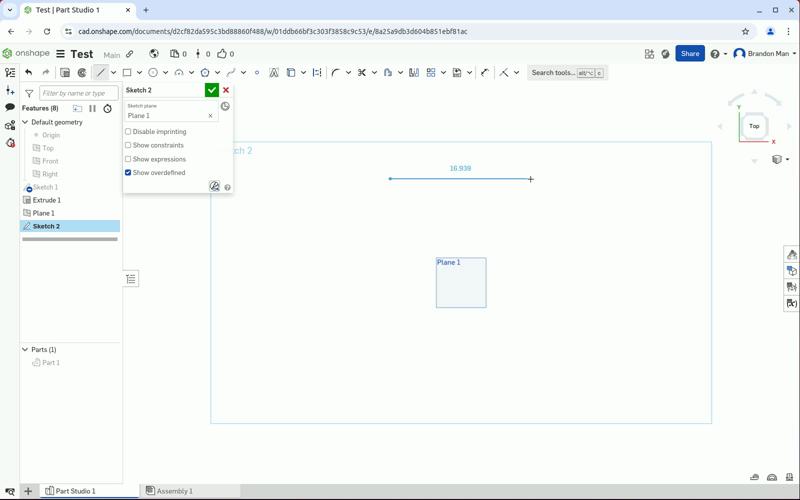
key_up(shift)
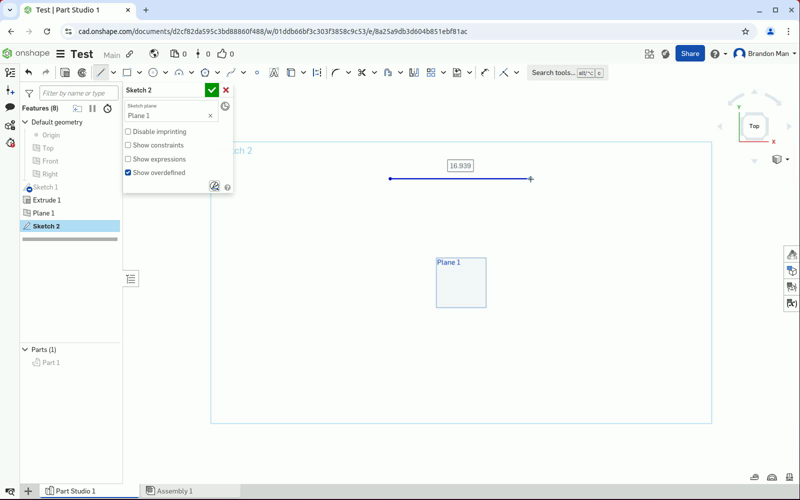
key_down(shift)
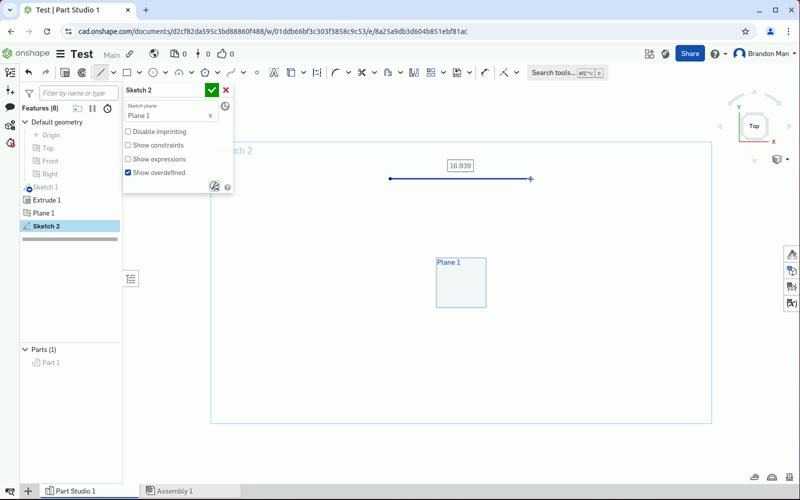
mouse_move(560, 178)
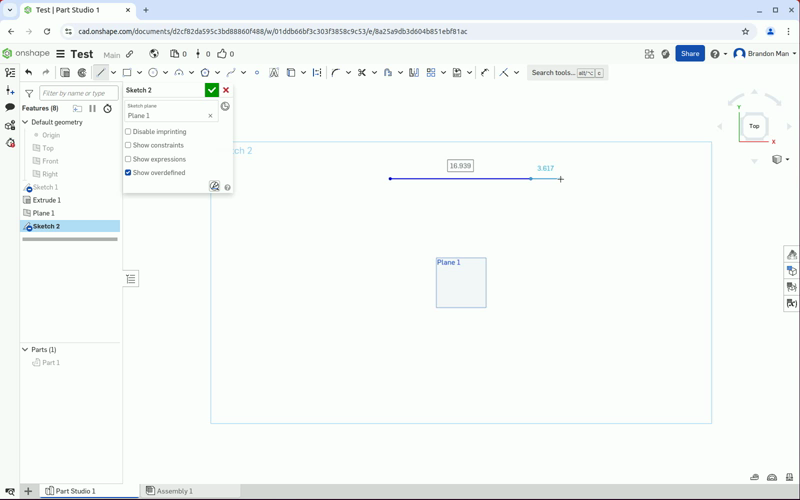
mouse_move(530, 169)
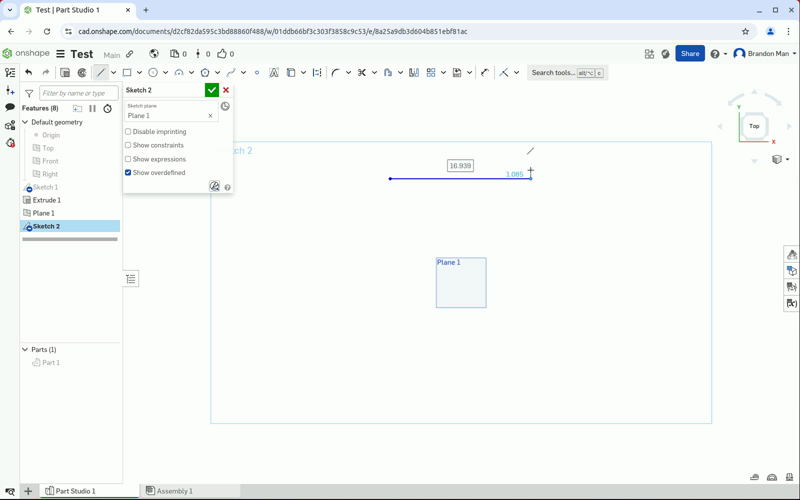
click(530, 169)
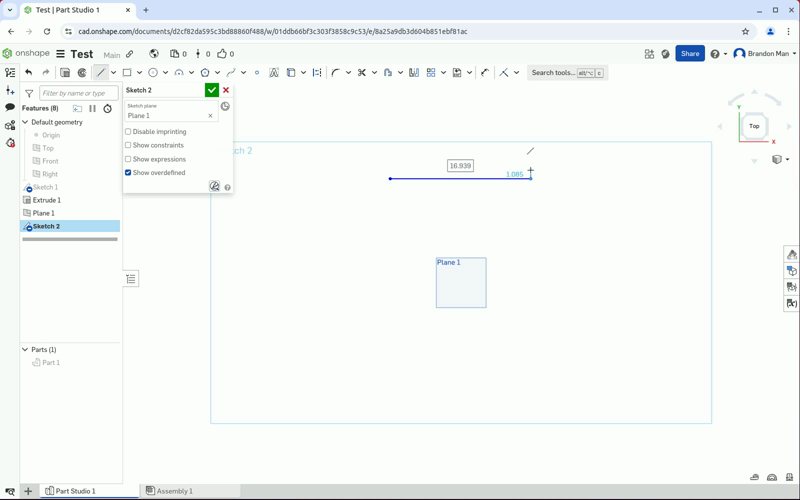
key_up(shift)
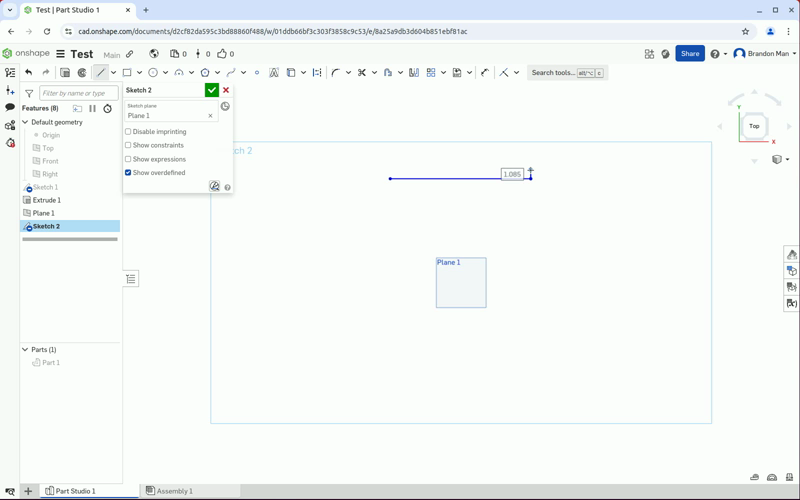
key_down(shift)
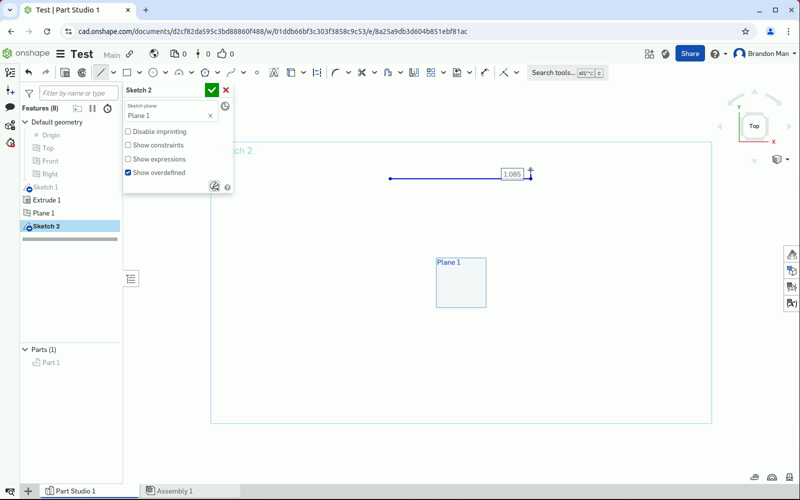
mouse_move(390, 169)
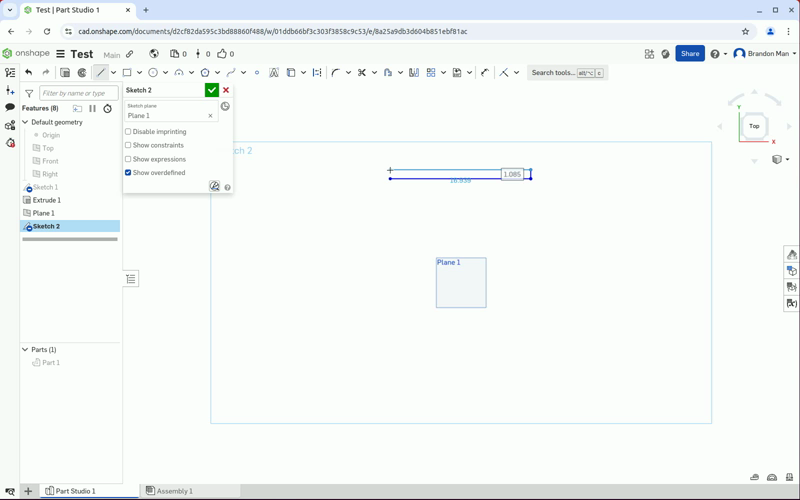
click(390, 169)
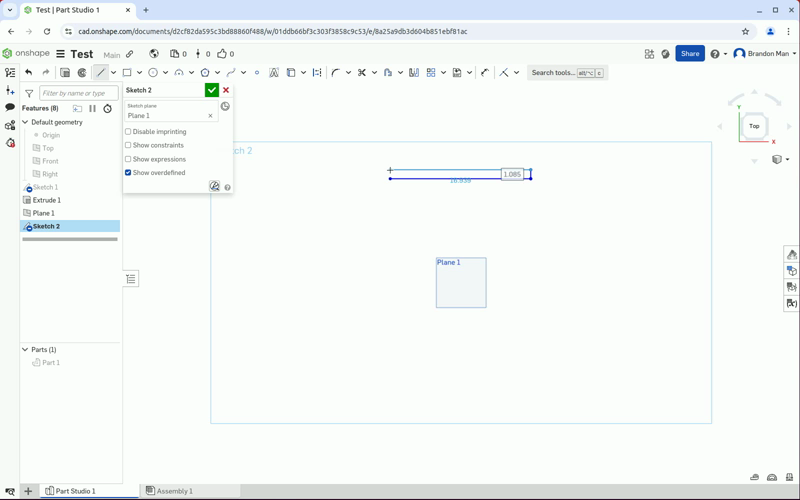
key_up(shift)
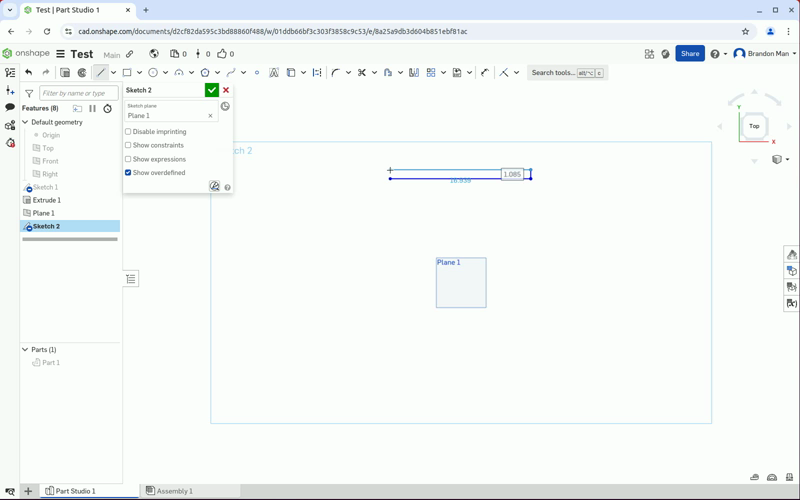
mouse_move(420, 169)
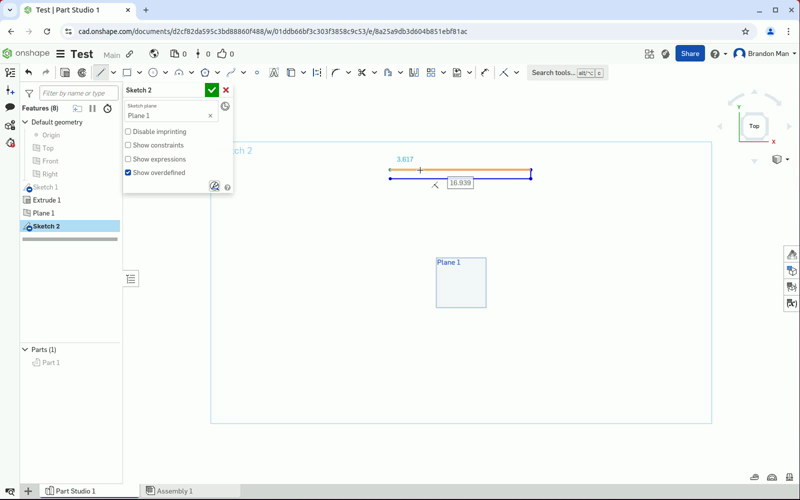
key_down(shift)
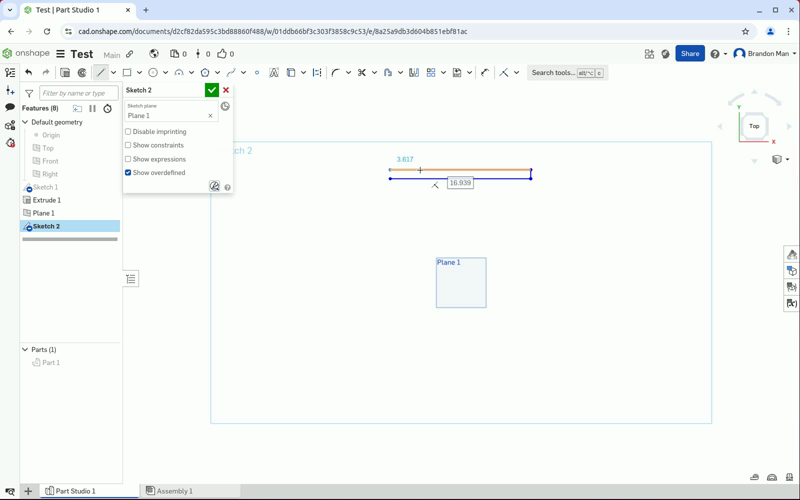
mouse_move(390, 178)
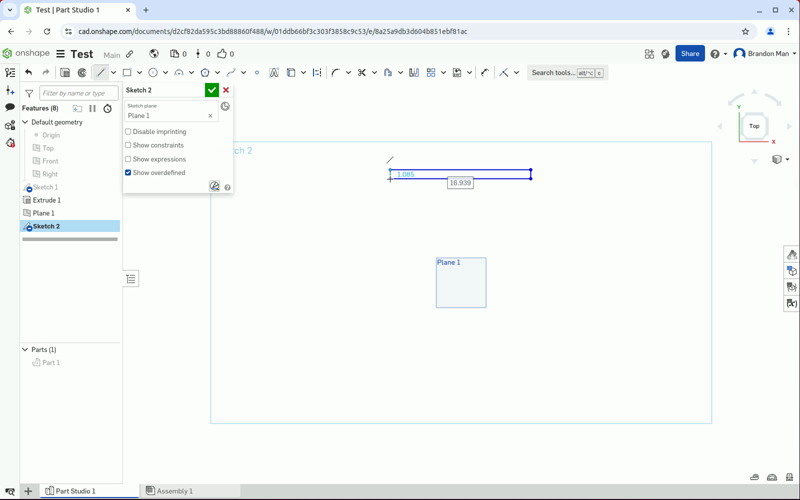
key_up(shift)
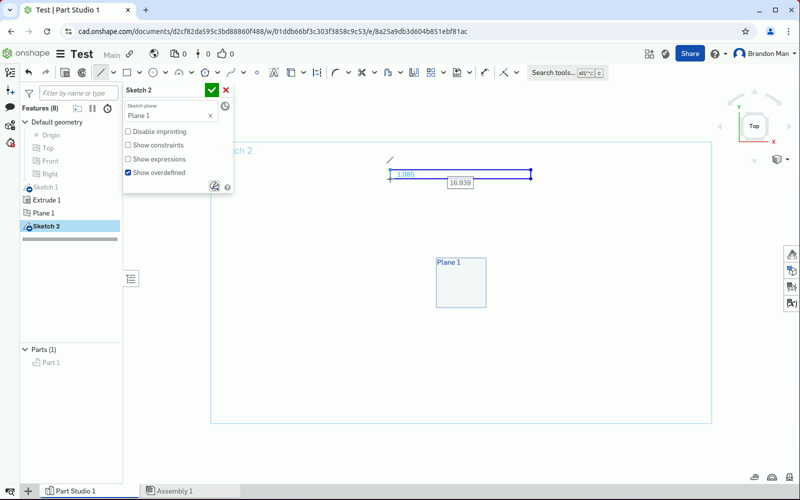
click(390, 178)
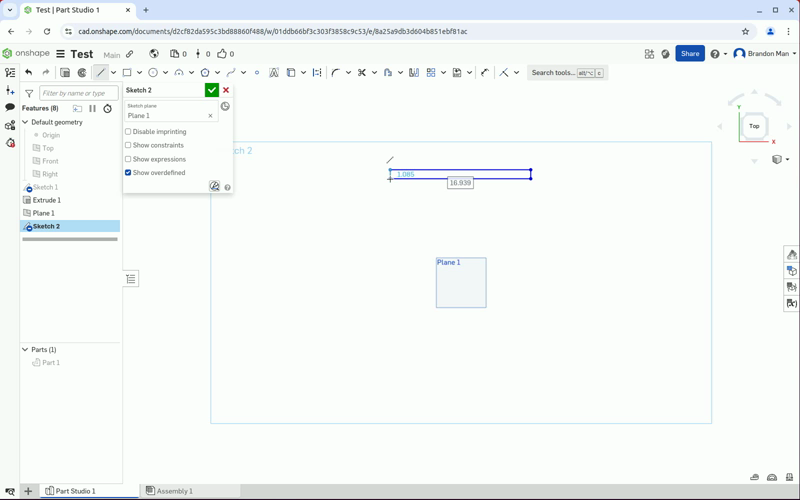
key(esc)
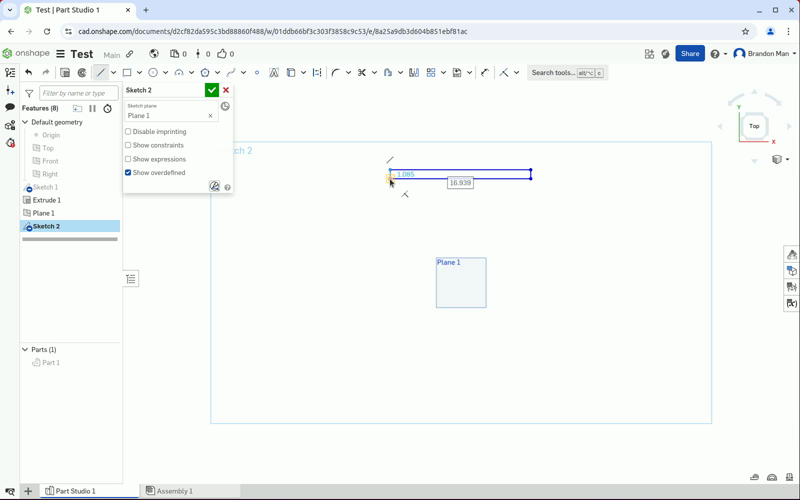
mouse_move(487, 170)
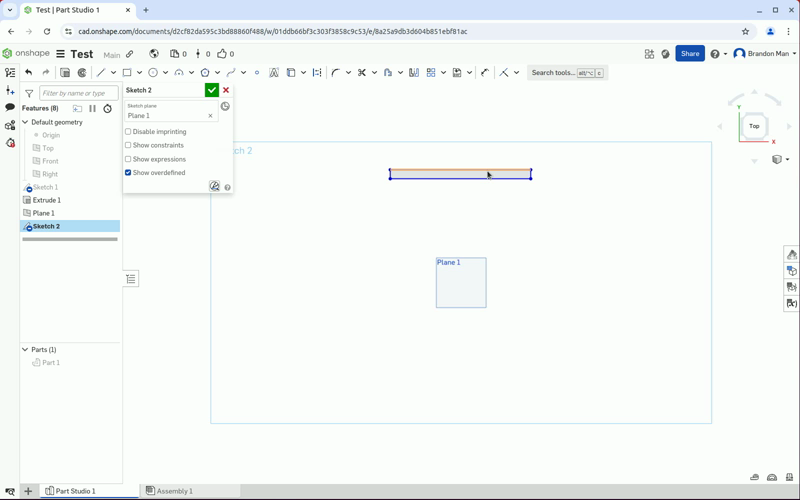
scroll(6)
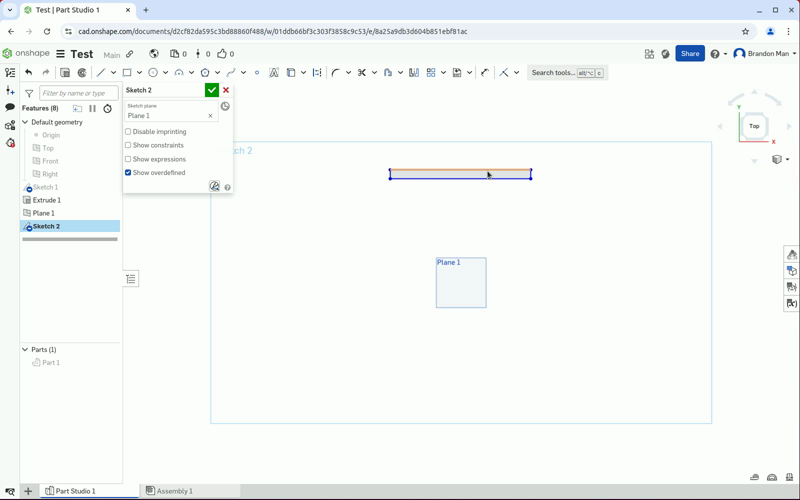
scroll(6)
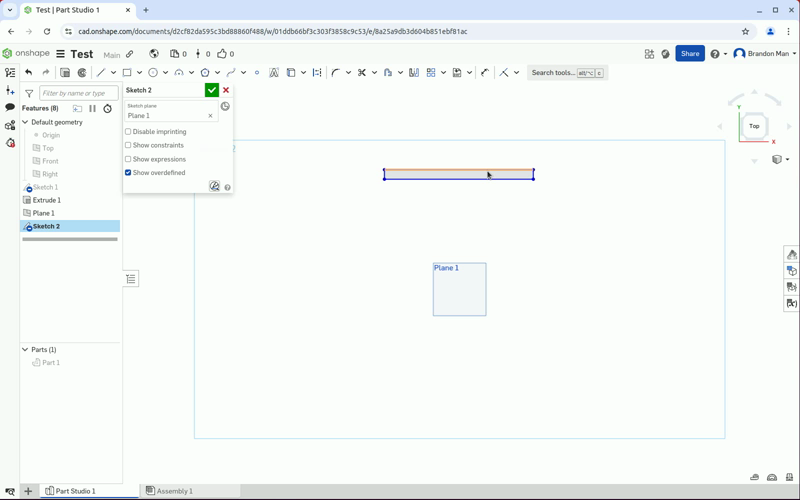
scroll(6)
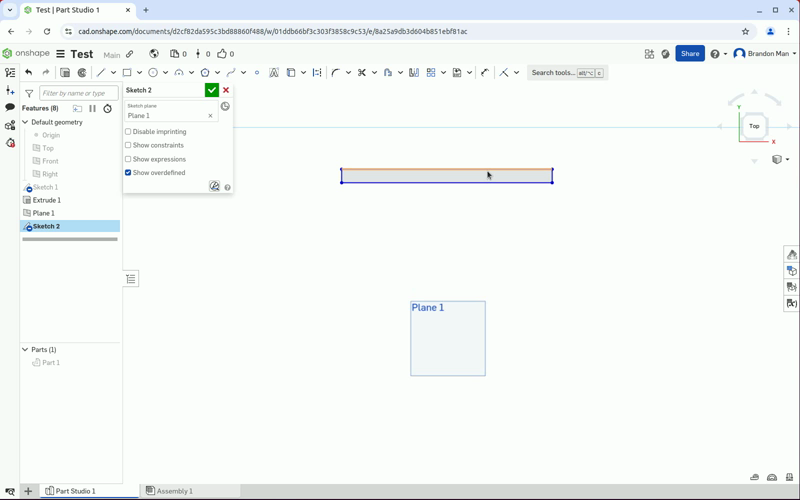
scroll(6)
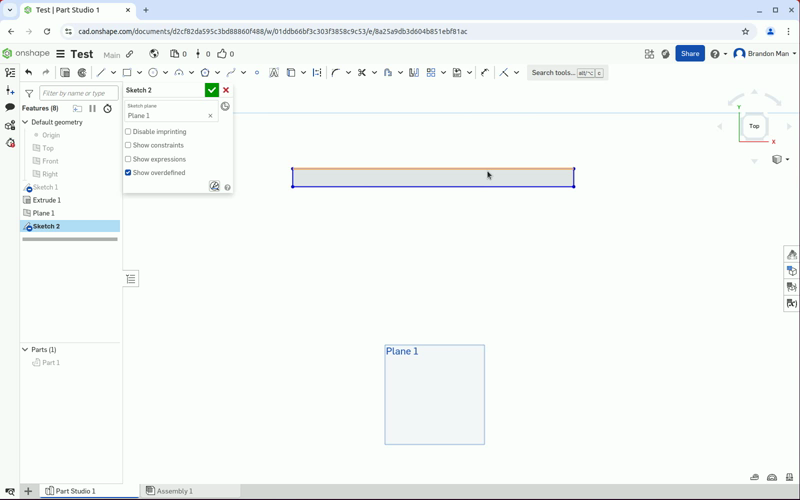
scroll(6)
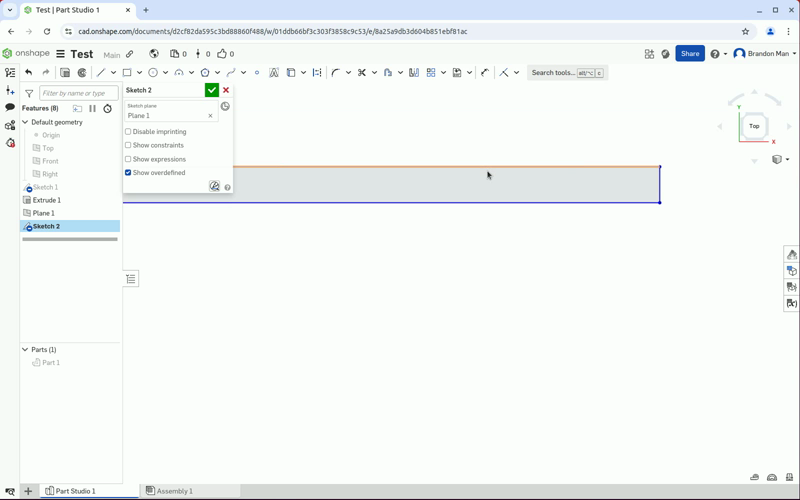
scroll(6)
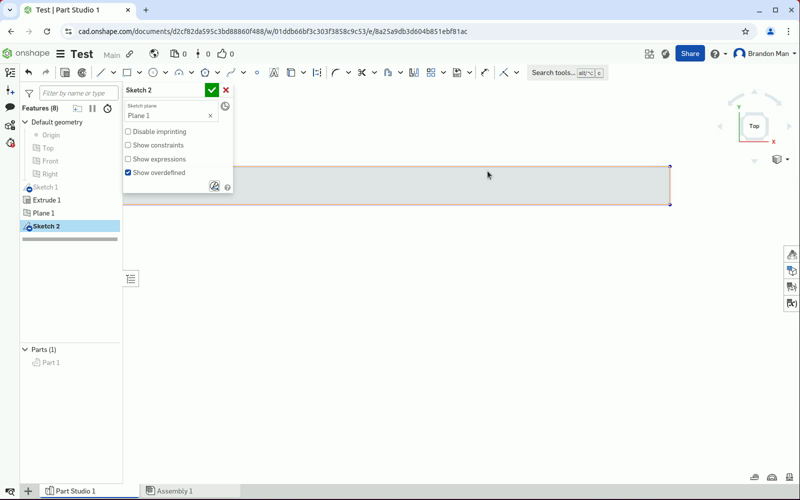
scroll(6)
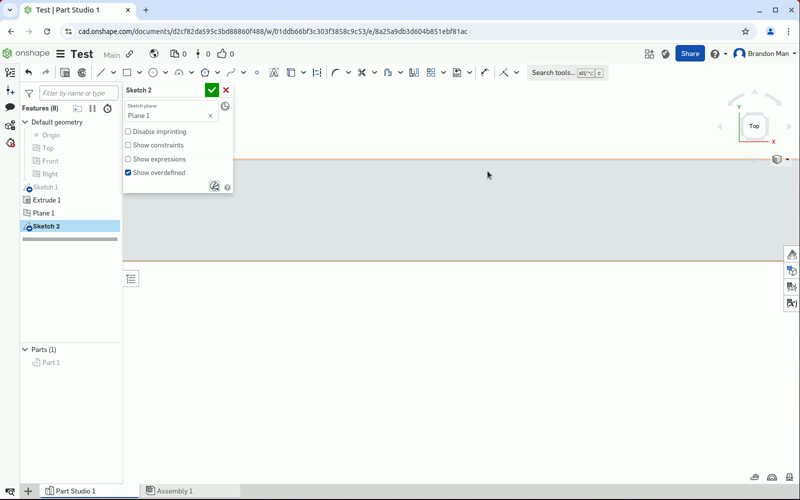
click(487, 170)
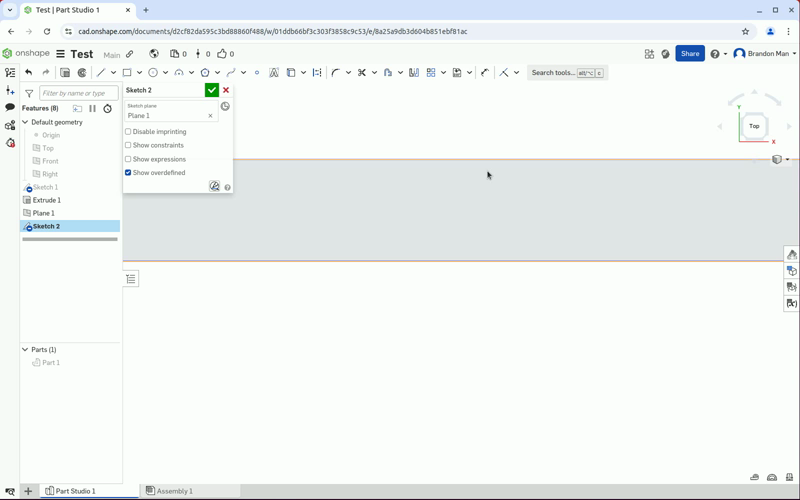
scroll(-6)
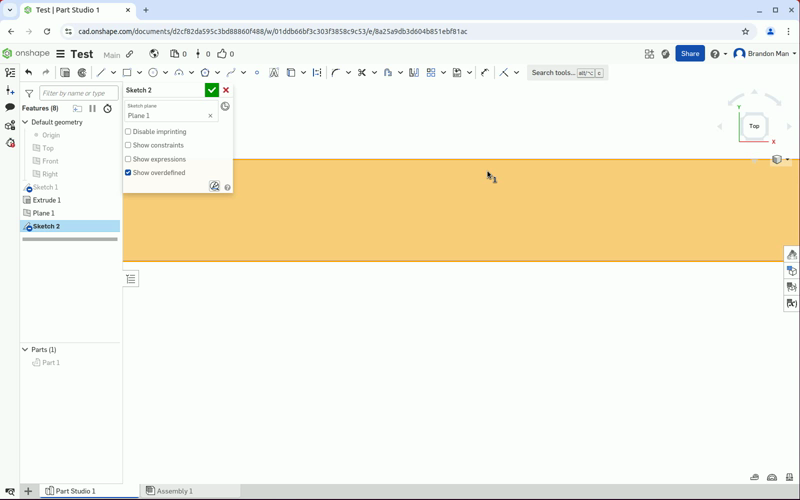
scroll(-6)
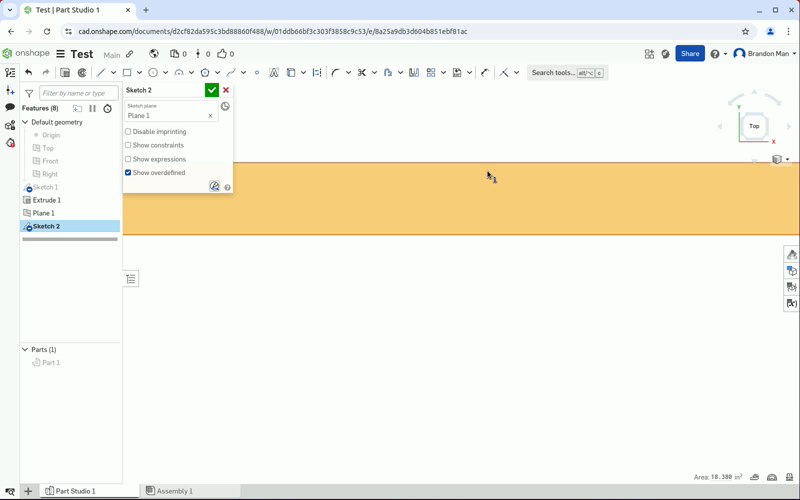
scroll(-6)
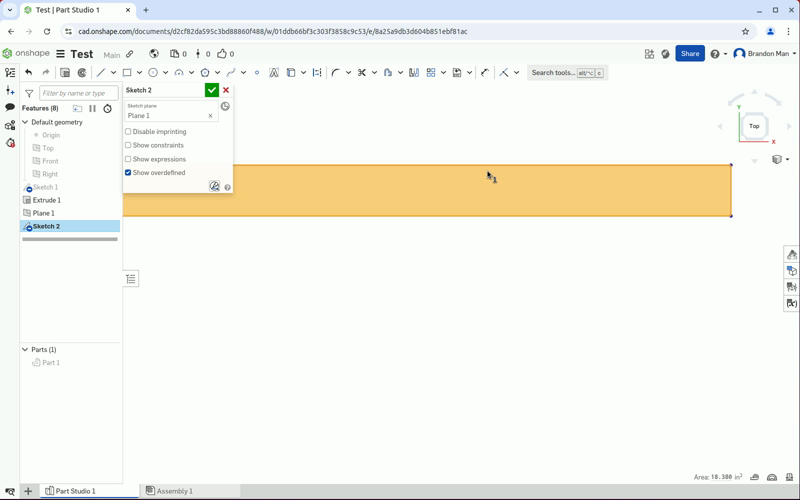
scroll(-6)
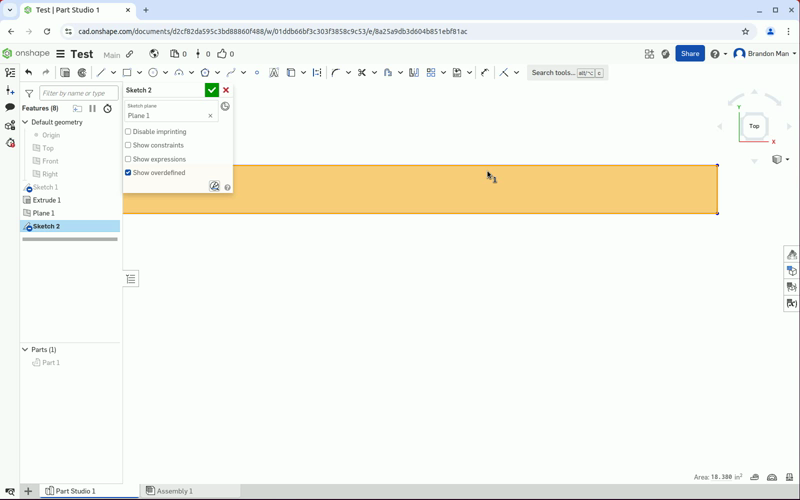
scroll(-6)
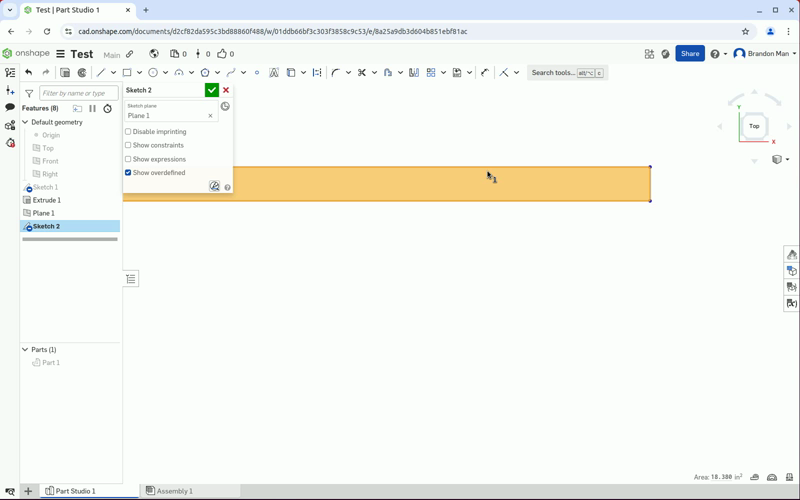
scroll(-6)
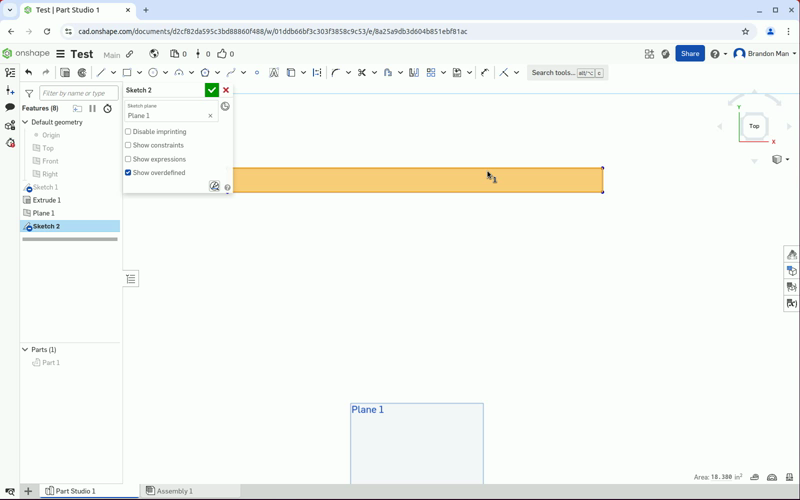
scroll(-6)
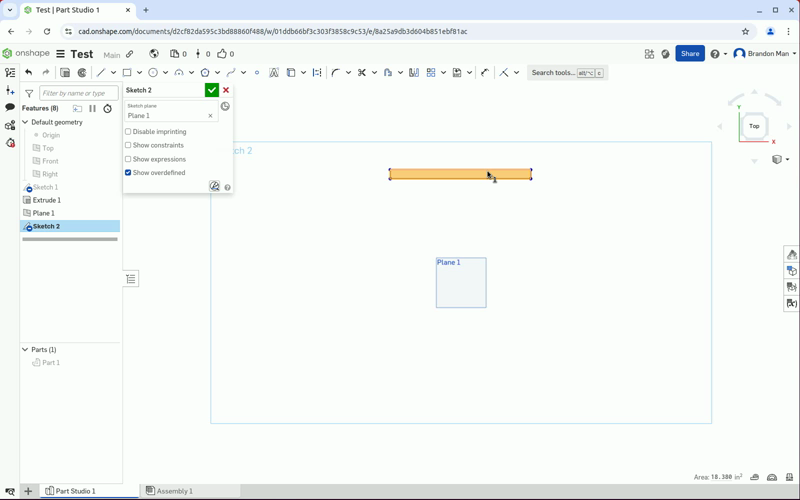
mouse_move(73, 352)
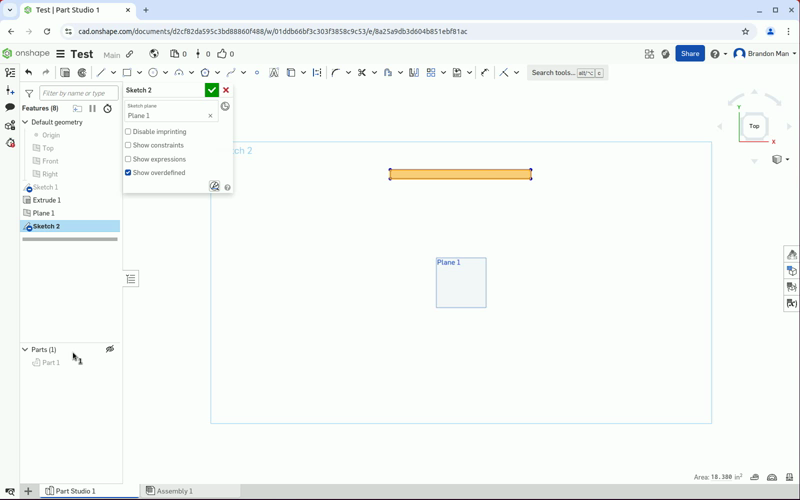
key(shift+y)
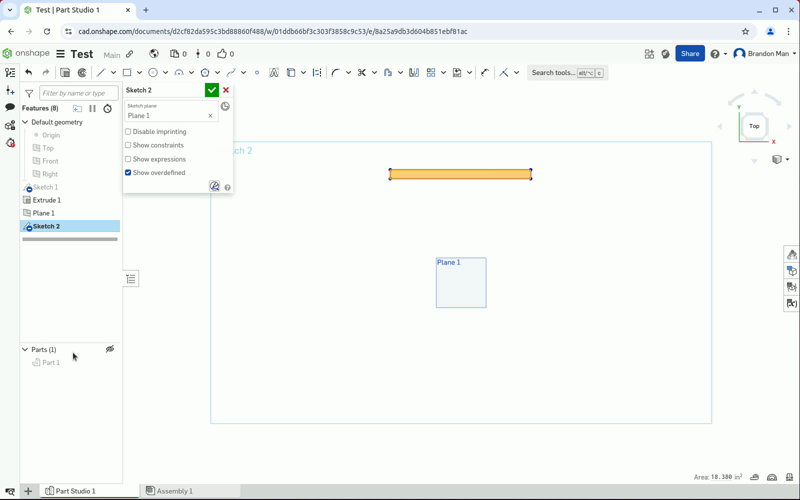
key(shift+e)
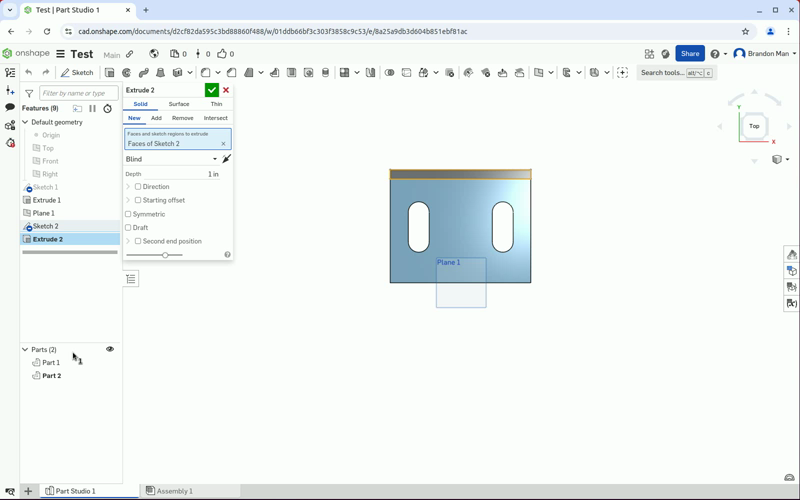
mouse_move(143, 106)
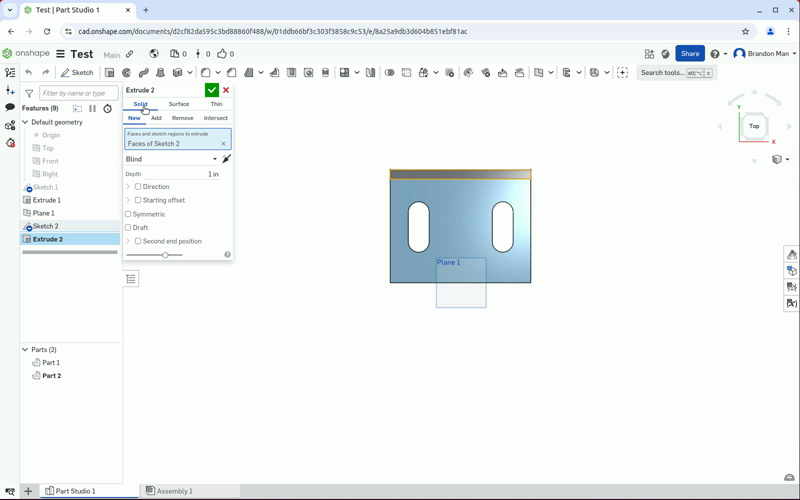
click(143, 106)
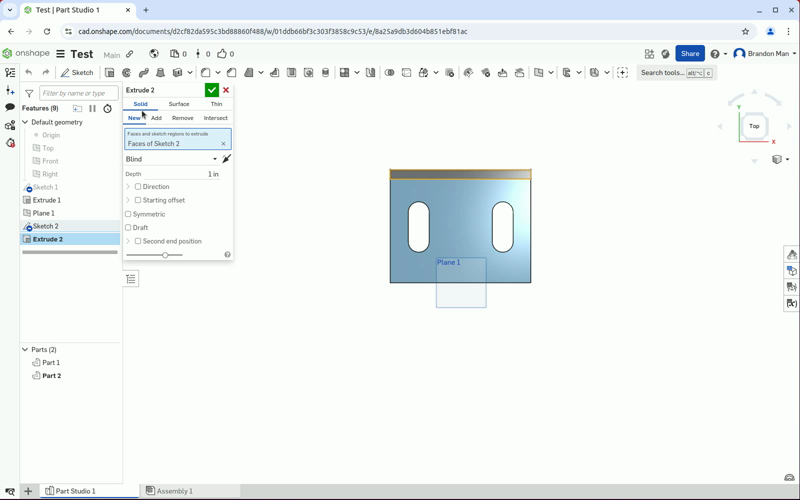
mouse_move(137, 120)
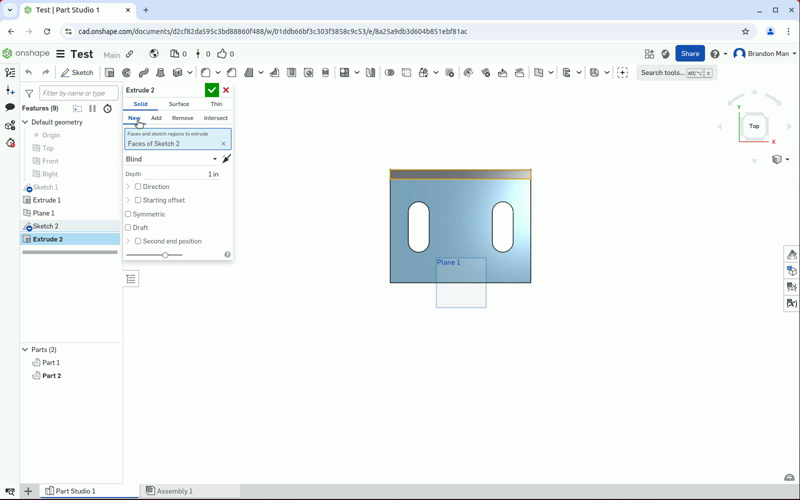
click(137, 120)
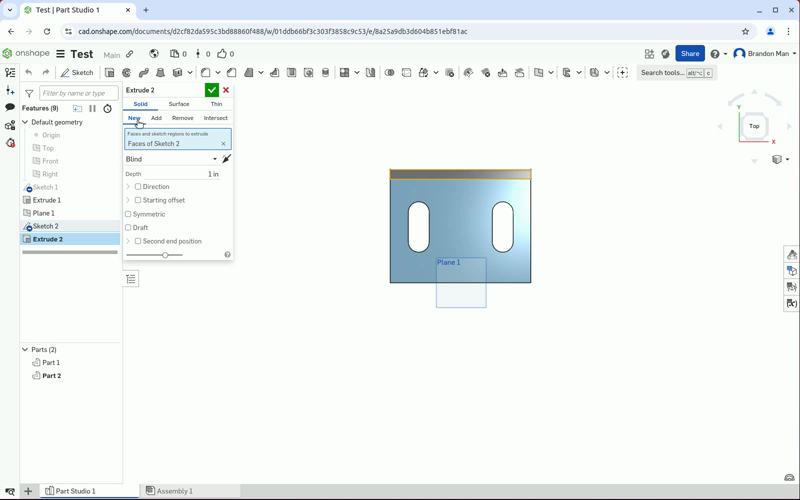
key(tab, 4)
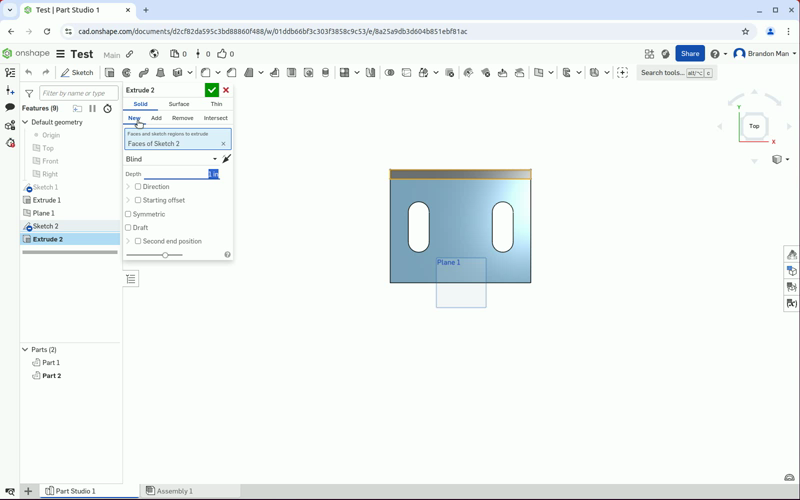
text(9.184)
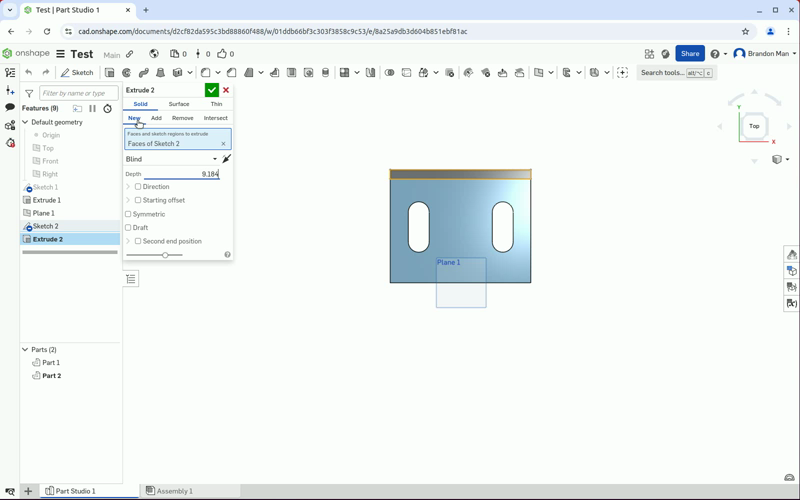
key(enter)
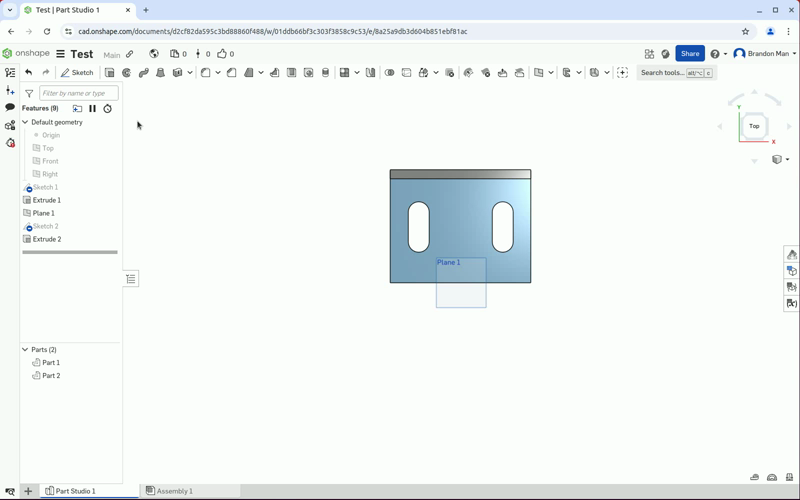
key(shift+h)
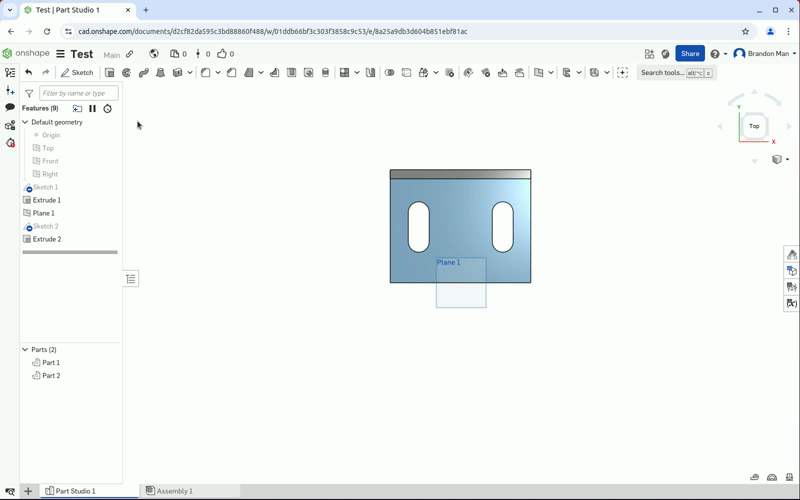
key(shift+h)
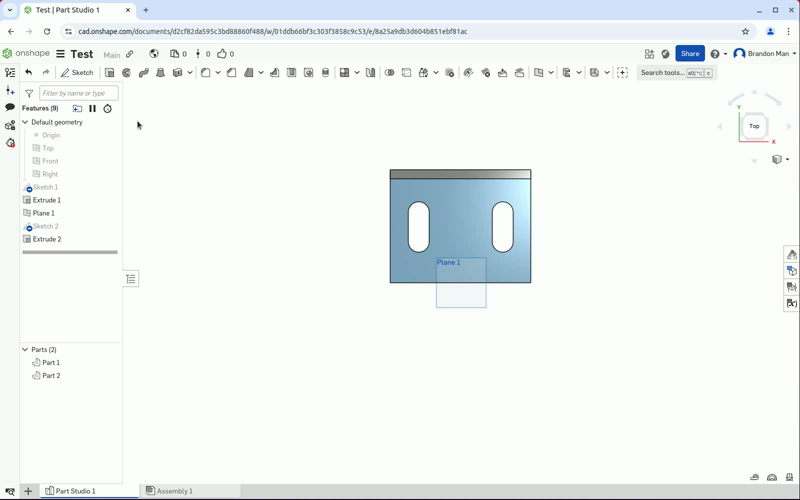
mouse_move(73, 189)
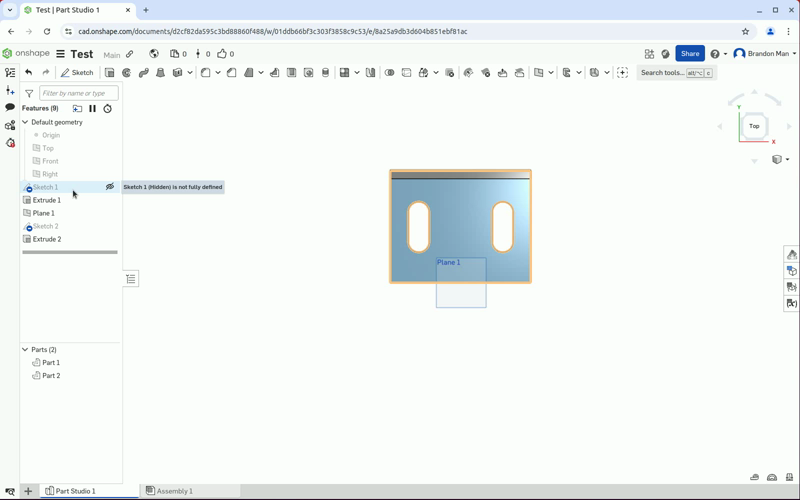
click(73, 189)
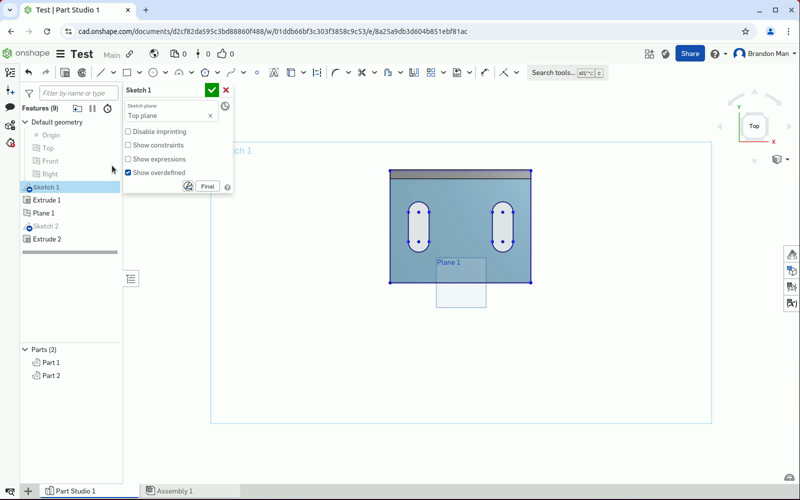
mouse_move(229, 92)
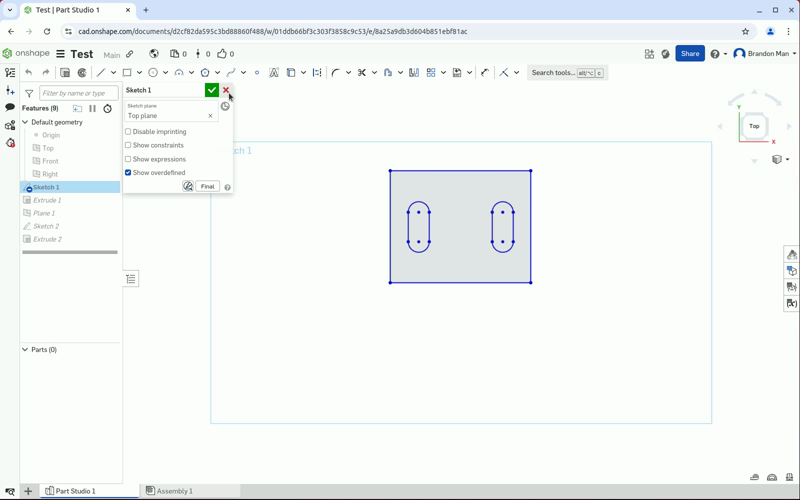
click(229, 92)
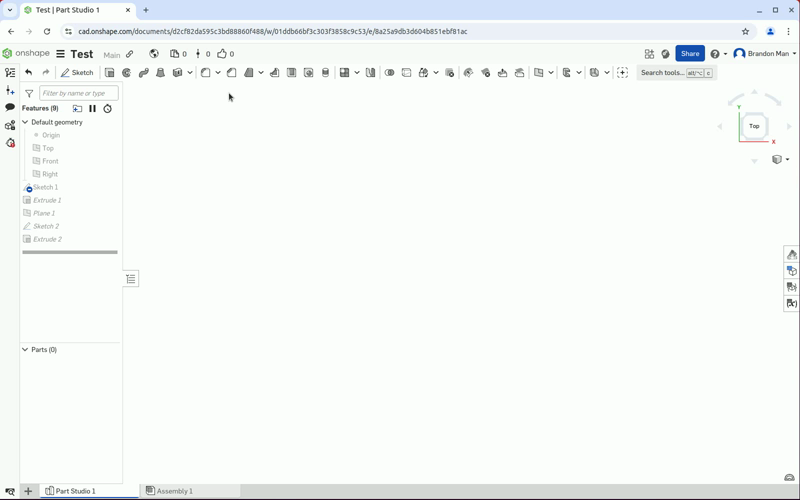
mouse_move(73, 352)
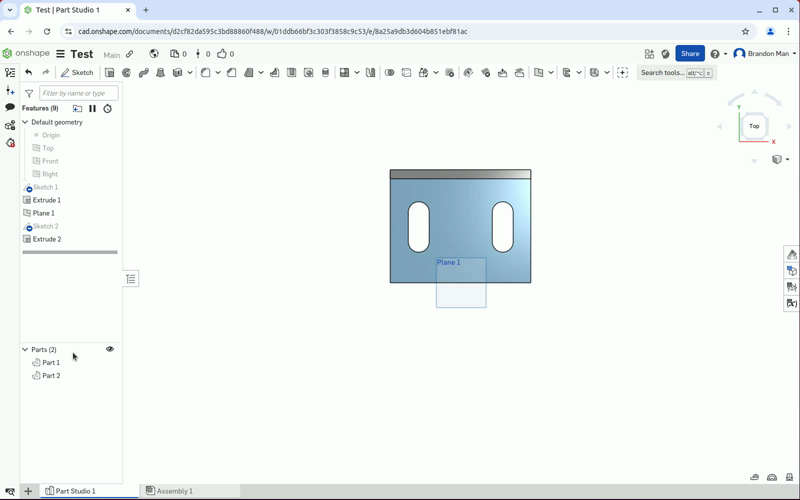
key(y)
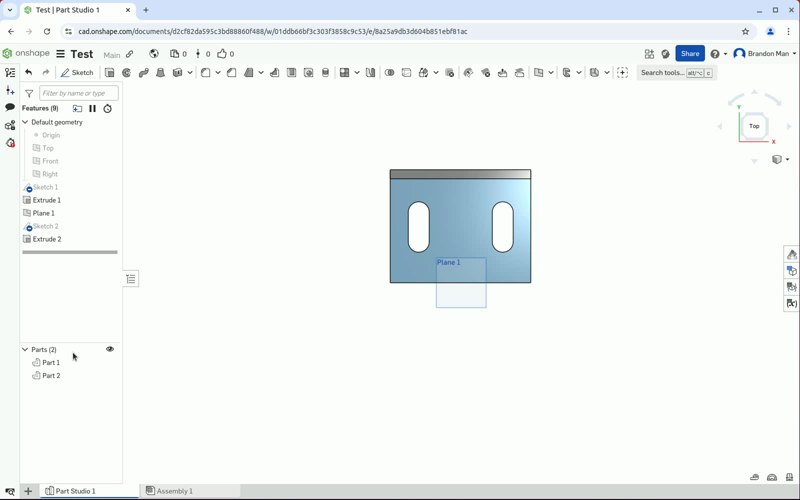
key(shift+p)
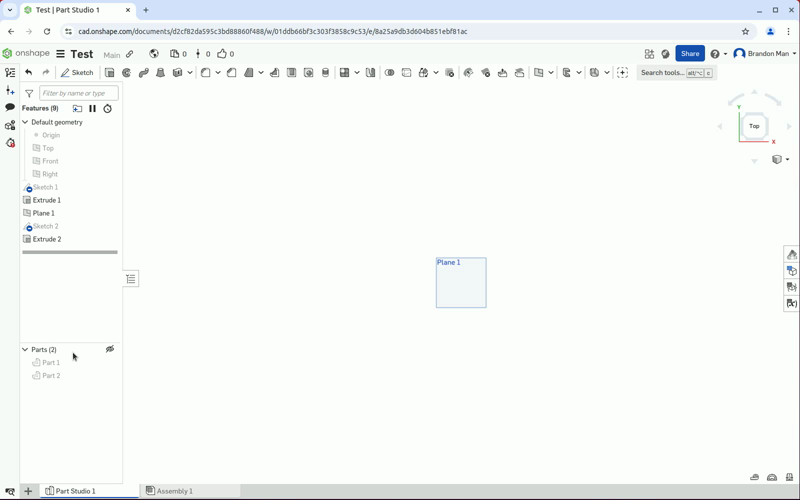
key(space)
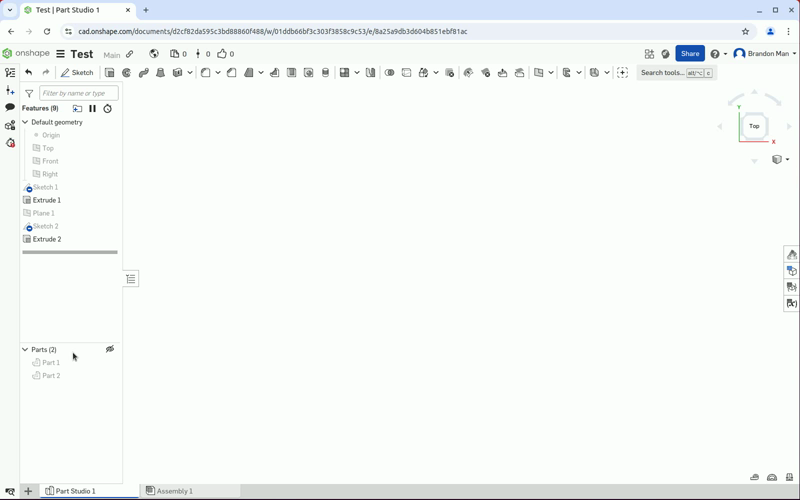
key_down(shift)
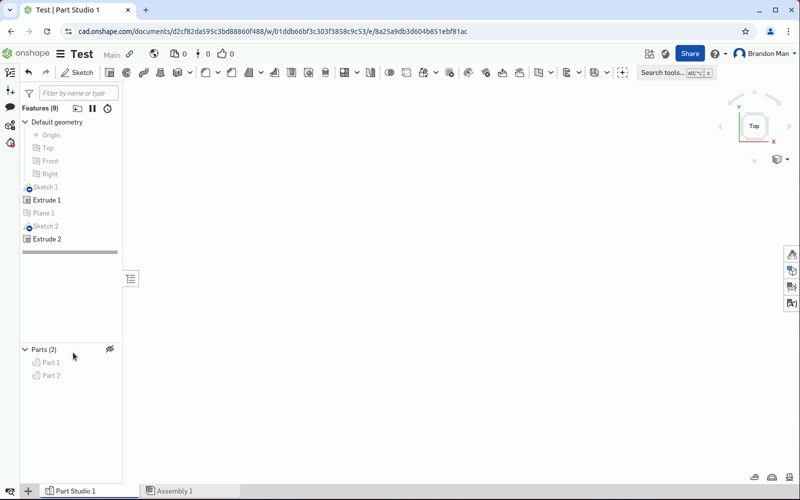
key(up)
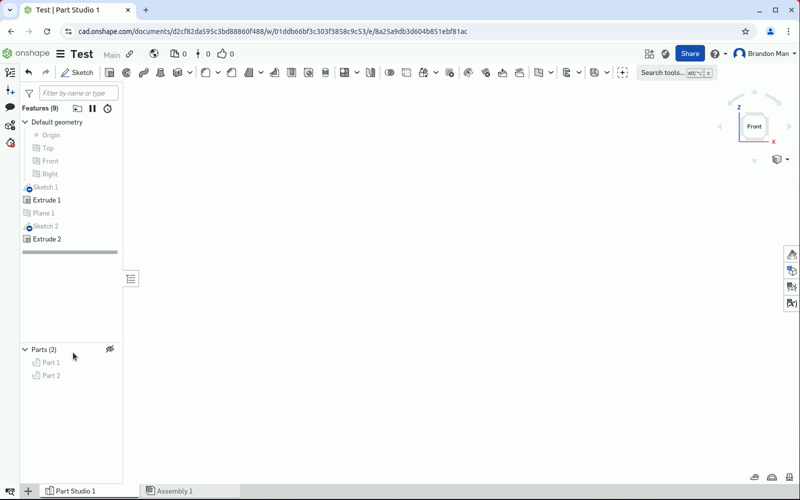
key_up(shift)
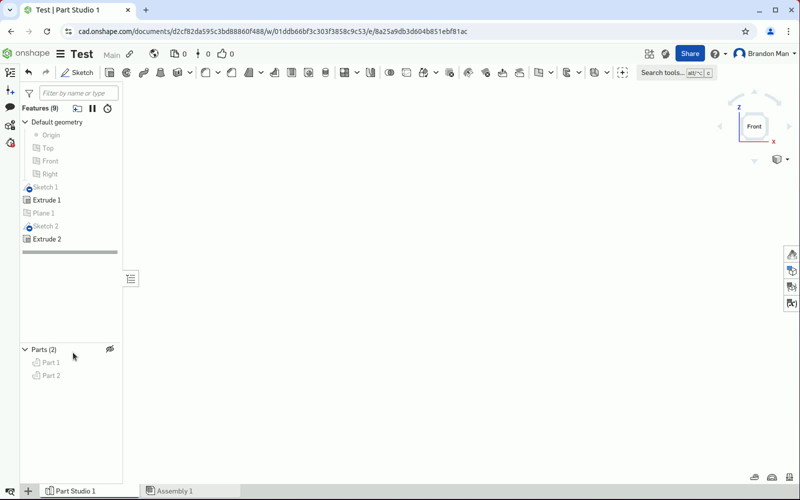
mouse_move(73, 352)
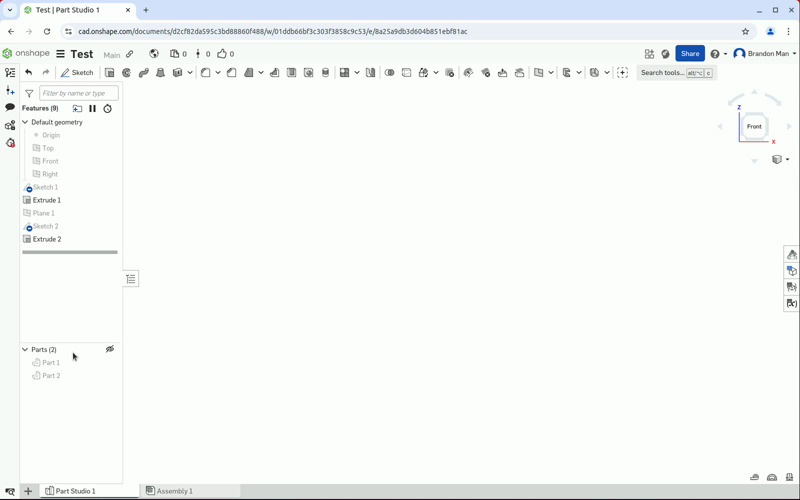
key(shift+y)
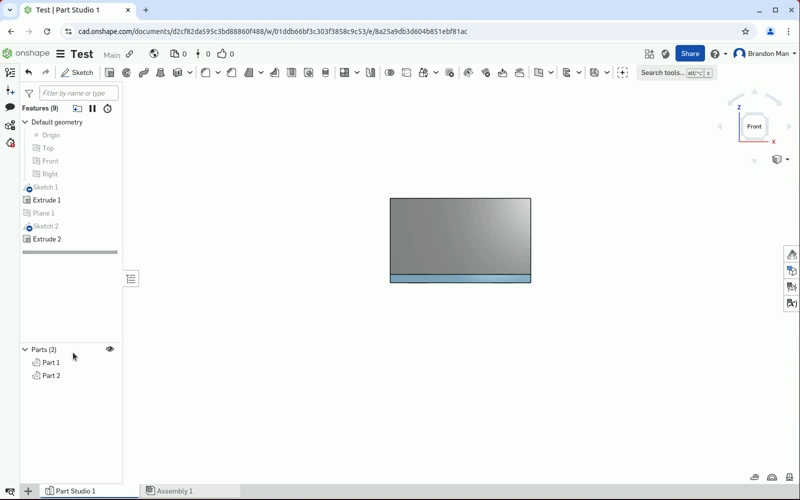
mouse_move(541, 75)
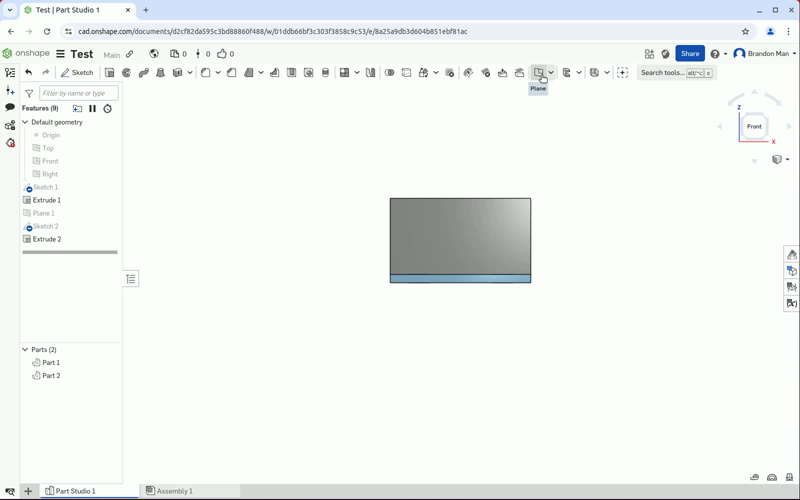
click(541, 75)
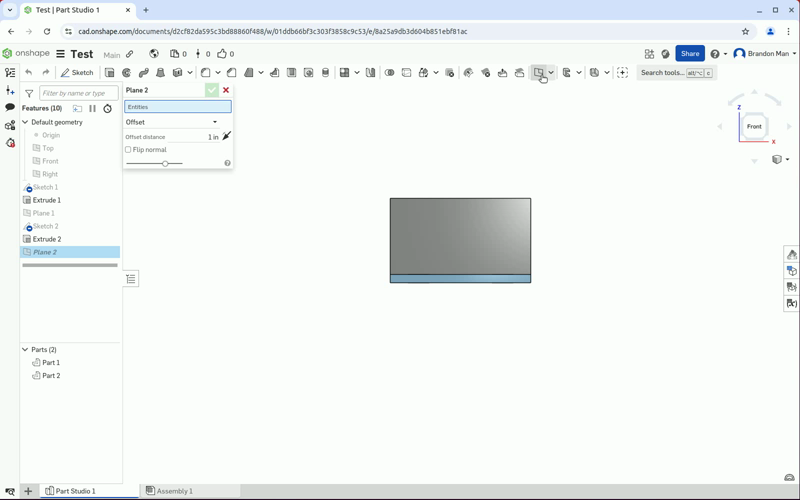
mouse_move(73, 163)
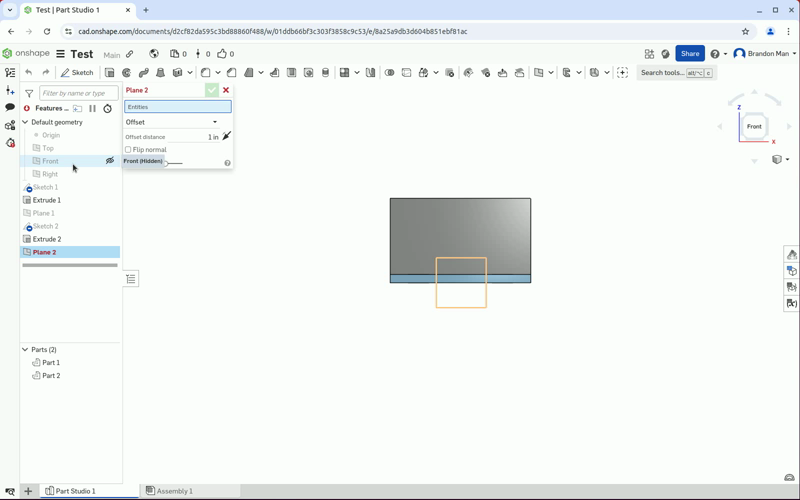
click(73, 163)
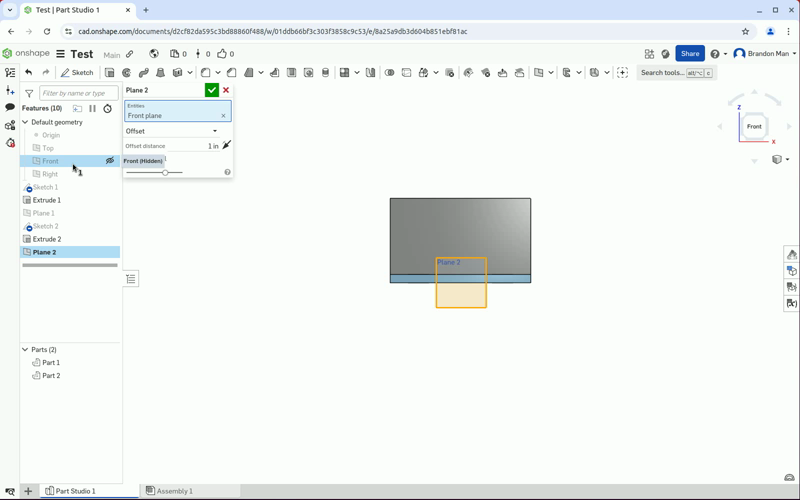
key(tab, 2)
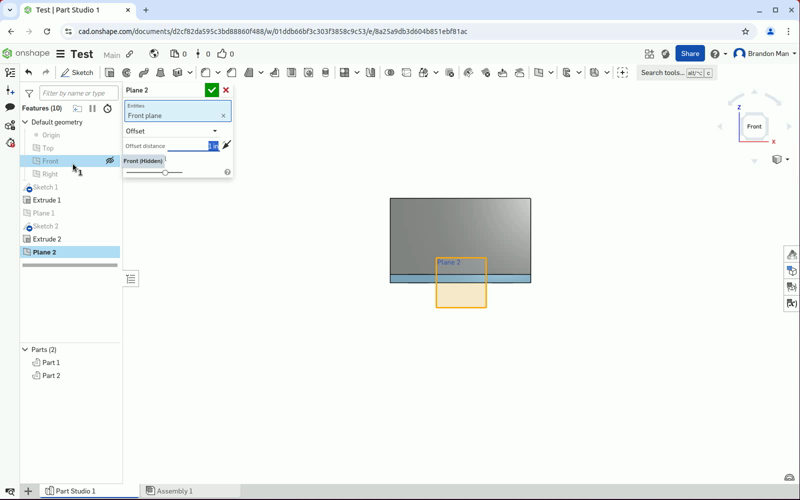
text(12.569)
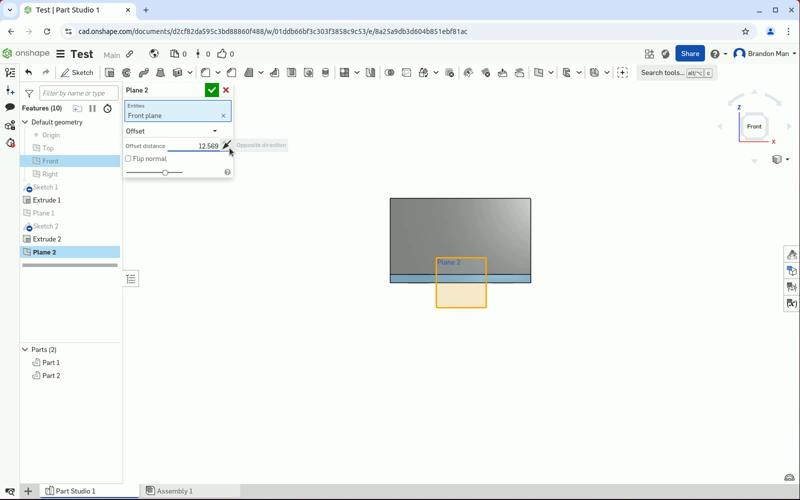
mouse_move(229, 147)
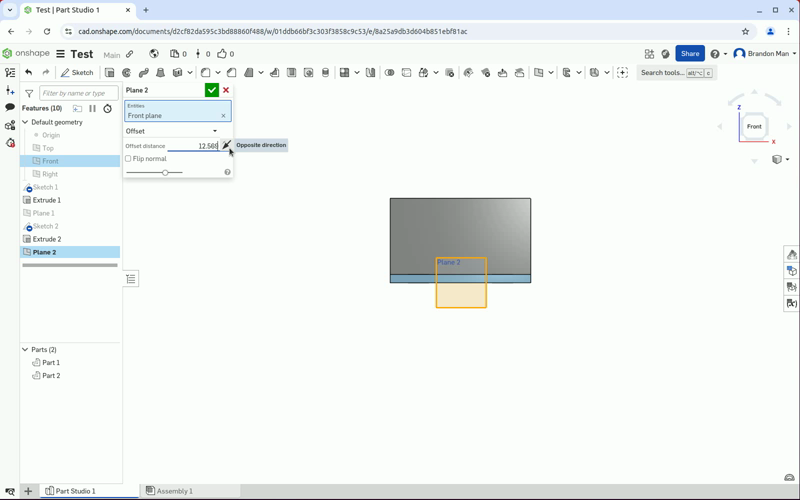
click(229, 147)
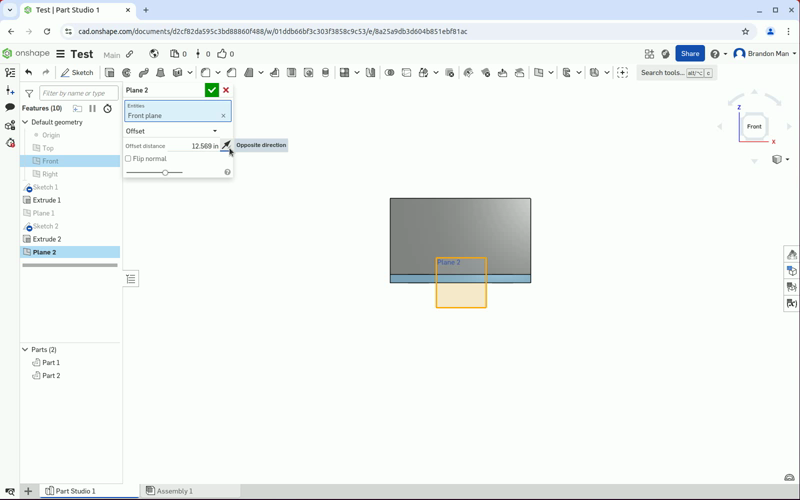
key(enter, 2)
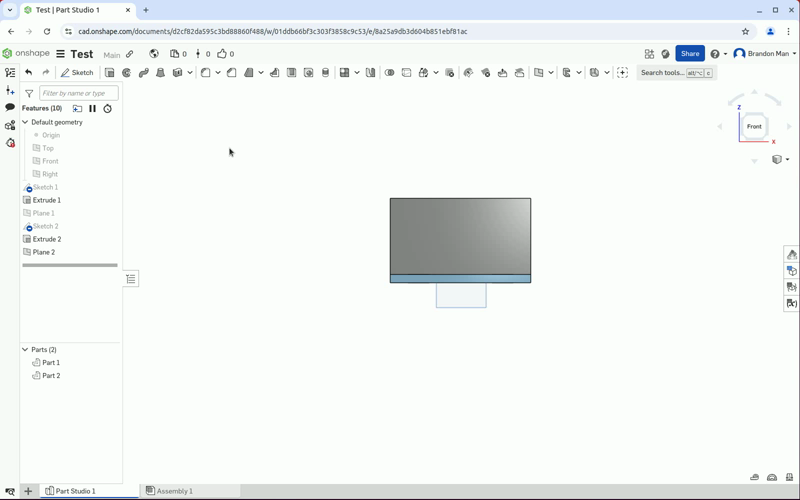
key(shift+s)
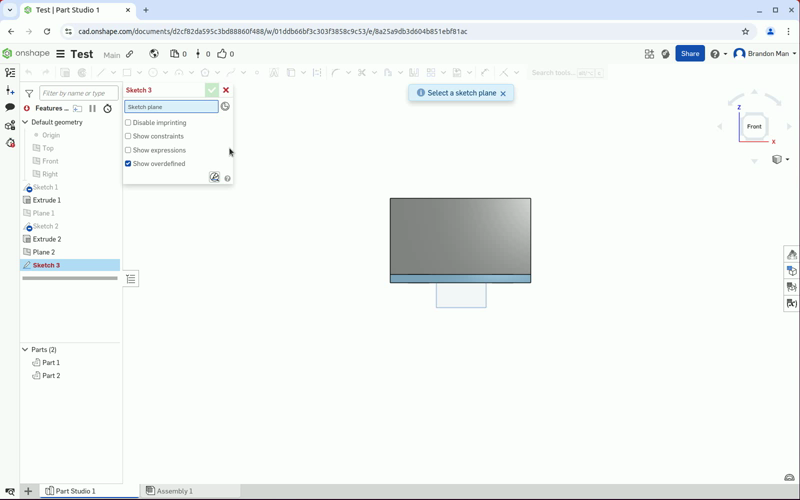
mouse_move(73, 254)
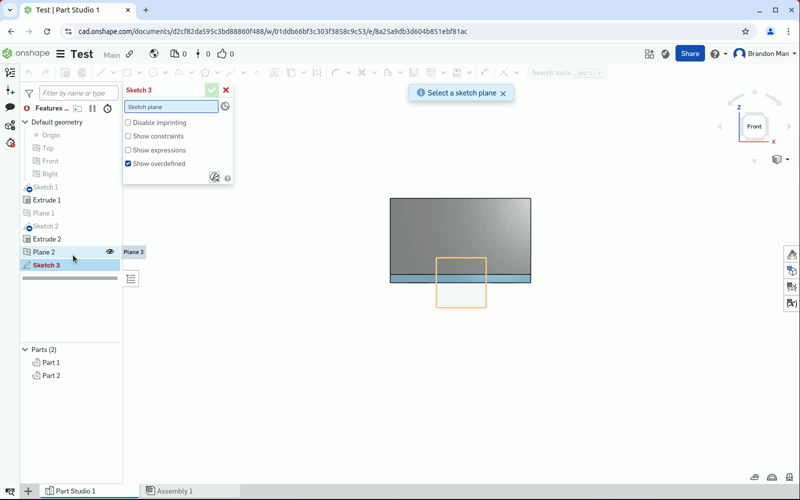
click(73, 254)
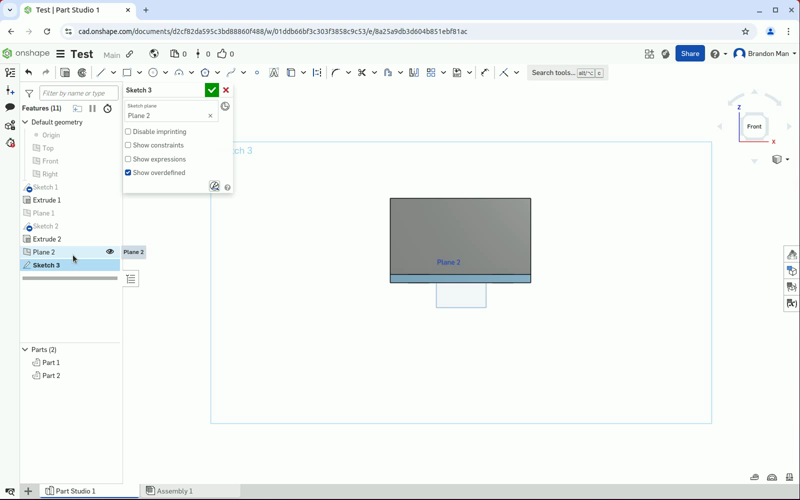
mouse_move(73, 352)
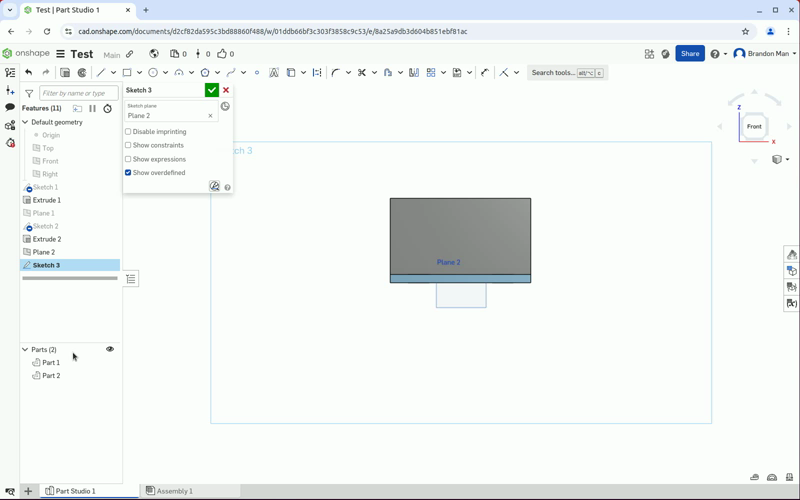
key(y)
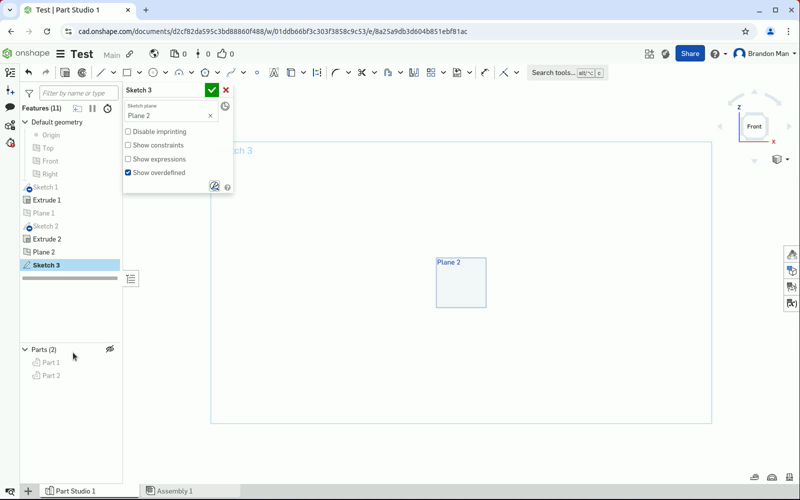
key(l)
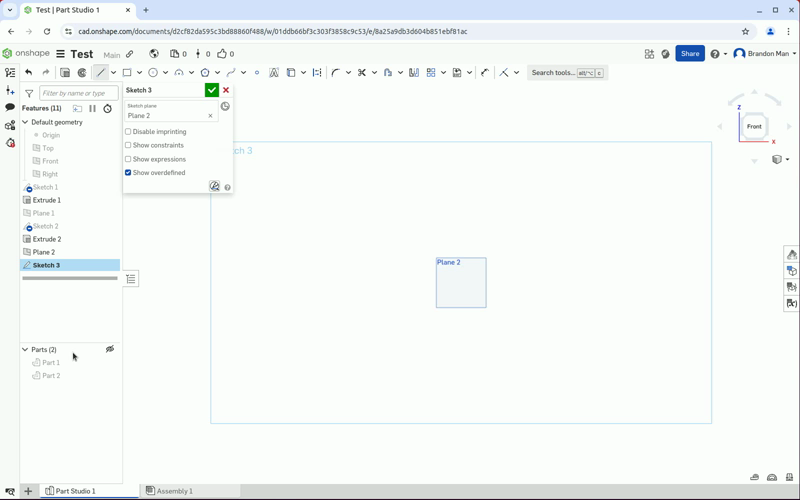
key_down(shift)
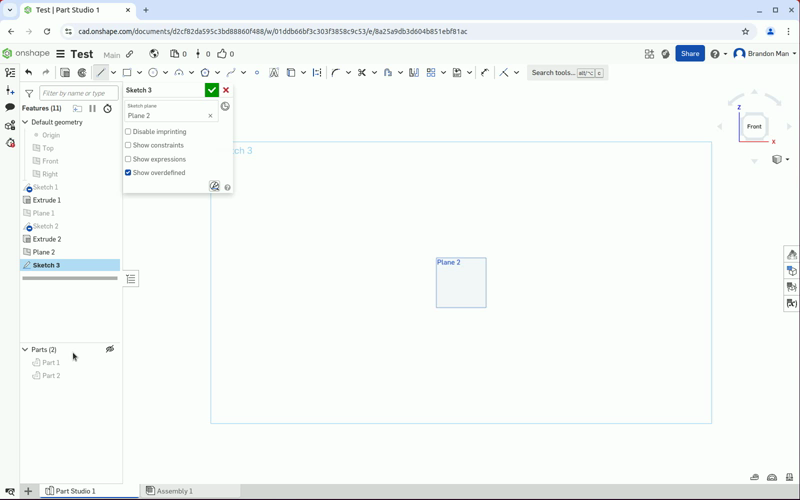
mouse_move(405, 250)
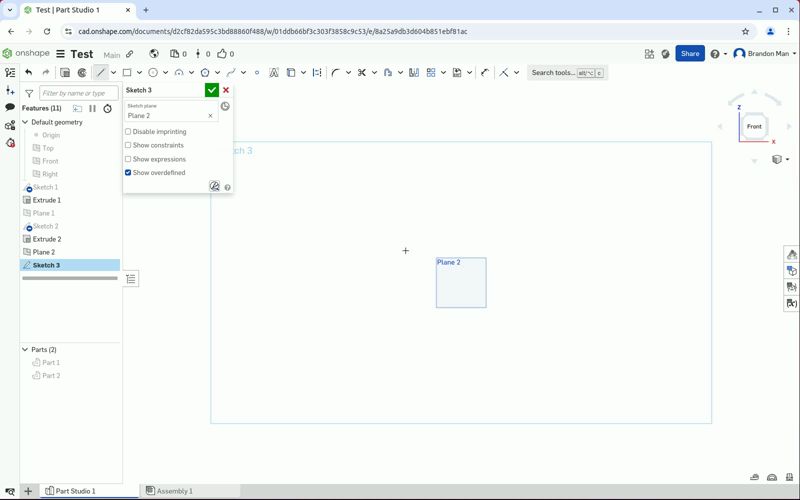
click(405, 250)
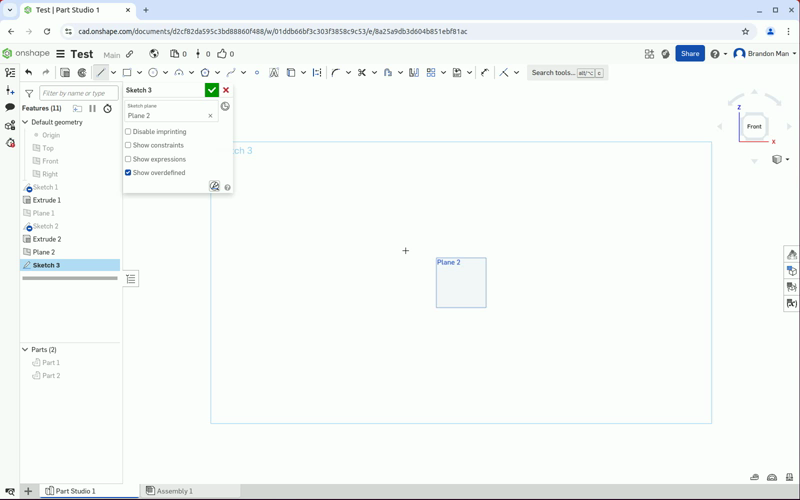
key_up(shift)
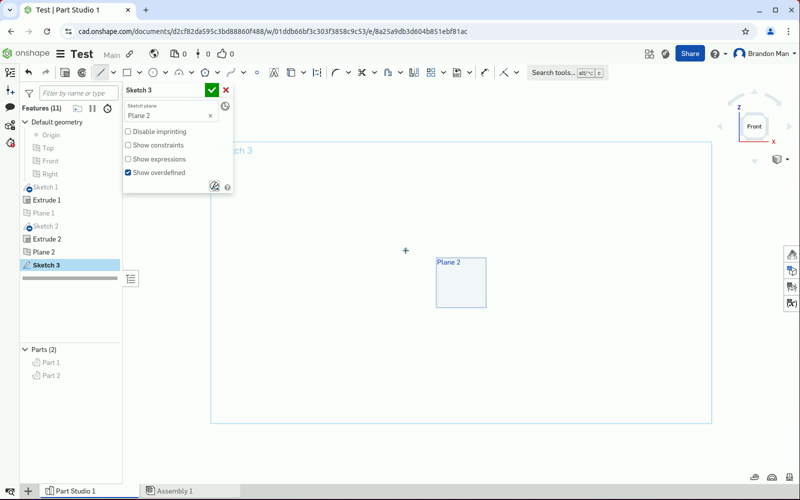
key_down(shift)
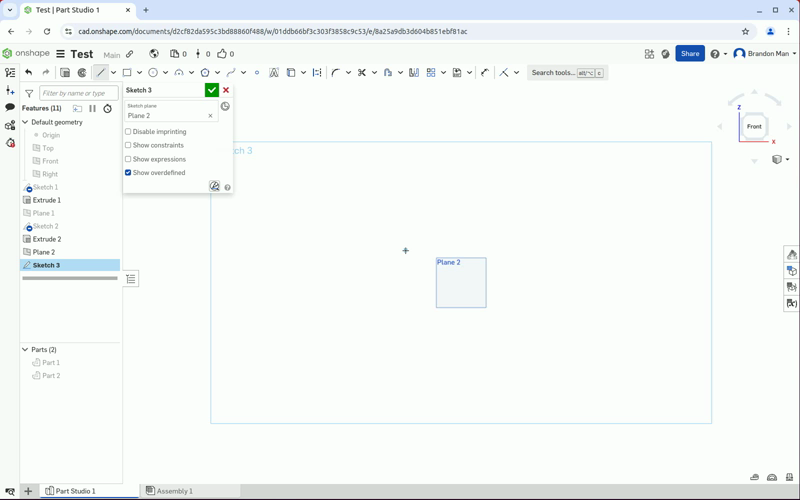
mouse_move(435, 250)
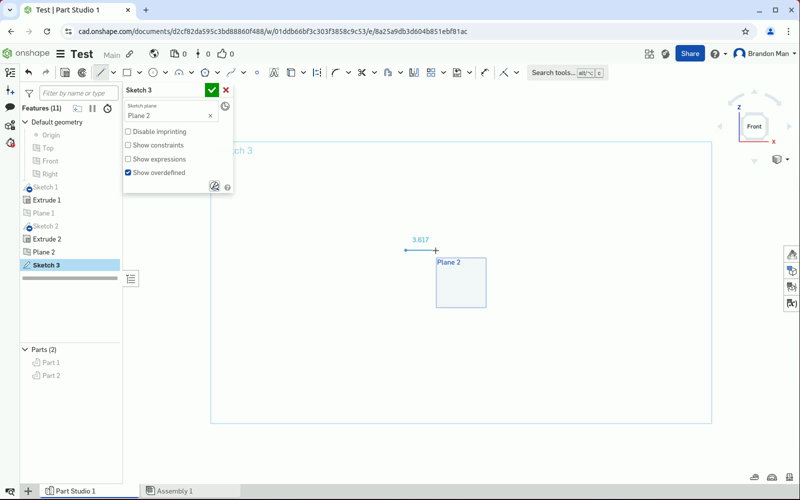
mouse_move(437, 250)
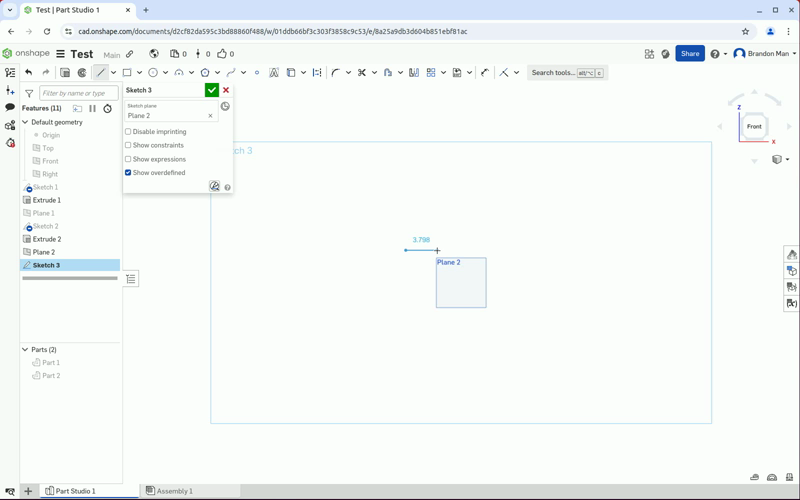
click(437, 250)
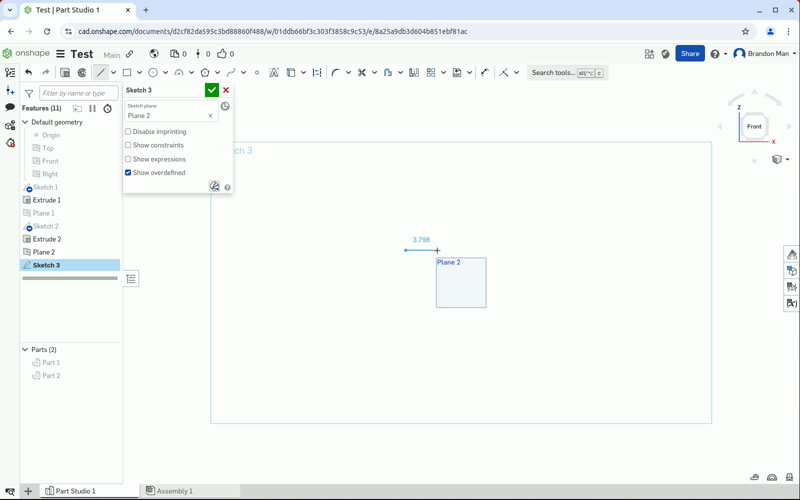
key_up(shift)
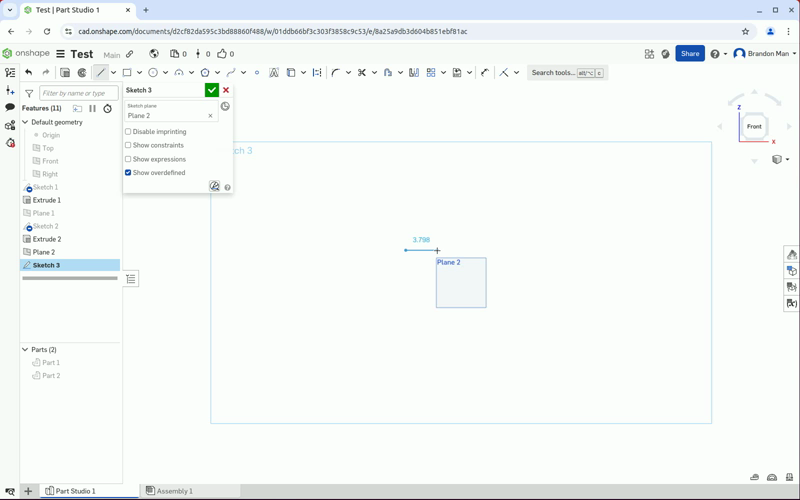
key(esc)
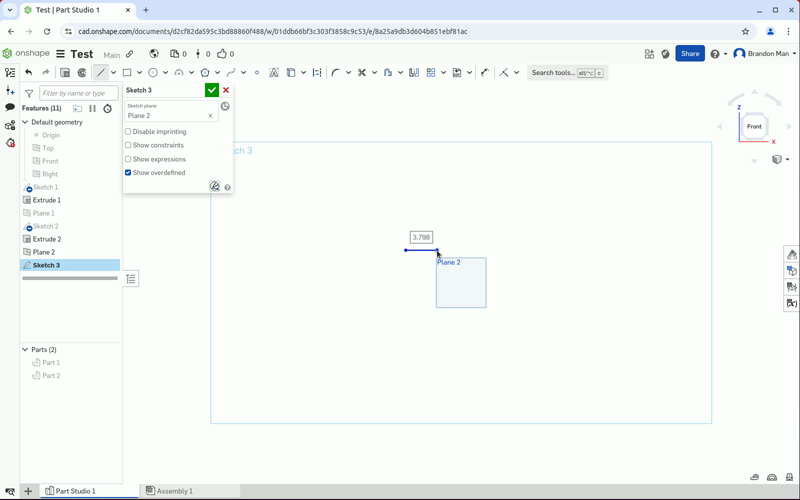
key(a)
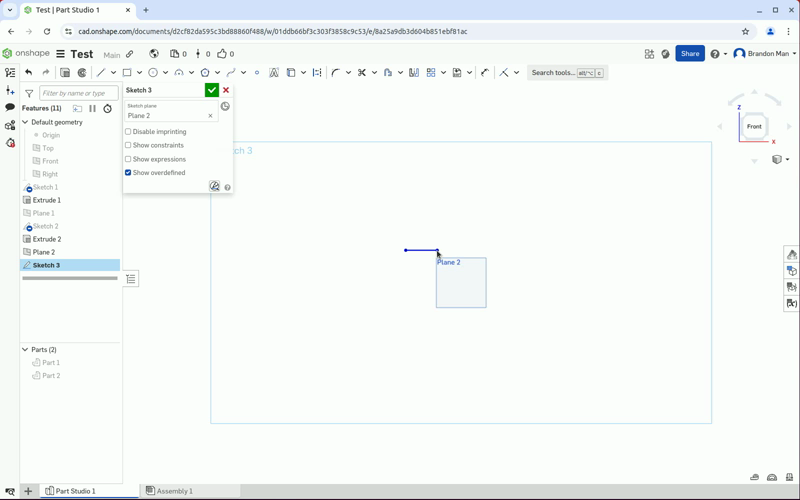
mouse_move(437, 250)
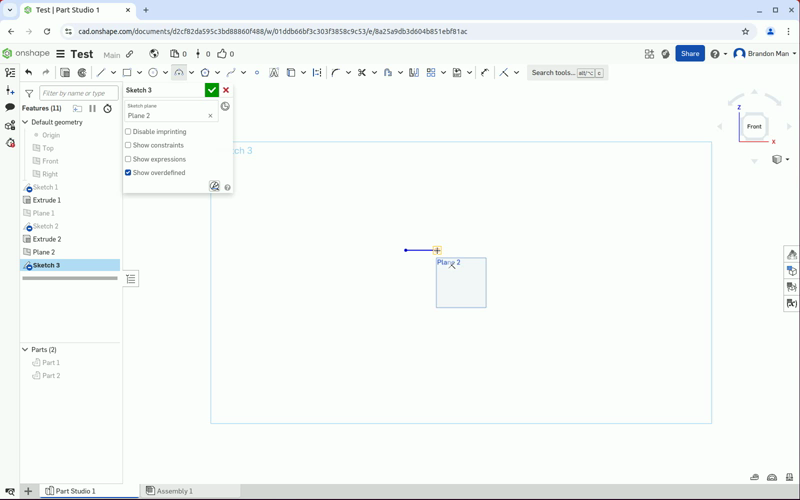
click(437, 250)
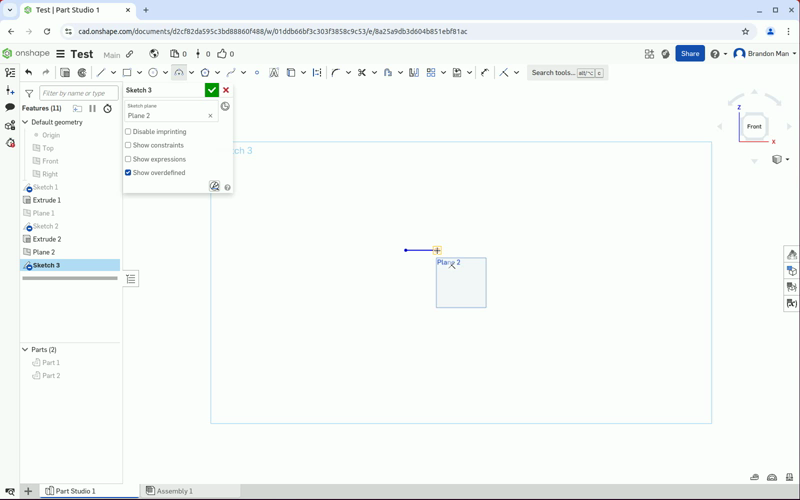
key_down(shift)
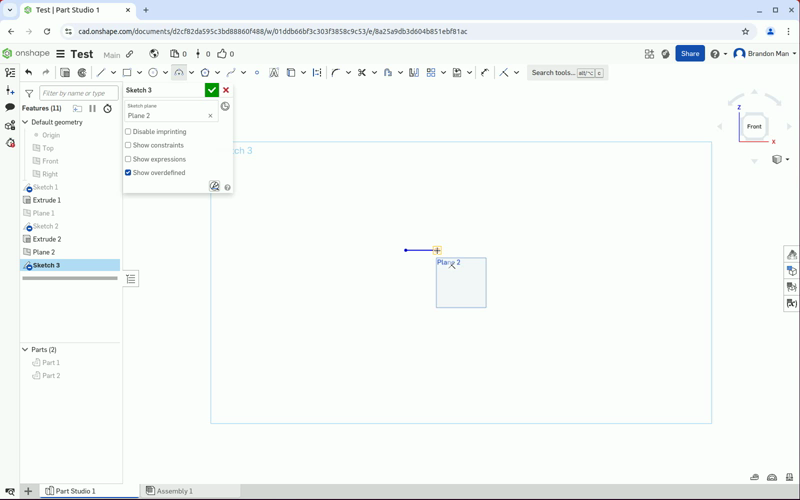
mouse_move(437, 229)
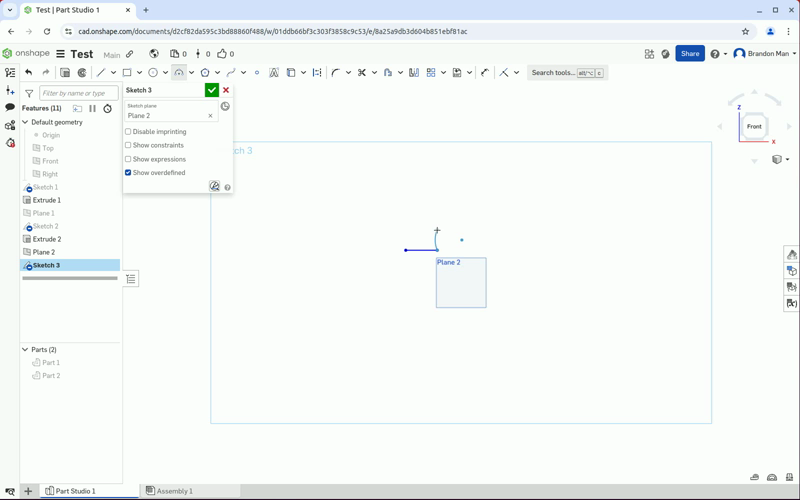
click(437, 229)
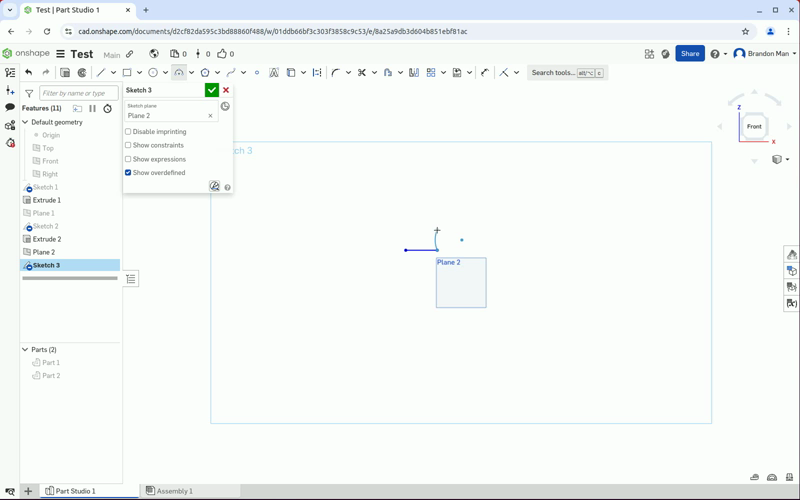
mouse_move(447, 240)
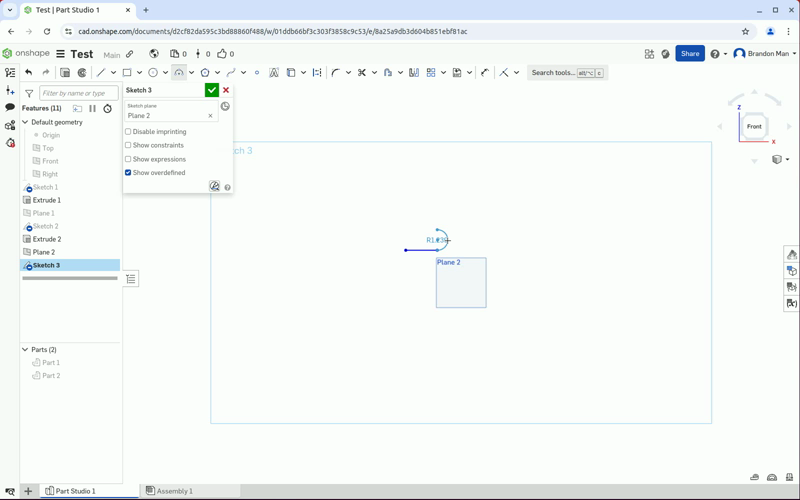
click(447, 240)
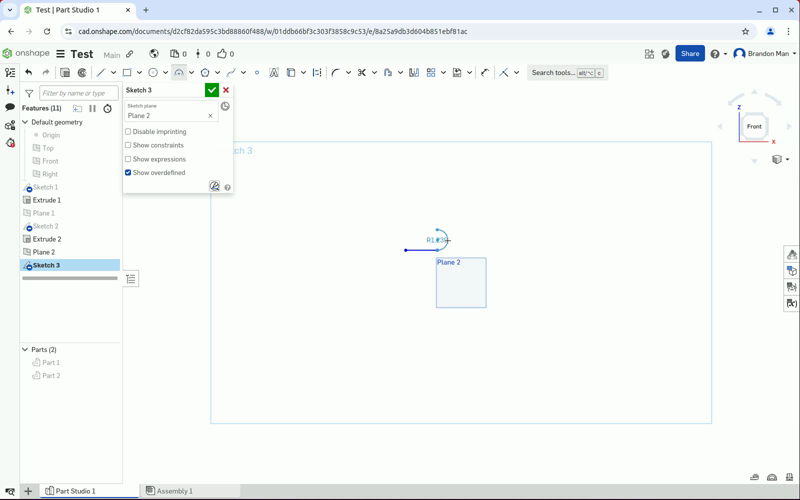
key_up(shift)
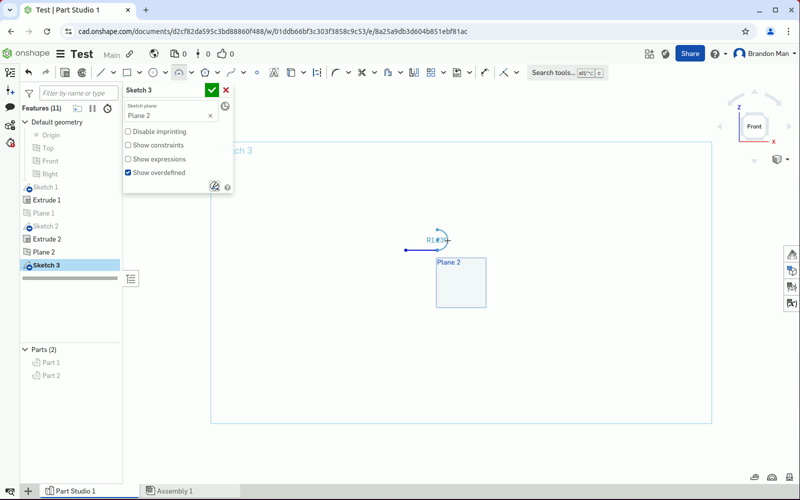
key(esc)
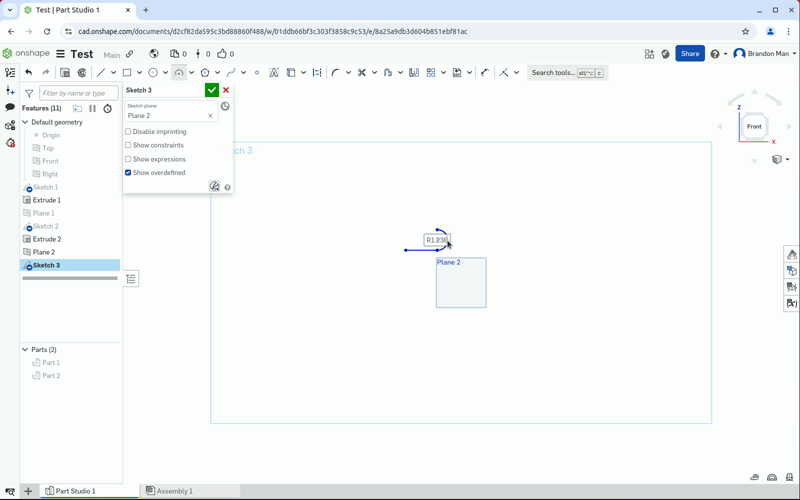
key(l)
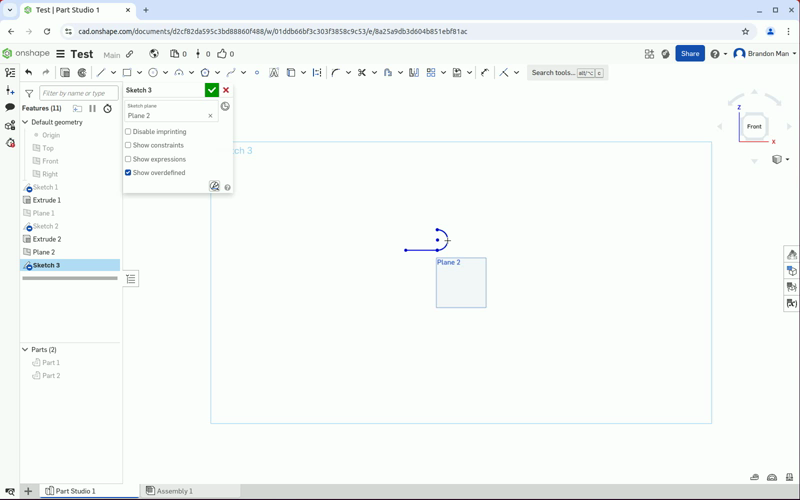
mouse_move(437, 229)
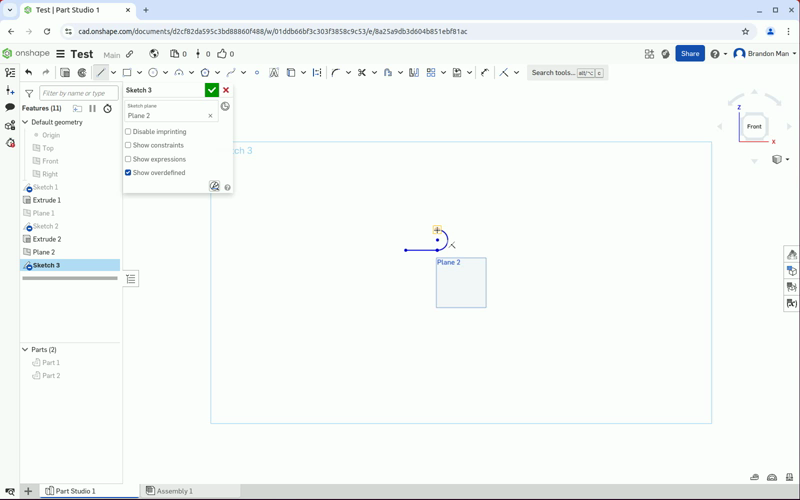
click(437, 229)
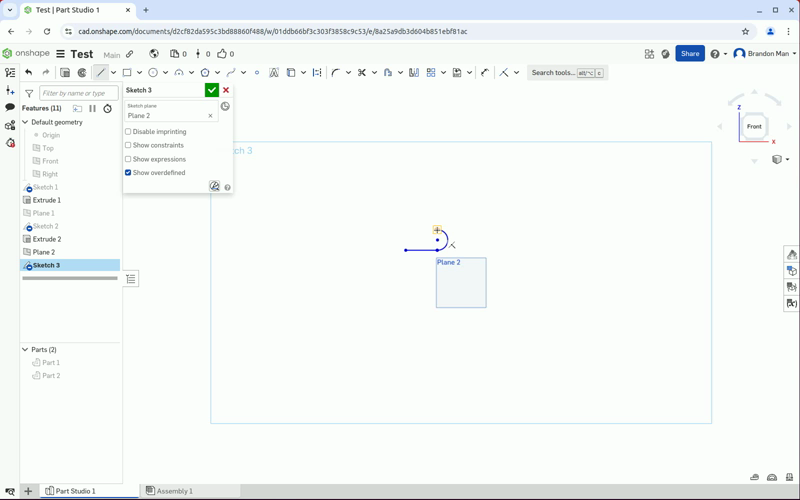
key_down(shift)
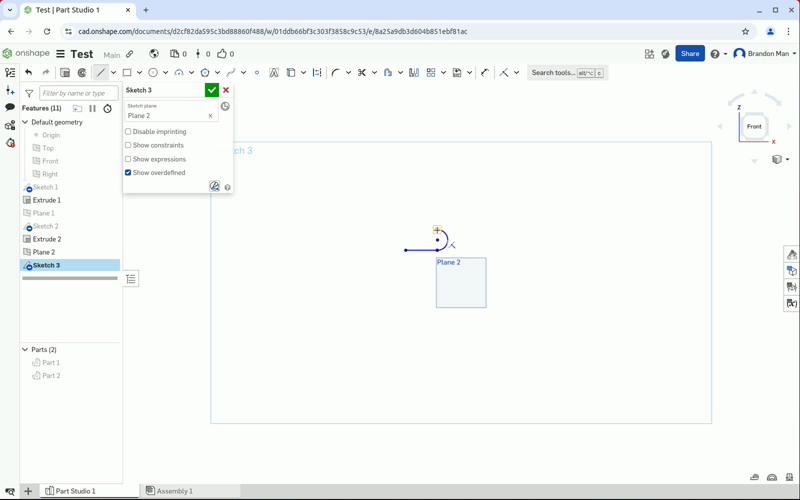
mouse_move(467, 229)
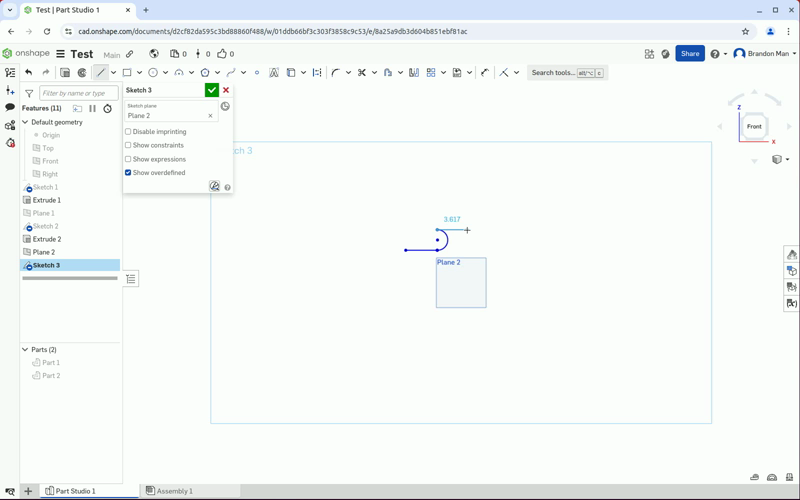
mouse_move(405, 229)
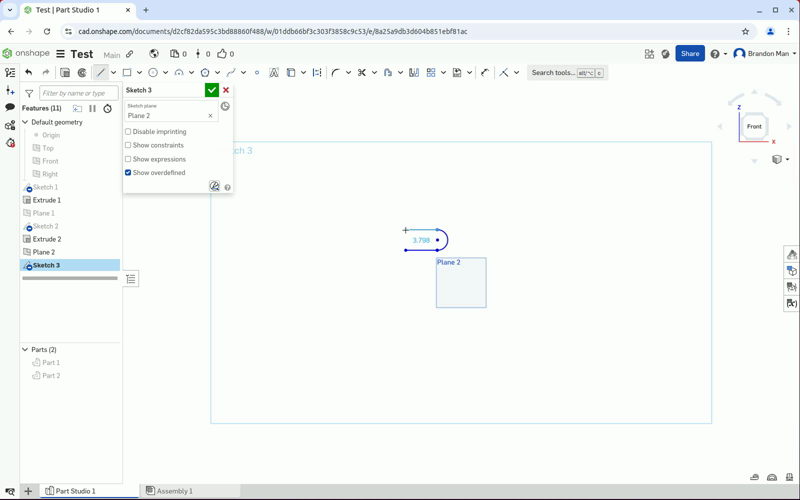
click(405, 229)
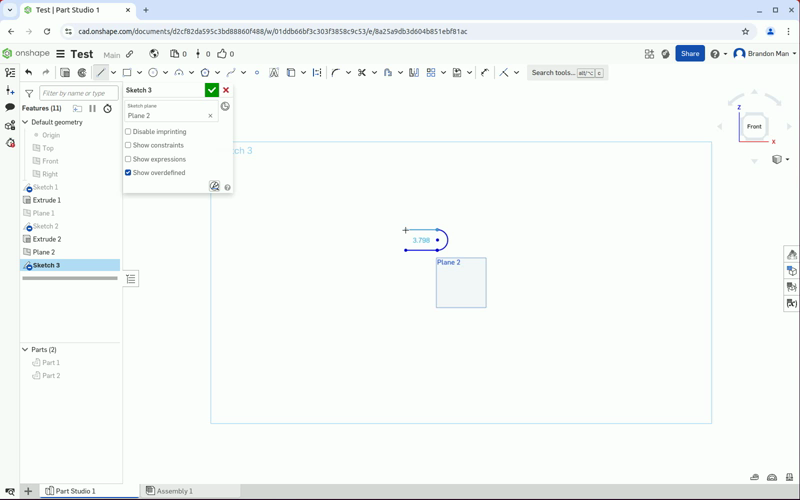
key_up(shift)
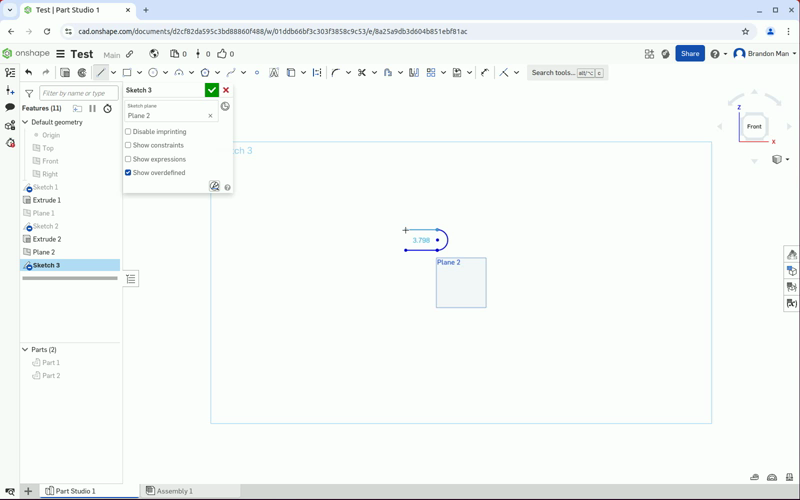
key(esc)
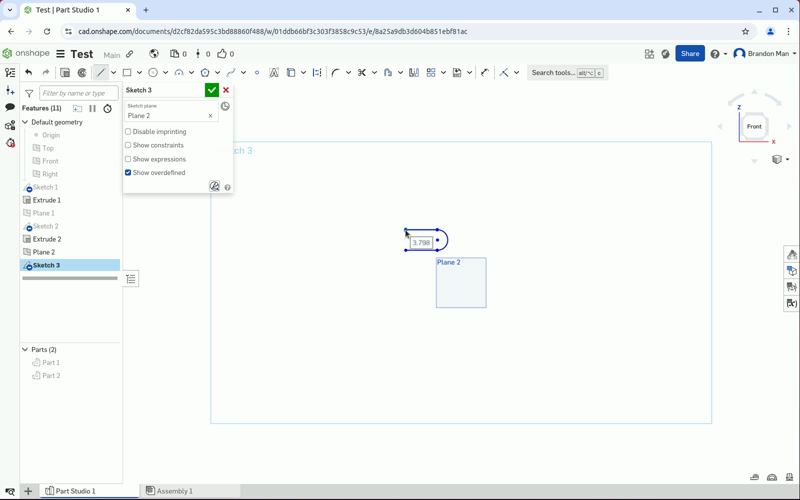
key(a)
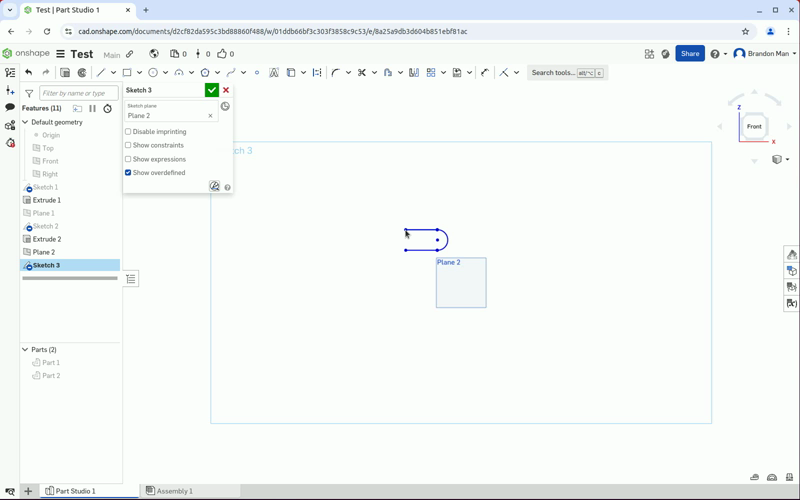
mouse_move(405, 229)
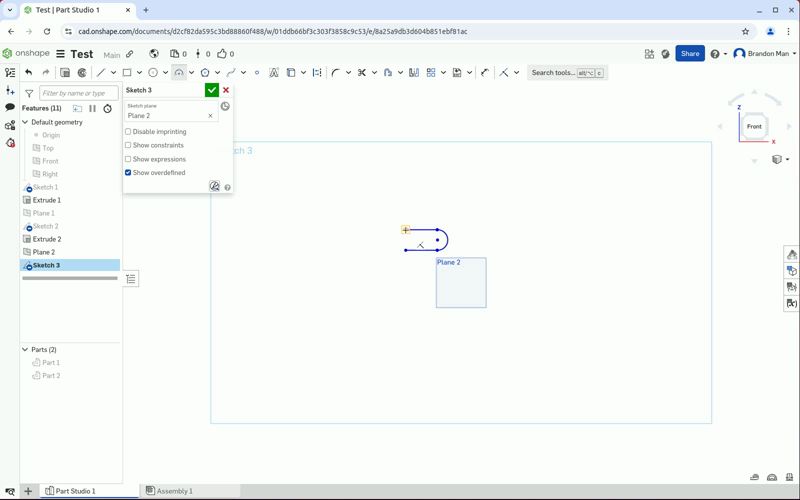
click(405, 229)
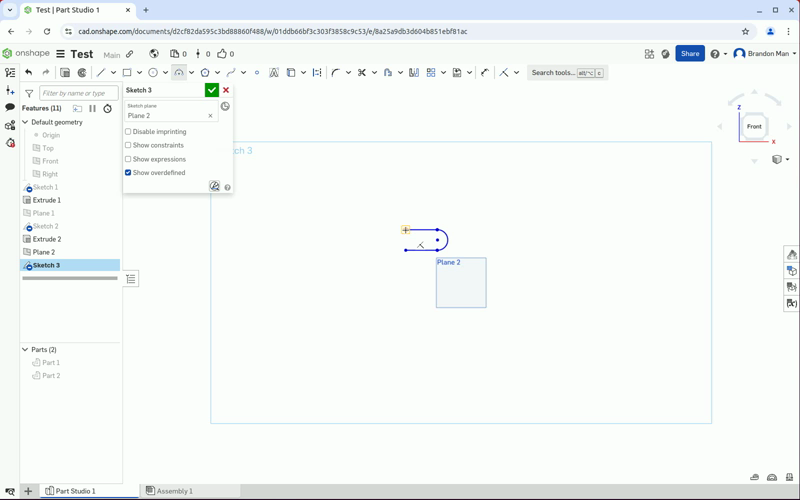
mouse_move(405, 250)
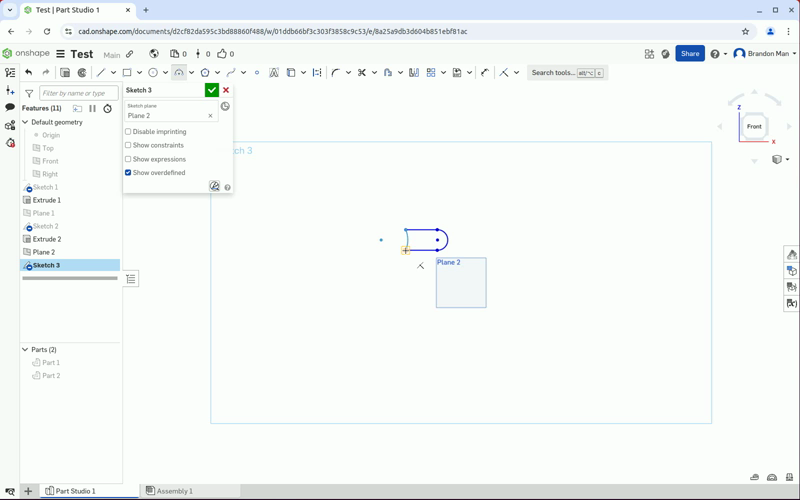
click(405, 250)
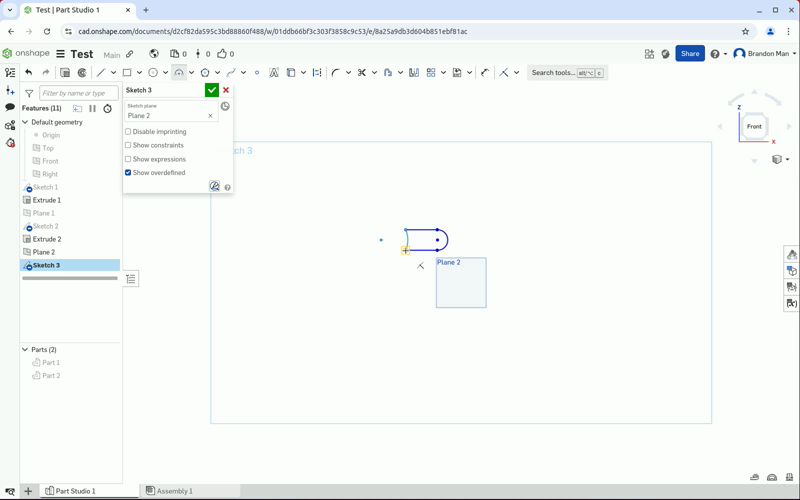
key_down(shift)
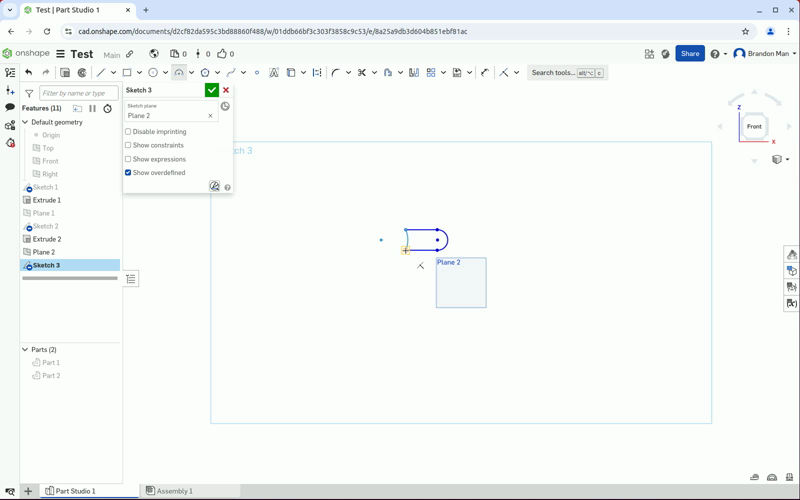
mouse_move(395, 240)
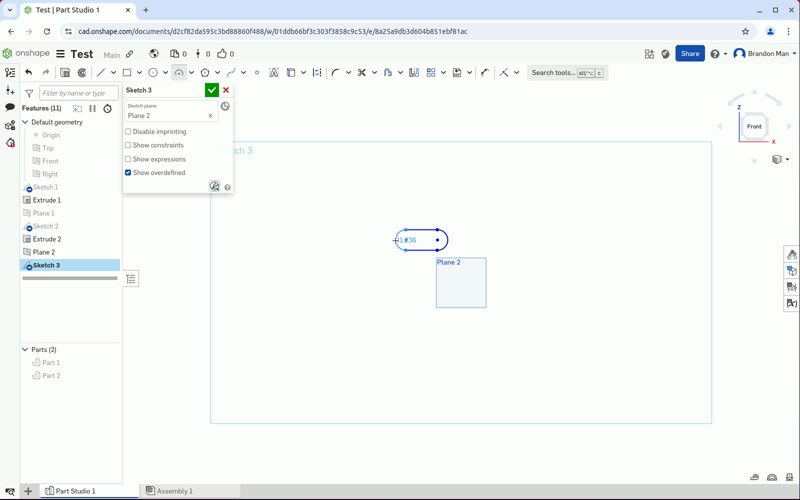
click(395, 240)
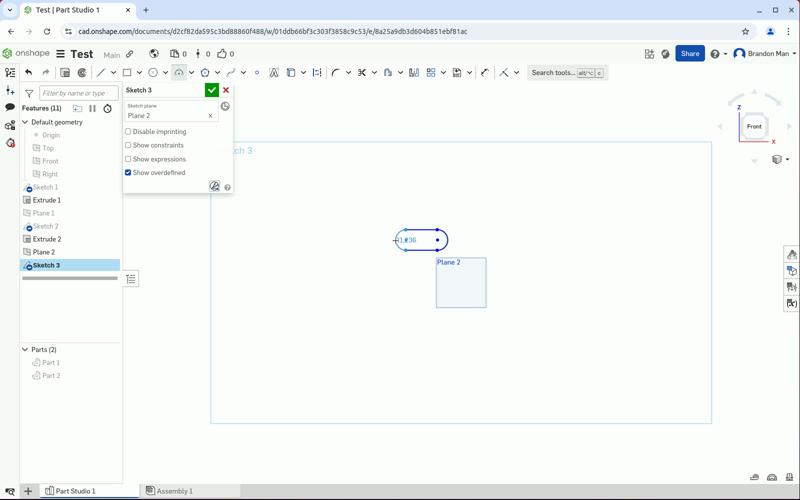
key_up(shift)
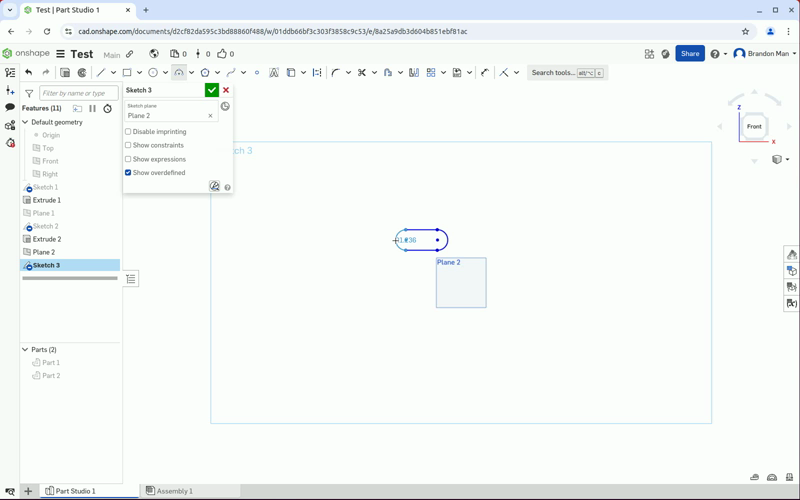
key(esc)
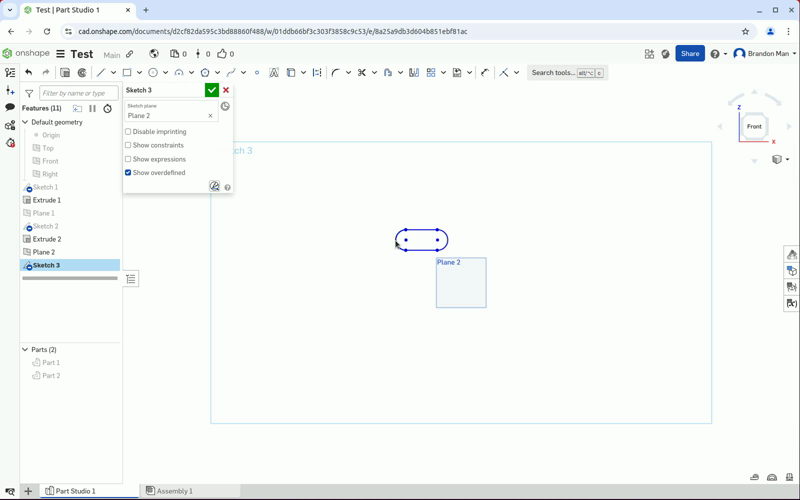
mouse_move(413, 238)
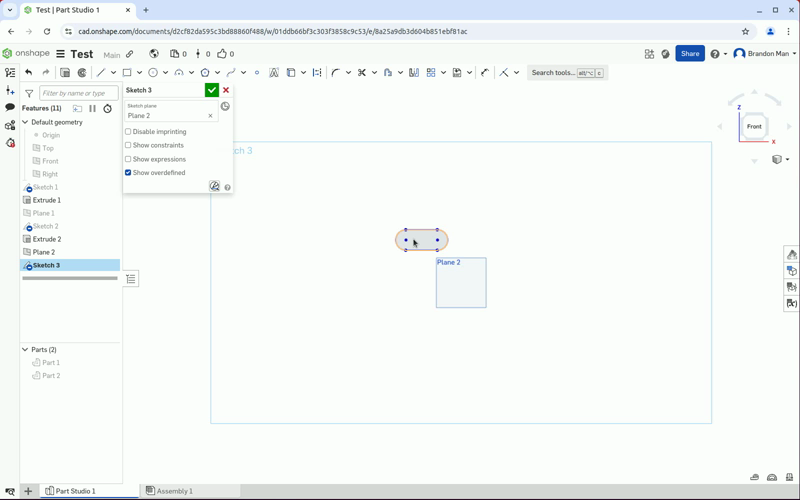
scroll(6)
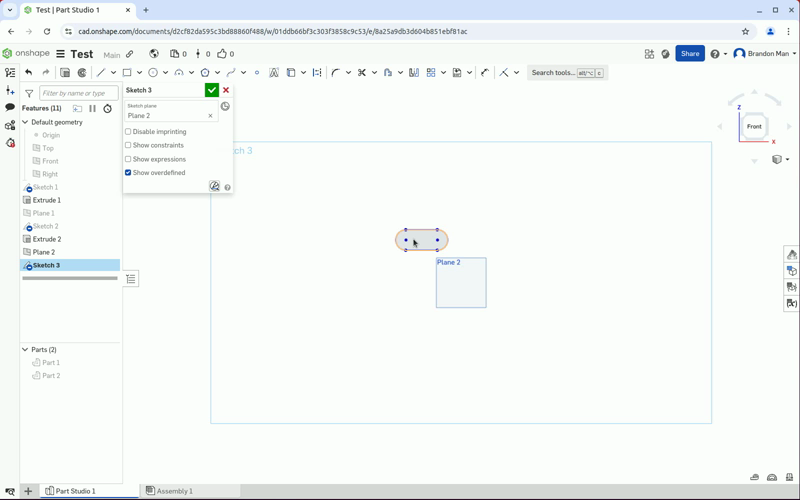
scroll(6)
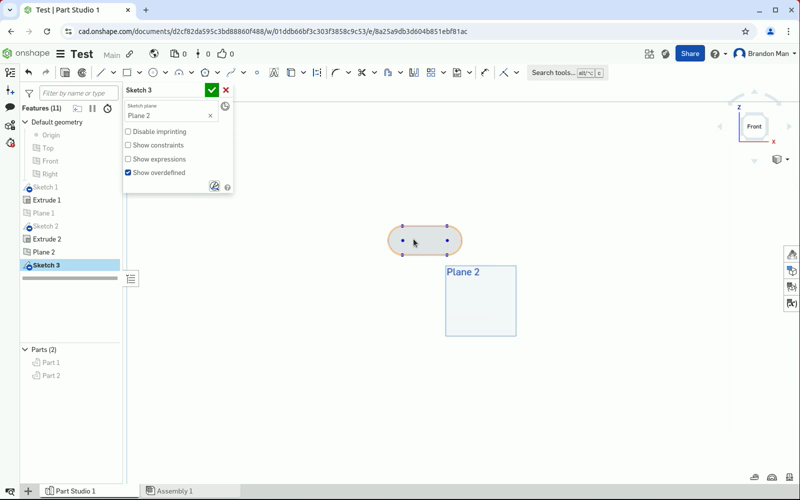
scroll(6)
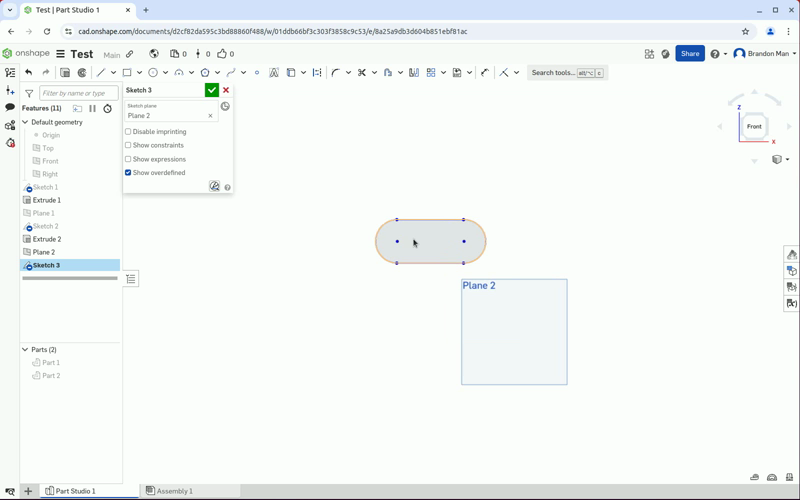
scroll(6)
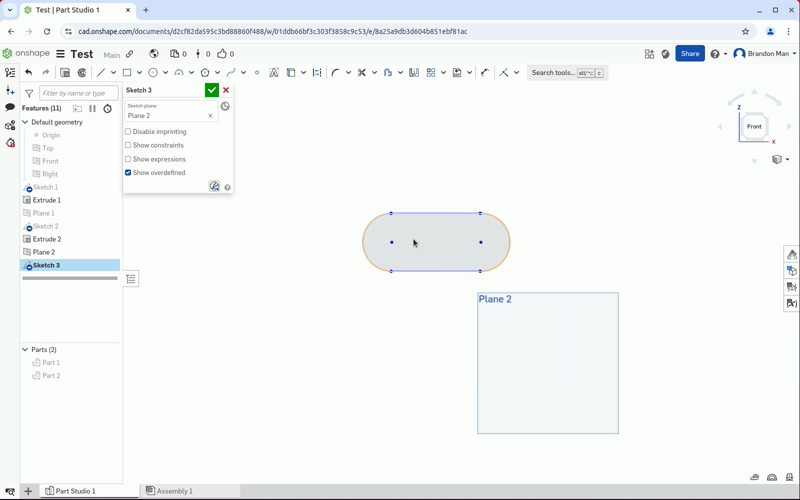
scroll(6)
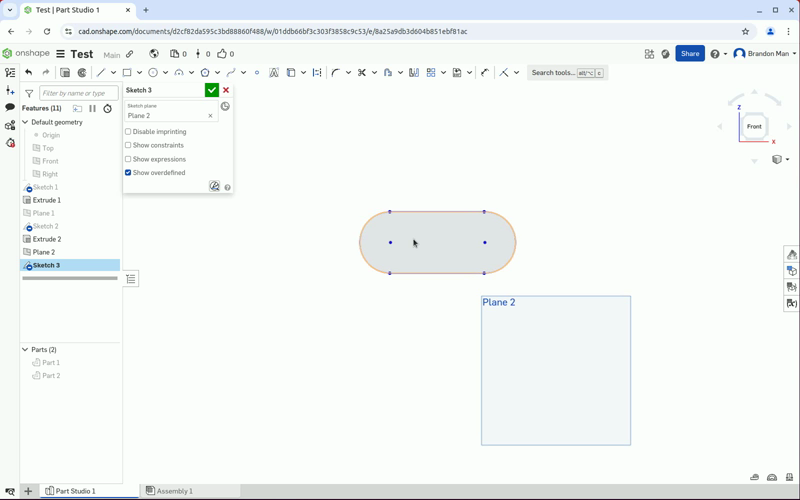
scroll(6)
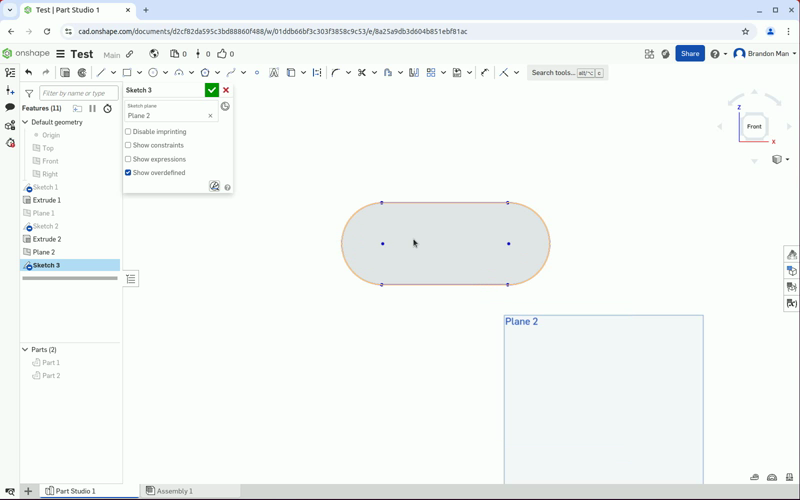
scroll(6)
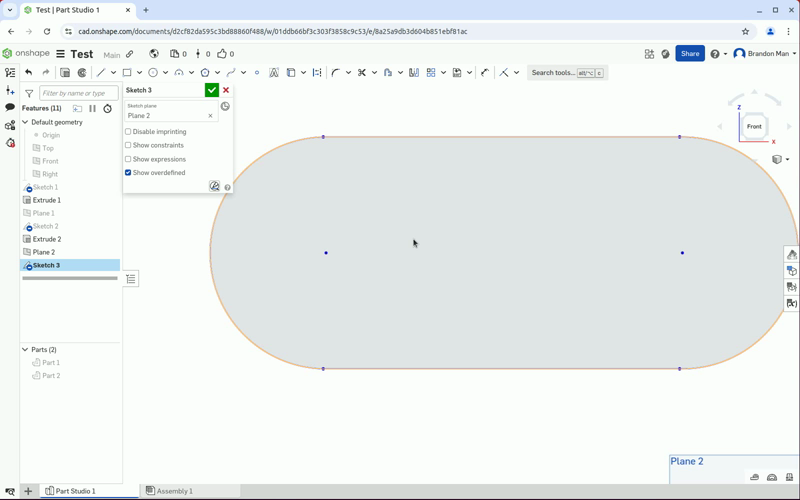
click(413, 238)
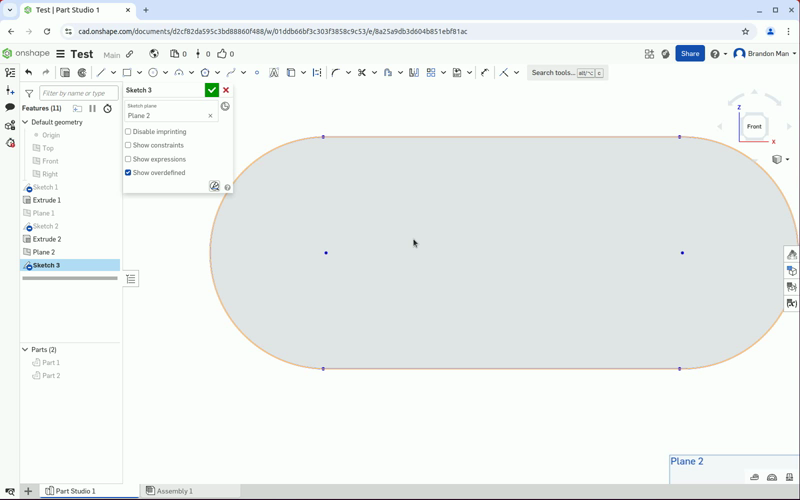
scroll(-6)
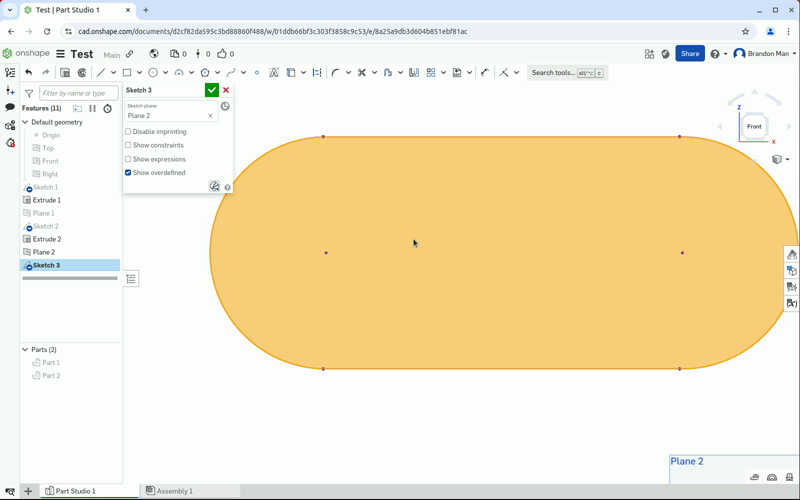
scroll(-6)
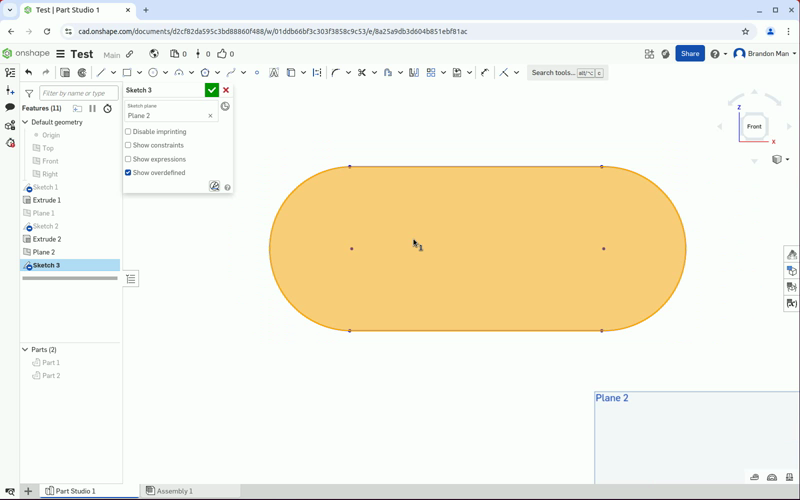
scroll(-6)
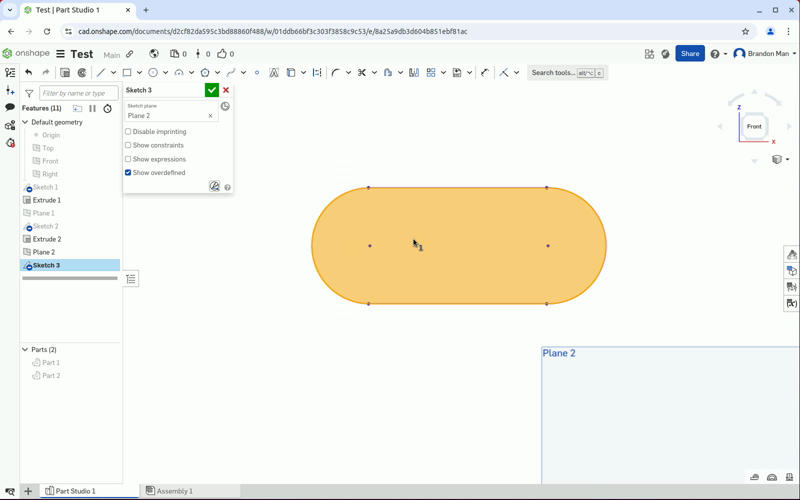
scroll(-6)
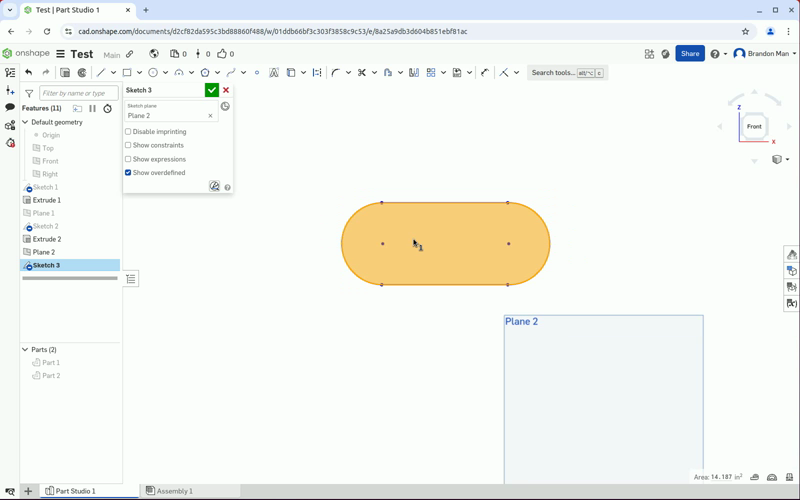
scroll(-6)
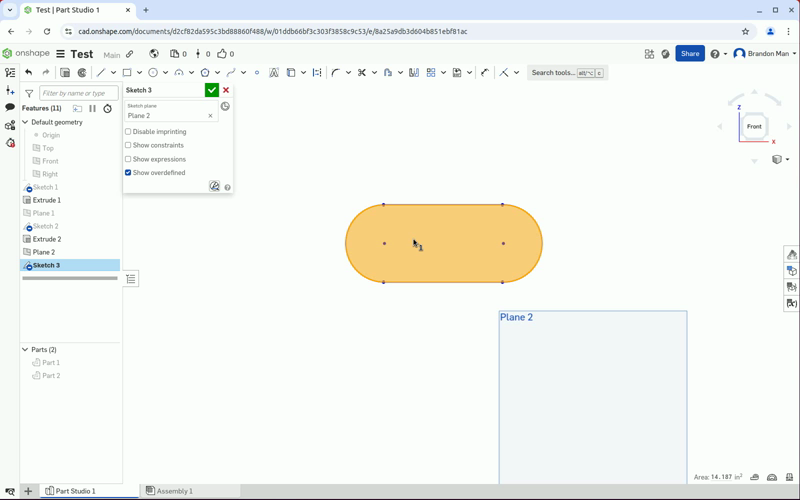
scroll(-6)
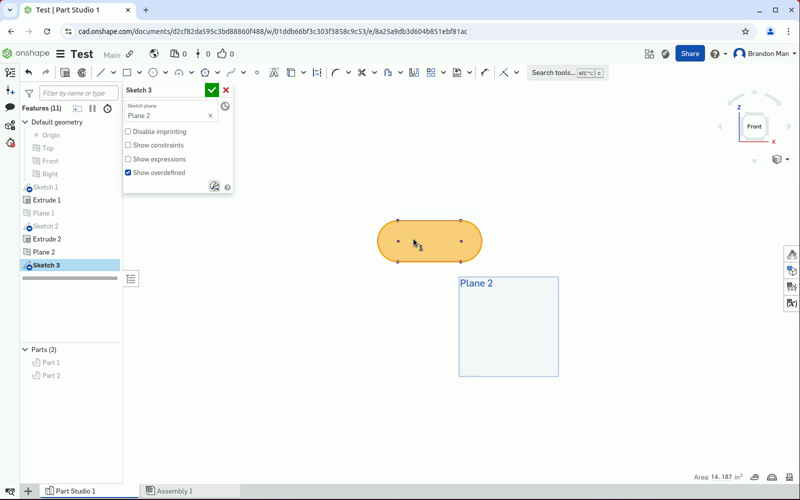
scroll(-6)
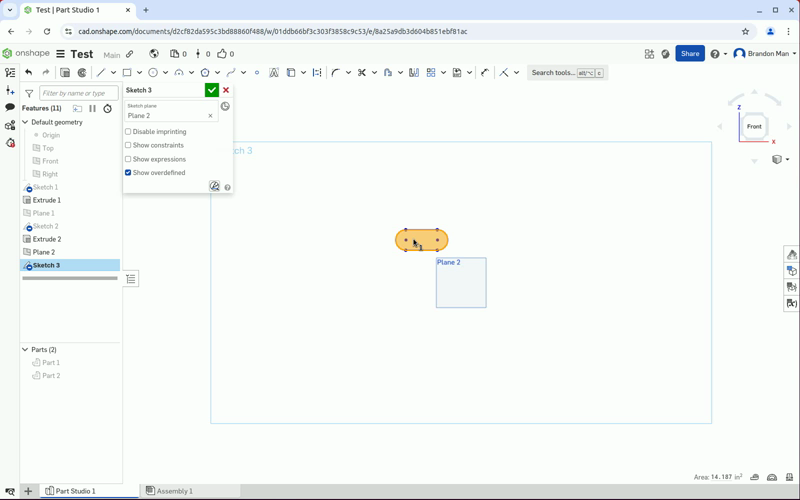
mouse_move(73, 352)
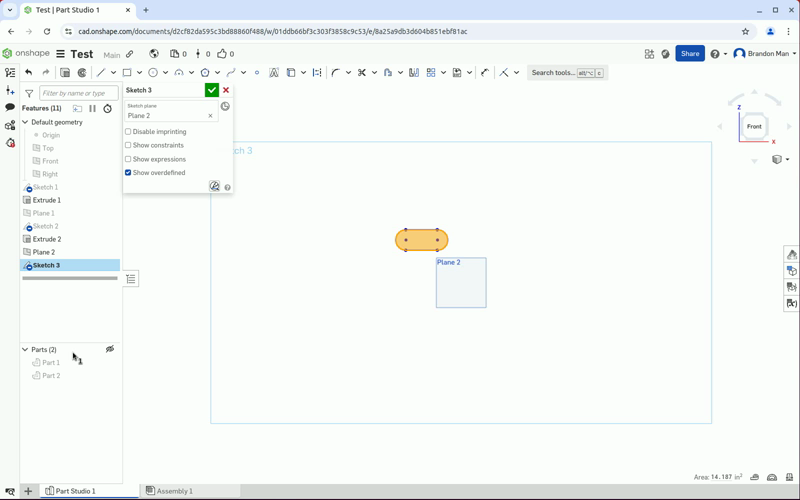
key(shift+y)
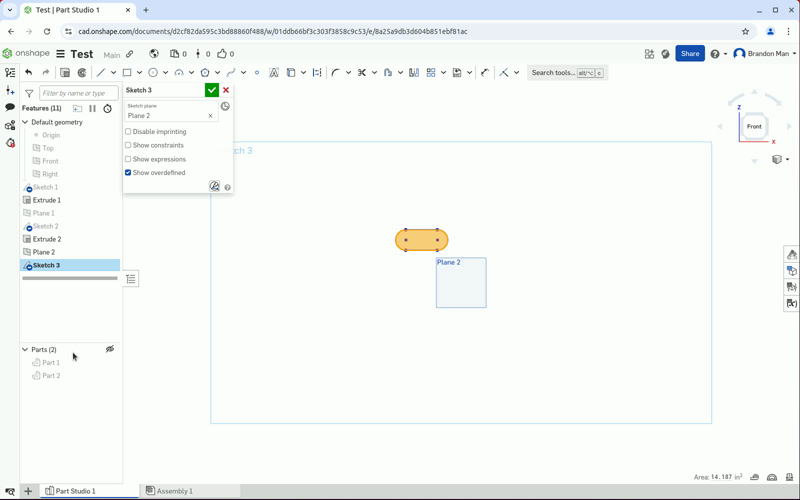
key(shift+e)
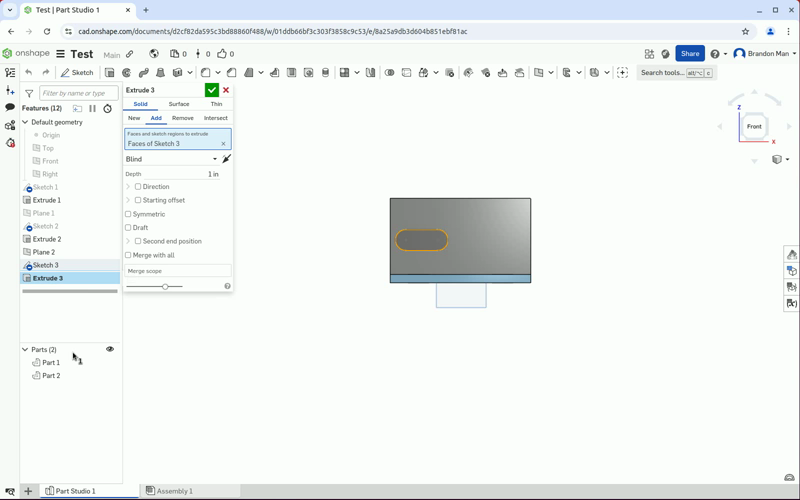
mouse_move(143, 106)
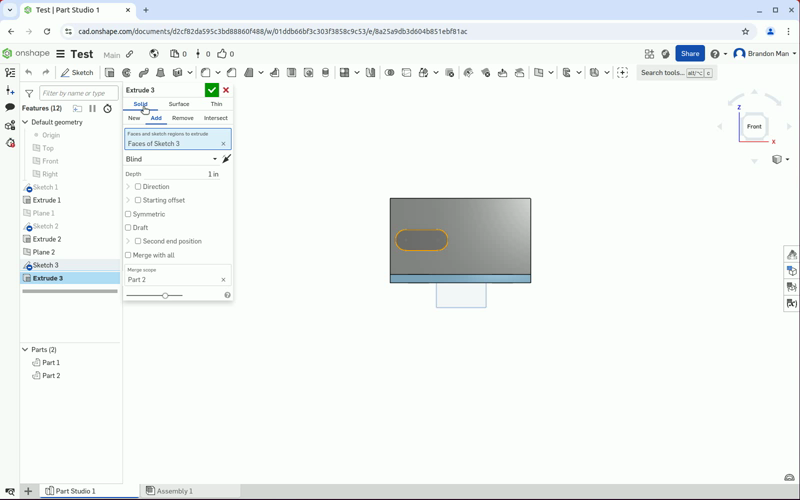
click(143, 106)
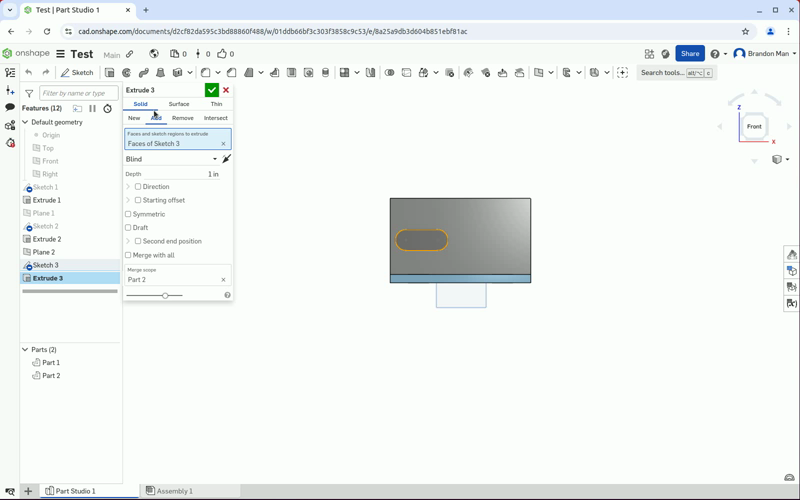
mouse_move(186, 120)
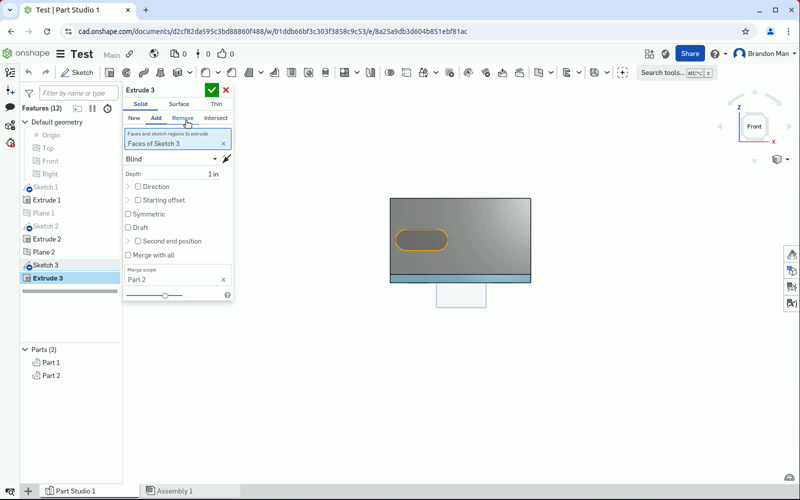
click(186, 120)
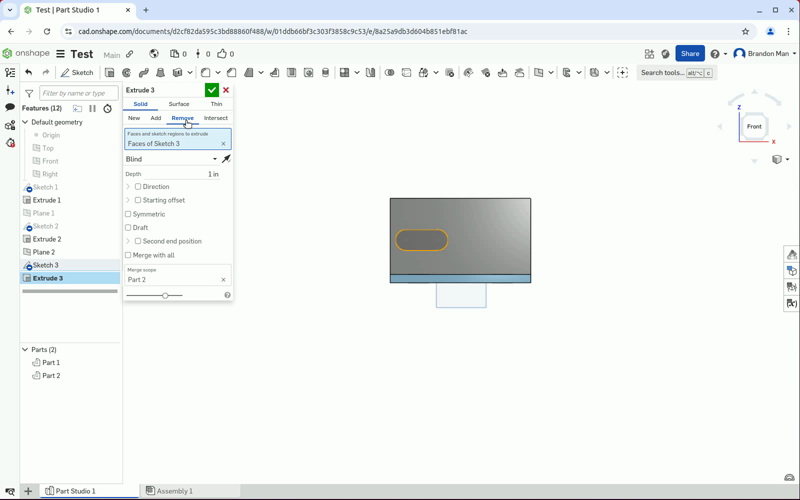
key(tab, 4)
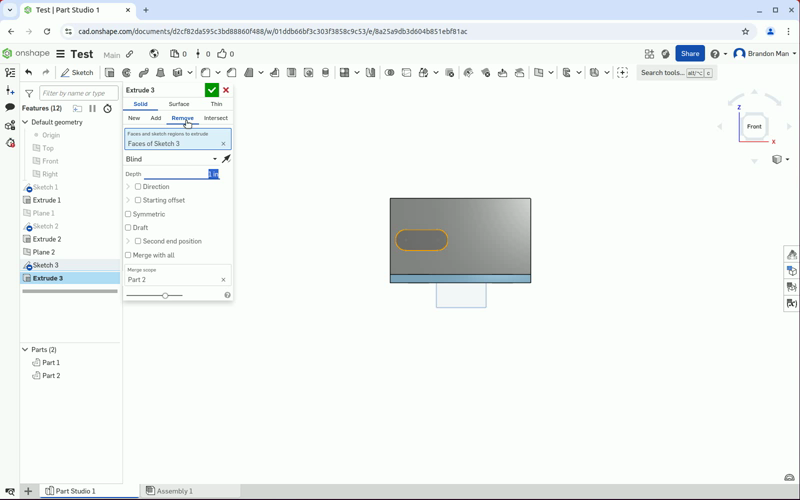
text(0.989)
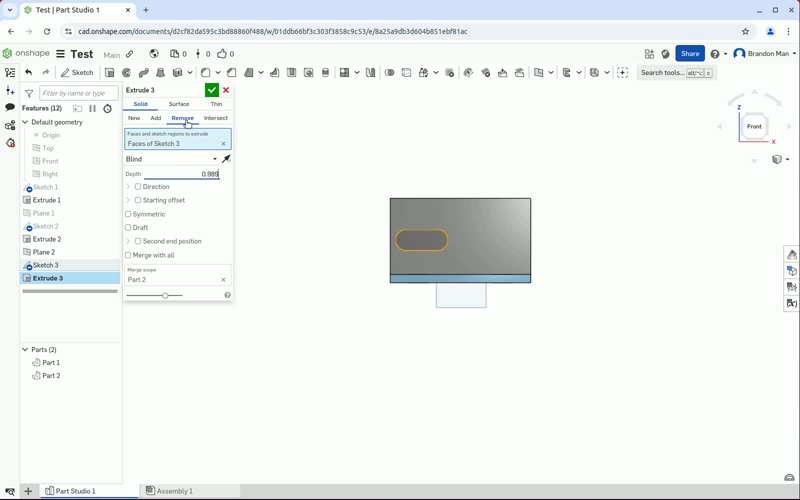
key(tab, 6)
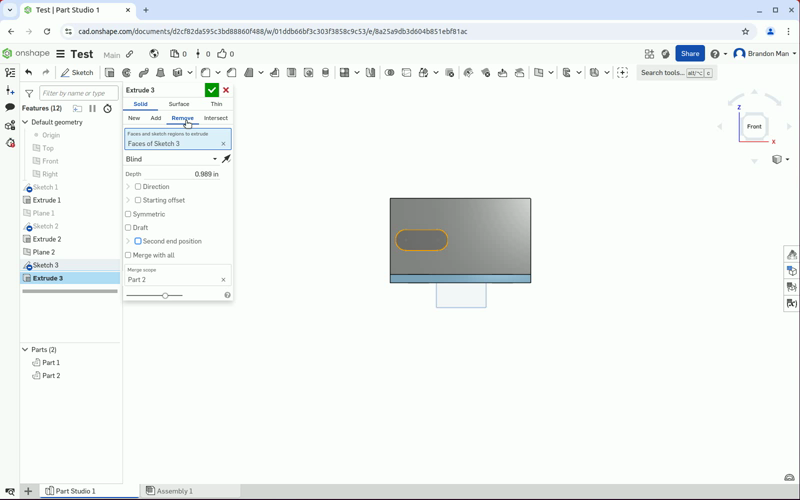
key(space)
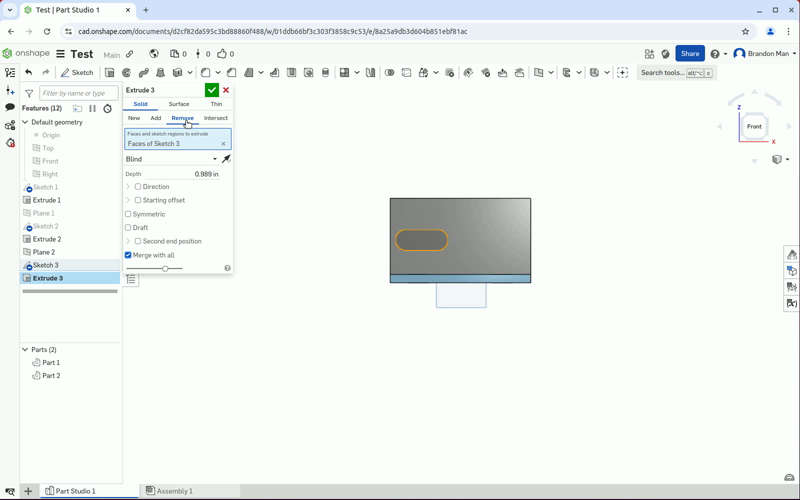
key(enter)
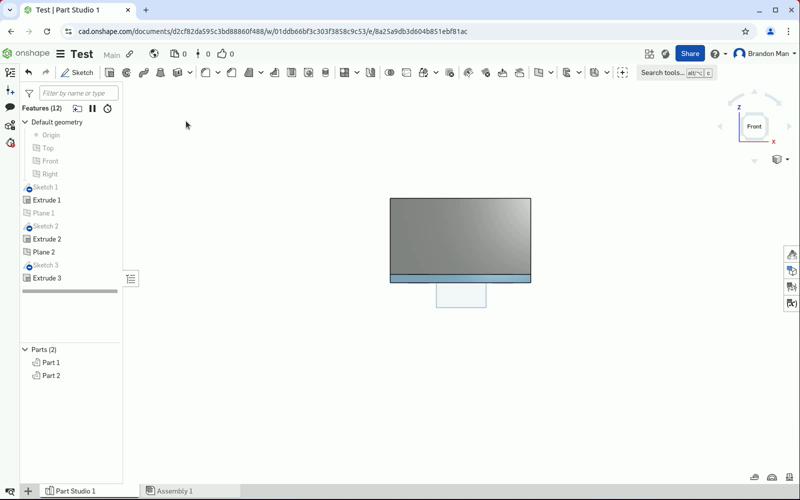
key(shift+h)
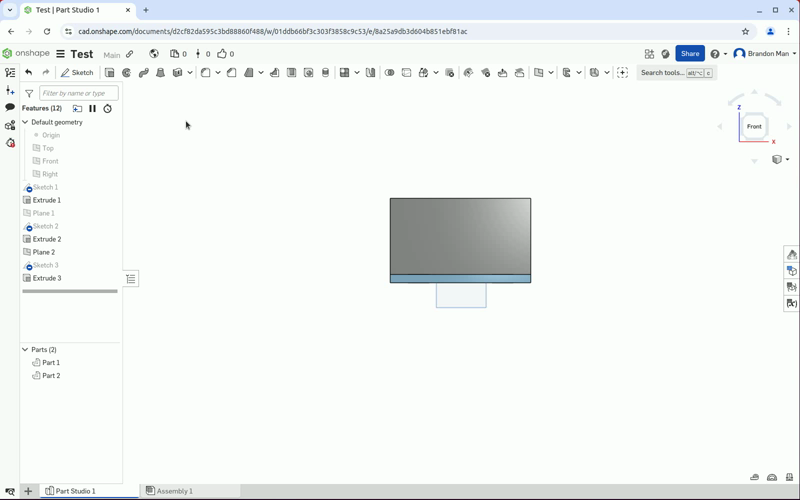
key(shift+h)
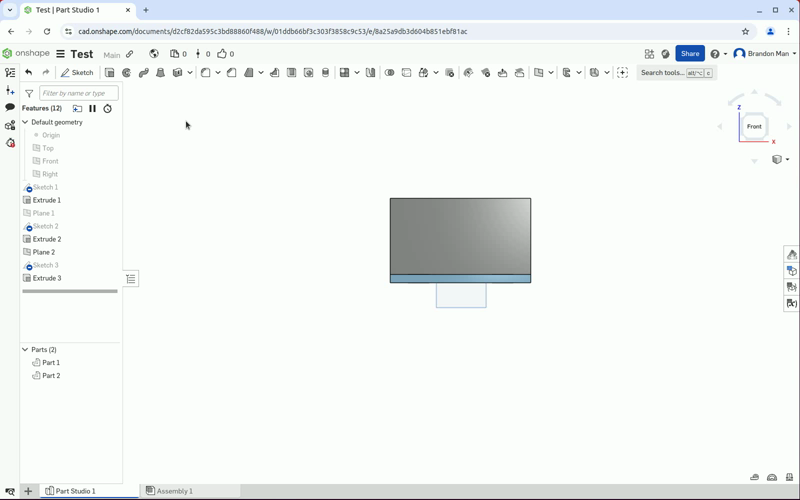
mouse_move(73, 189)
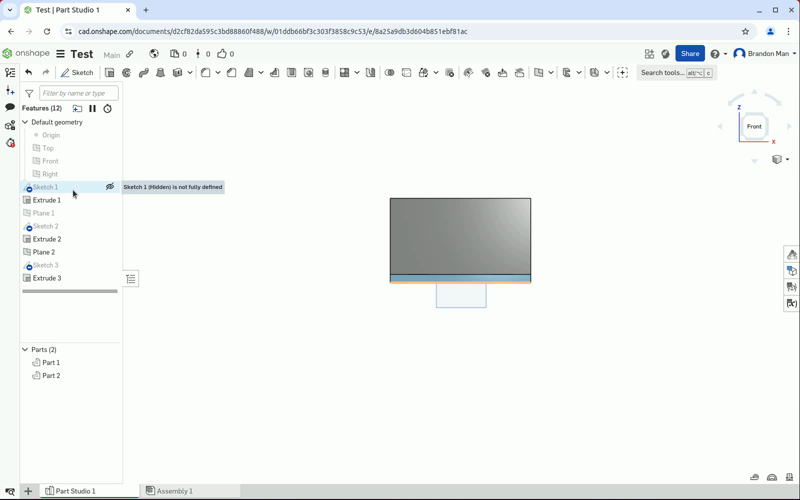
click(73, 189)
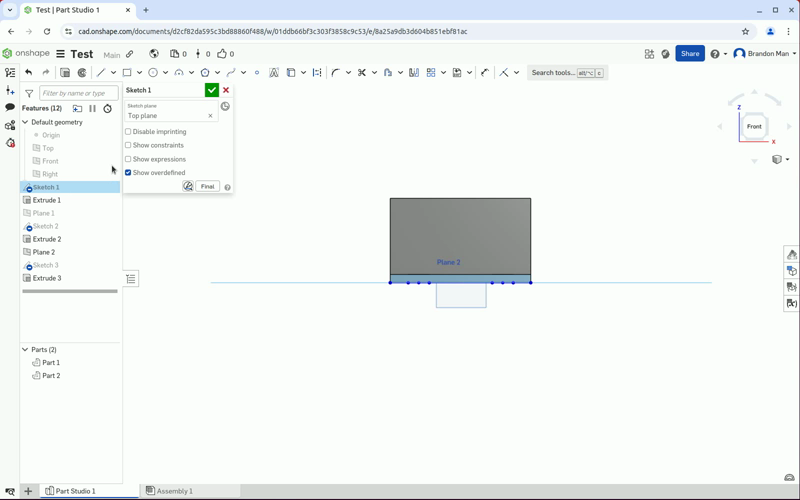
mouse_move(229, 92)
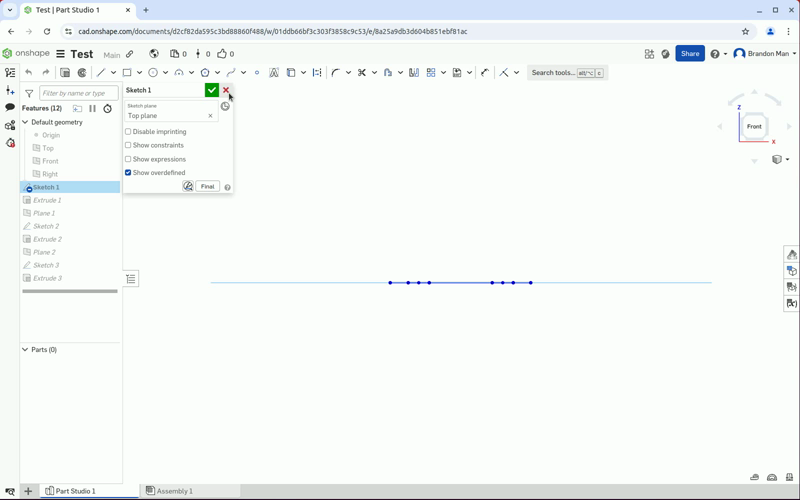
click(229, 92)
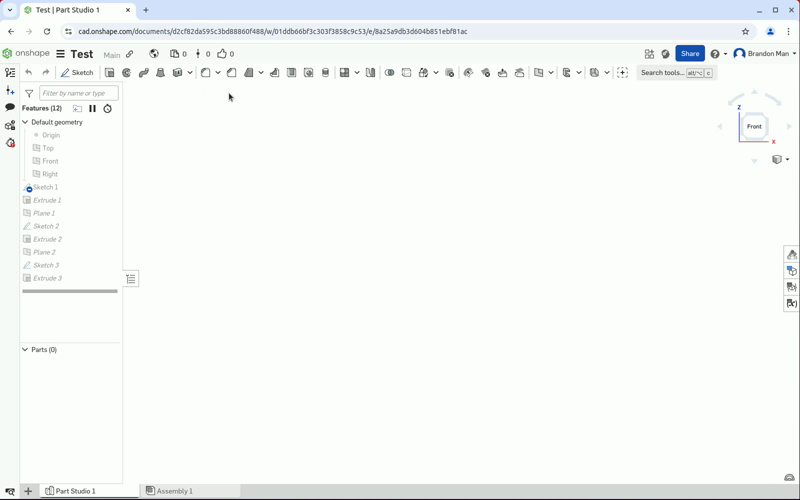
key(shift+s)
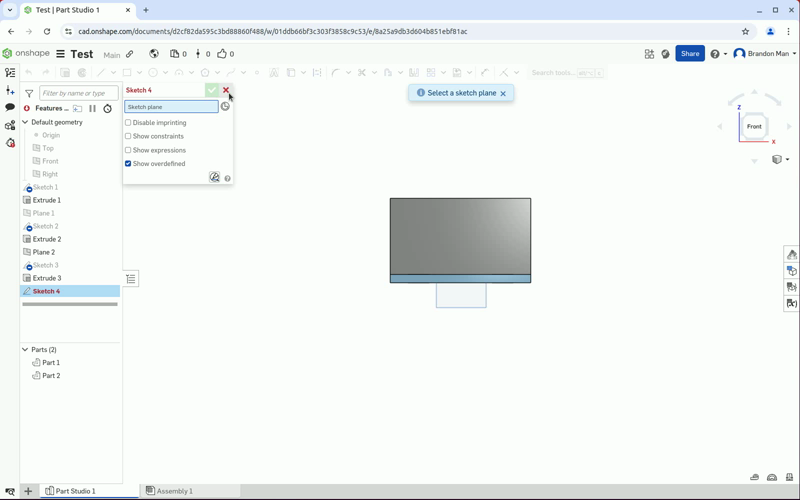
mouse_move(73, 254)
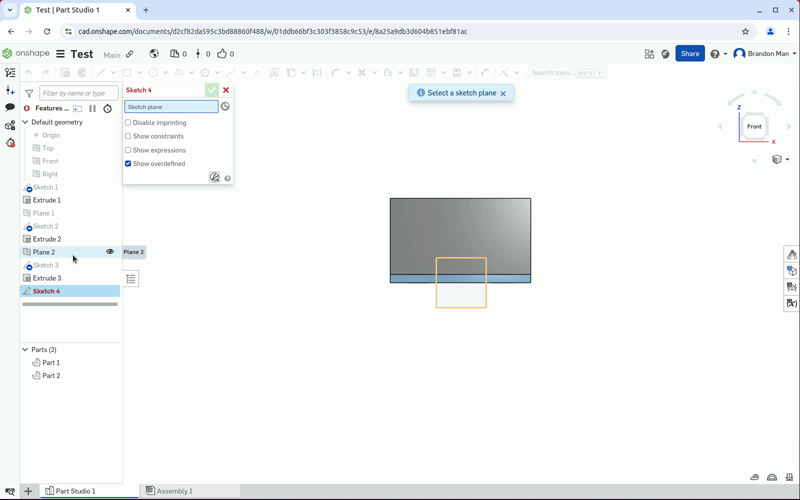
click(73, 254)
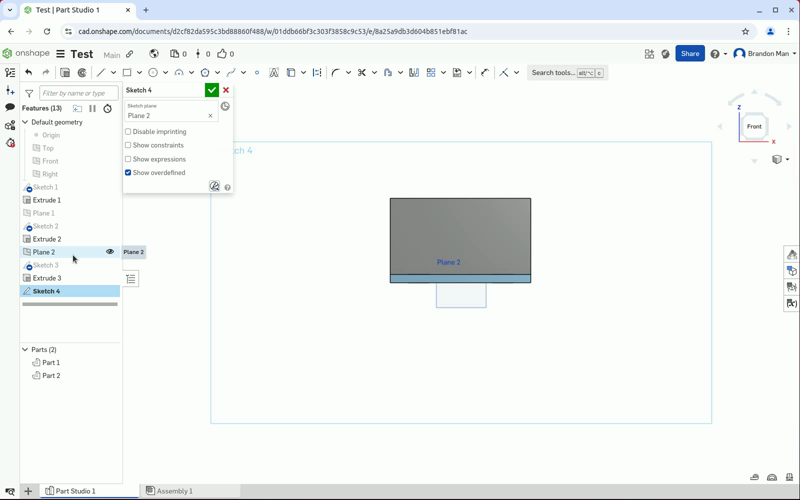
mouse_move(73, 352)
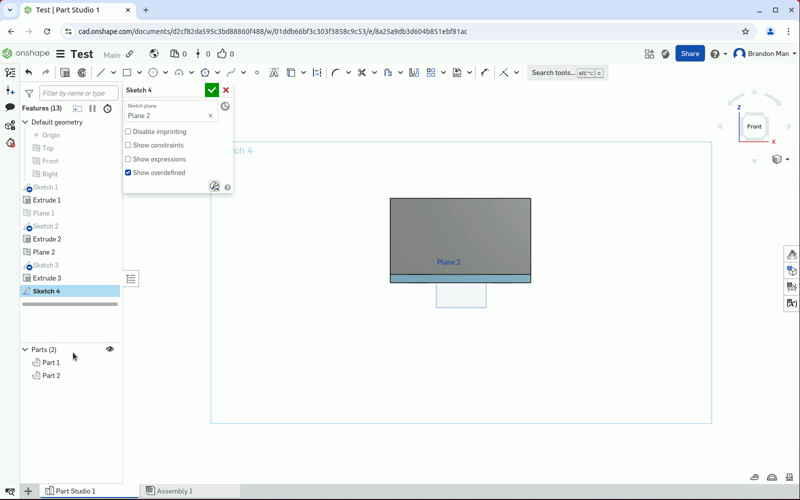
key(y)
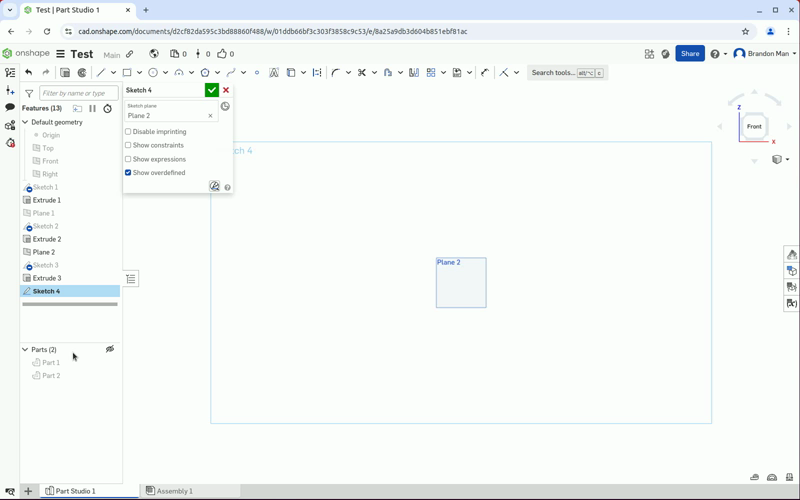
key(l)
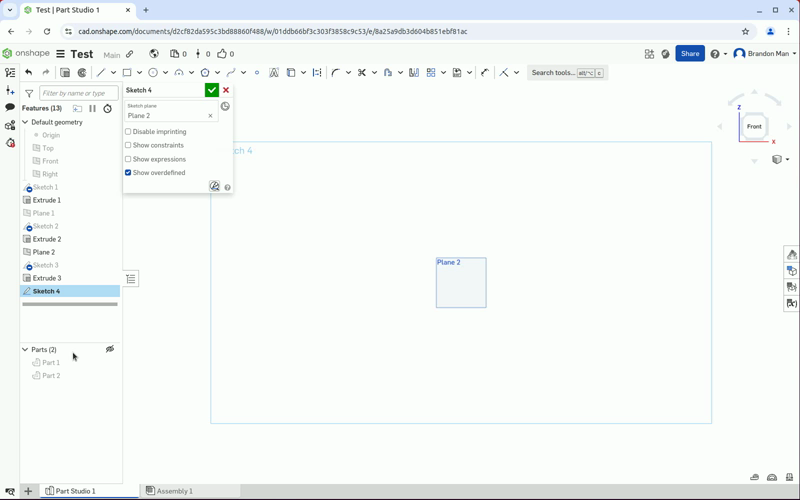
key_down(shift)
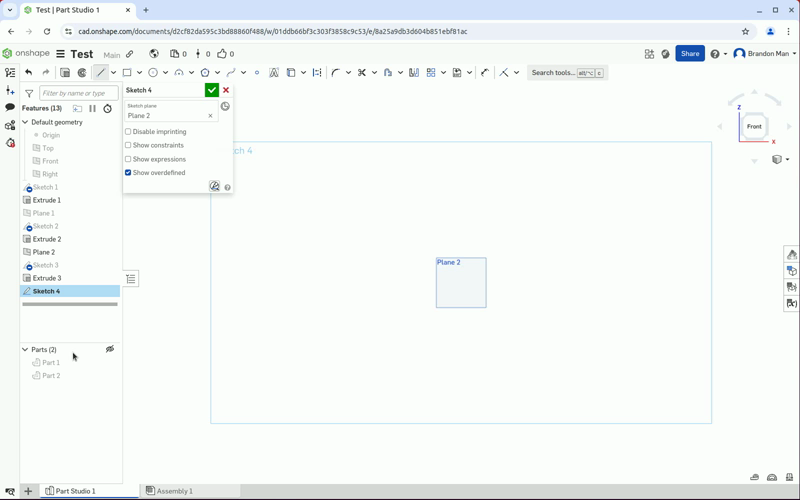
mouse_move(484, 250)
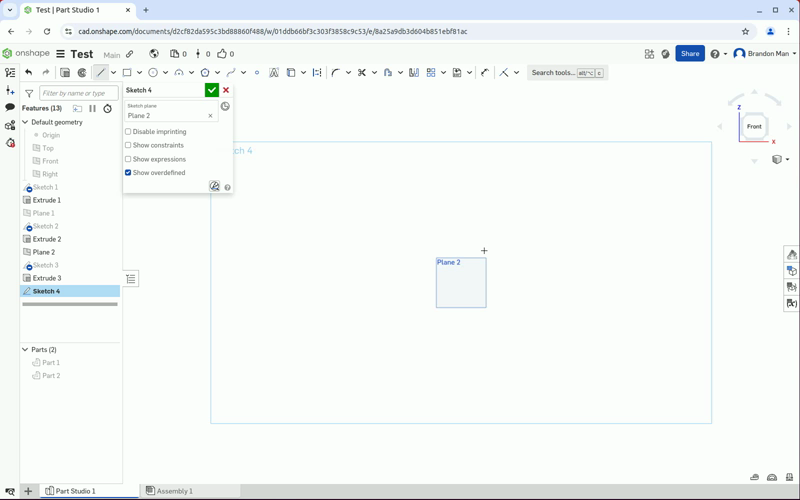
click(484, 250)
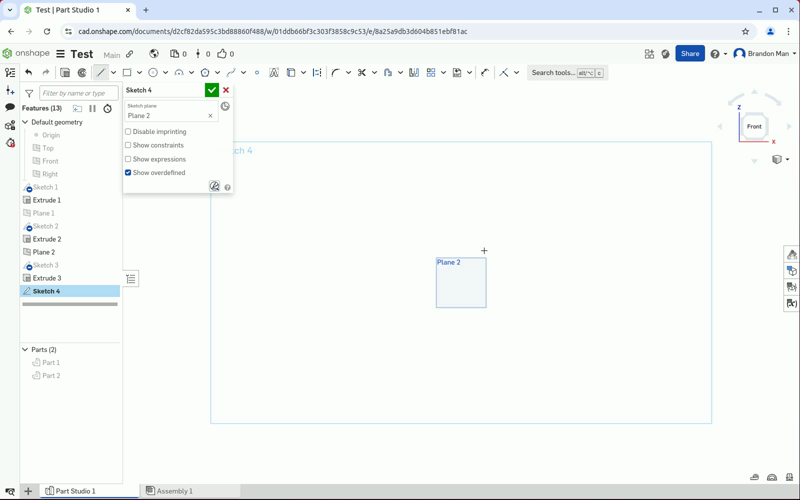
key_up(shift)
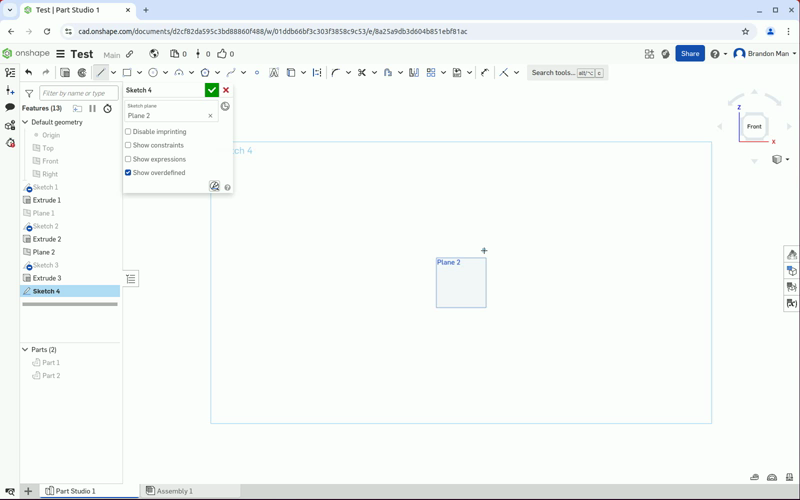
key_down(shift)
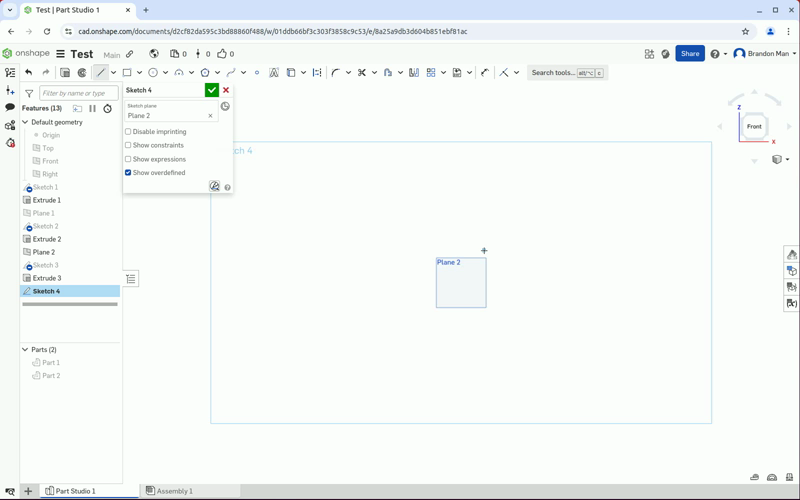
mouse_move(514, 250)
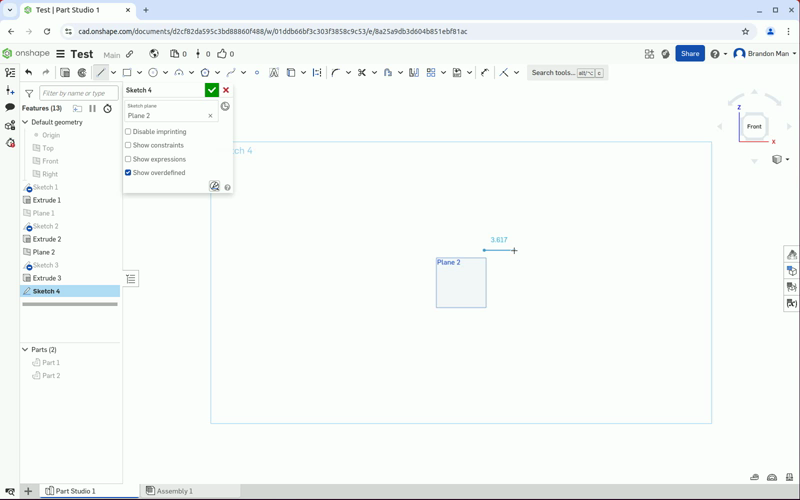
mouse_move(515, 250)
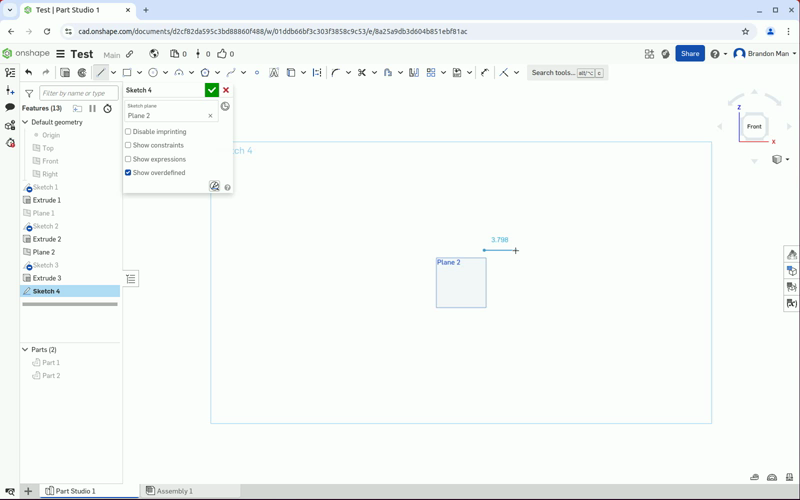
click(515, 250)
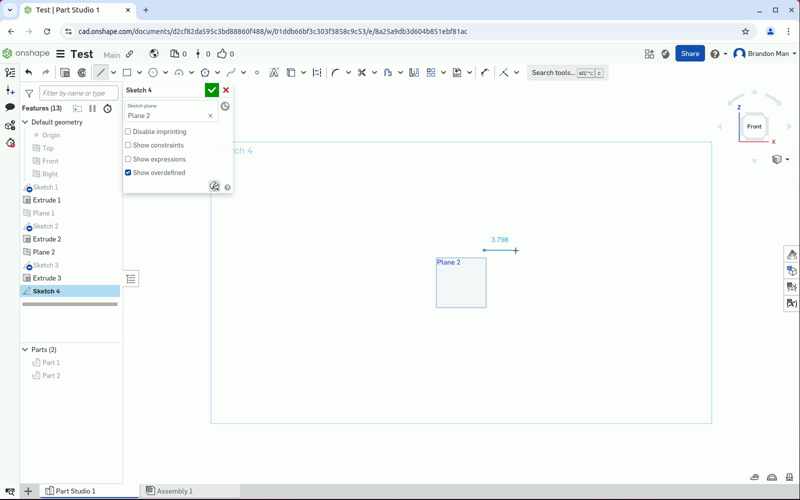
key_up(shift)
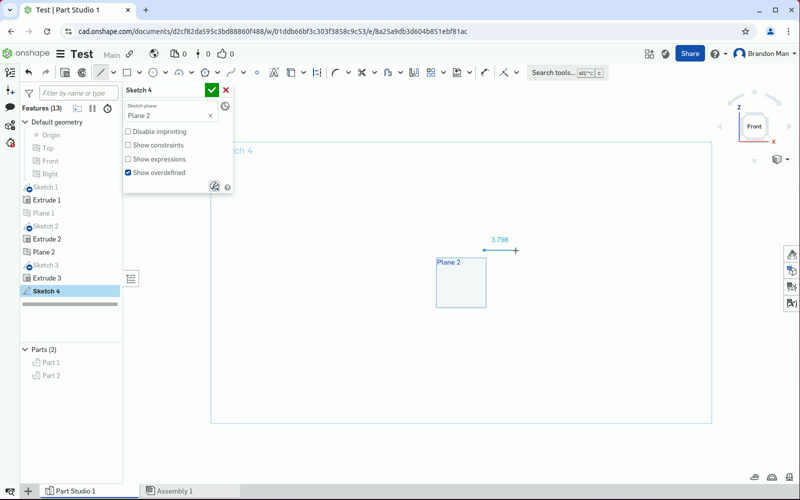
key(esc)
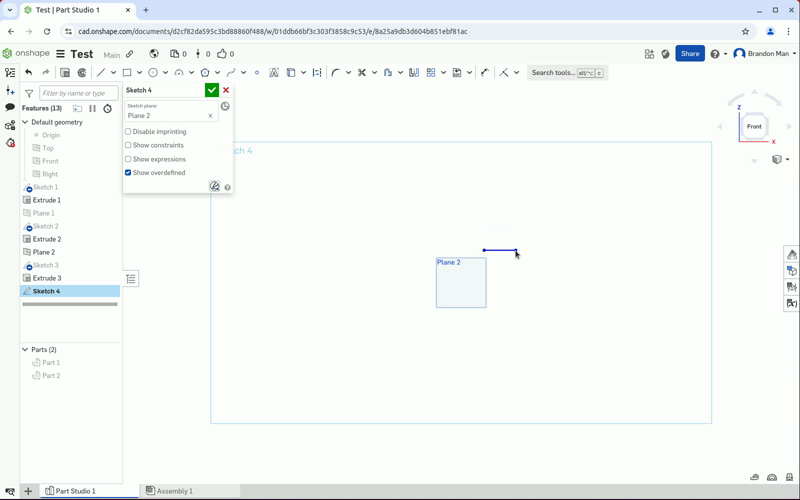
key(a)
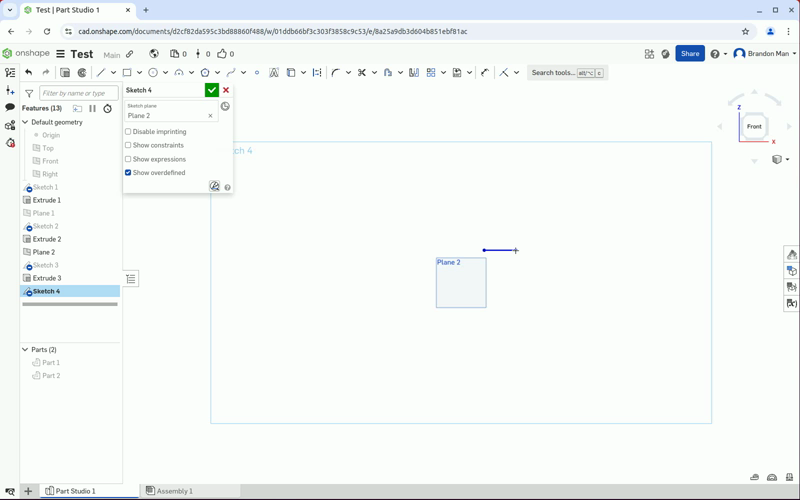
mouse_move(515, 250)
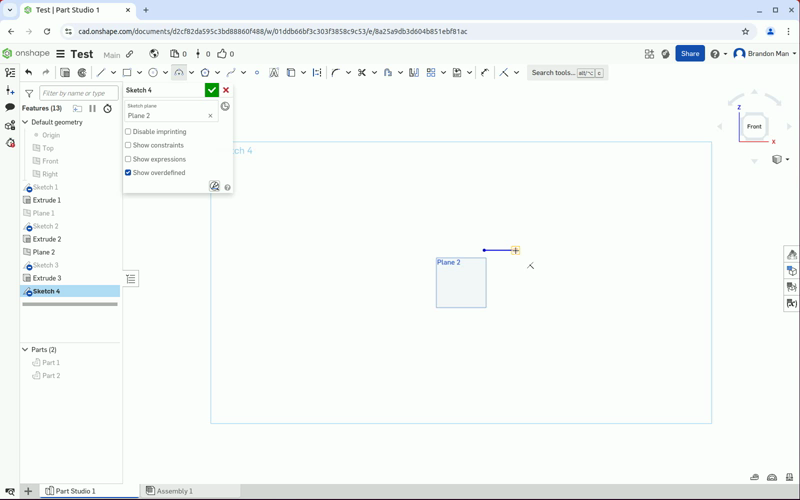
click(515, 250)
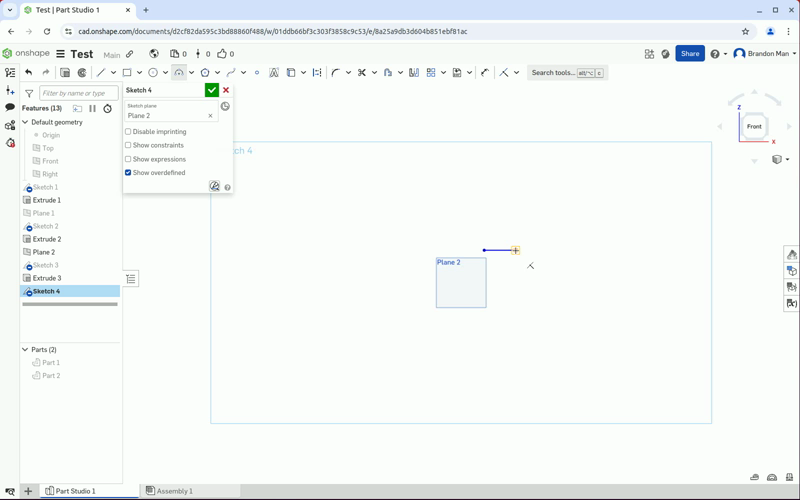
key_down(shift)
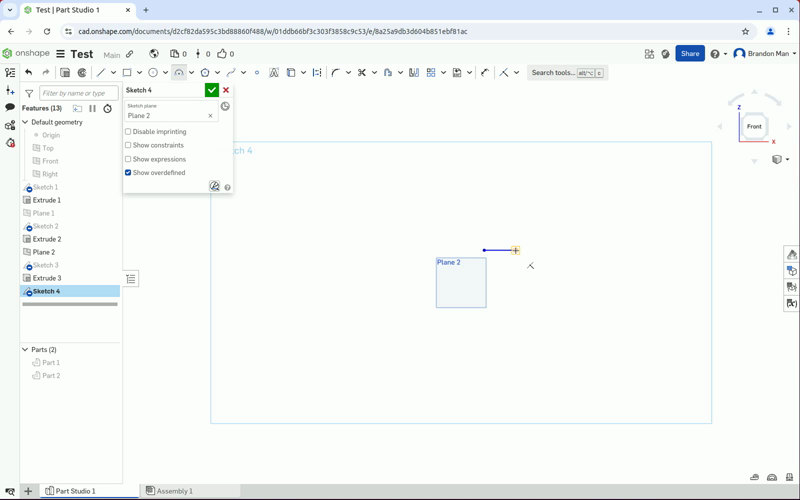
mouse_move(515, 229)
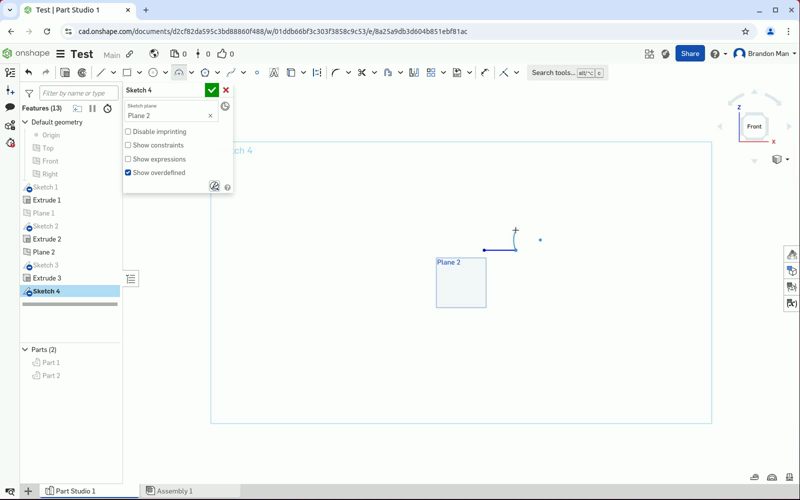
click(515, 229)
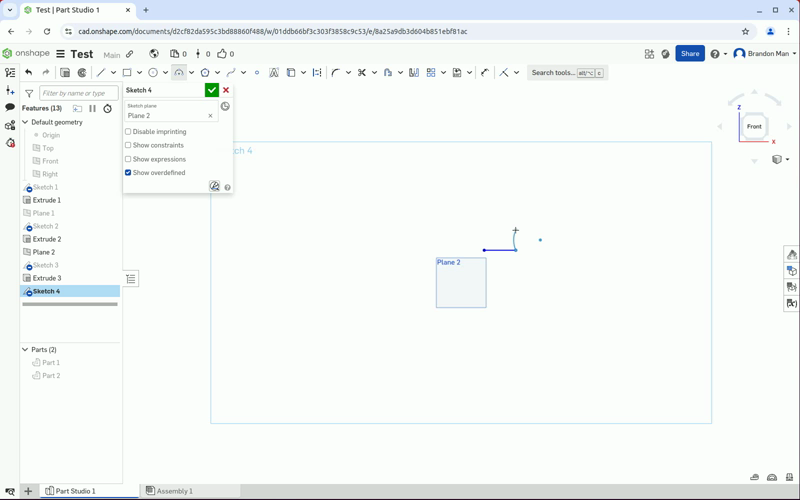
mouse_move(525, 240)
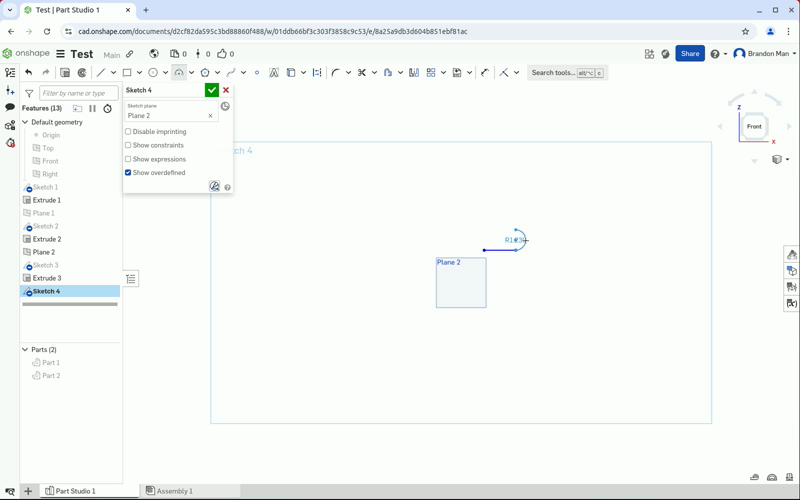
click(525, 240)
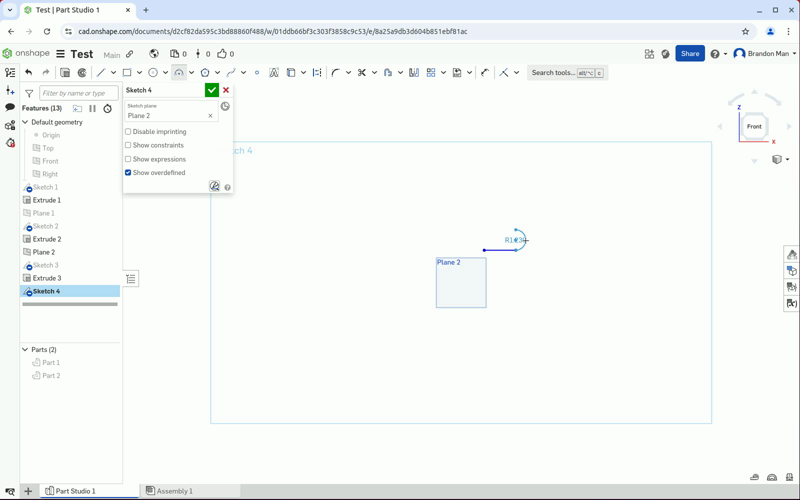
key_up(shift)
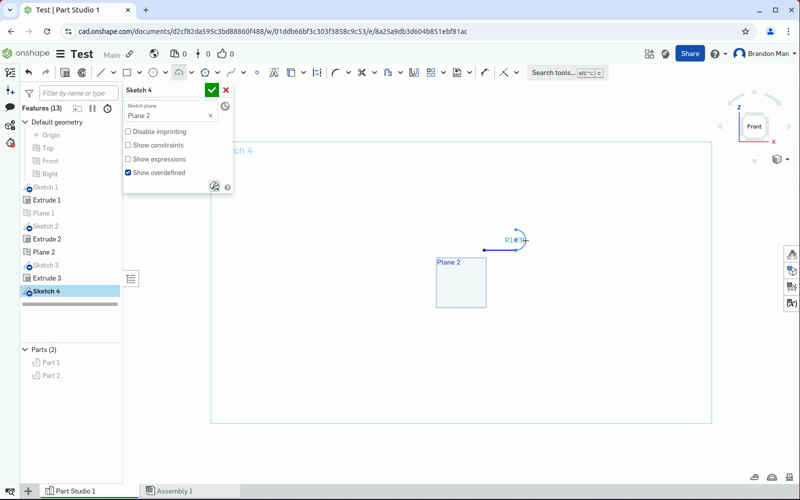
key(esc)
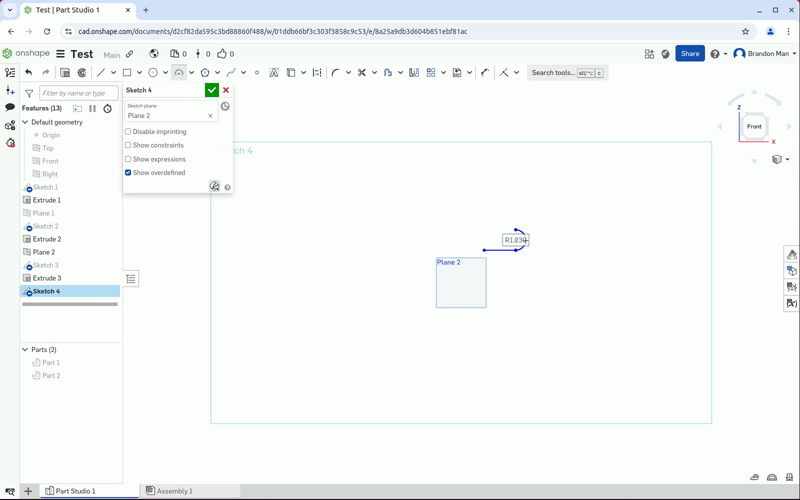
key(l)
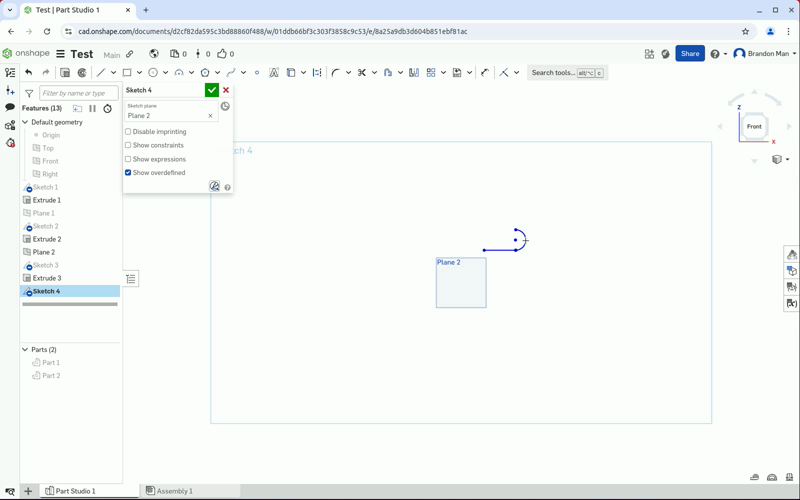
mouse_move(515, 229)
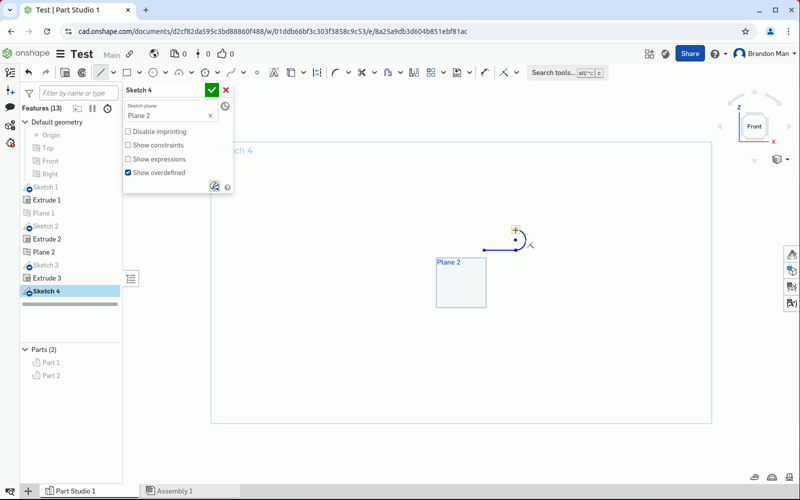
click(515, 229)
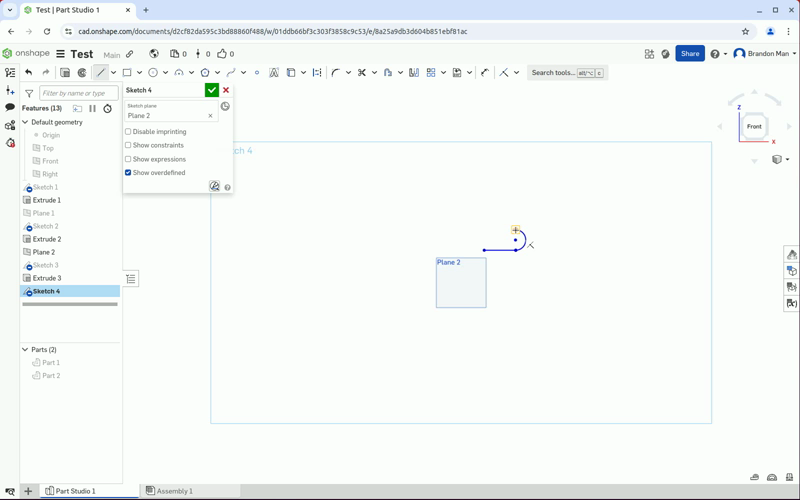
key_down(shift)
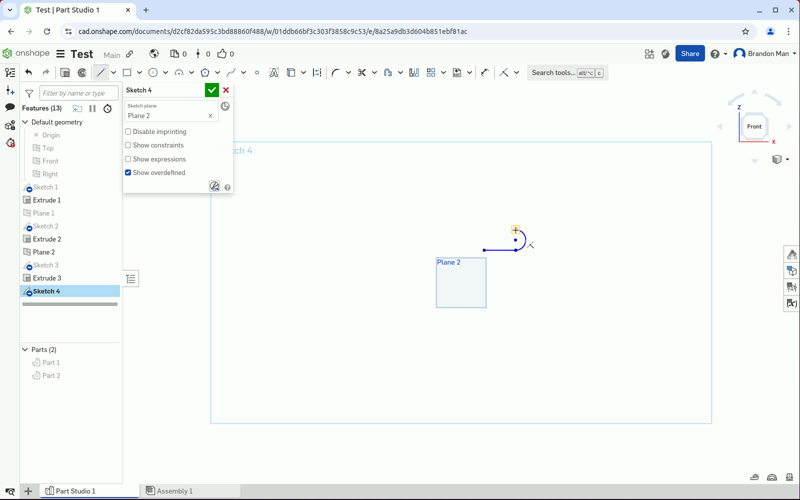
mouse_move(545, 229)
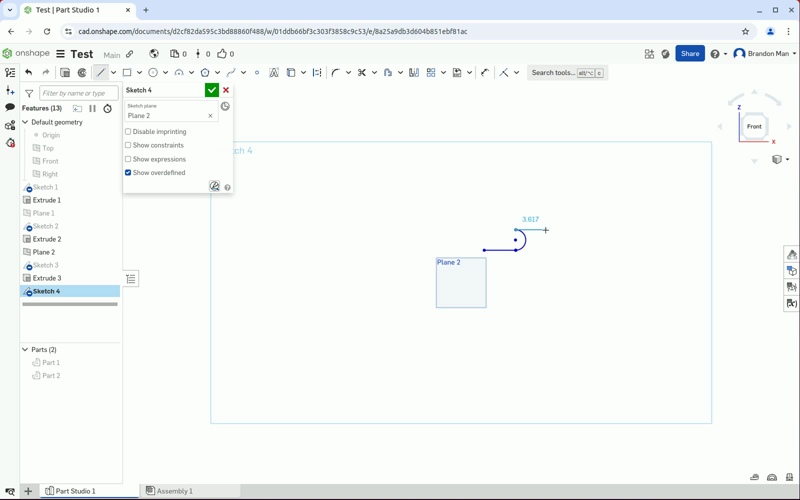
mouse_move(484, 229)
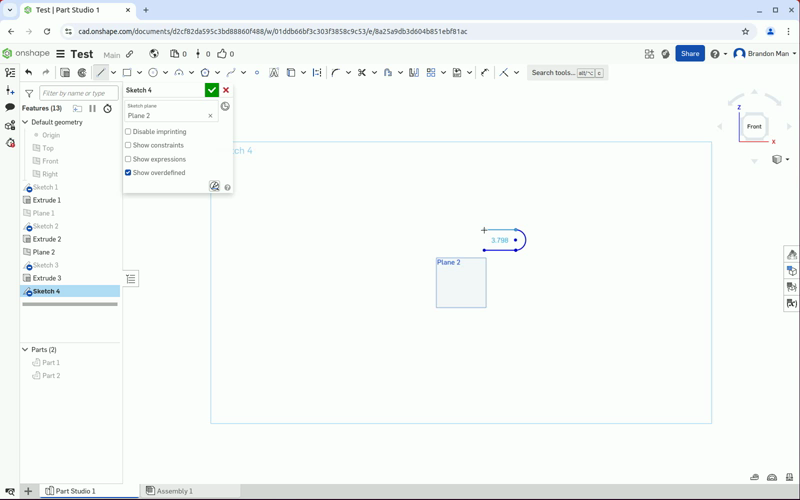
click(484, 229)
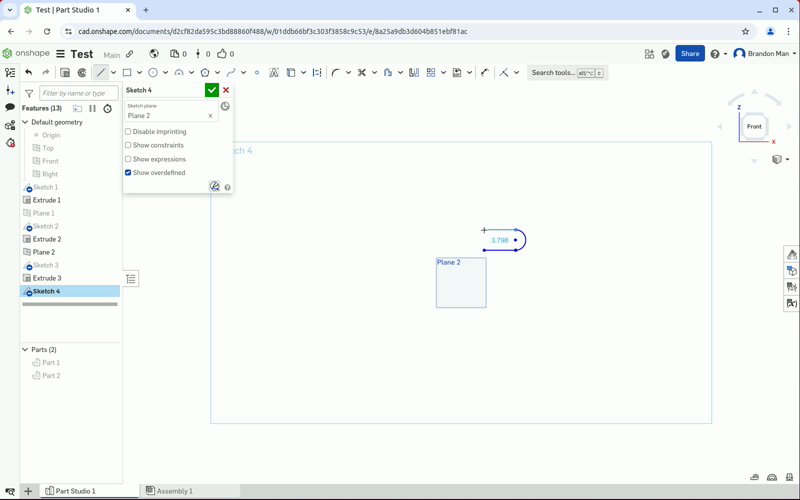
key_up(shift)
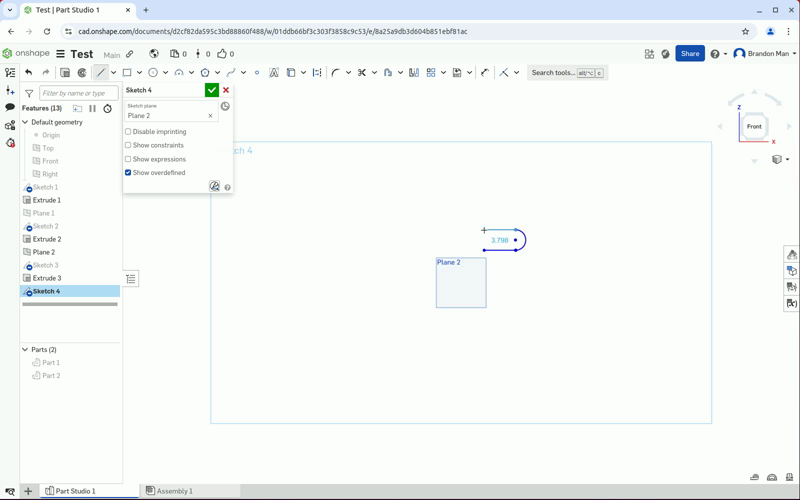
key(esc)
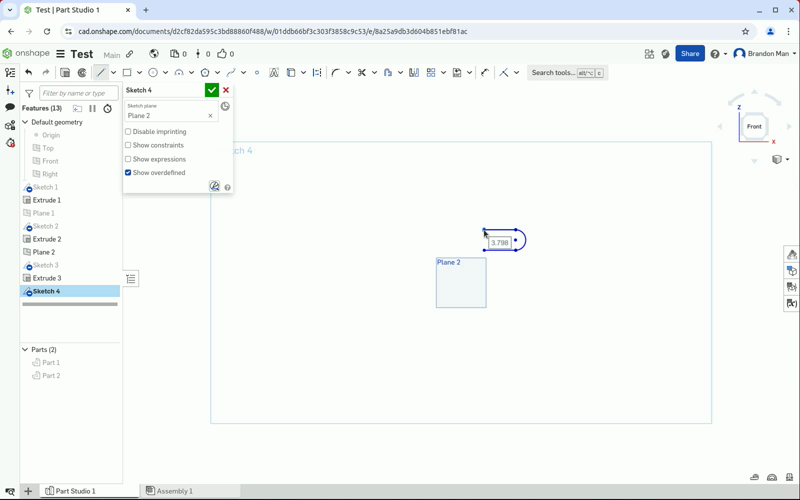
key(a)
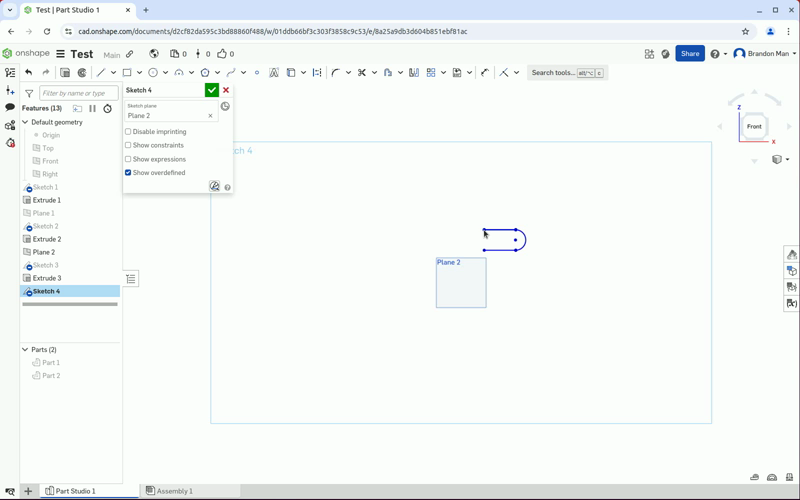
mouse_move(484, 229)
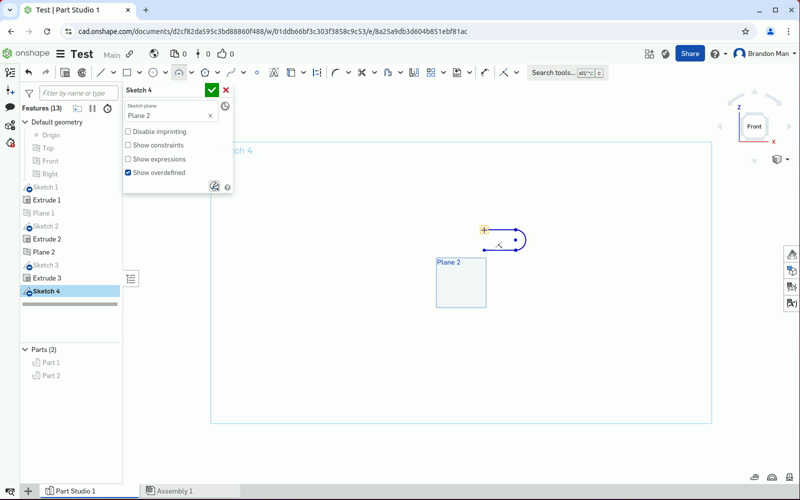
click(484, 229)
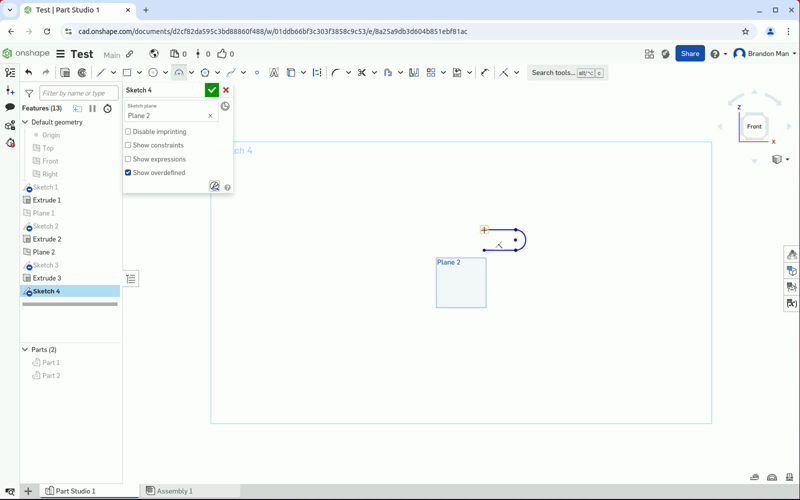
mouse_move(484, 250)
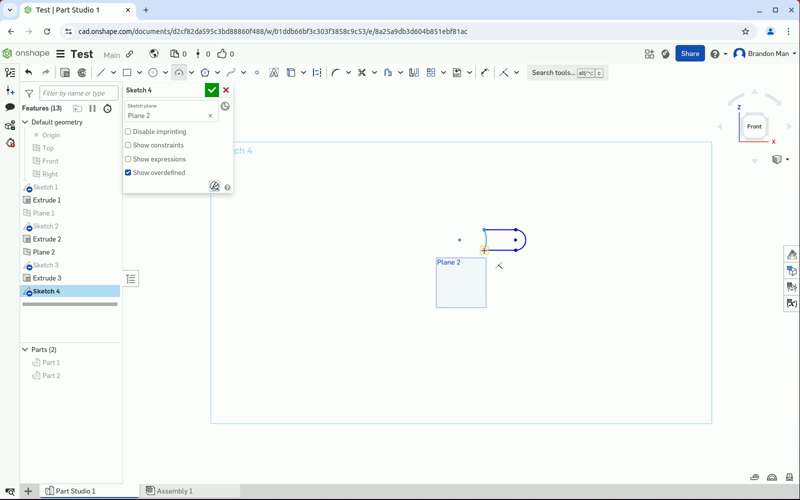
click(484, 250)
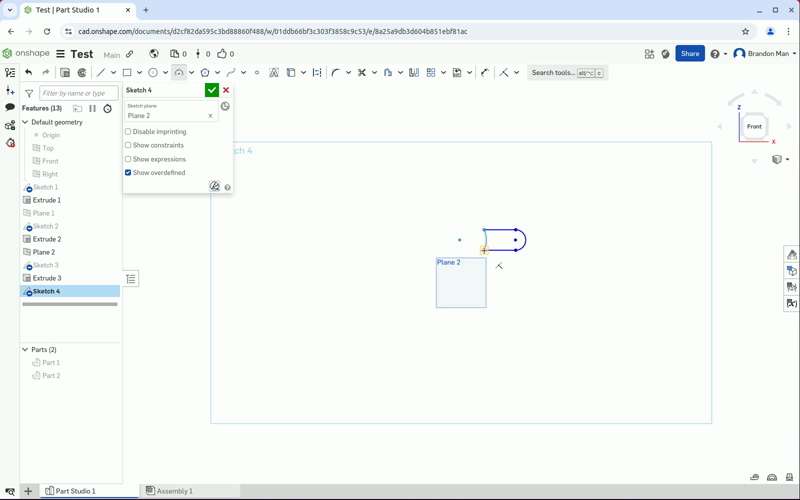
key_down(shift)
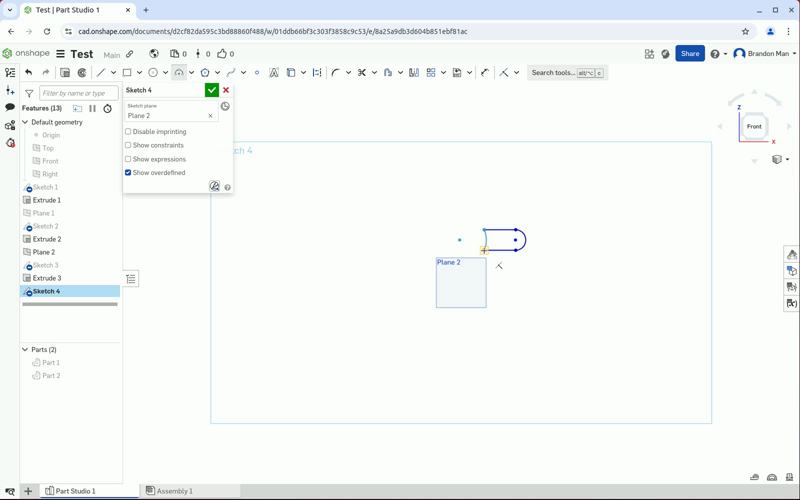
mouse_move(474, 240)
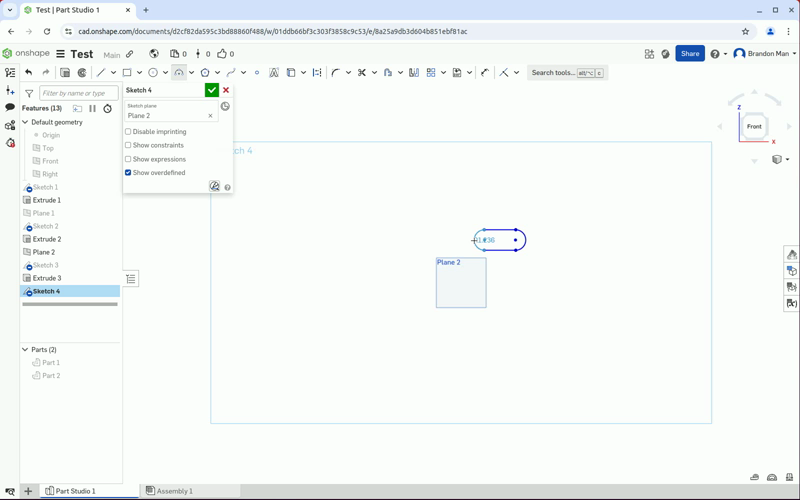
click(474, 240)
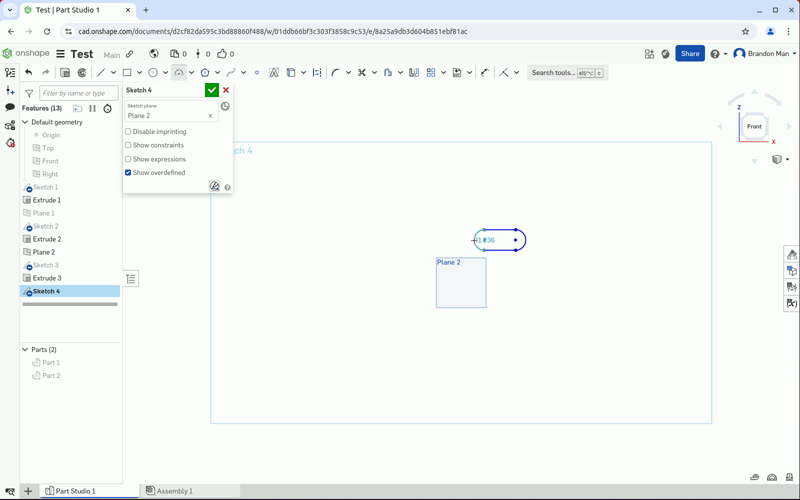
key_up(shift)
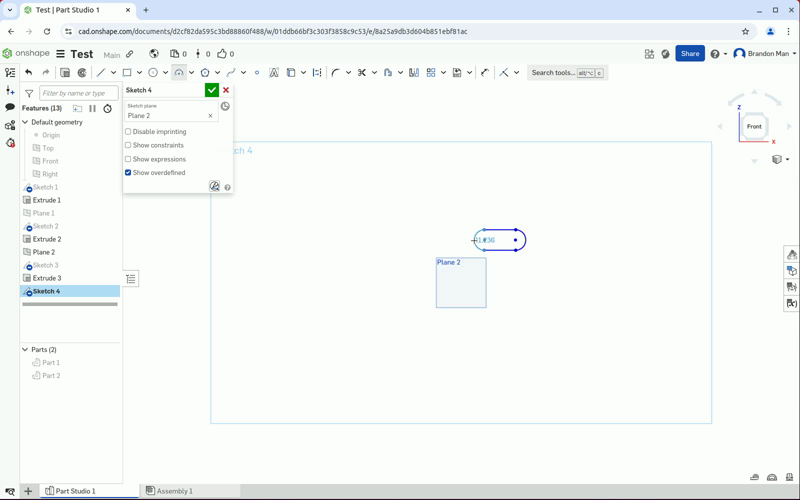
key(esc)
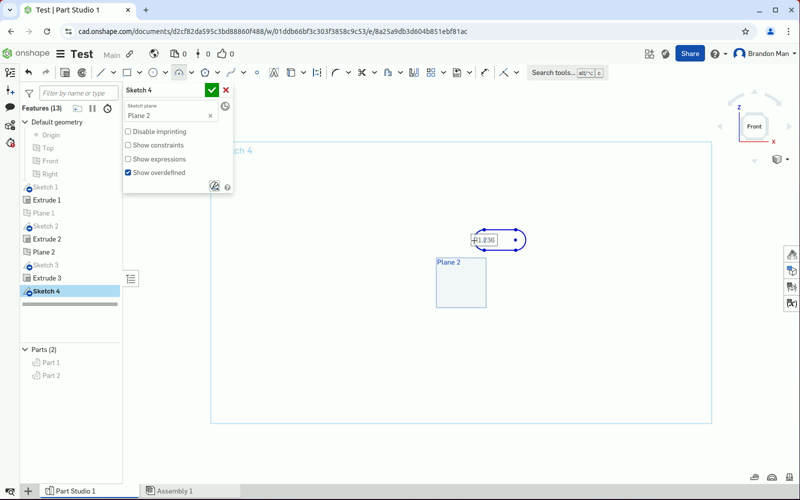
mouse_move(481, 248)
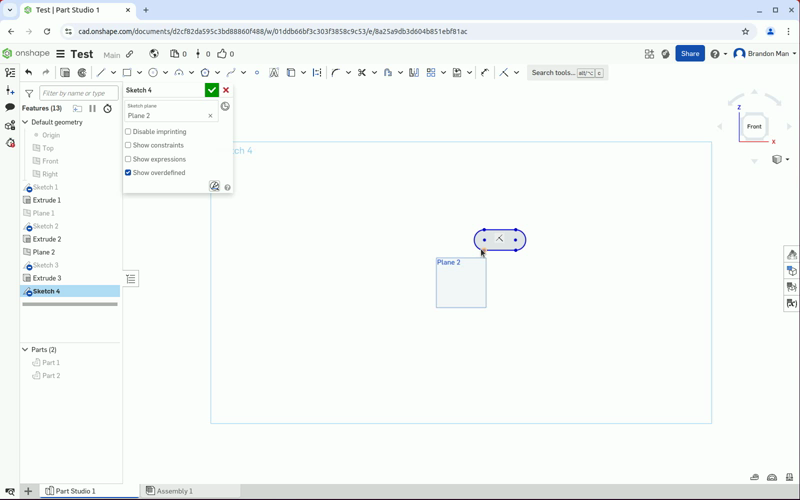
scroll(6)
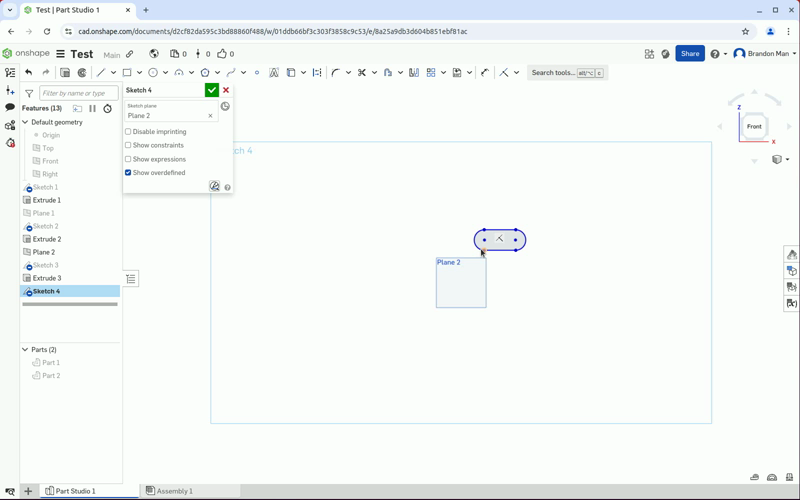
scroll(6)
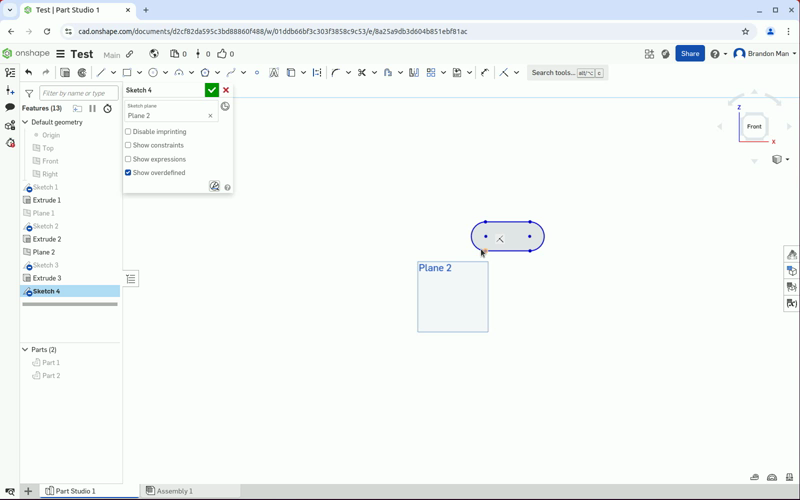
scroll(6)
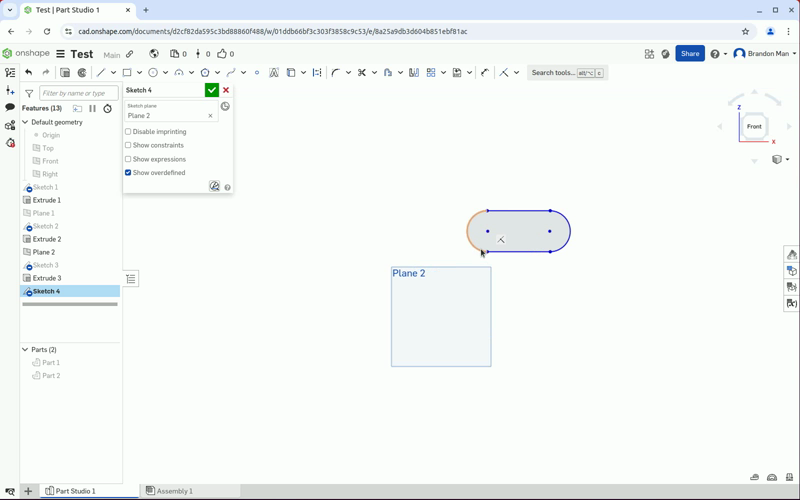
scroll(6)
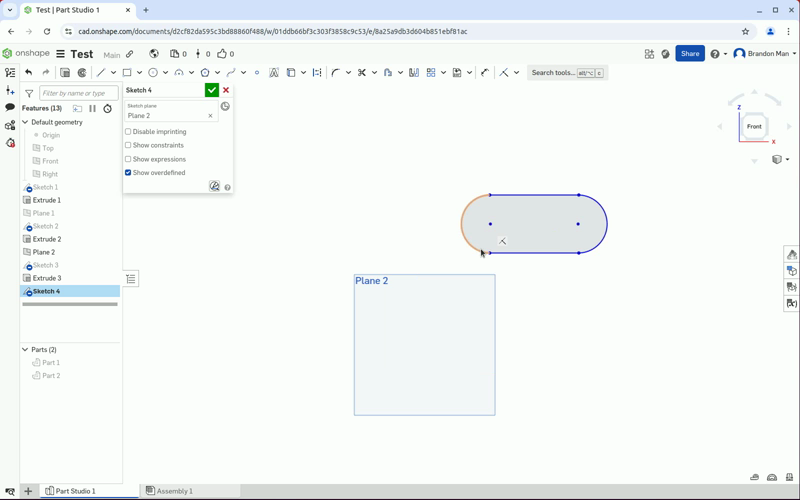
scroll(6)
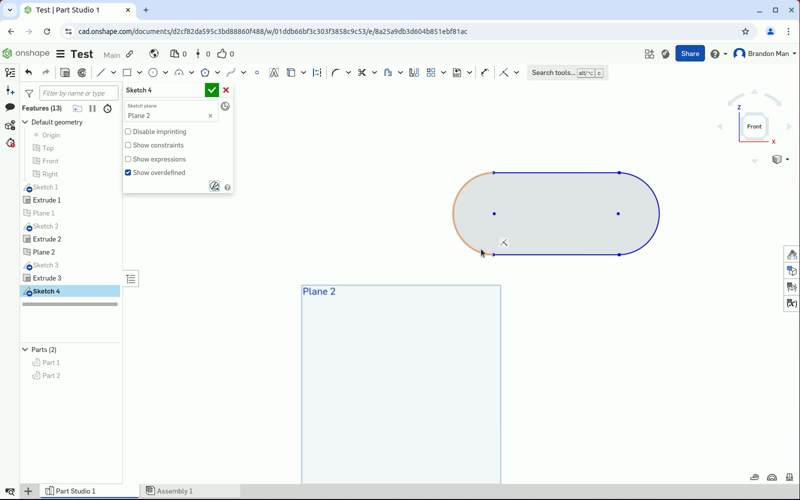
scroll(6)
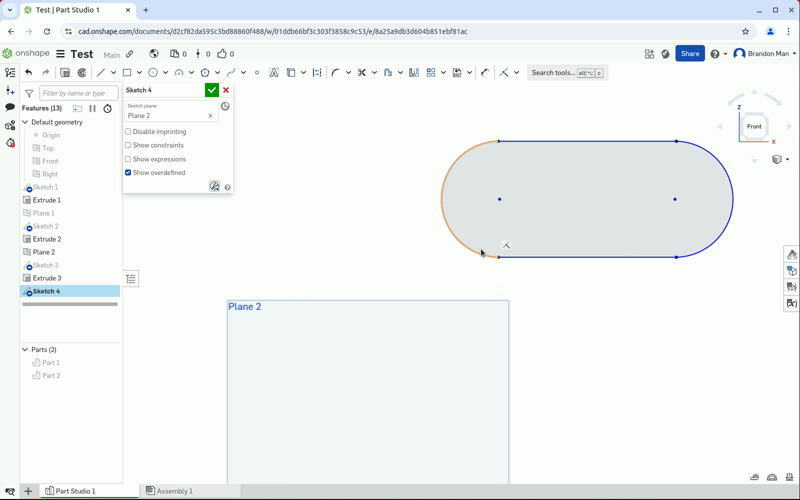
scroll(6)
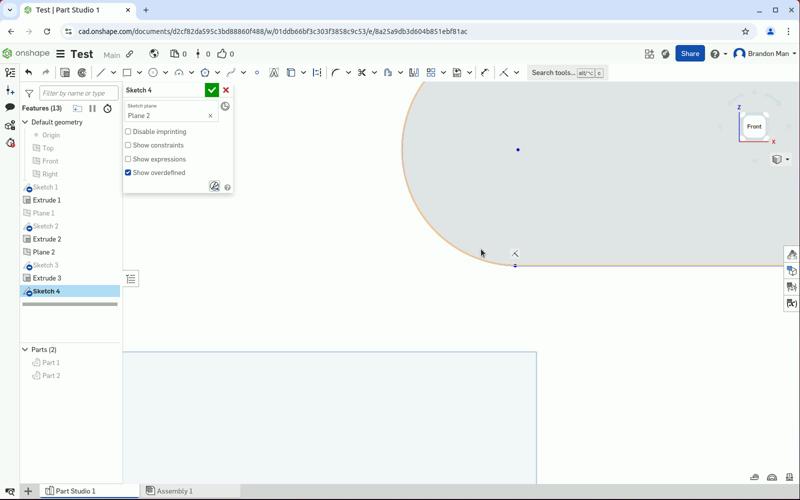
click(481, 248)
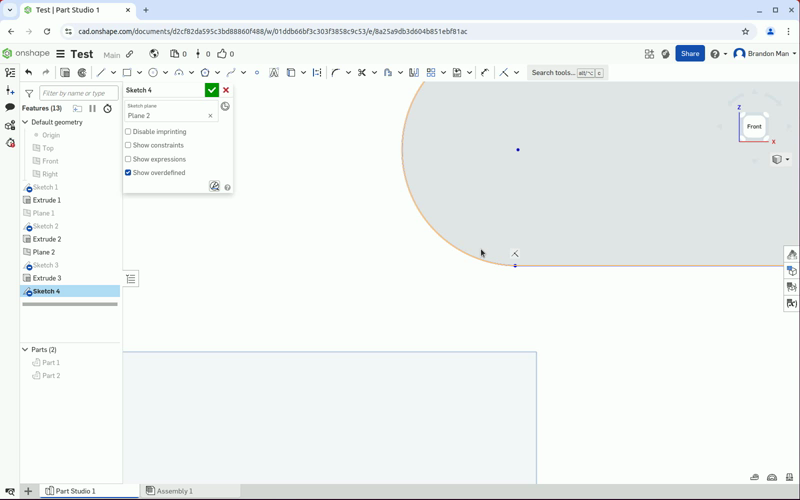
scroll(-6)
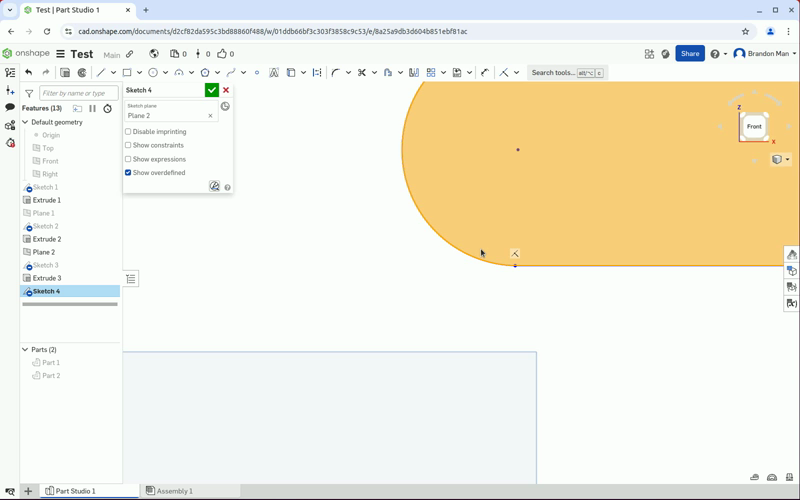
scroll(-6)
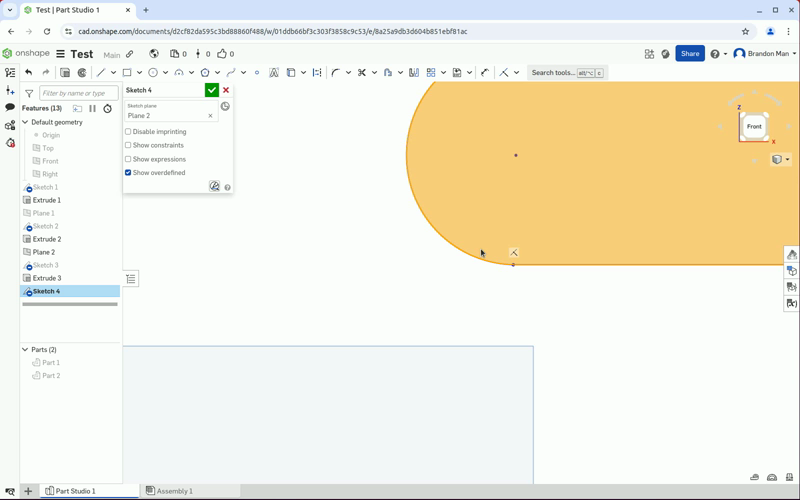
scroll(-6)
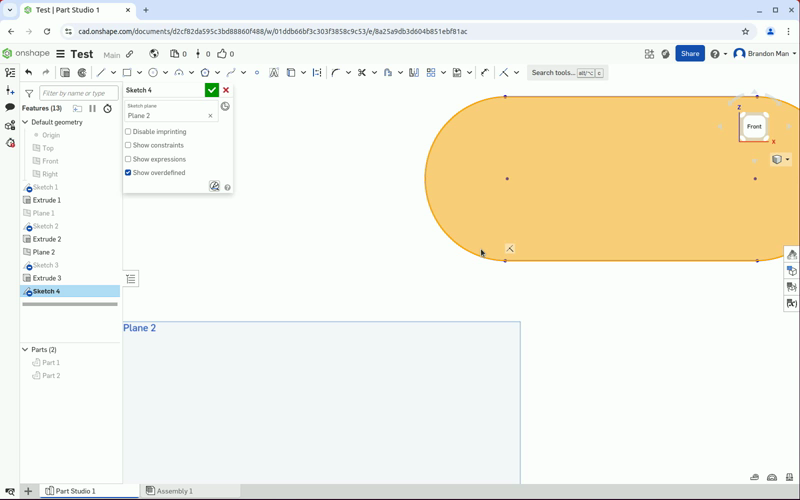
scroll(-6)
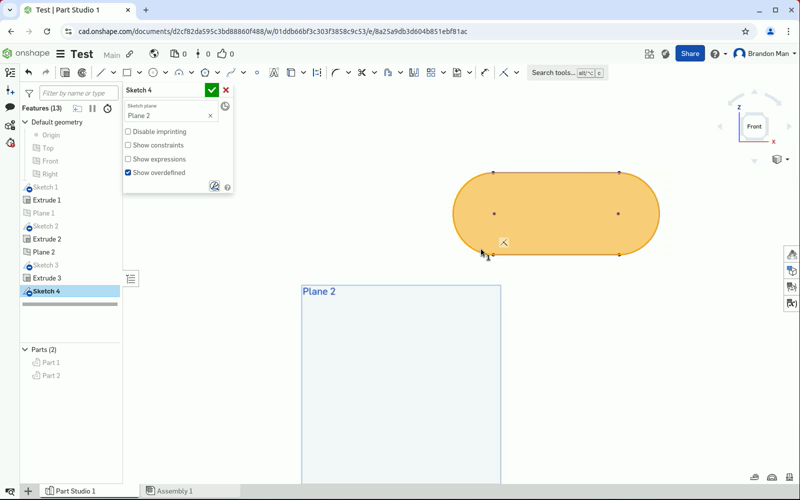
scroll(-6)
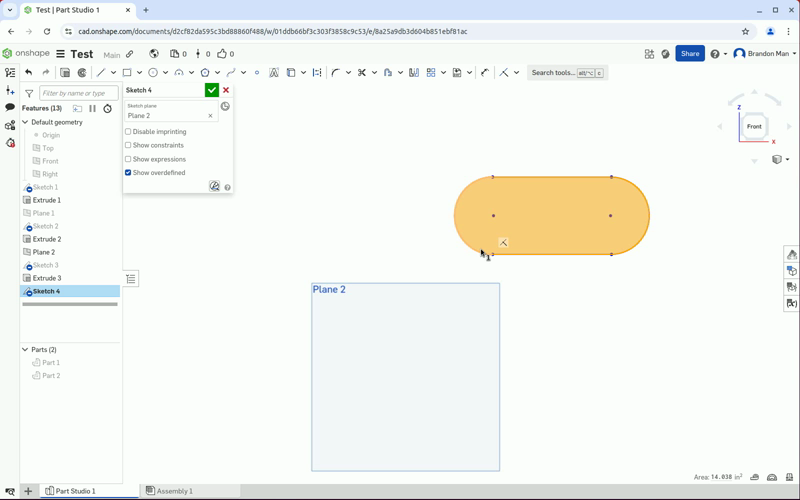
scroll(-6)
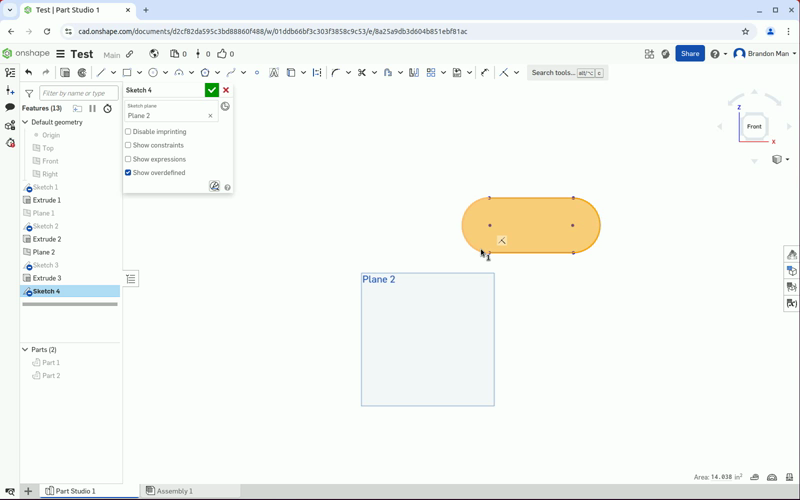
scroll(-6)
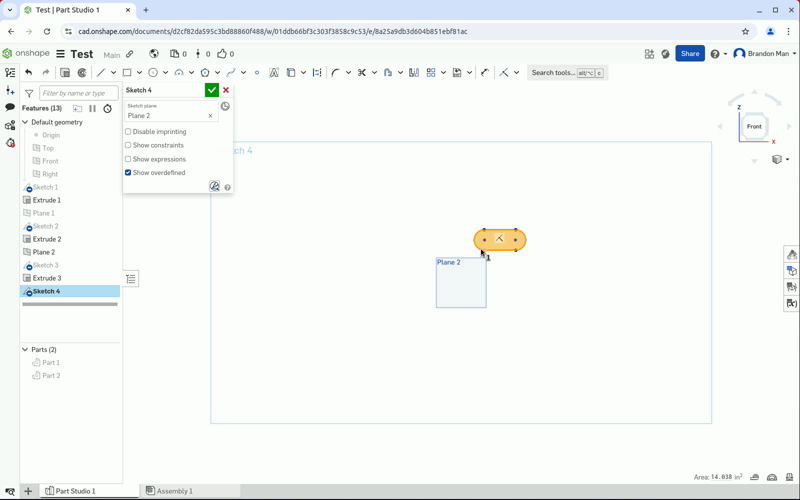
mouse_move(73, 352)
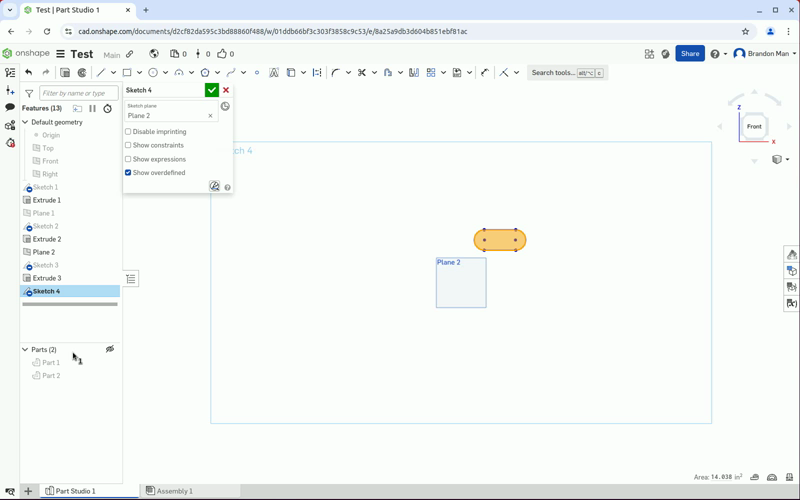
key(shift+y)
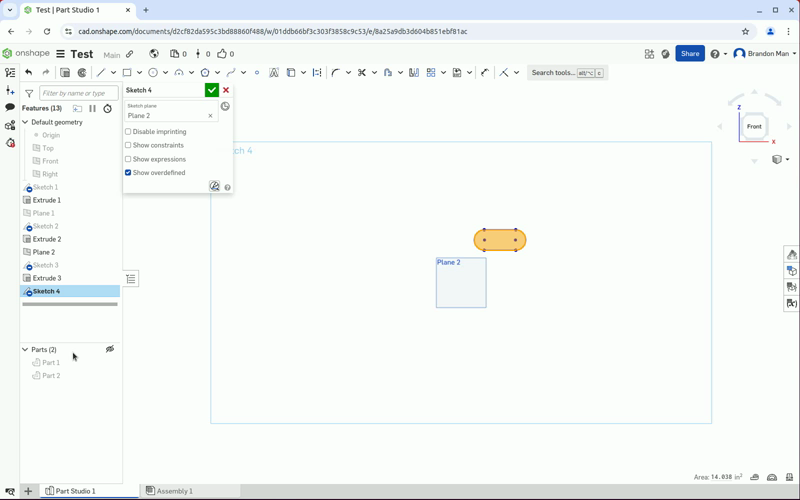
key(shift+e)
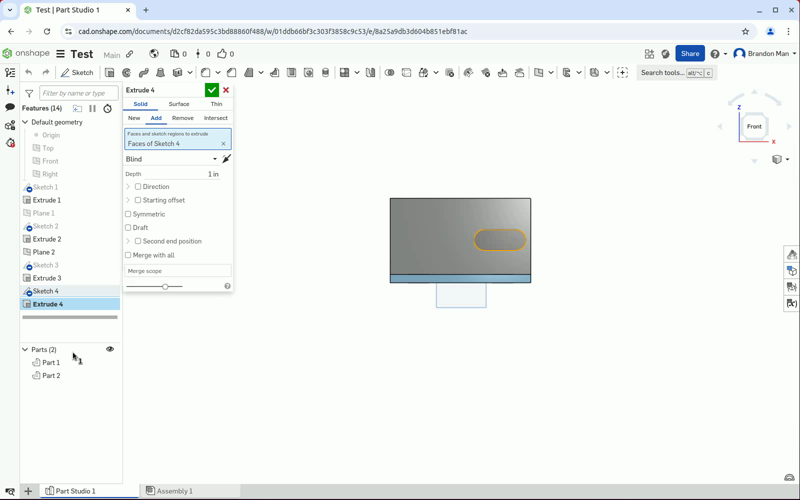
mouse_move(143, 106)
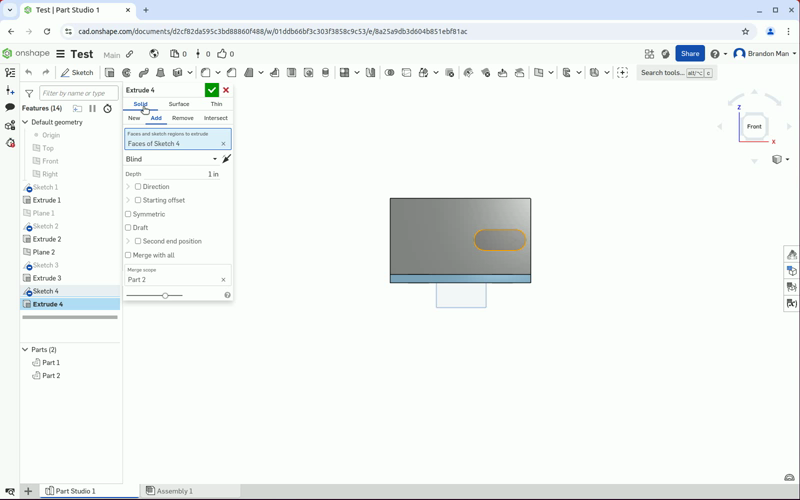
click(143, 106)
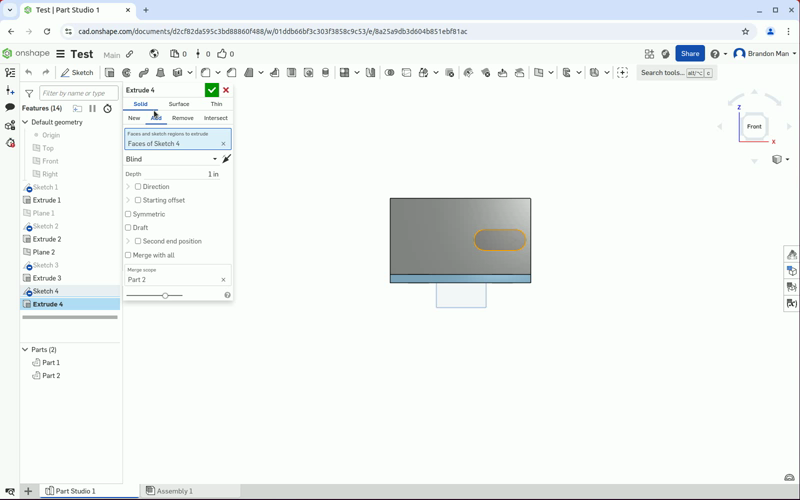
mouse_move(186, 120)
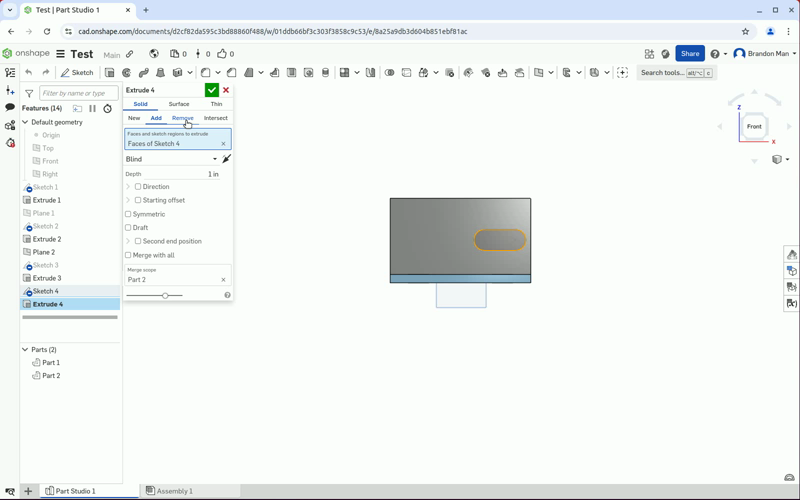
click(186, 120)
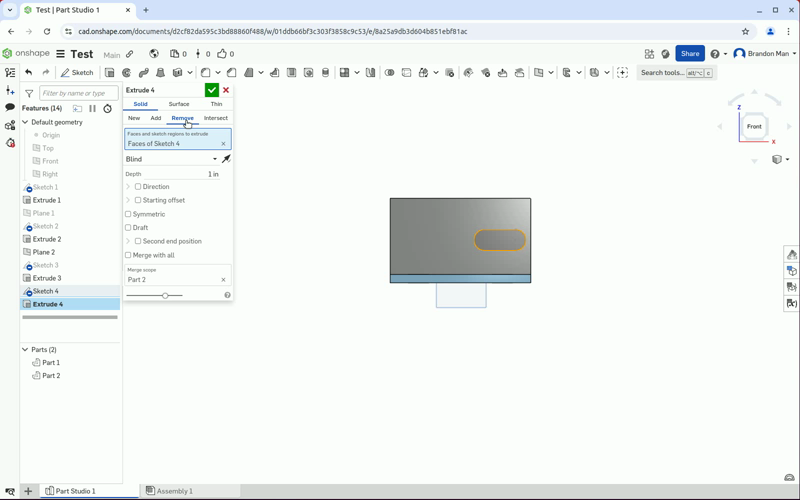
key(tab, 4)
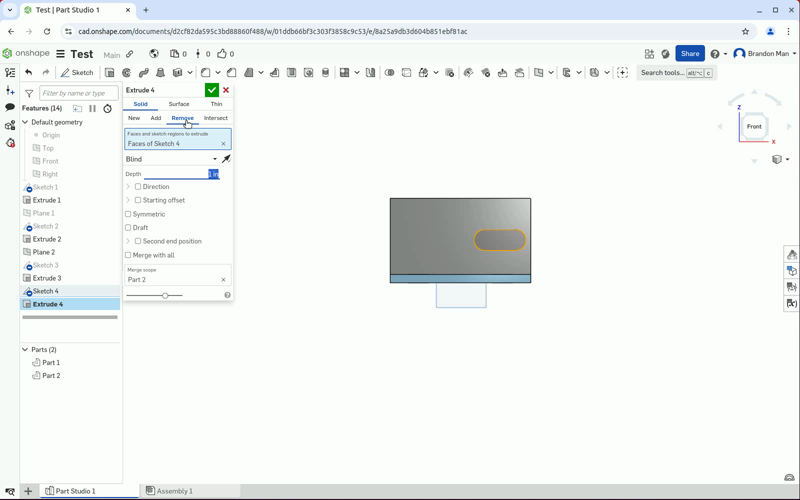
text(0.989)
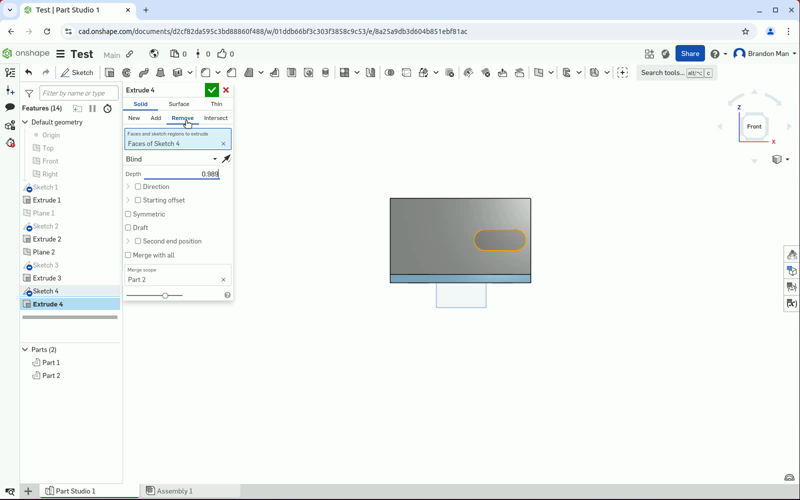
key(tab, 6)
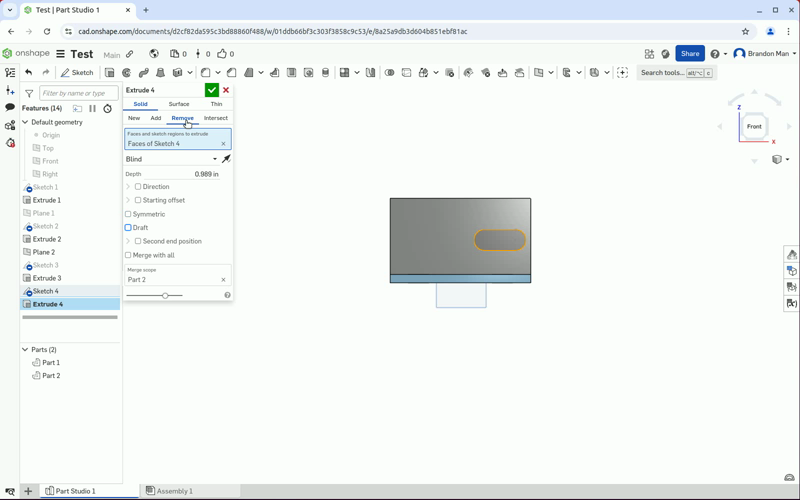
key(space)
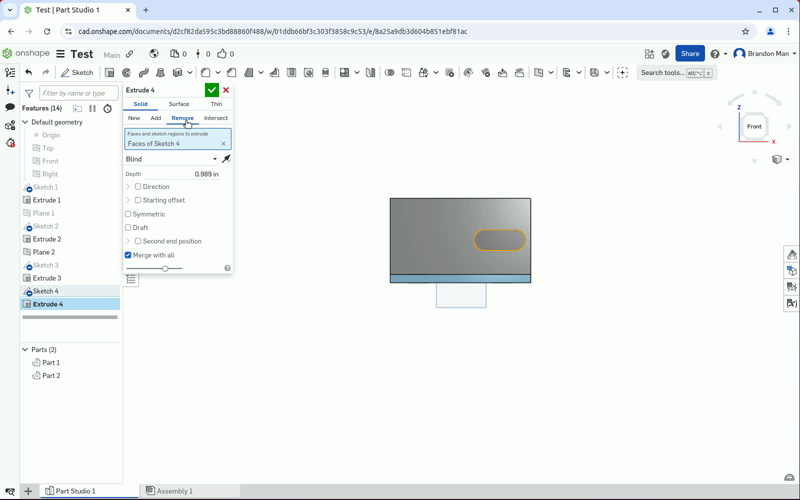
key(enter)
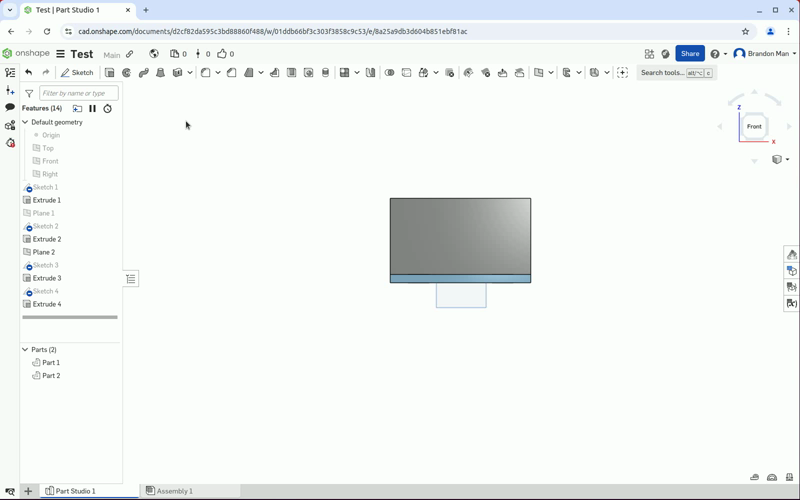
key(shift+h)
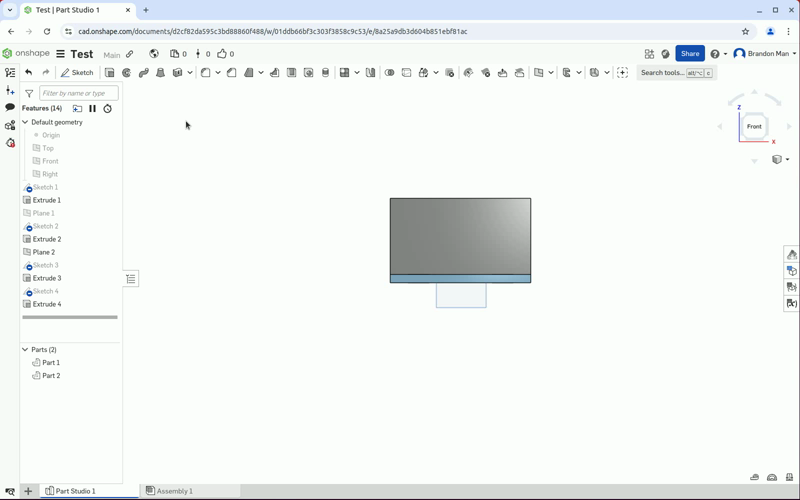
key(shift+h)
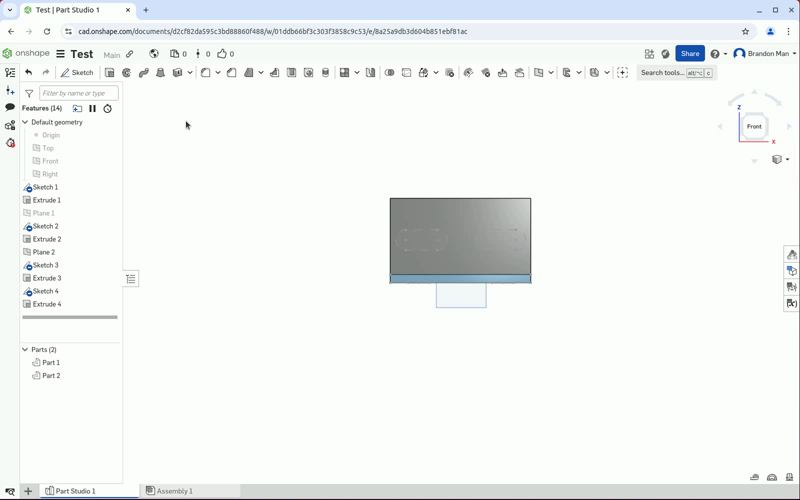
key(shift+7)
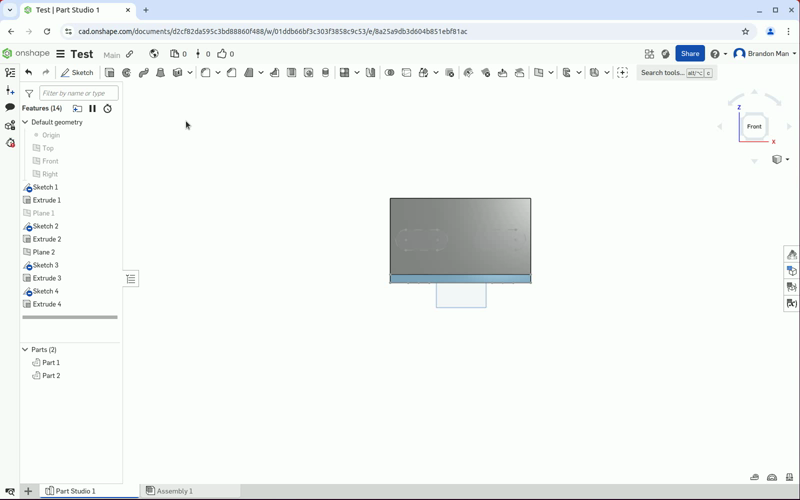
key(left, 2)
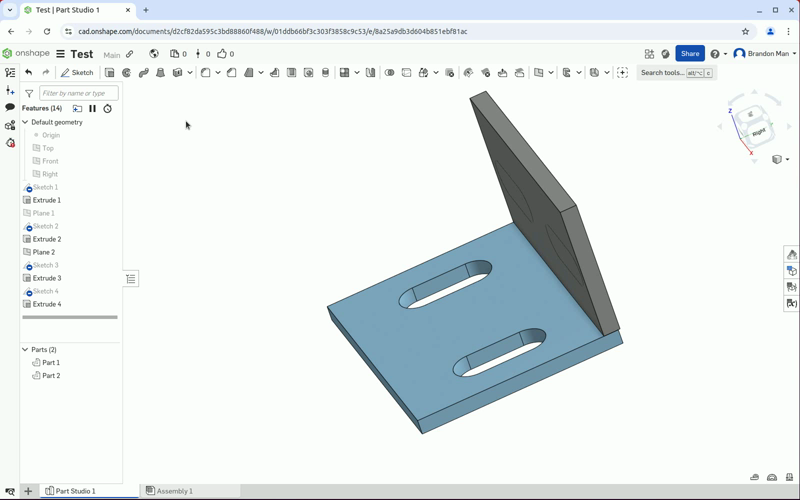
key(down, 2)
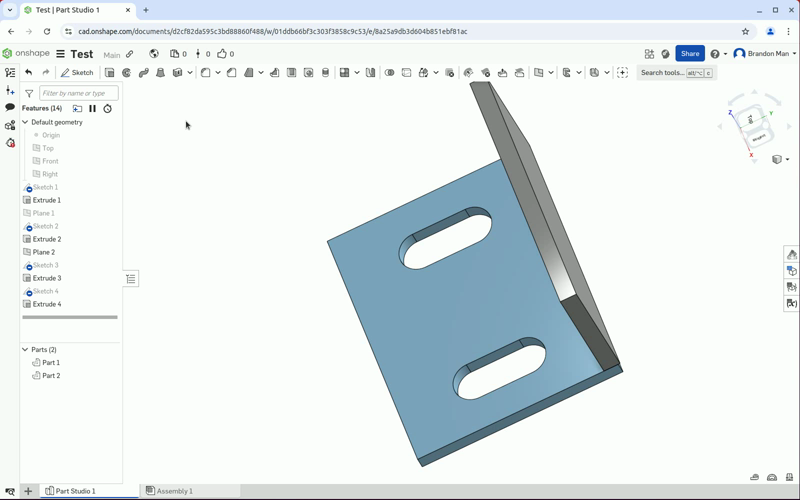
key(up, 2)
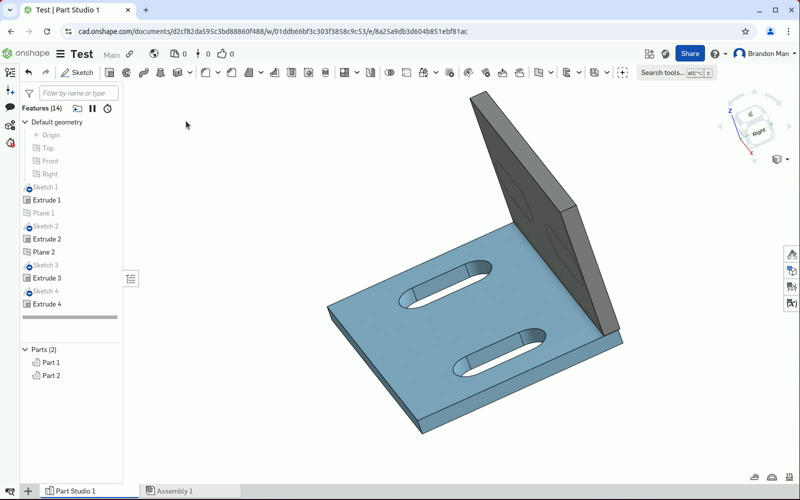
key(right, 2)
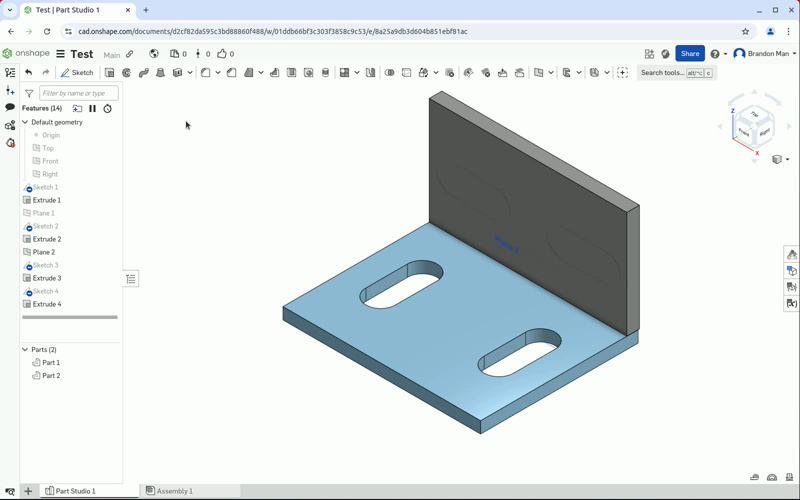
mouse_move(73, 189)
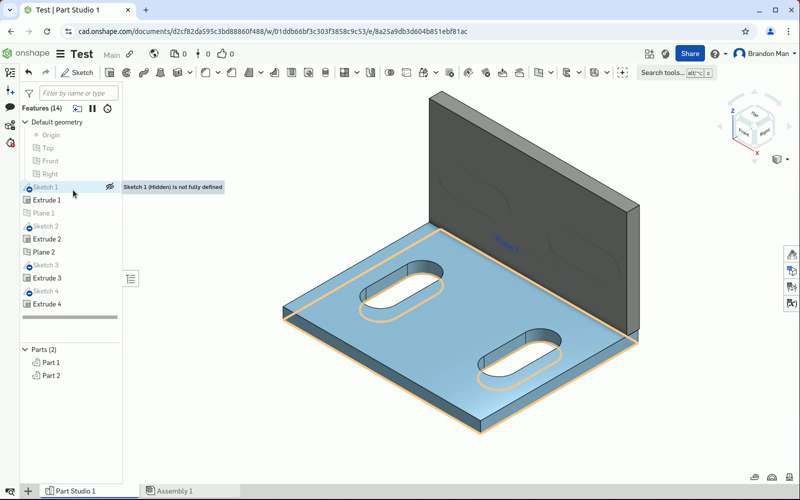
click(73, 189)